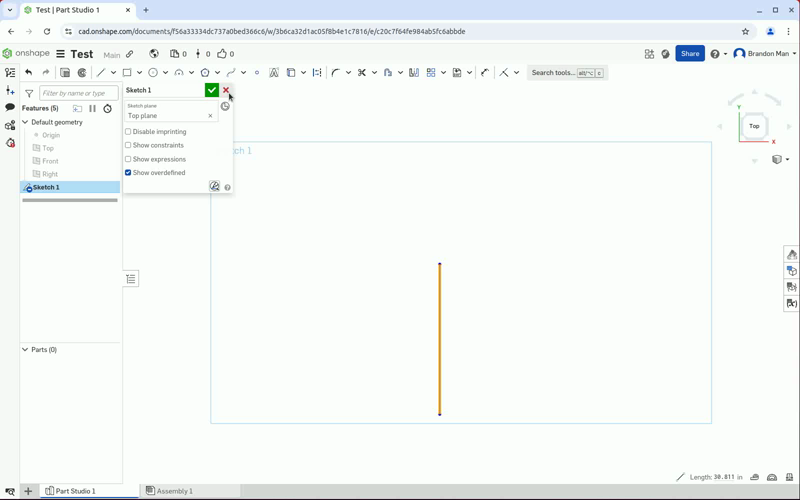
key(shift+h)
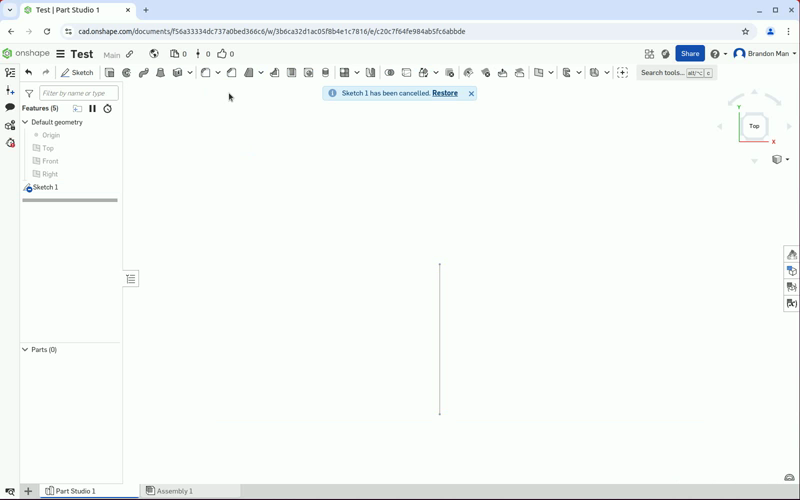
key(shift+s)
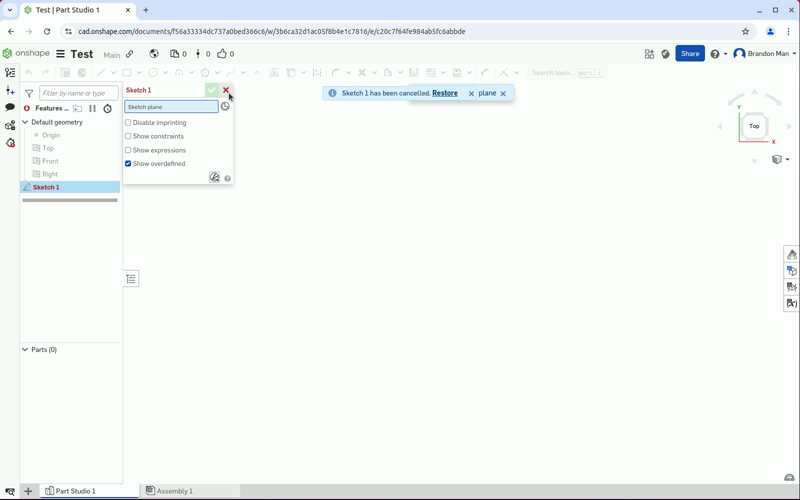
mouse_move(73, 150)
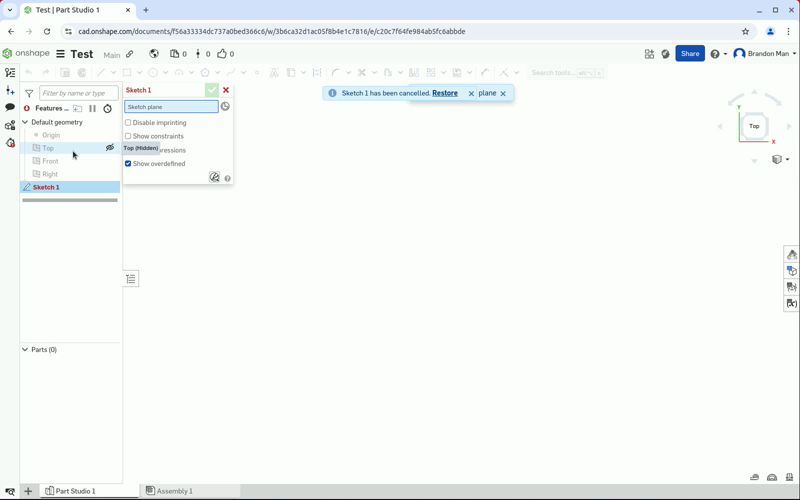
click(73, 150)
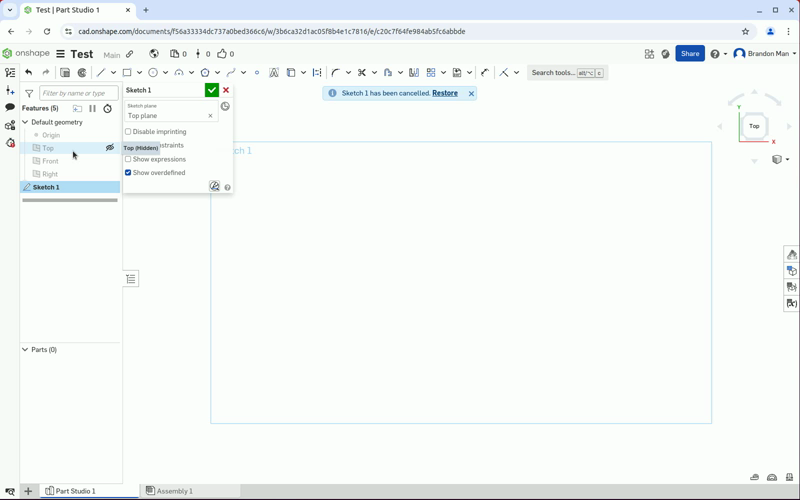
mouse_move(73, 352)
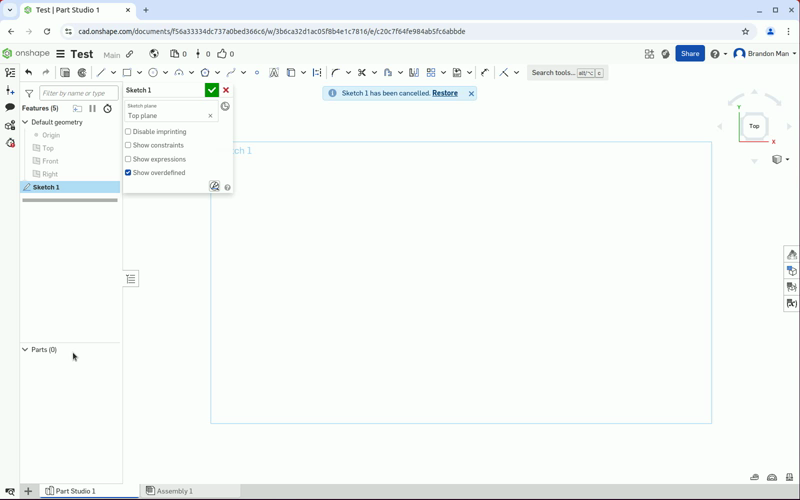
key(y)
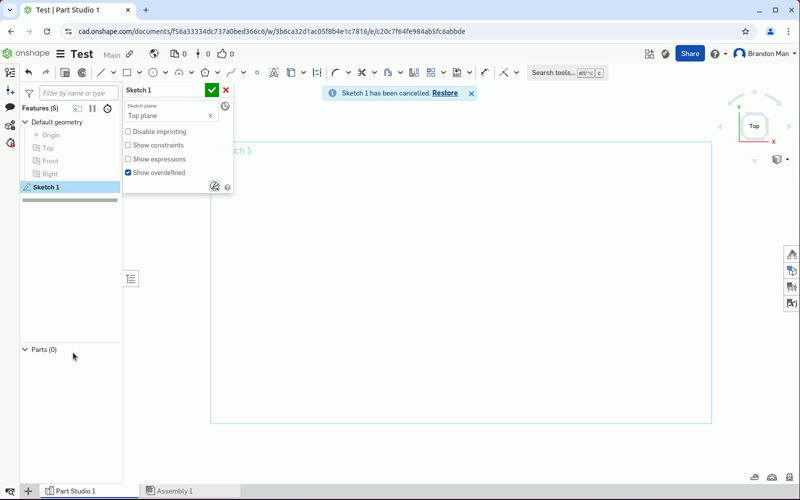
key(l)
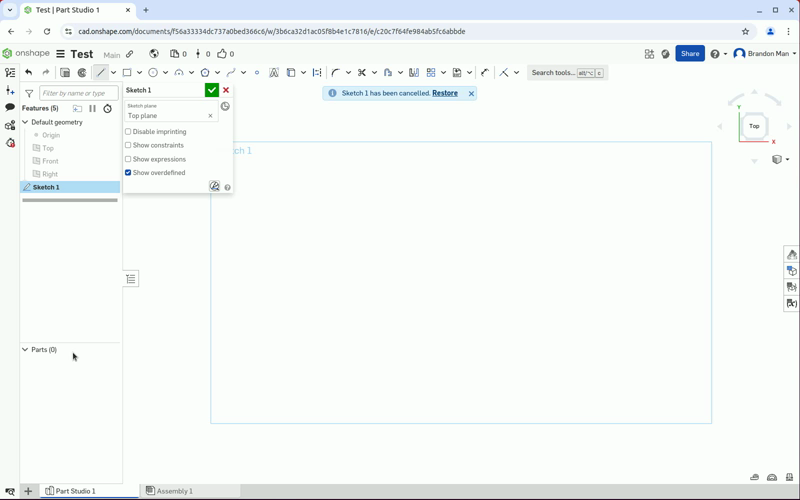
key_down(shift)
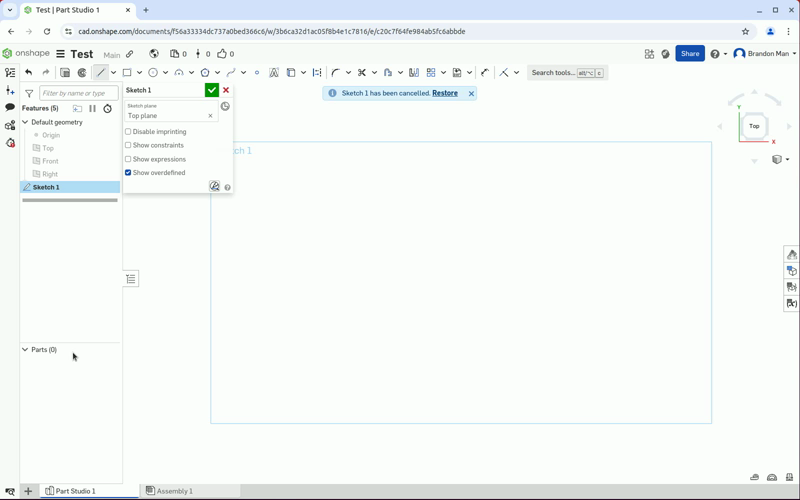
mouse_move(395, 381)
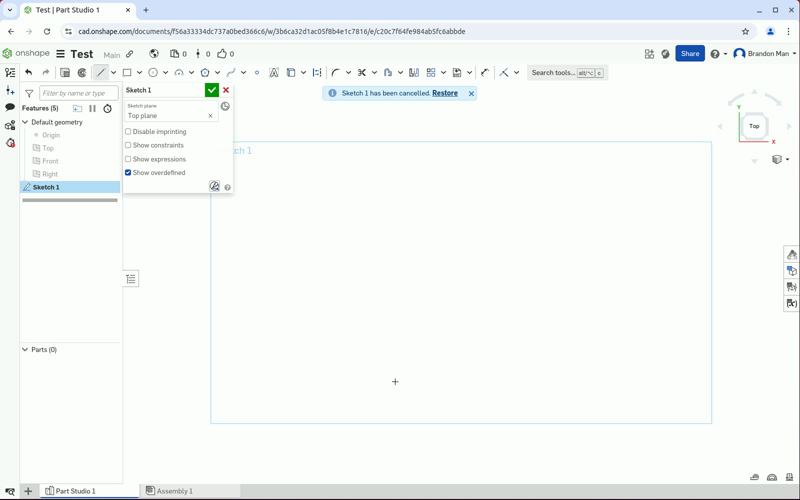
click(395, 381)
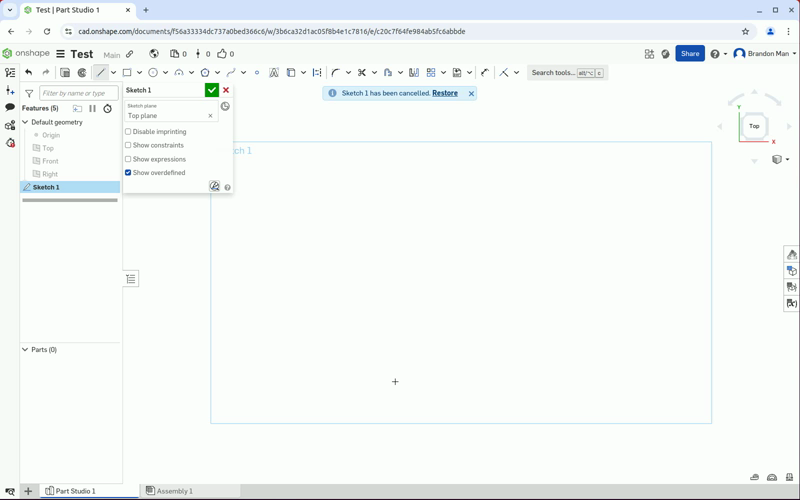
key_up(shift)
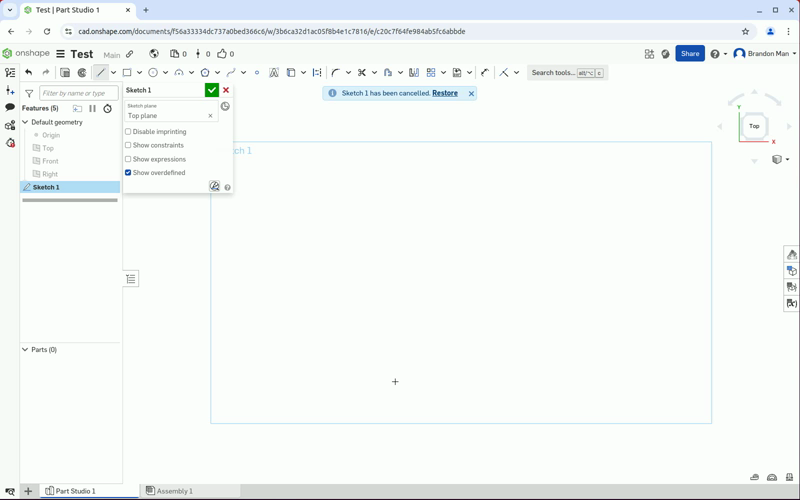
key_down(shift)
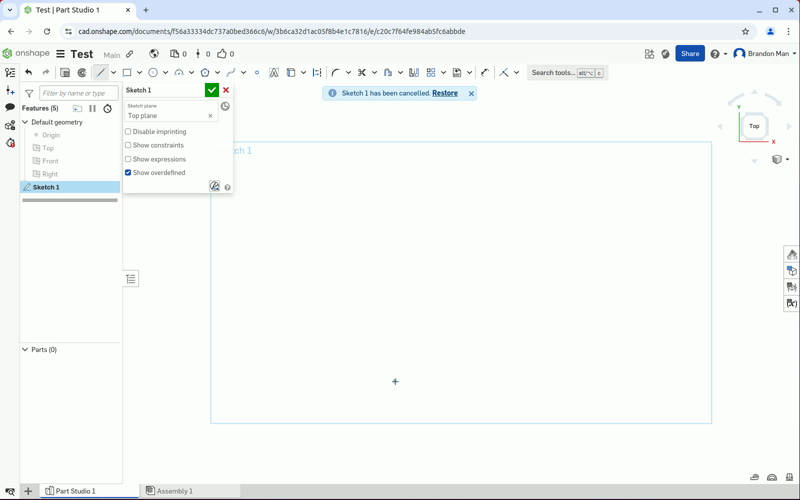
mouse_move(425, 381)
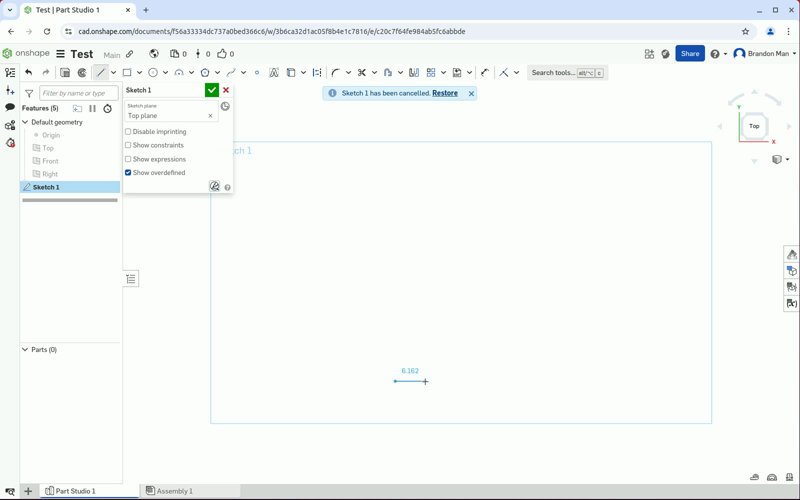
mouse_move(399, 381)
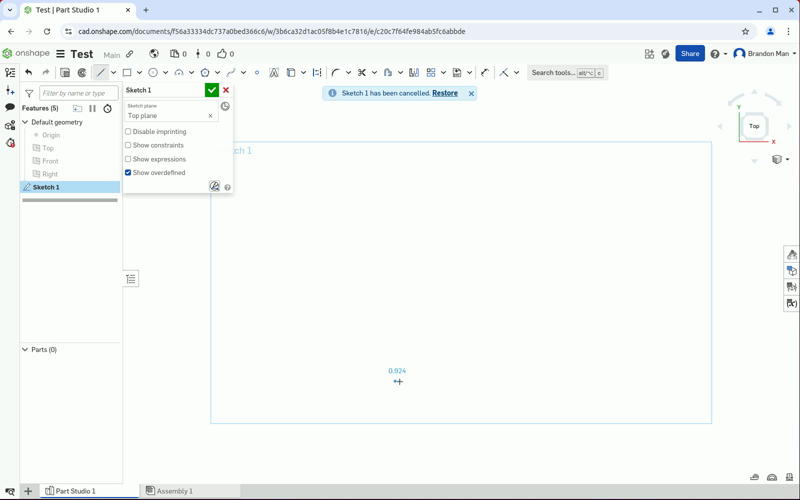
scroll(6)
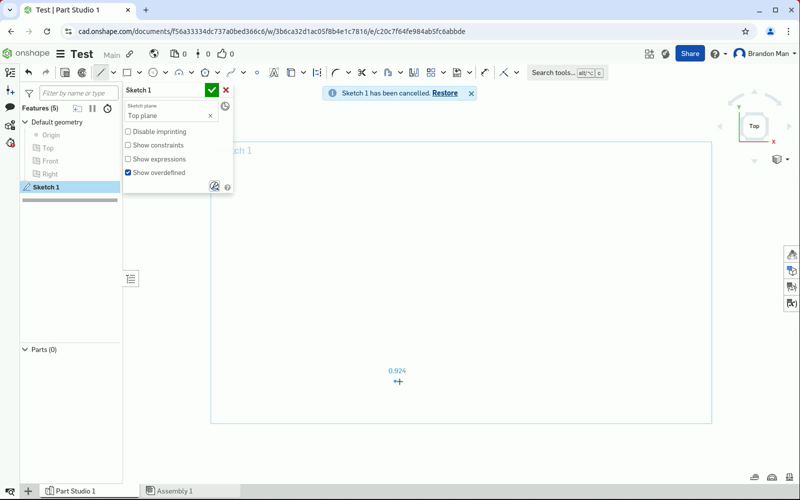
scroll(6)
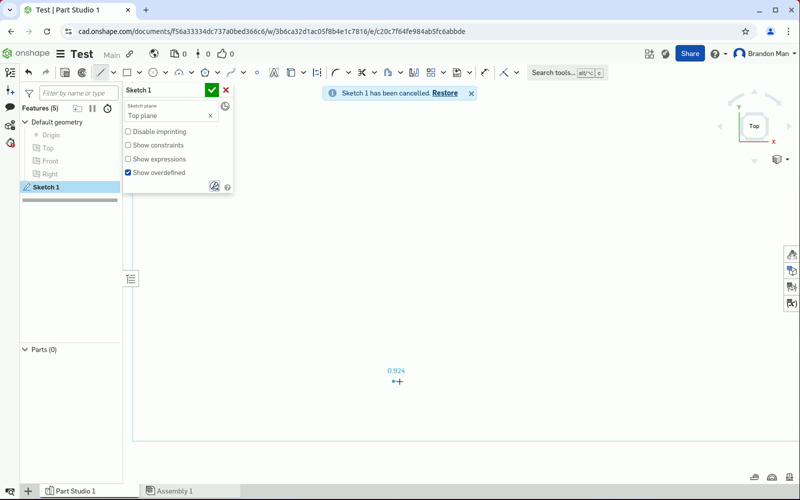
scroll(6)
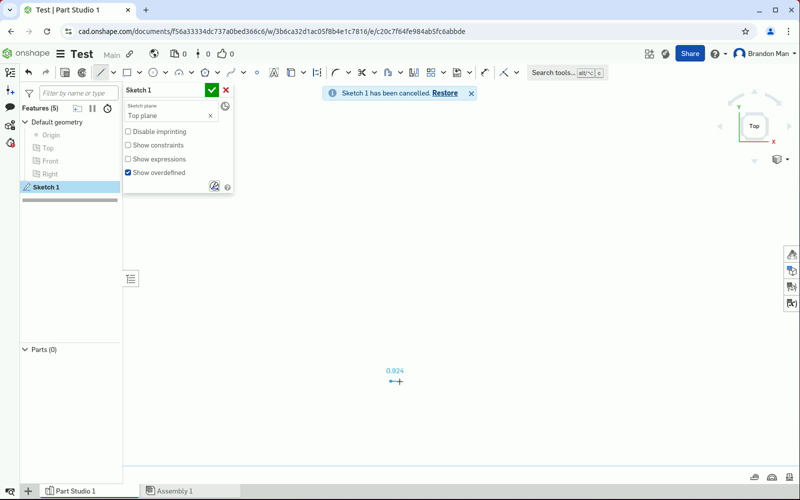
scroll(6)
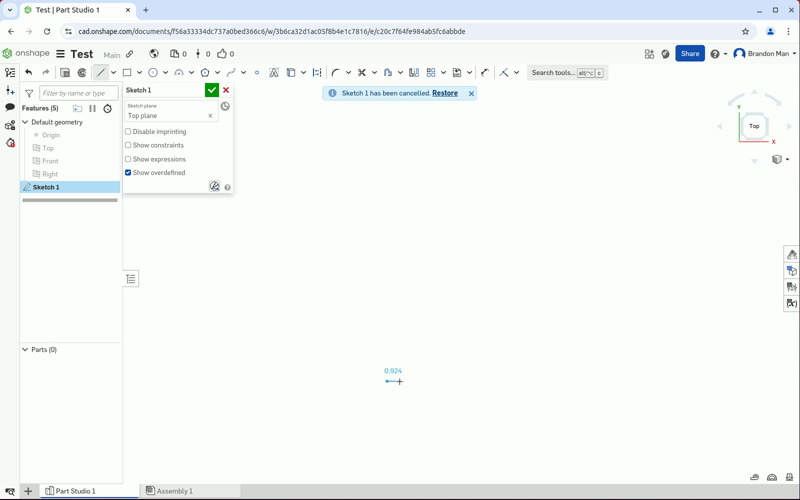
scroll(6)
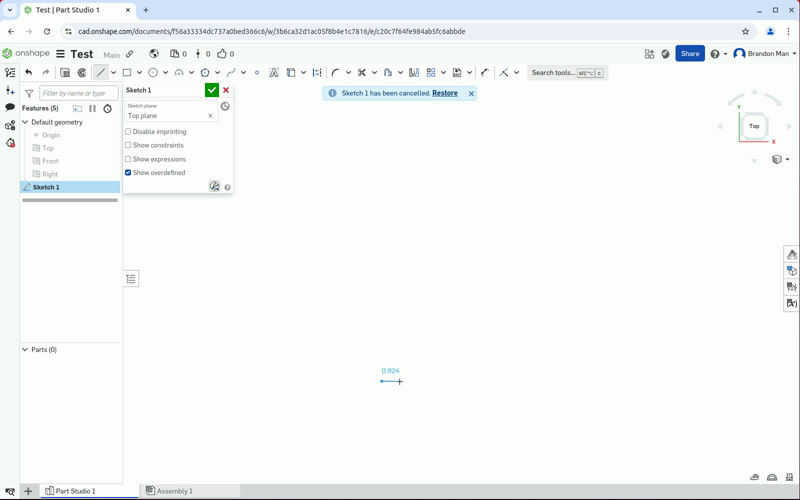
scroll(6)
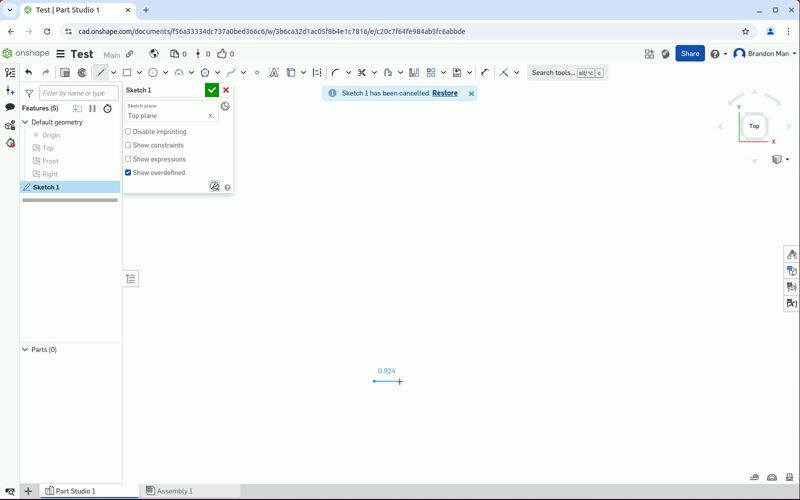
scroll(6)
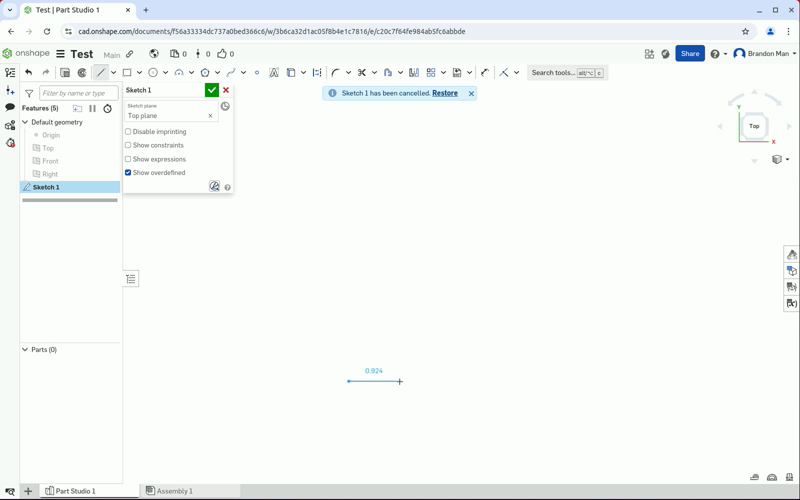
click(399, 381)
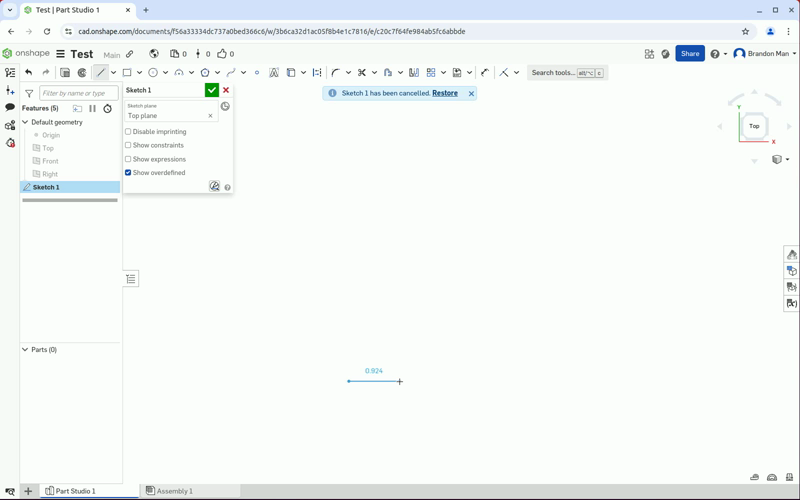
scroll(-6)
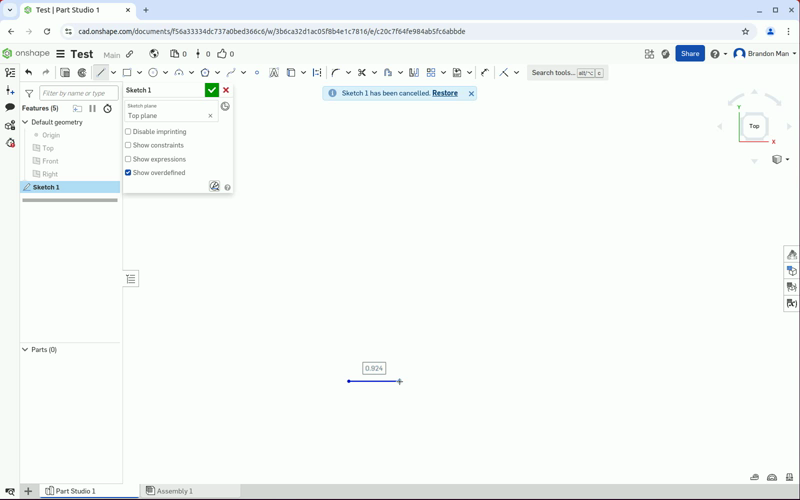
scroll(-6)
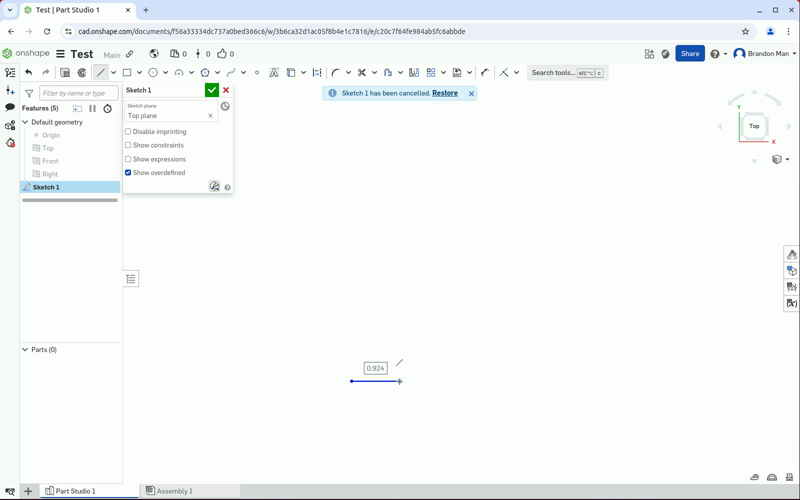
scroll(-6)
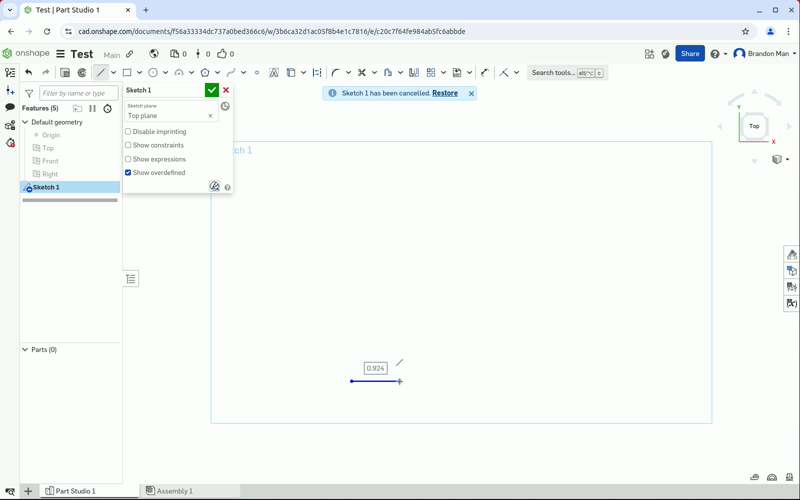
scroll(-6)
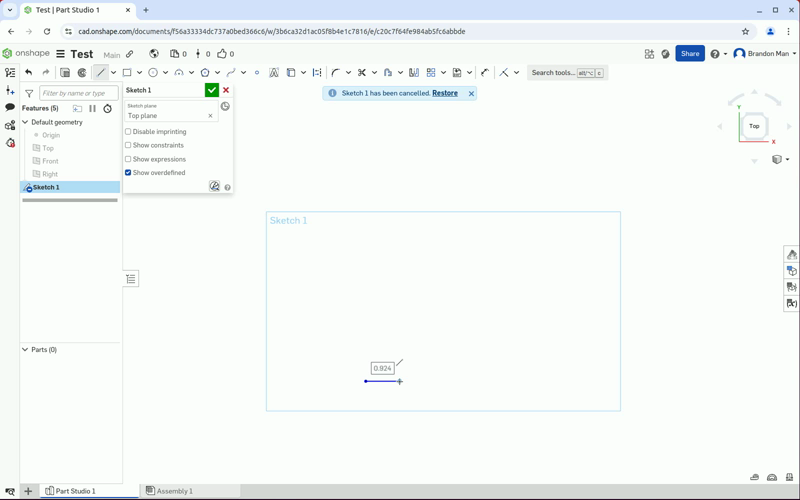
scroll(-6)
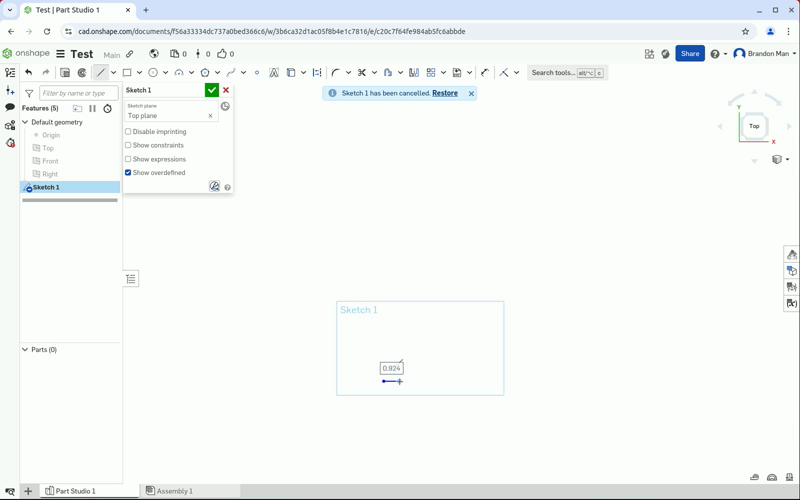
scroll(-6)
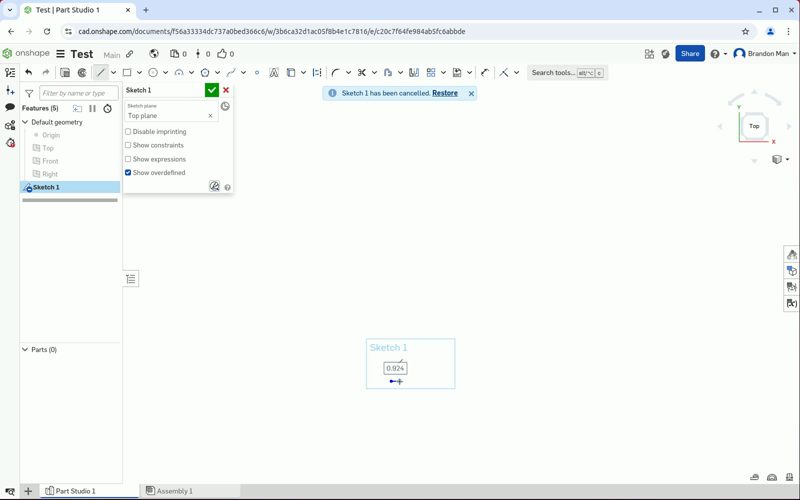
scroll(-6)
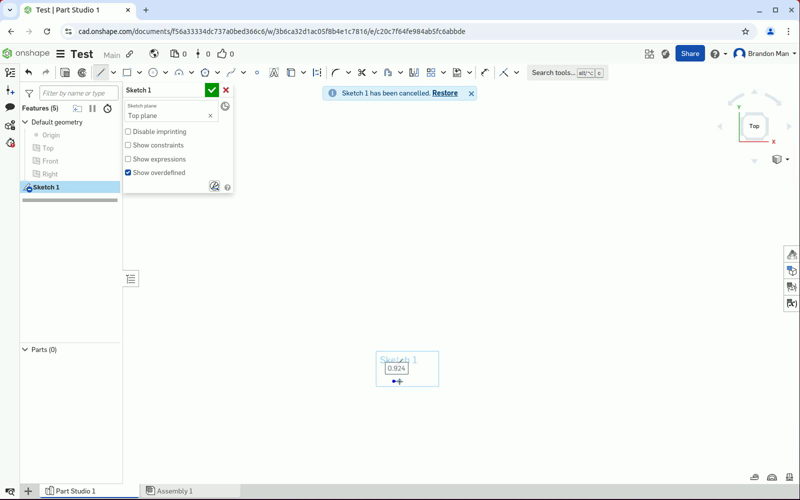
key_up(shift)
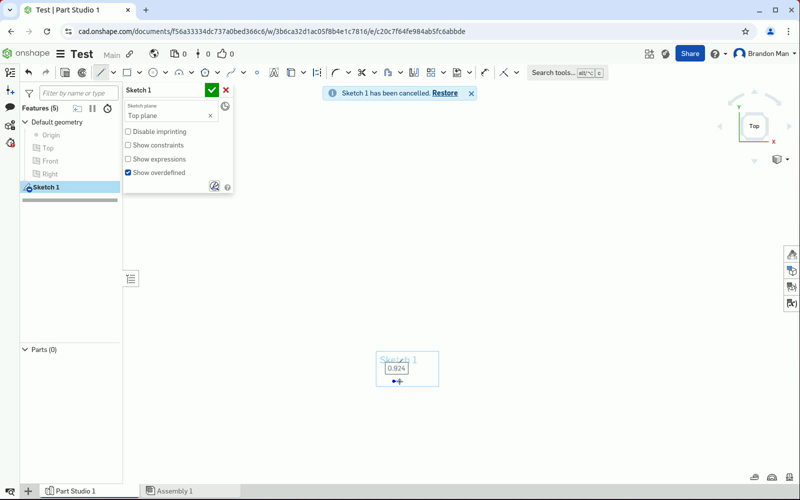
key_down(shift)
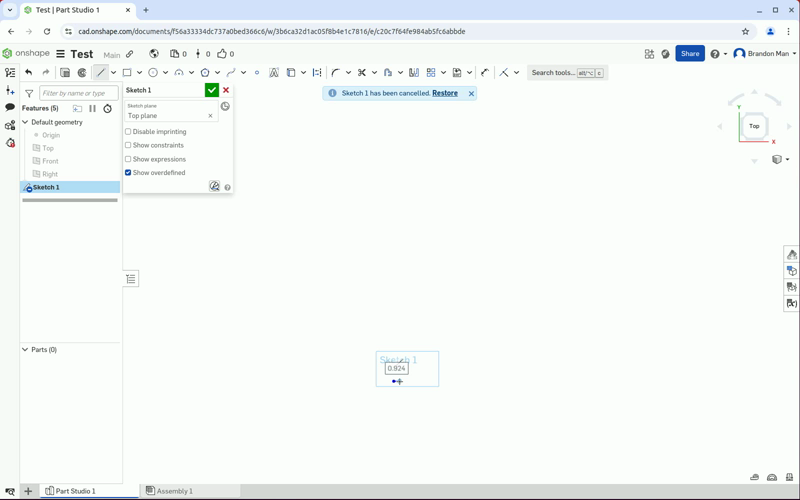
mouse_move(399, 280)
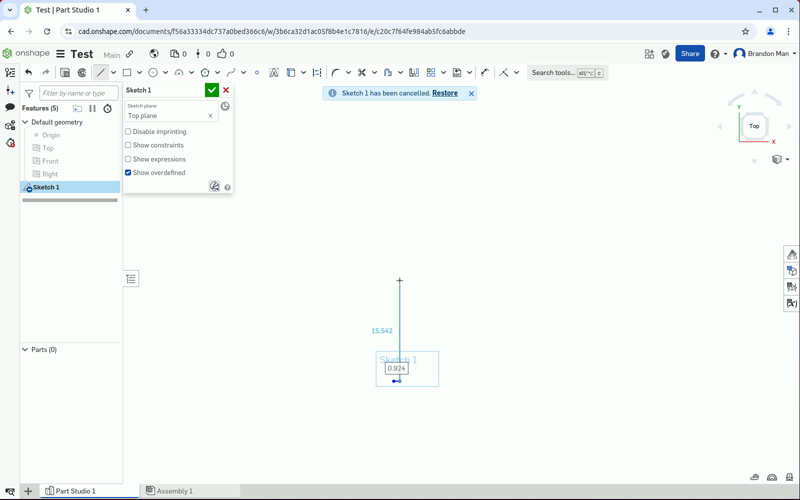
click(399, 280)
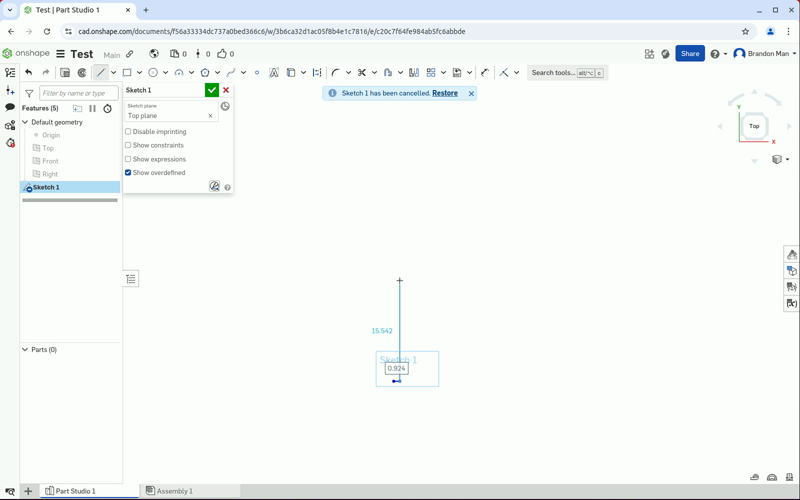
key_up(shift)
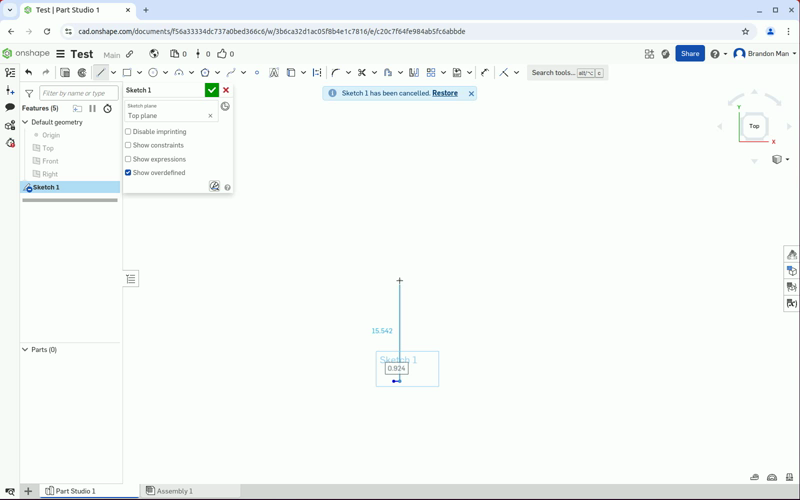
key_down(shift)
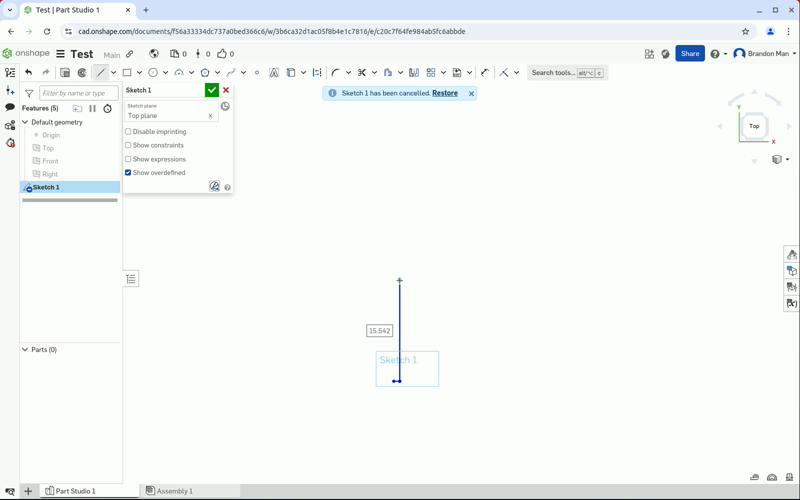
mouse_move(429, 280)
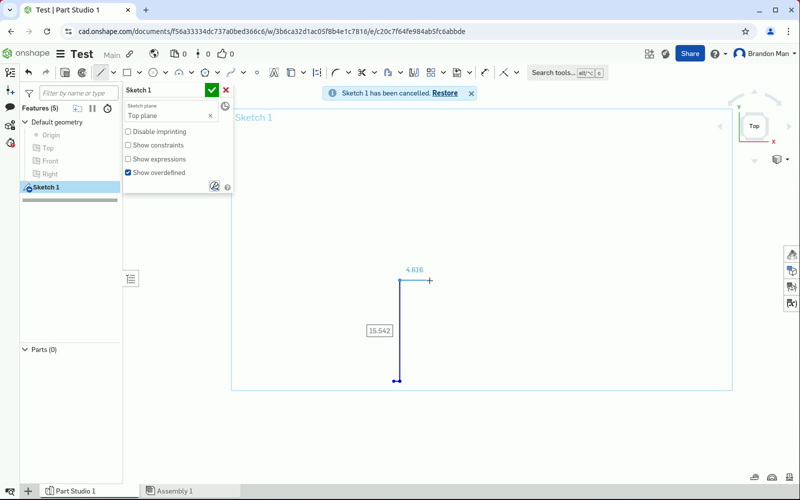
mouse_move(401, 280)
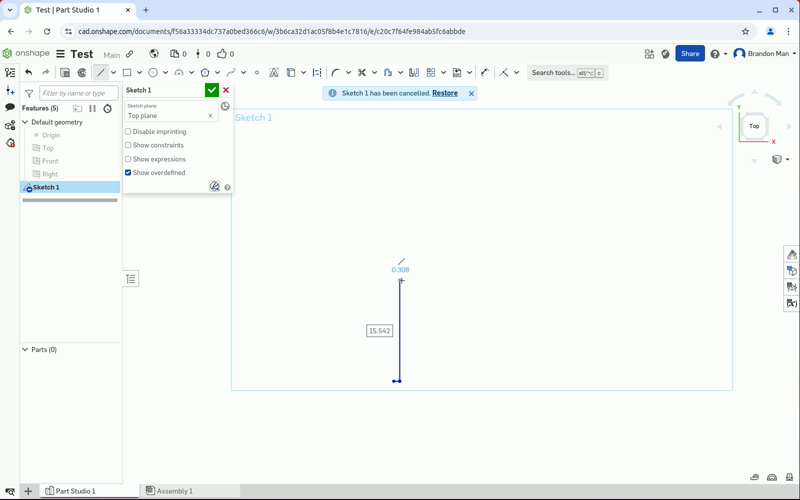
scroll(6)
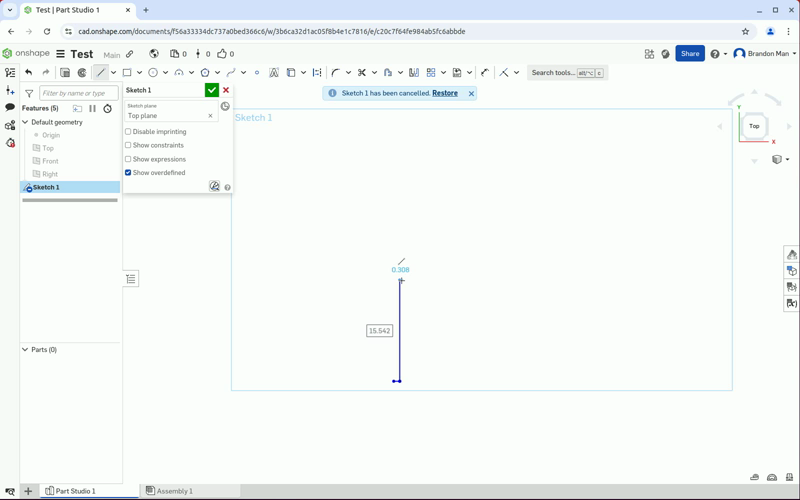
scroll(6)
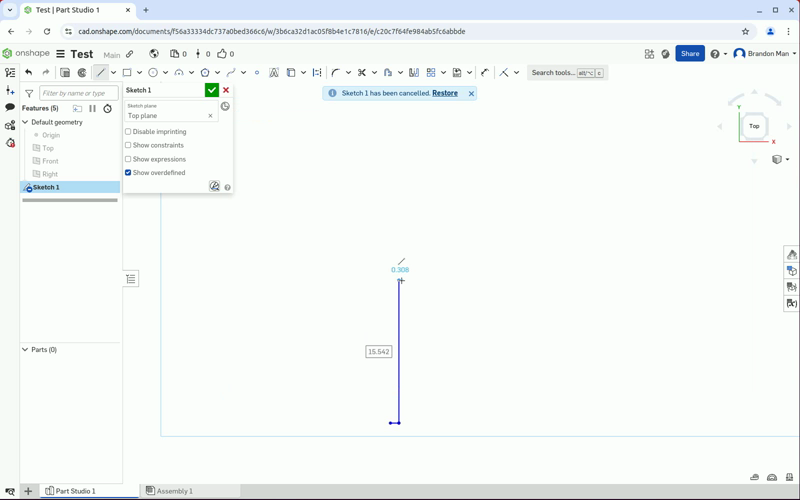
scroll(6)
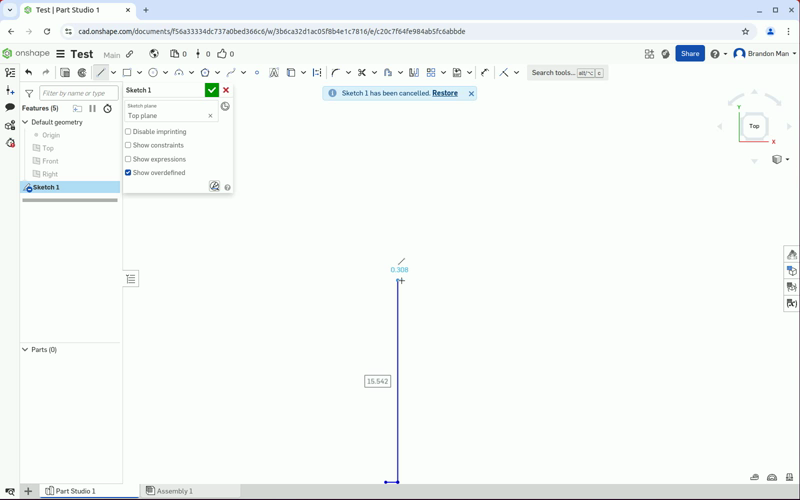
scroll(6)
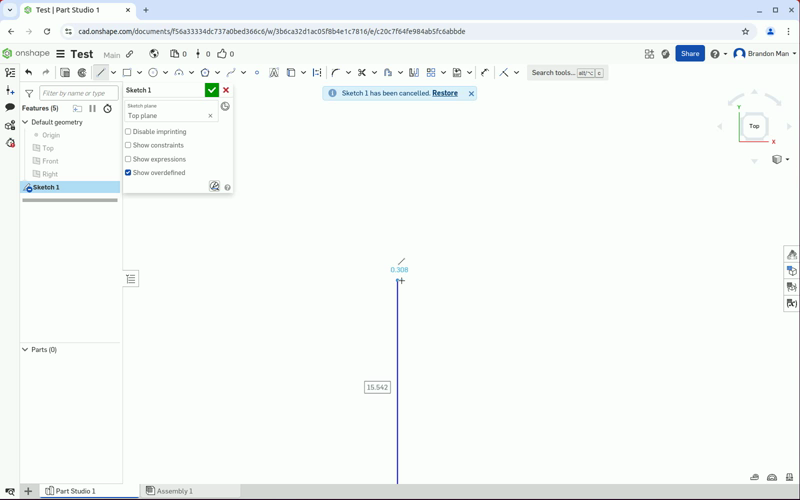
scroll(6)
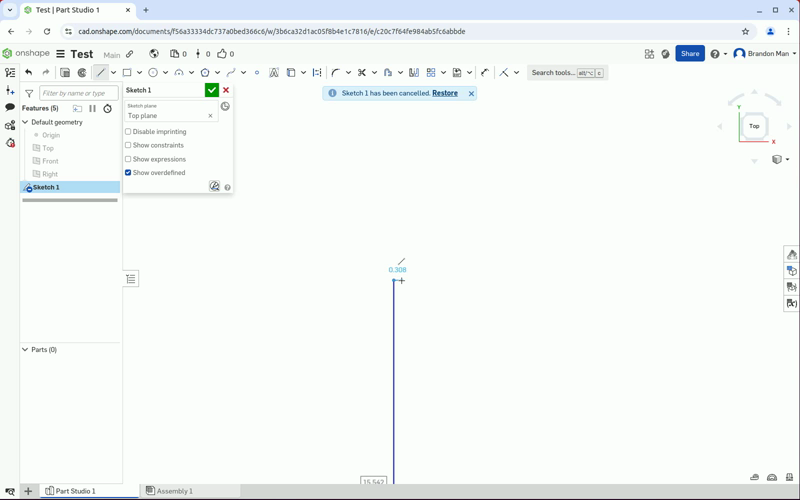
scroll(6)
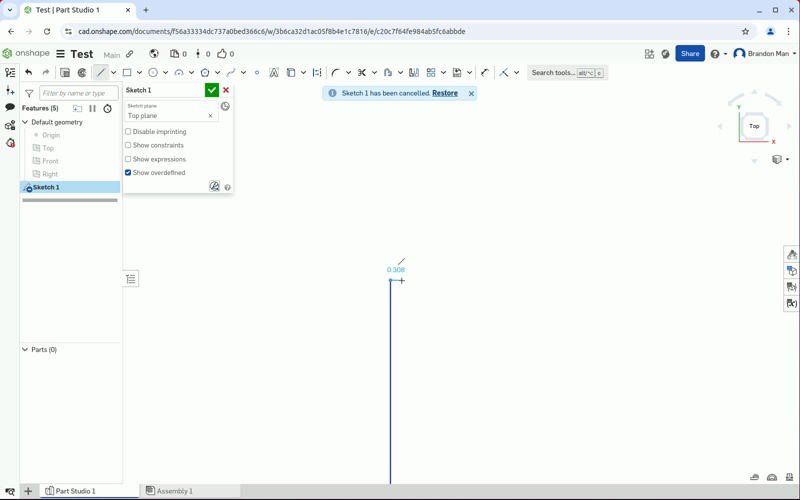
scroll(6)
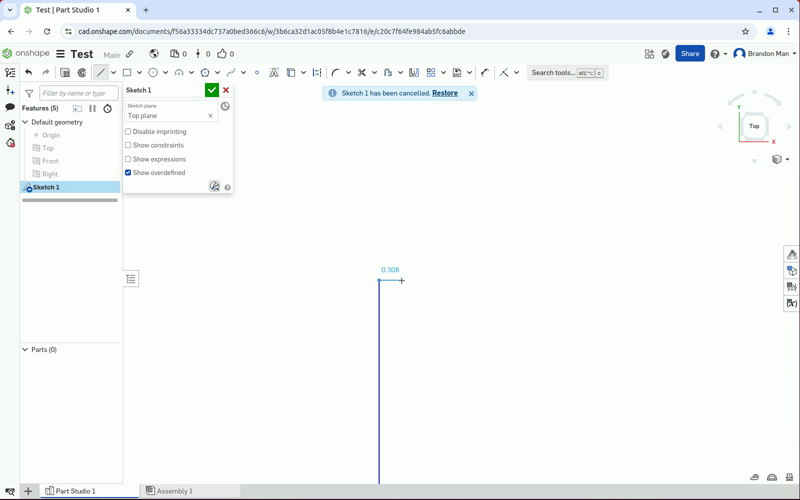
click(401, 280)
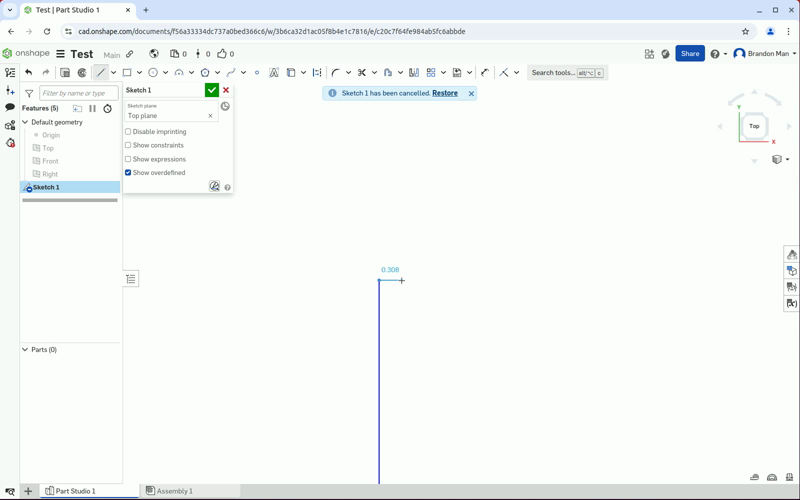
scroll(-6)
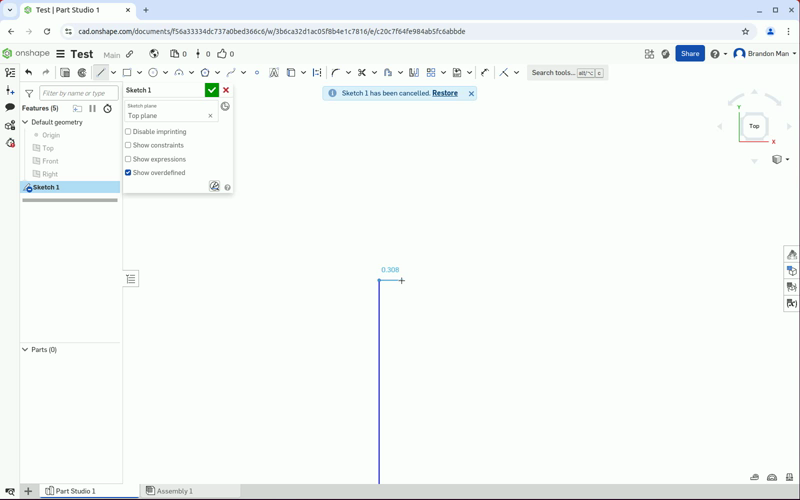
scroll(-6)
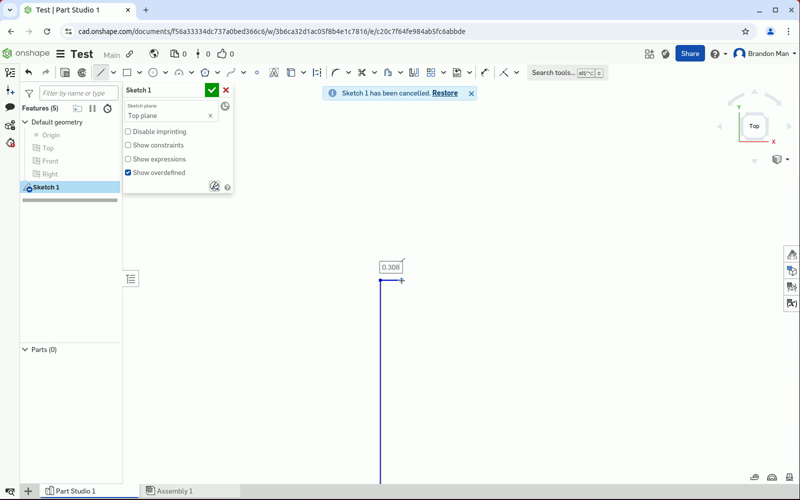
scroll(-6)
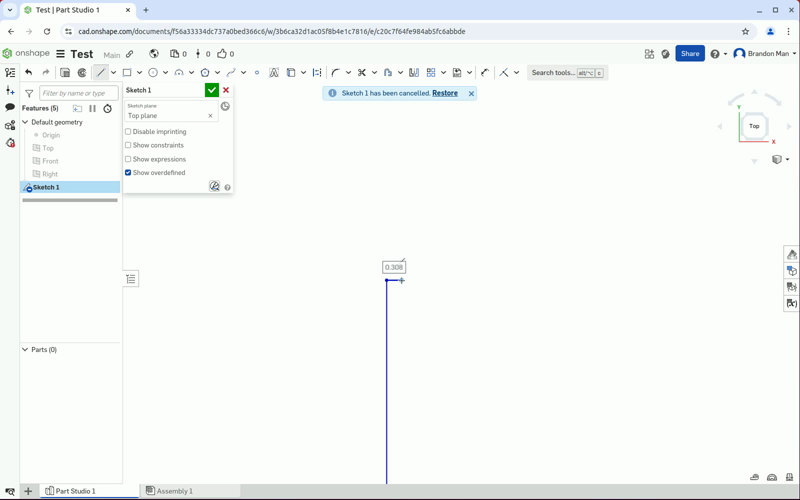
scroll(-6)
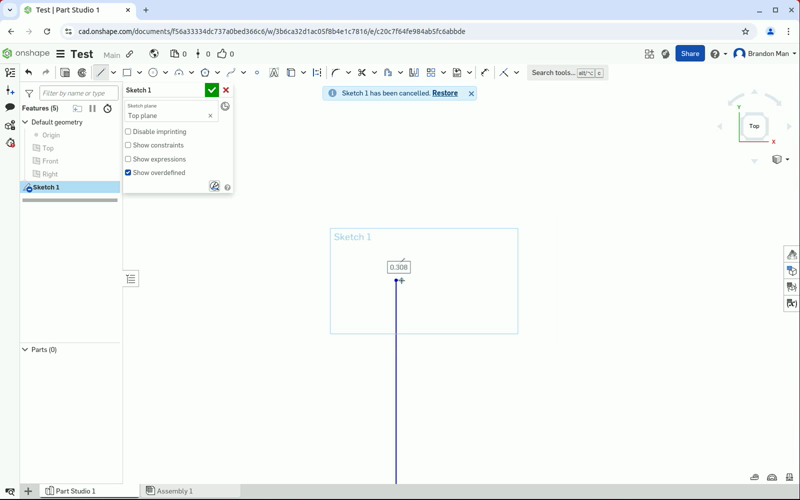
scroll(-6)
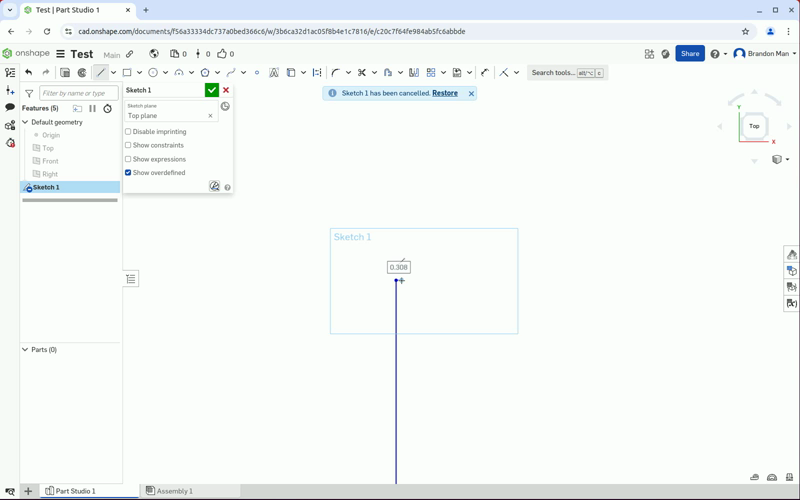
scroll(-6)
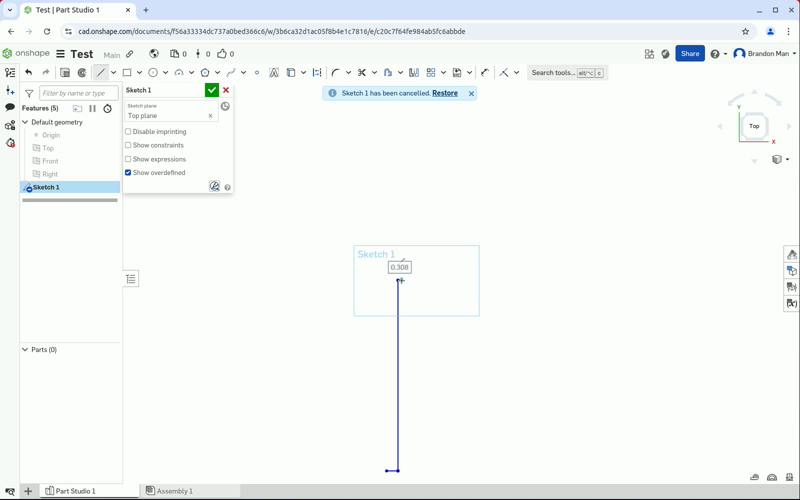
scroll(-6)
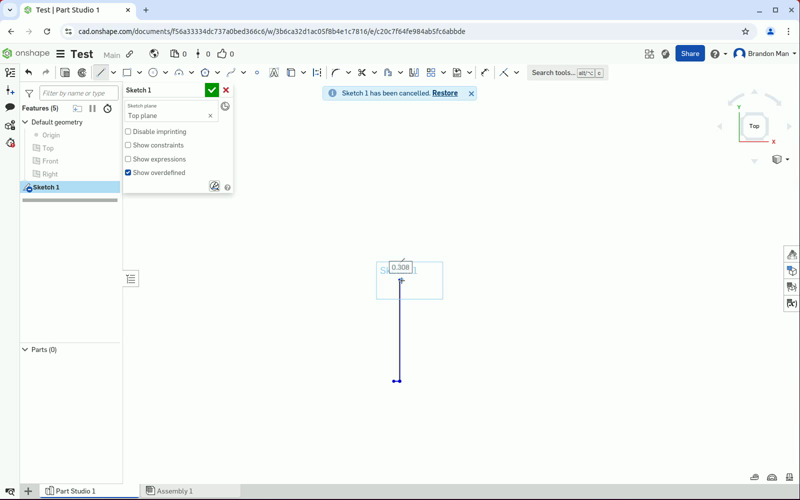
key_up(shift)
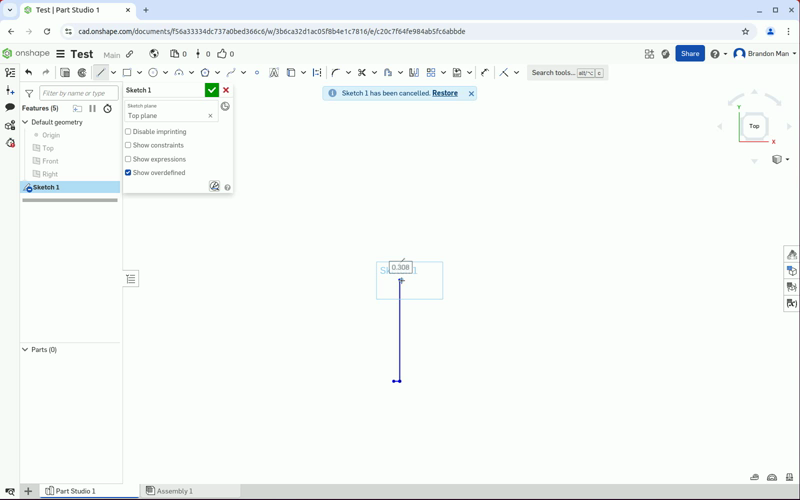
key_down(shift)
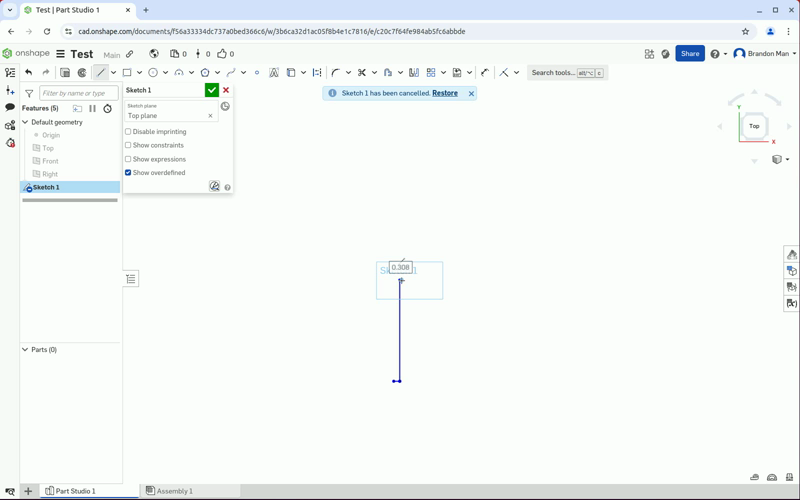
mouse_move(462, 280)
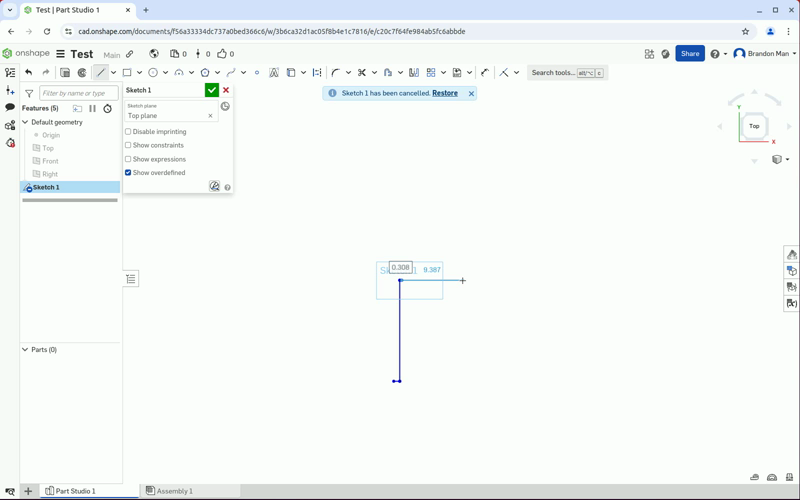
click(462, 280)
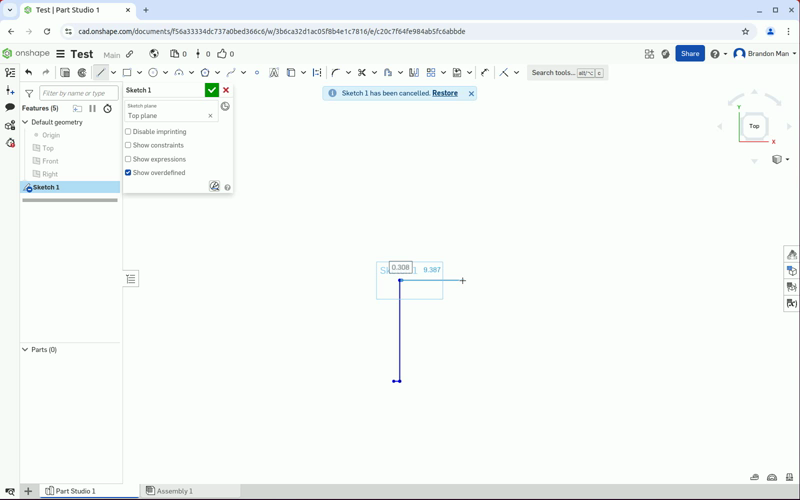
key_up(shift)
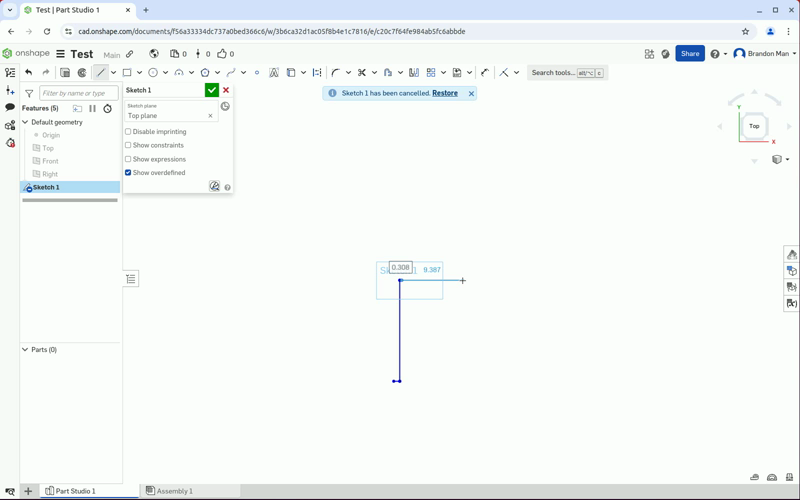
key_down(shift)
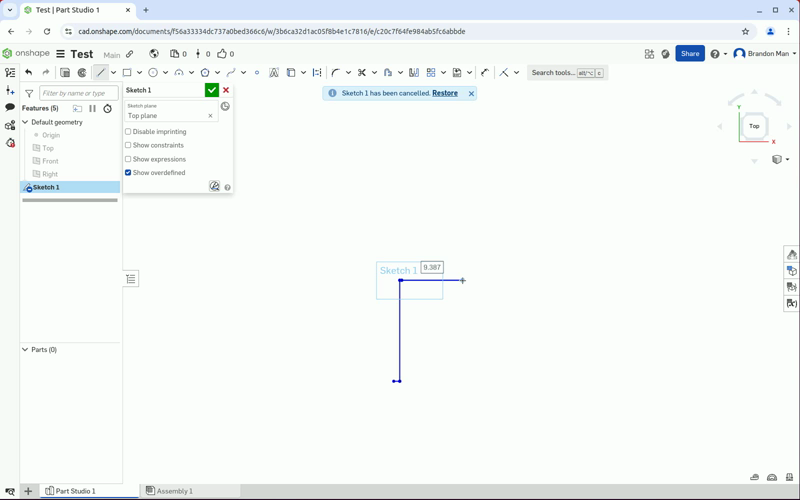
mouse_move(492, 280)
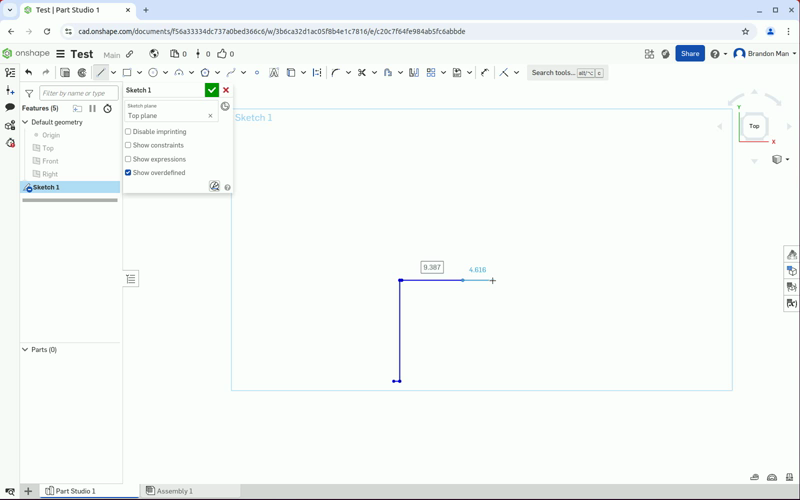
mouse_move(464, 280)
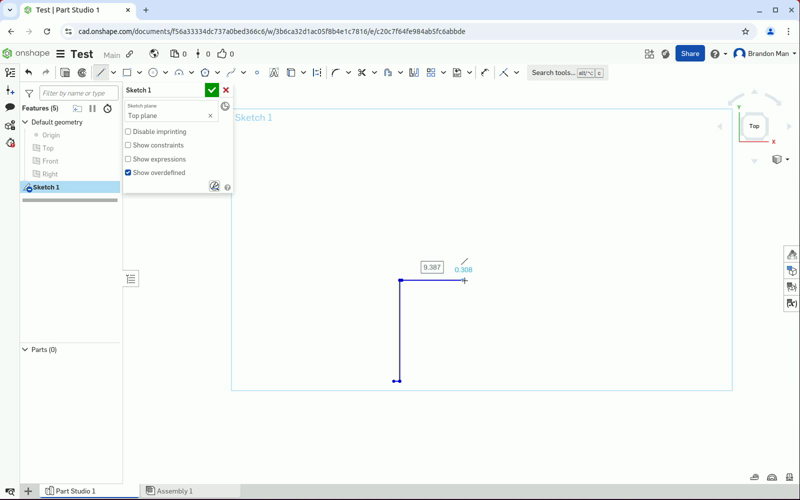
scroll(6)
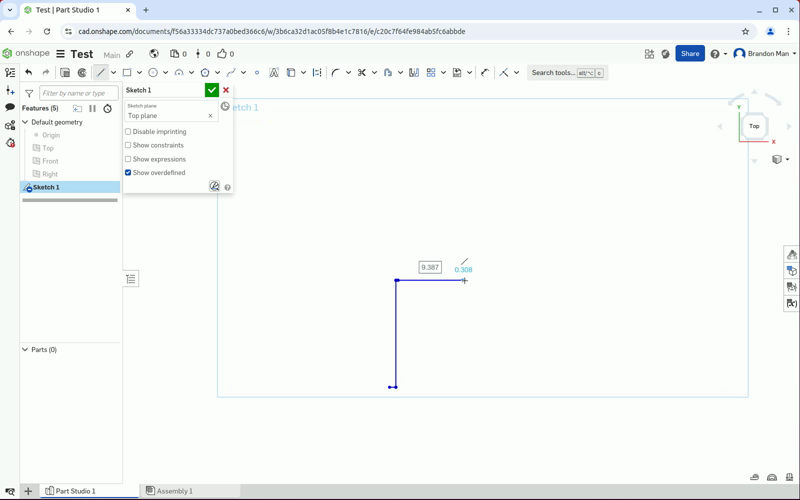
scroll(6)
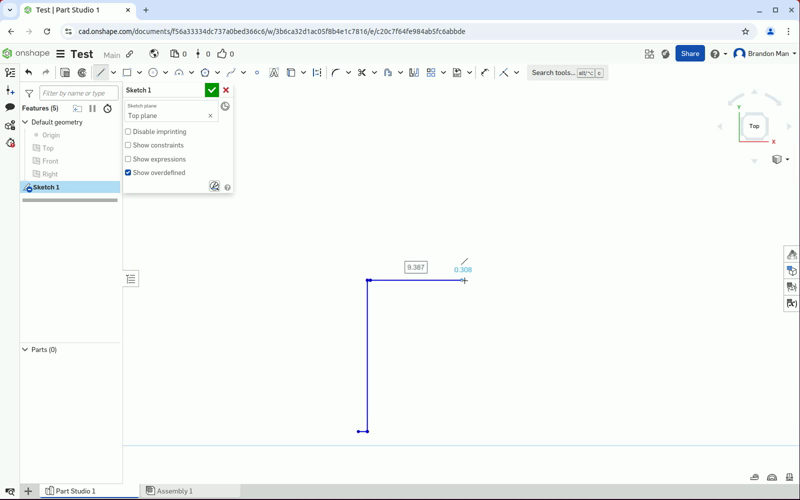
scroll(6)
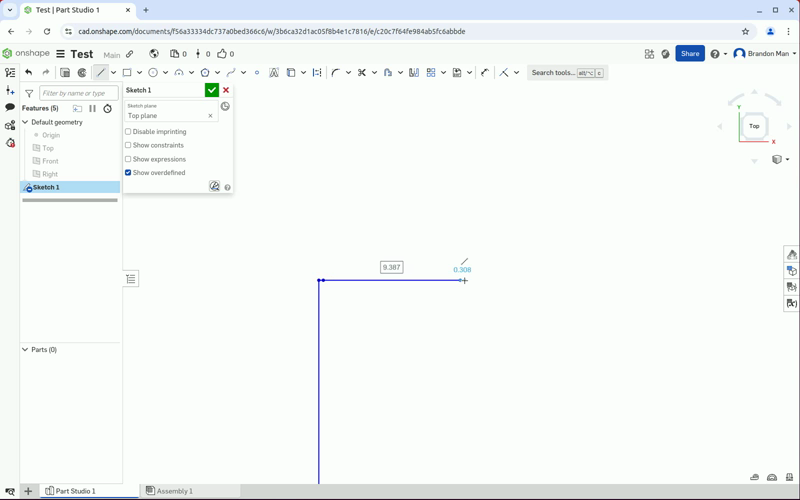
scroll(6)
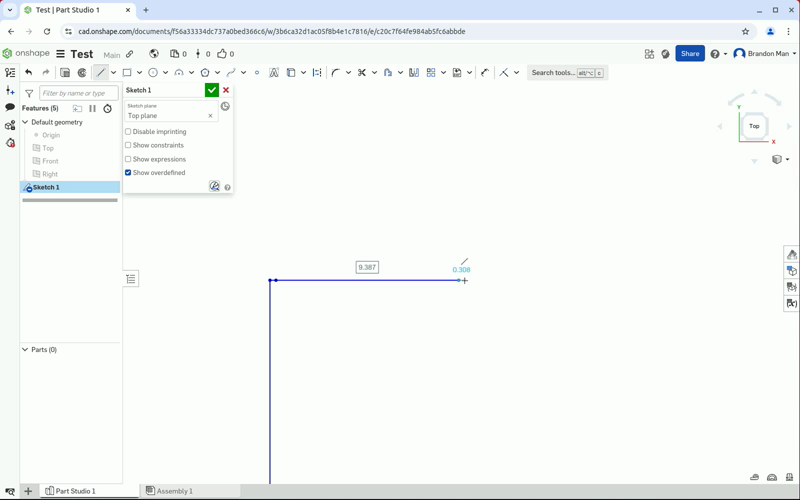
scroll(6)
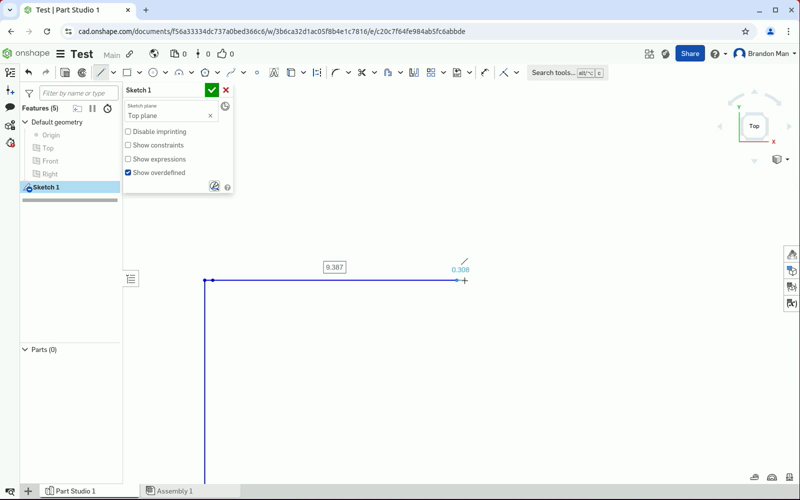
scroll(6)
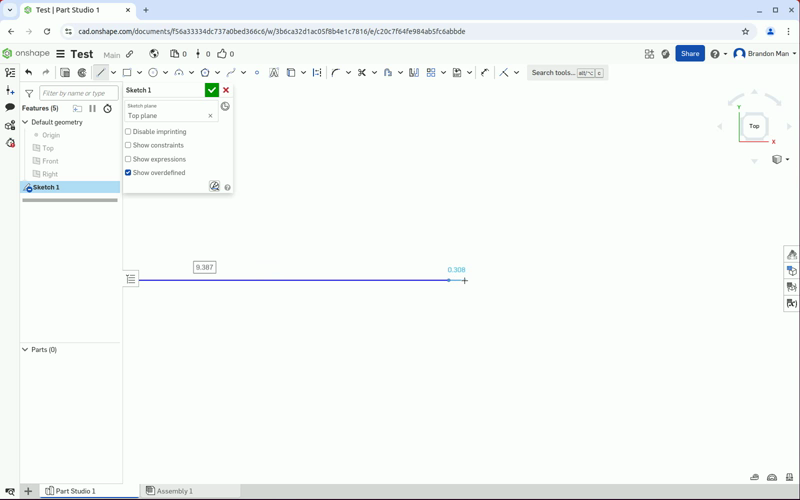
scroll(6)
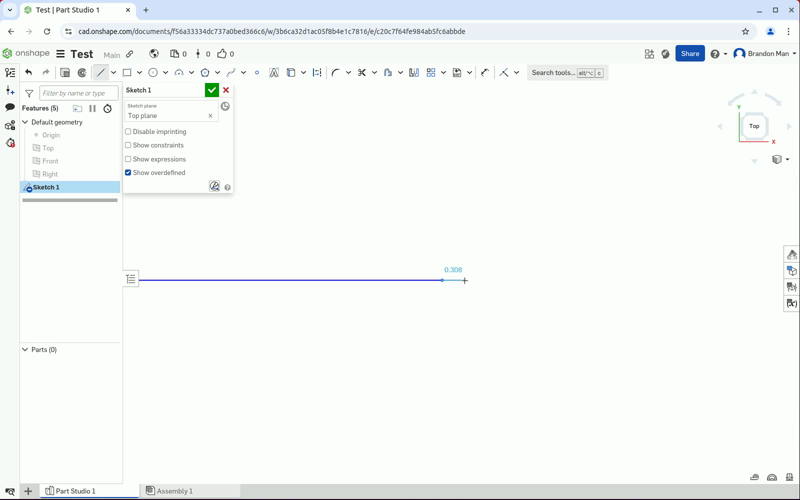
click(464, 280)
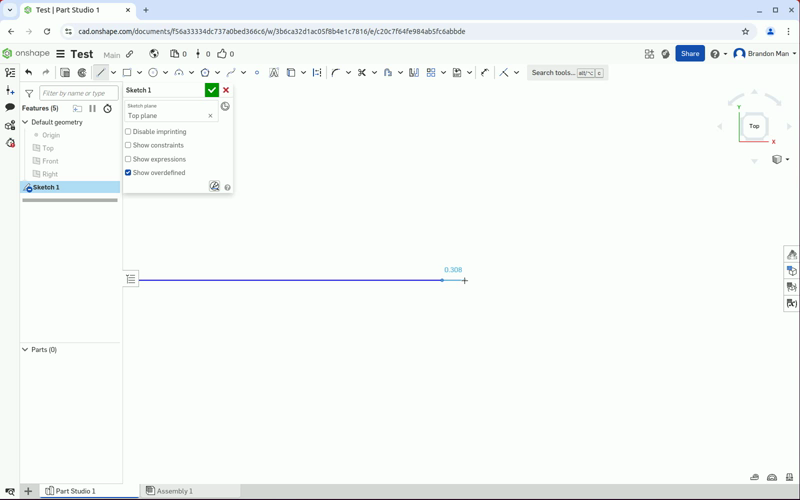
scroll(-6)
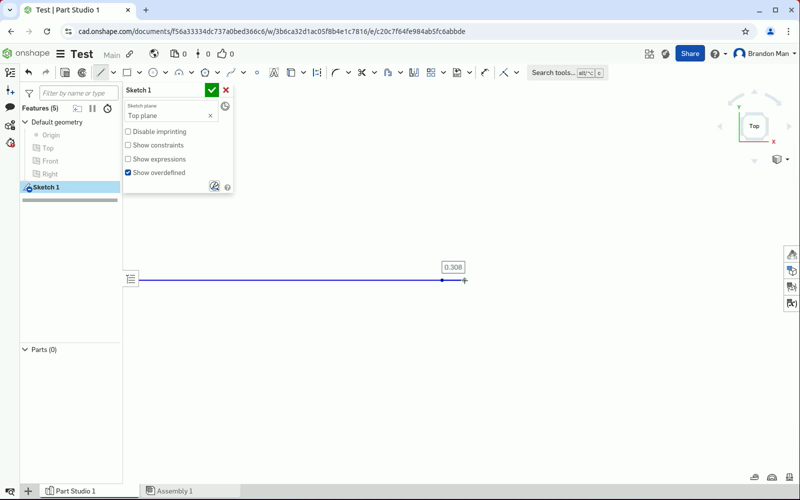
scroll(-6)
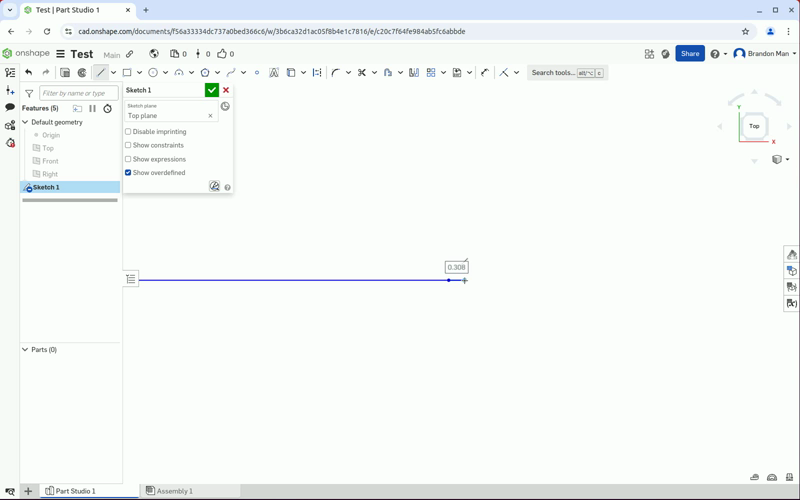
scroll(-6)
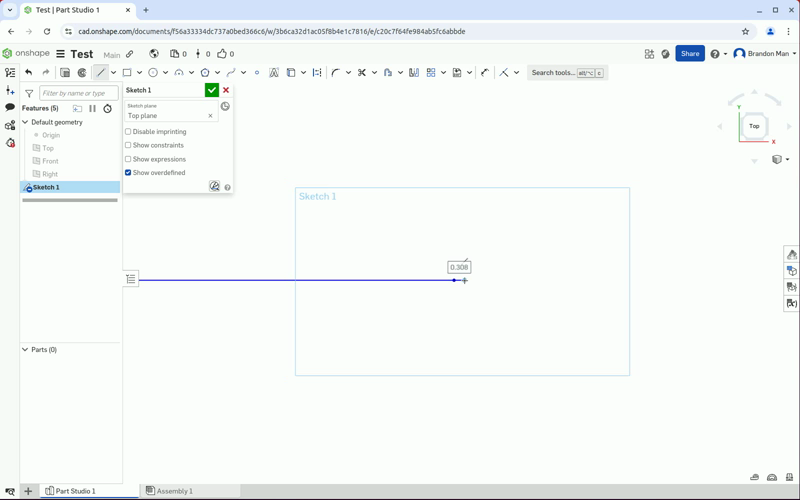
scroll(-6)
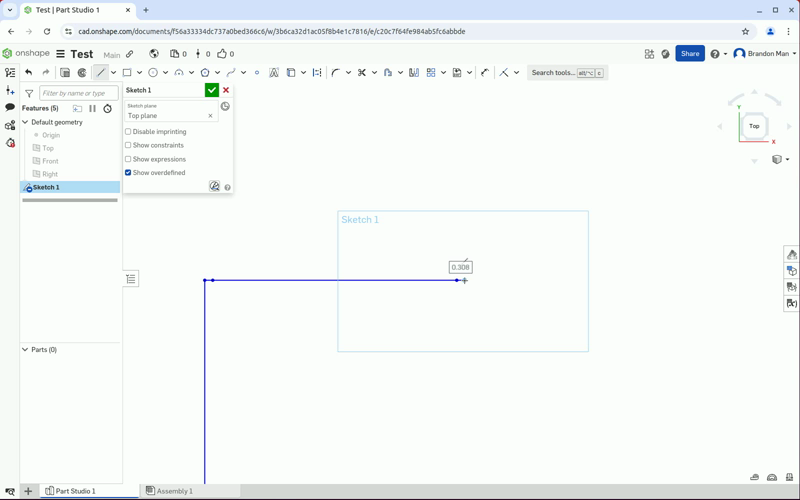
scroll(-6)
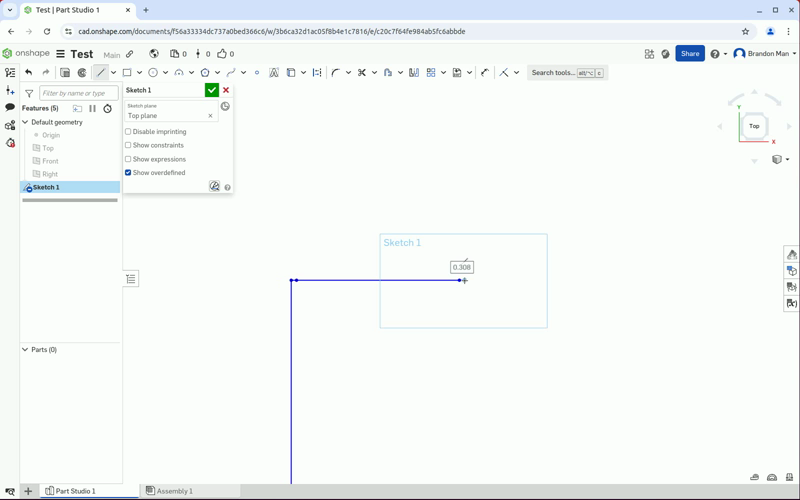
scroll(-6)
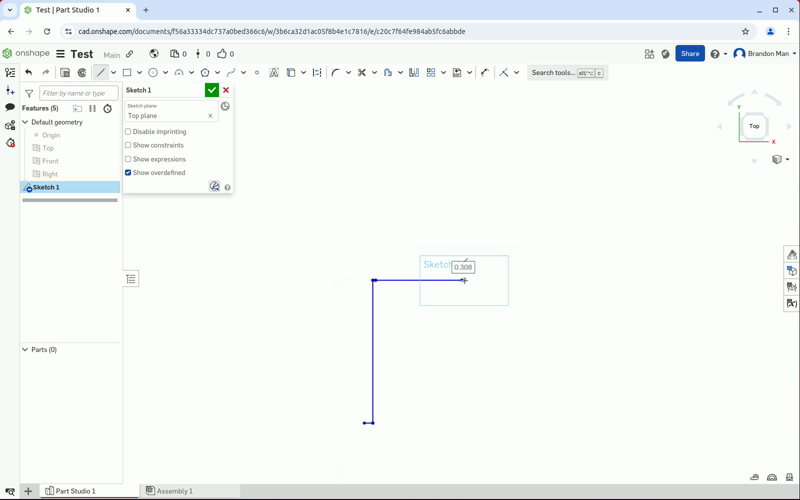
scroll(-6)
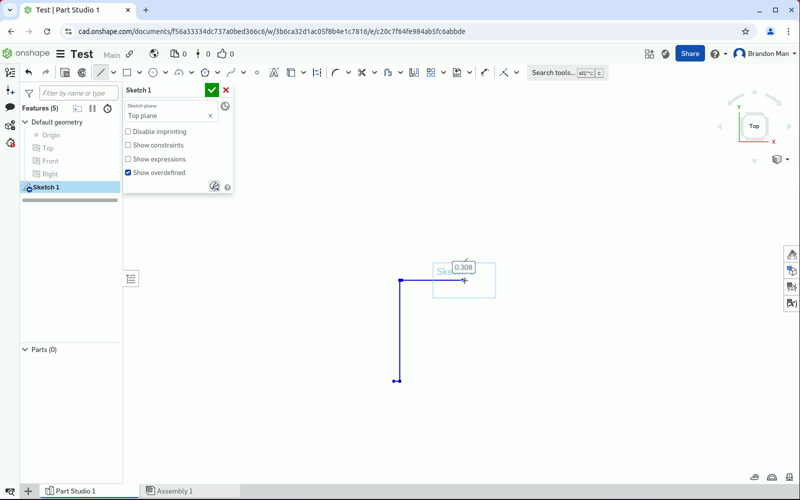
key_up(shift)
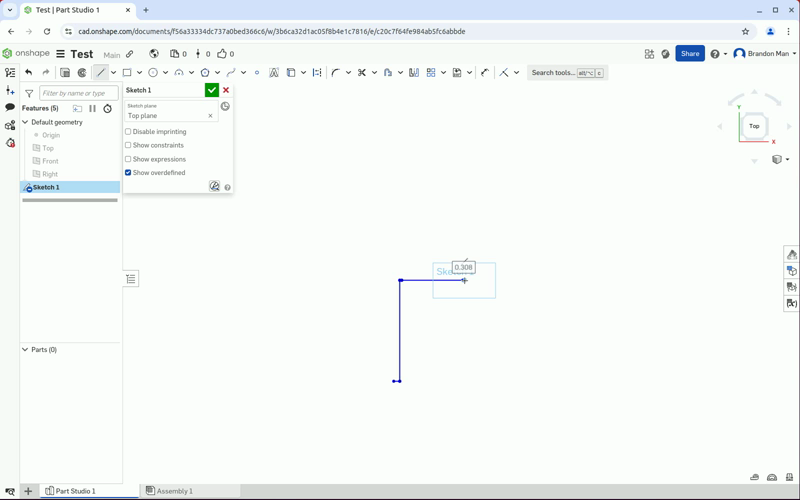
key_down(shift)
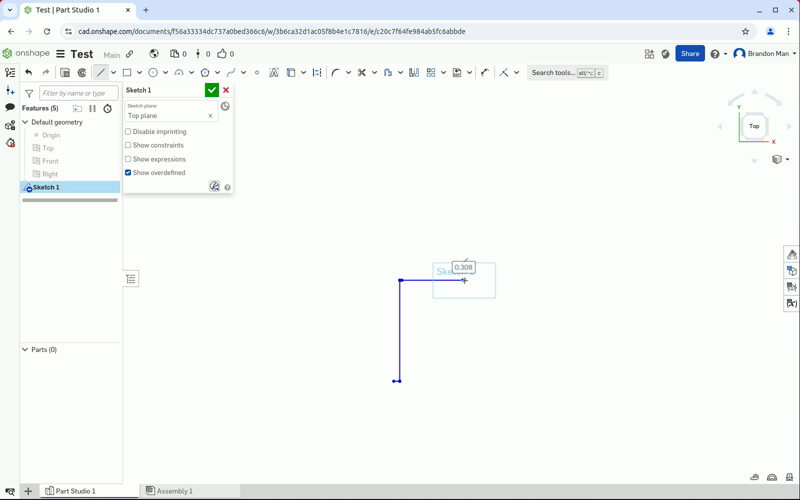
mouse_move(464, 381)
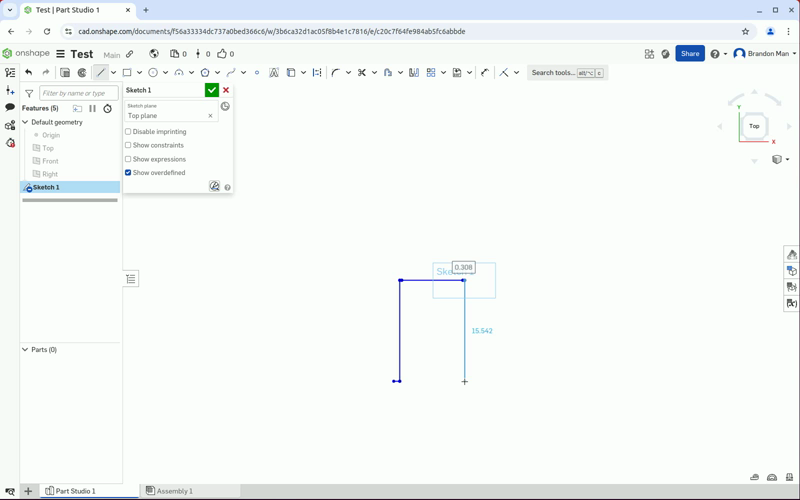
click(464, 381)
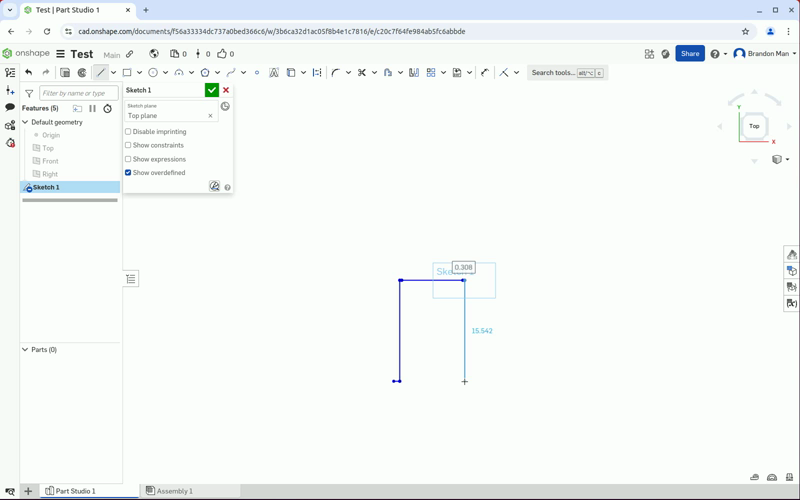
key_up(shift)
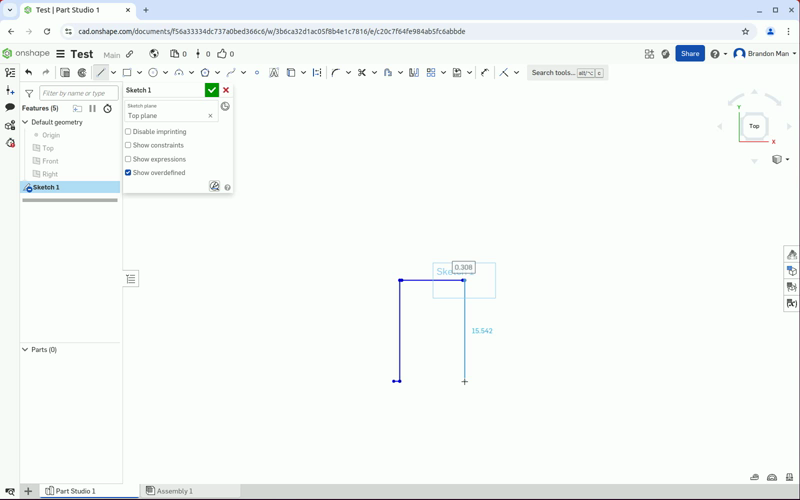
key_down(shift)
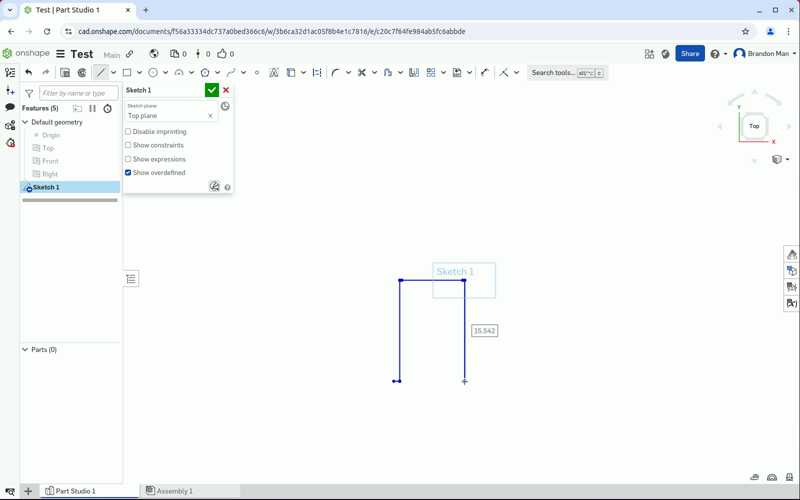
mouse_move(495, 381)
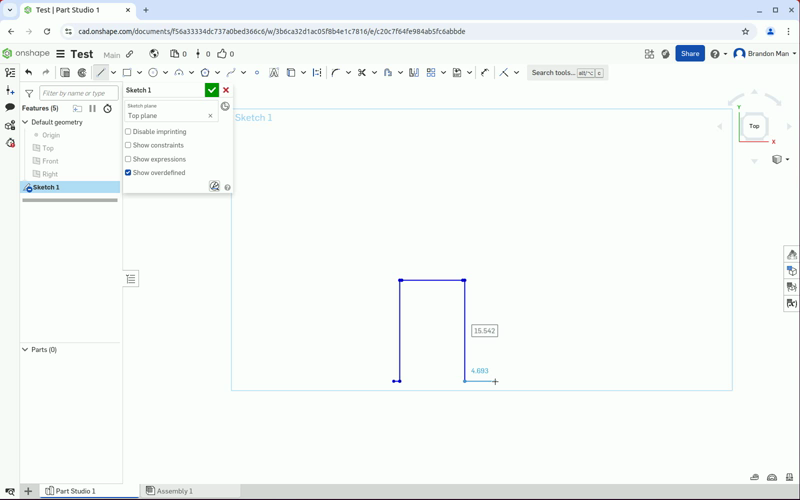
mouse_move(469, 381)
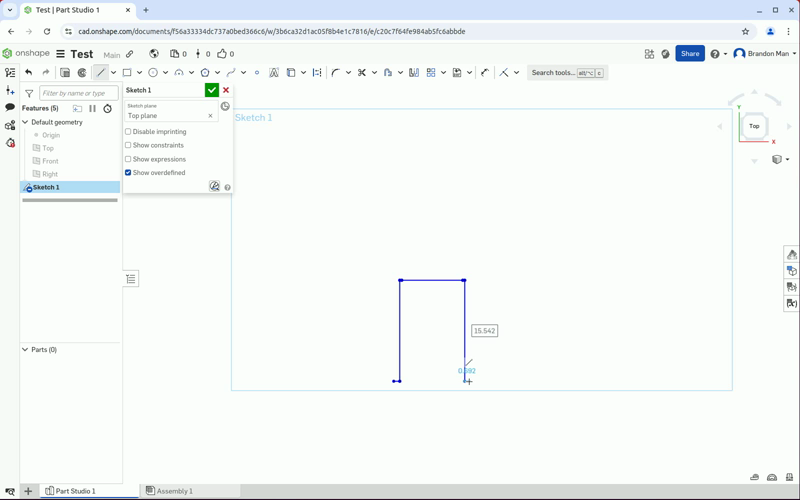
scroll(6)
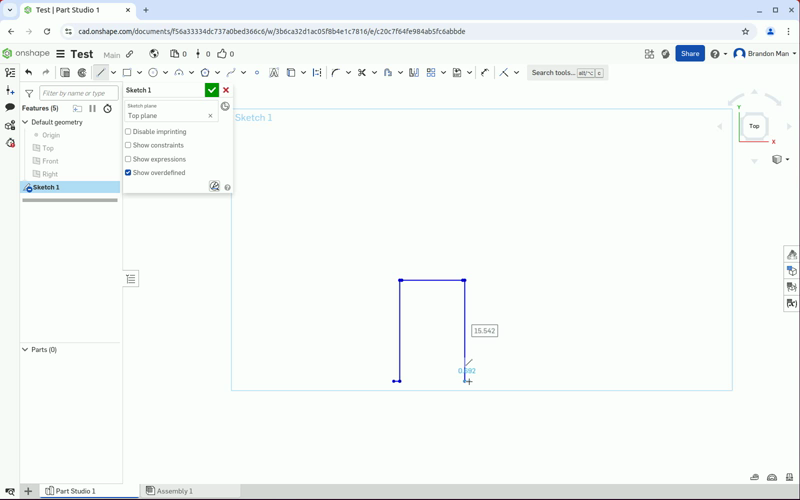
scroll(6)
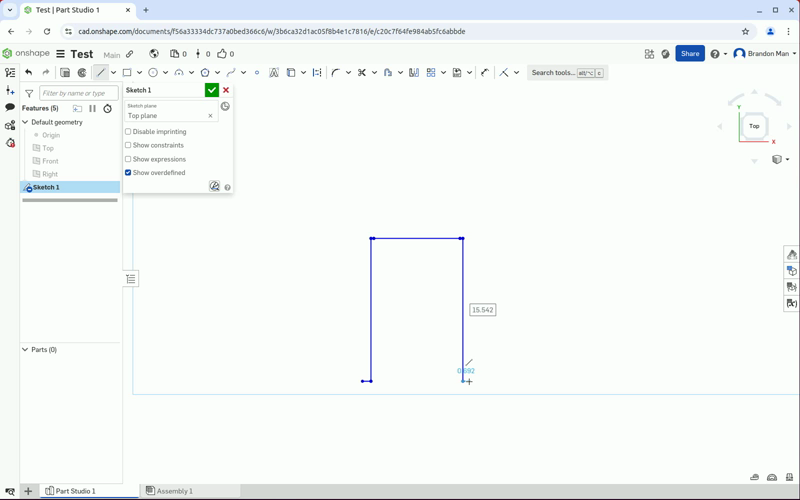
scroll(6)
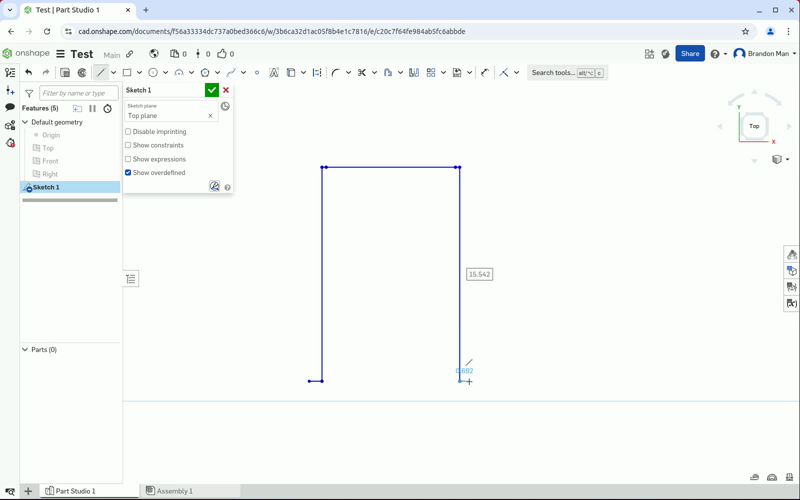
scroll(6)
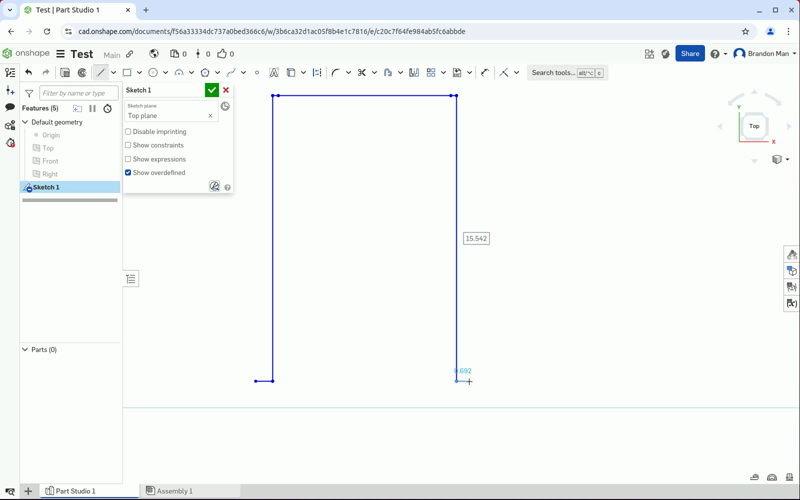
scroll(6)
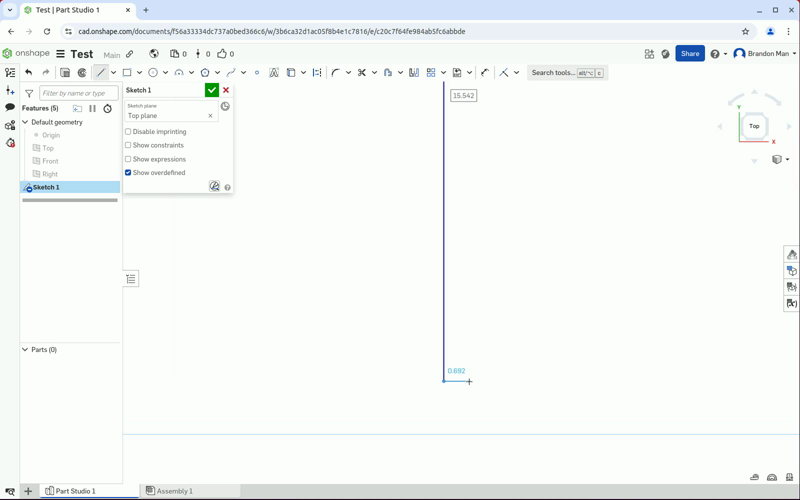
scroll(6)
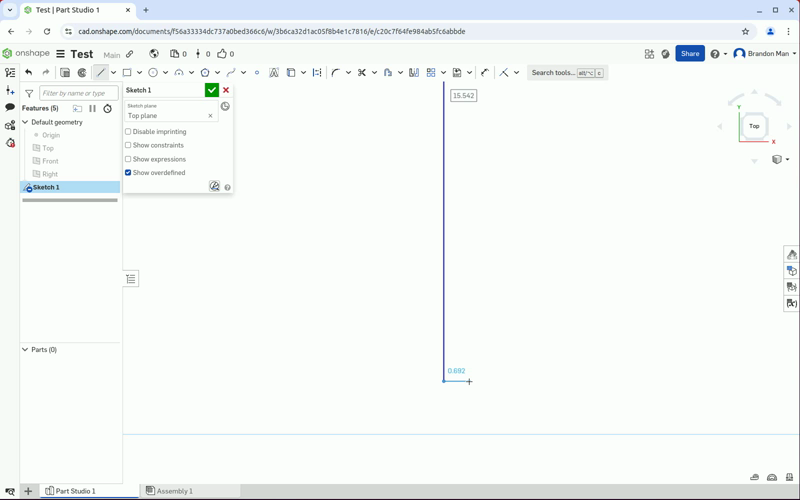
scroll(6)
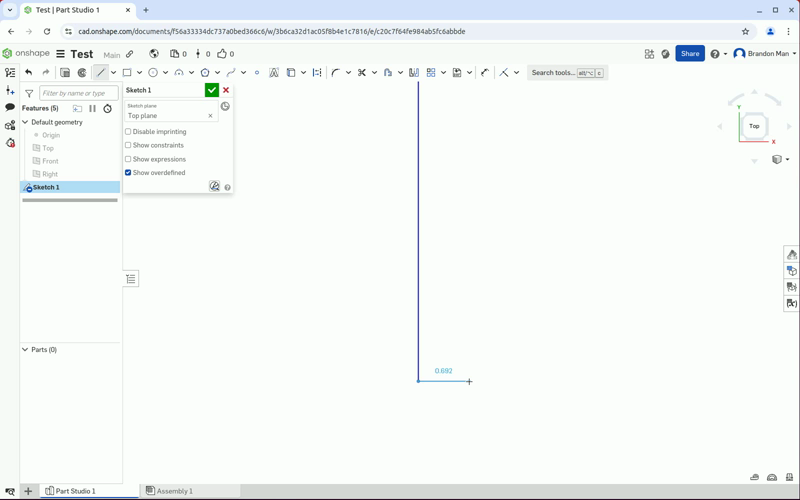
click(469, 381)
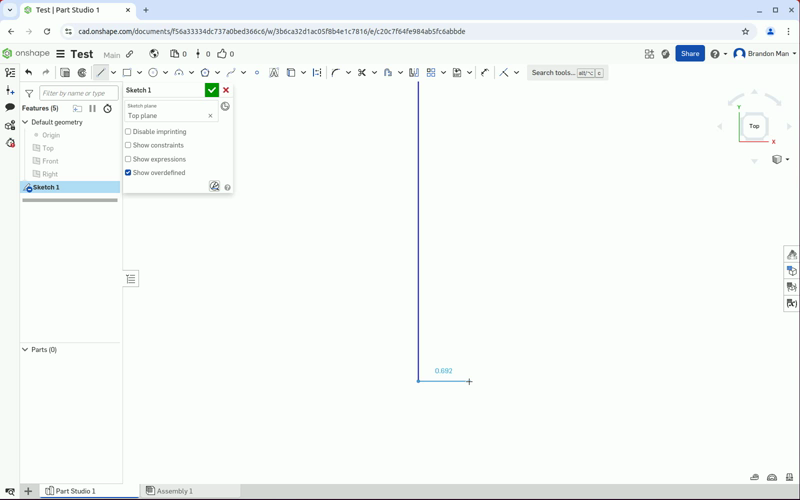
scroll(-6)
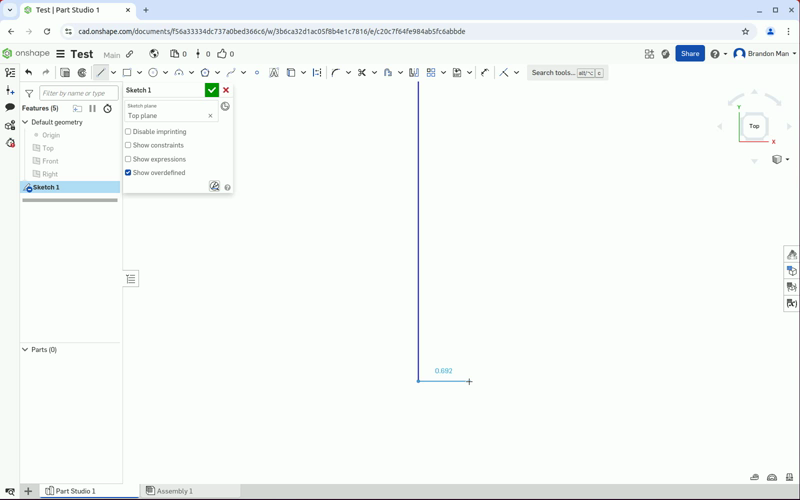
scroll(-6)
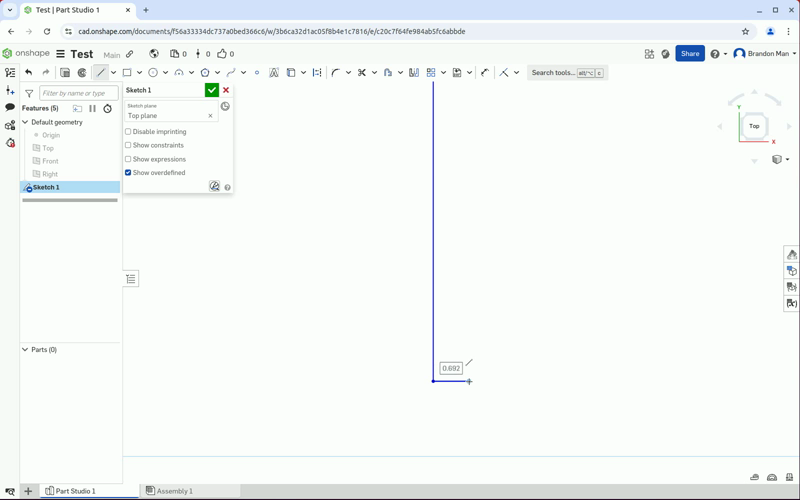
scroll(-6)
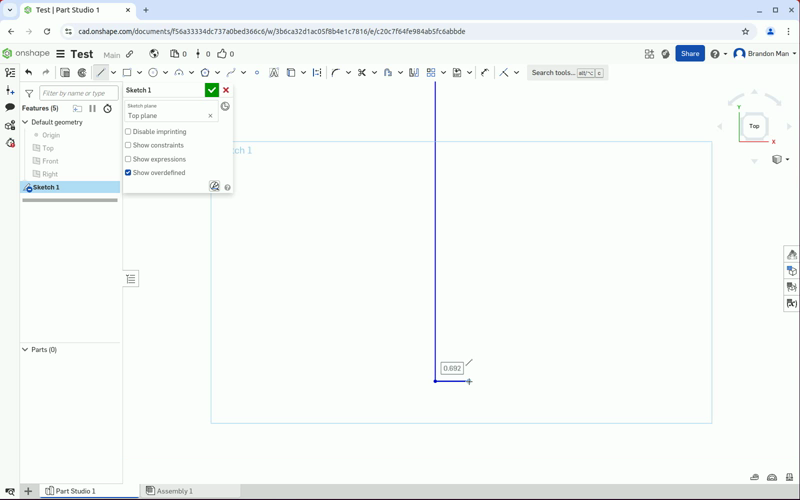
scroll(-6)
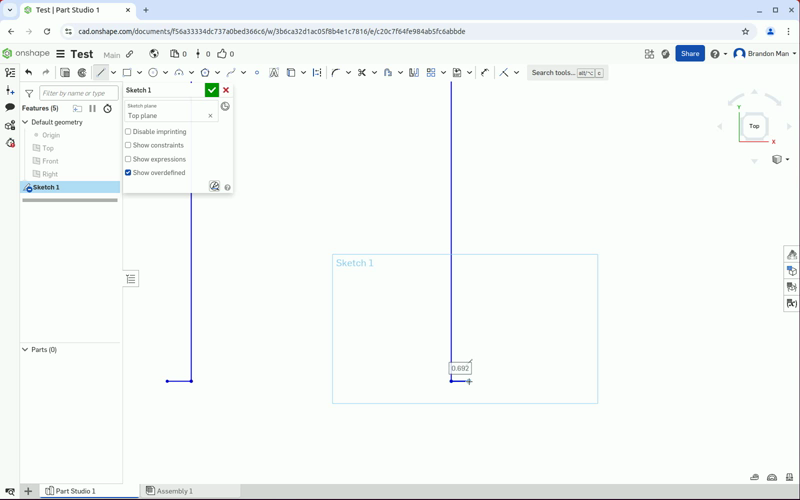
scroll(-6)
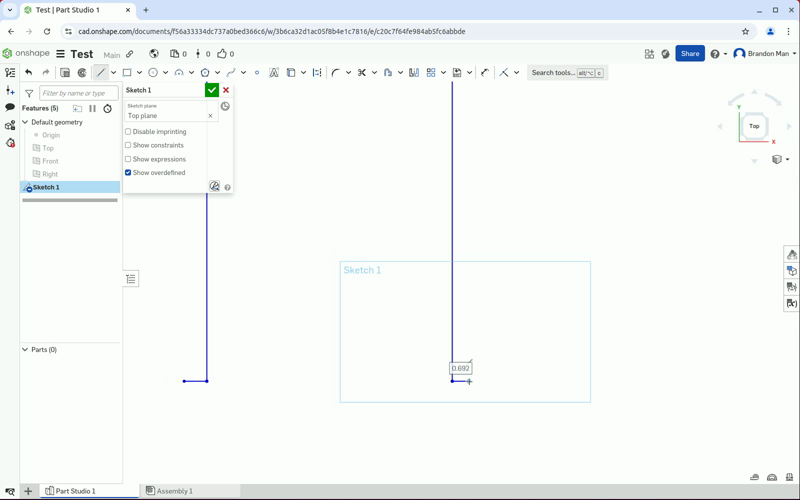
scroll(-6)
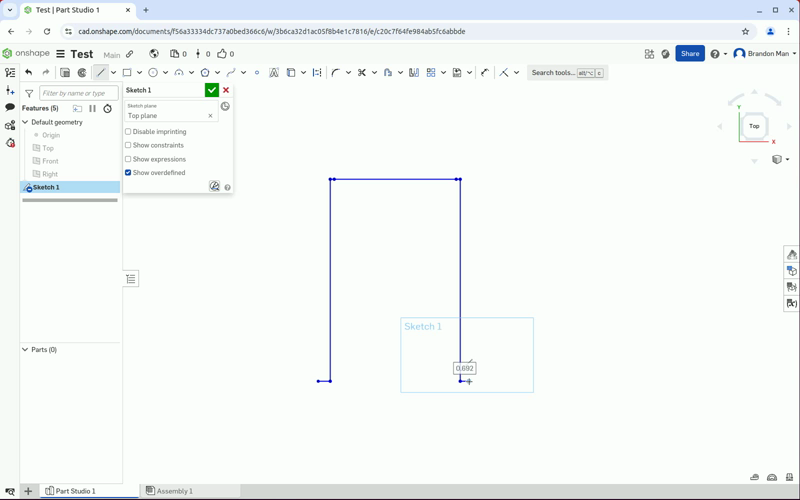
scroll(-6)
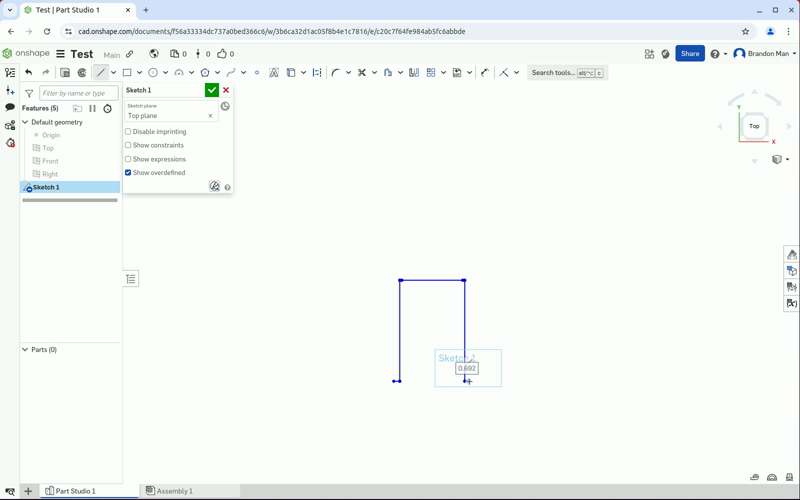
key_up(shift)
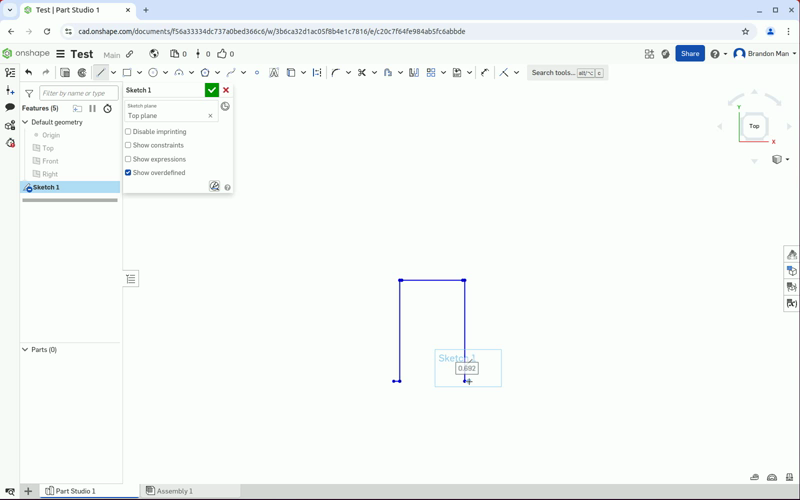
key_down(shift)
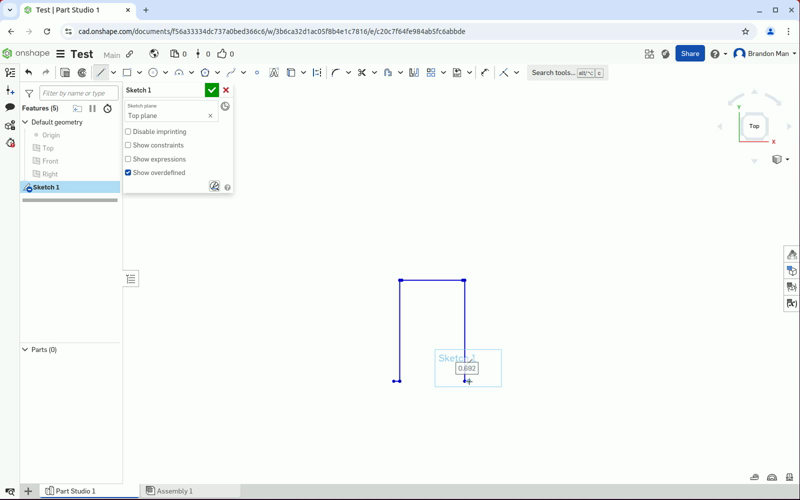
mouse_move(469, 275)
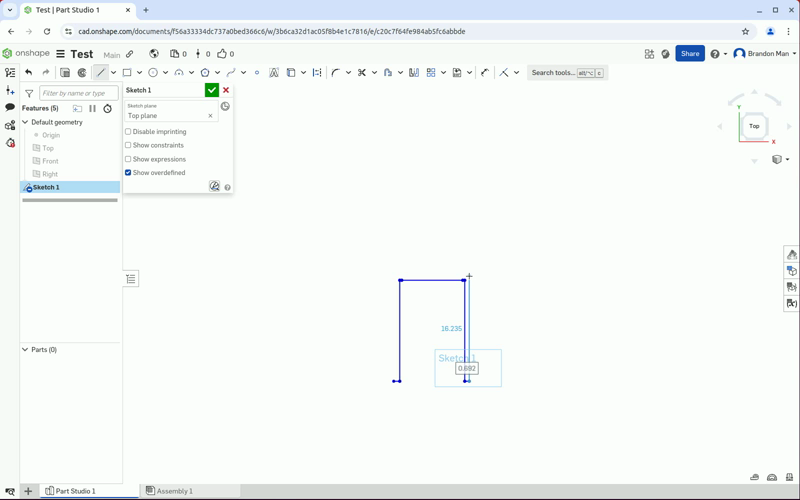
click(469, 275)
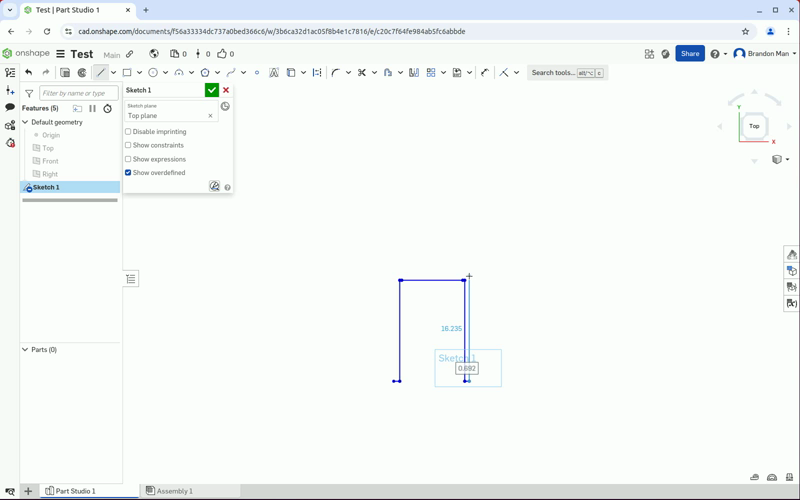
key_up(shift)
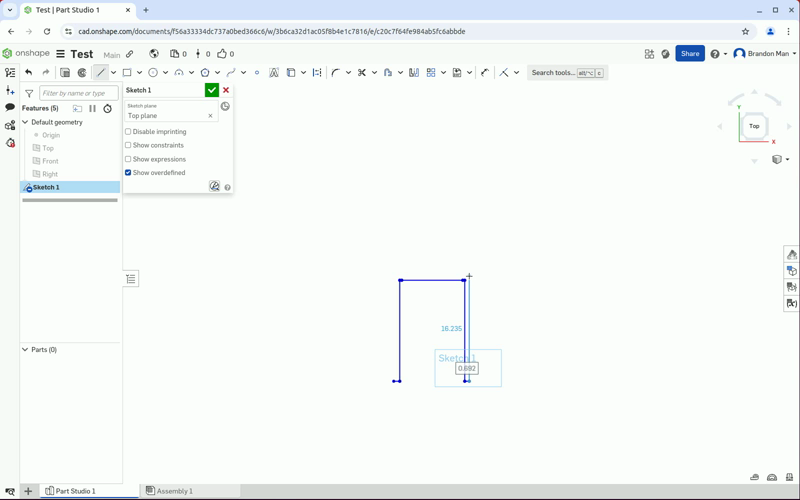
key_down(shift)
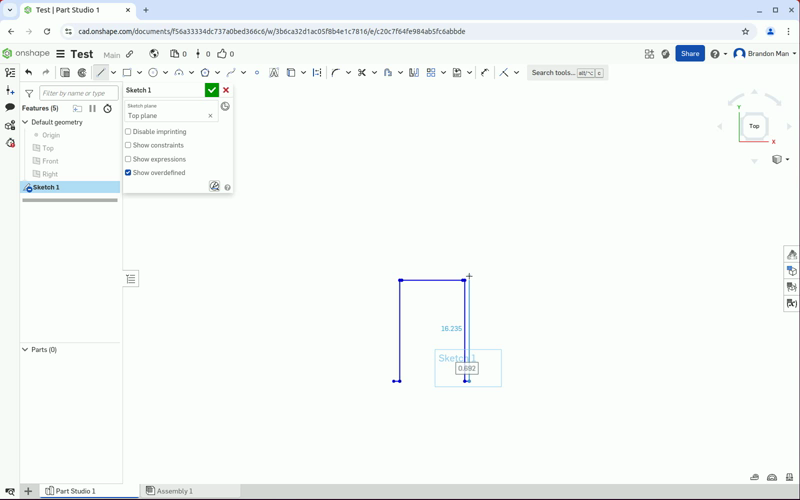
mouse_move(395, 275)
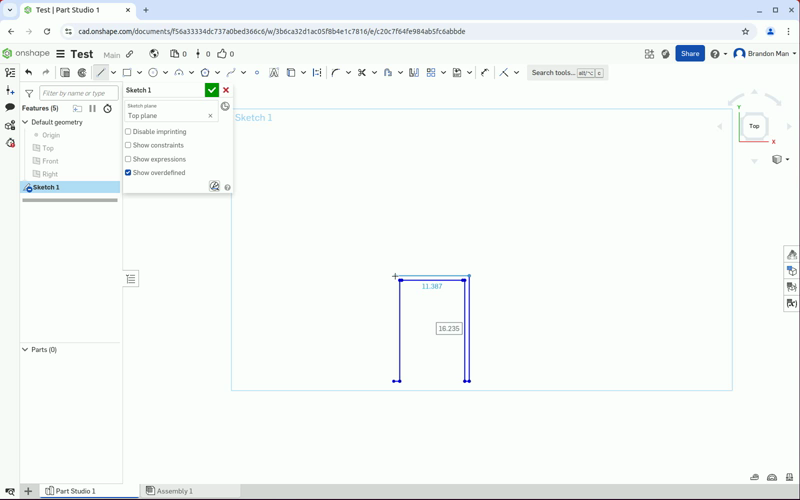
click(395, 275)
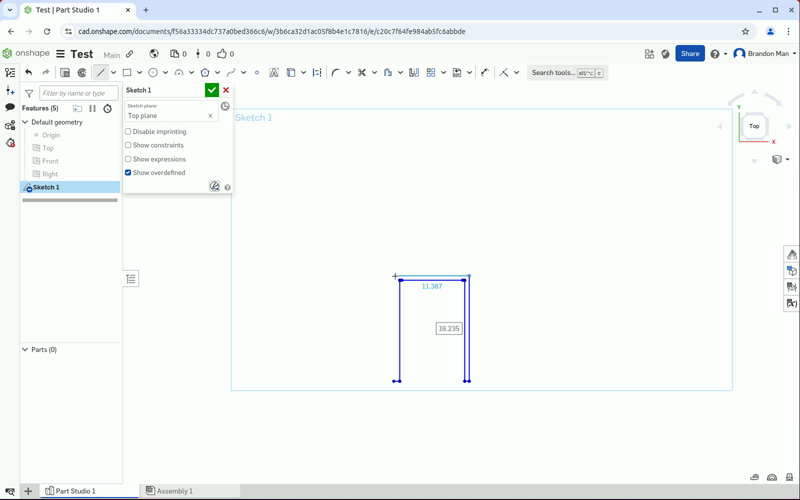
key_up(shift)
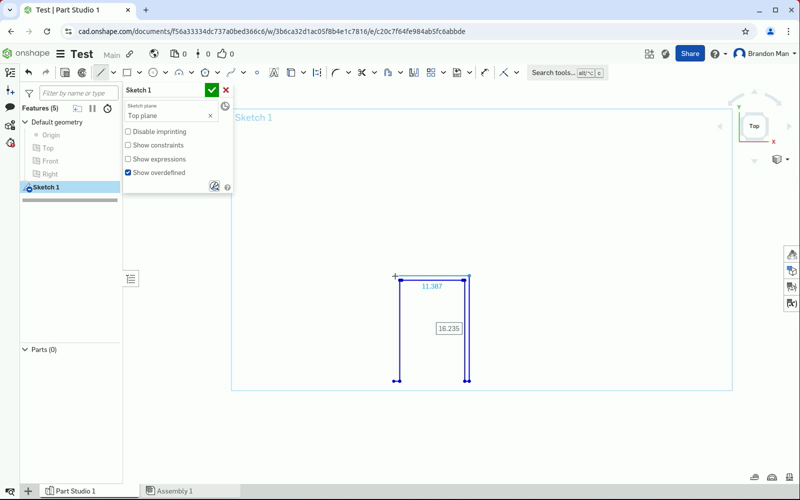
key_down(shift)
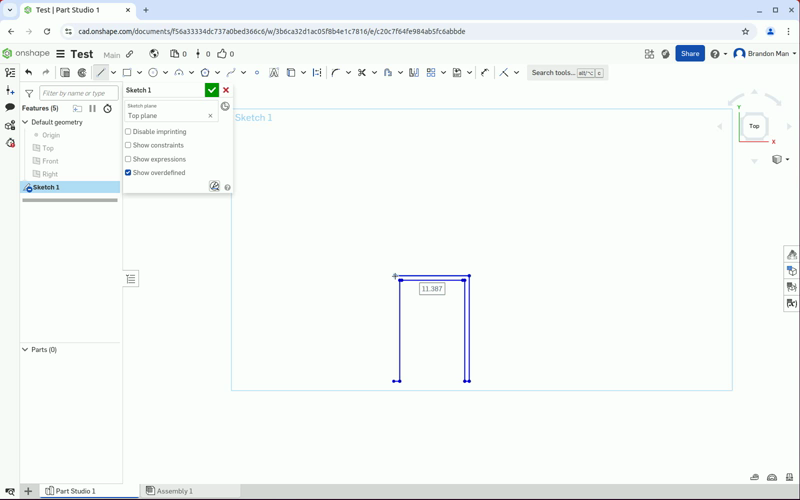
mouse_move(395, 381)
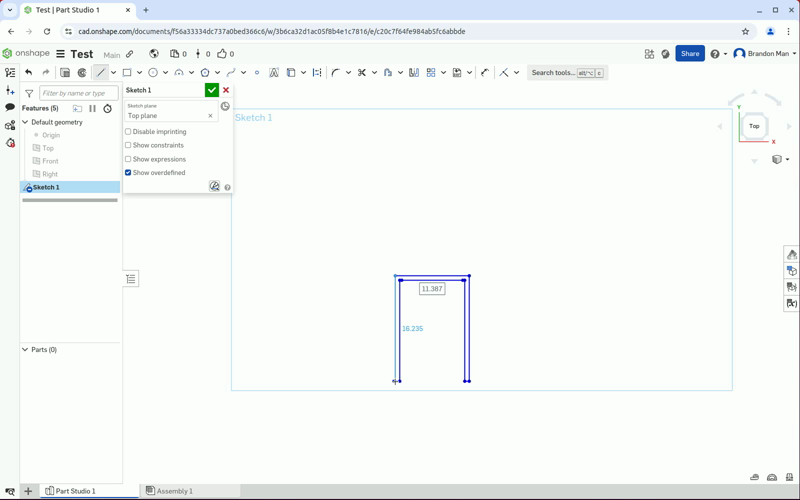
key_up(shift)
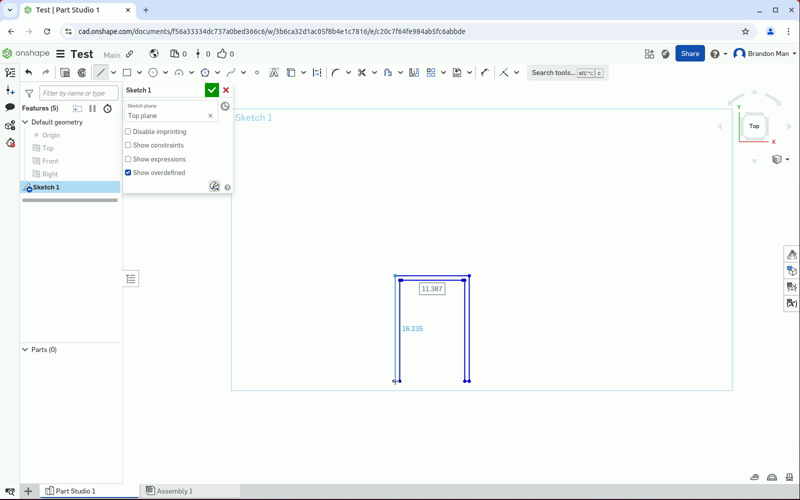
click(395, 381)
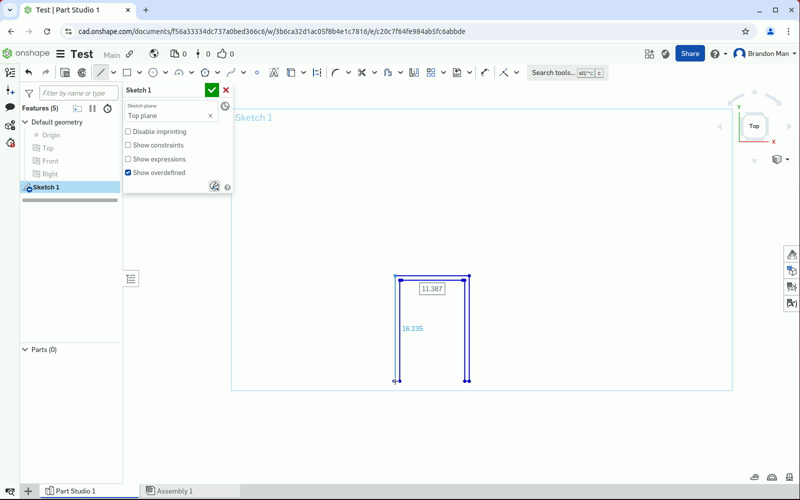
key(esc)
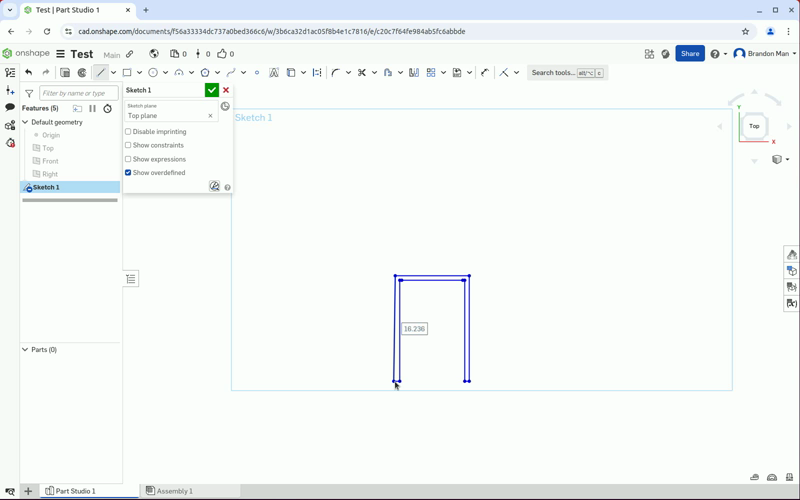
mouse_move(467, 355)
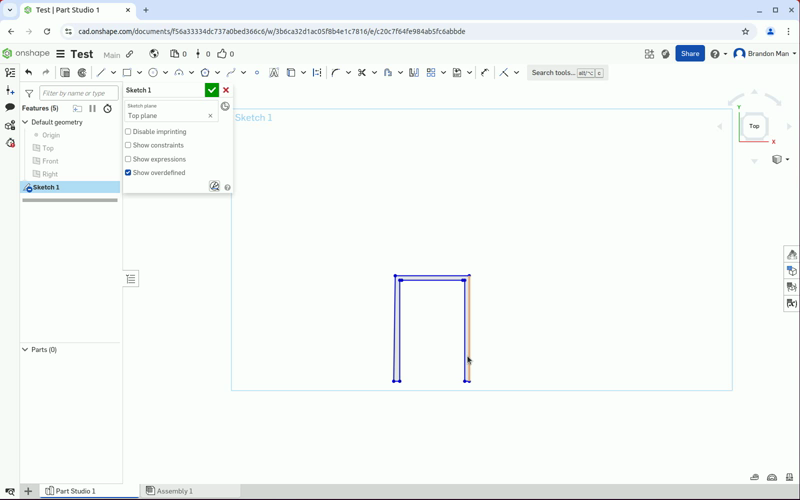
scroll(6)
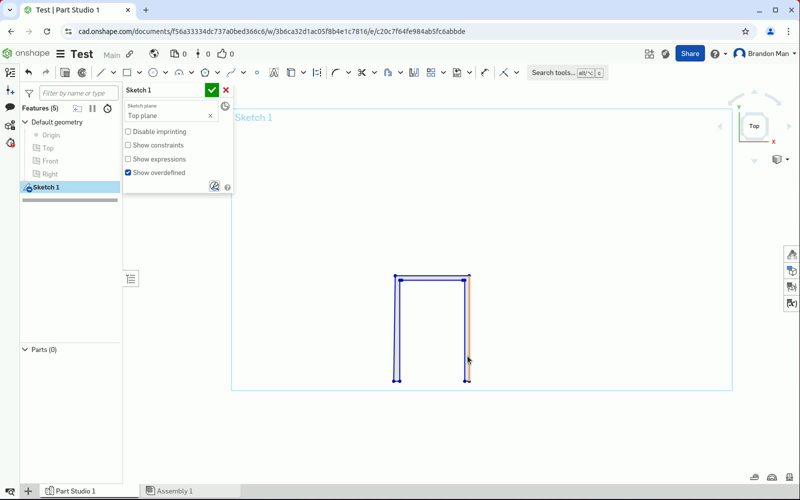
scroll(6)
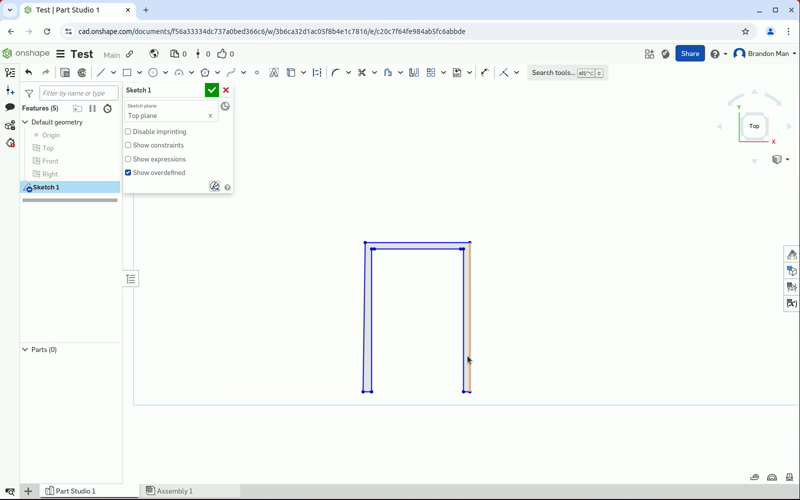
scroll(6)
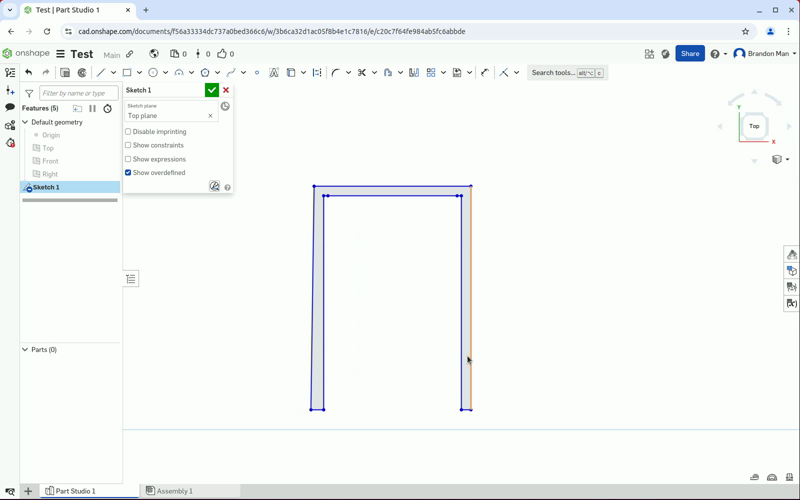
scroll(6)
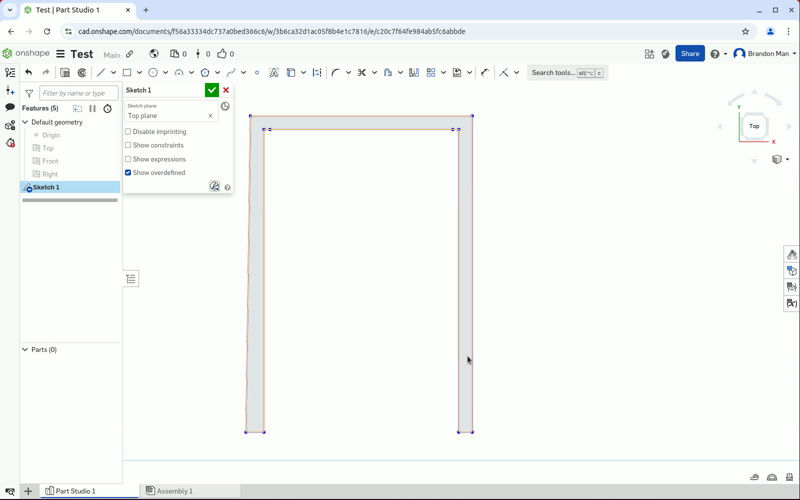
scroll(6)
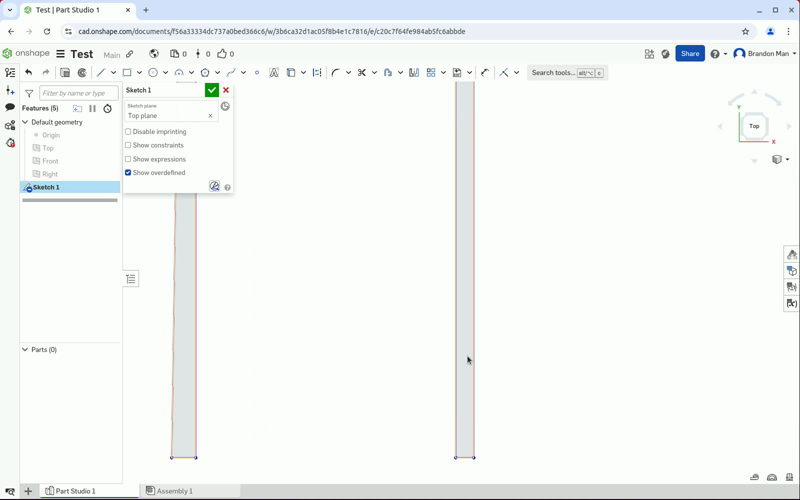
scroll(6)
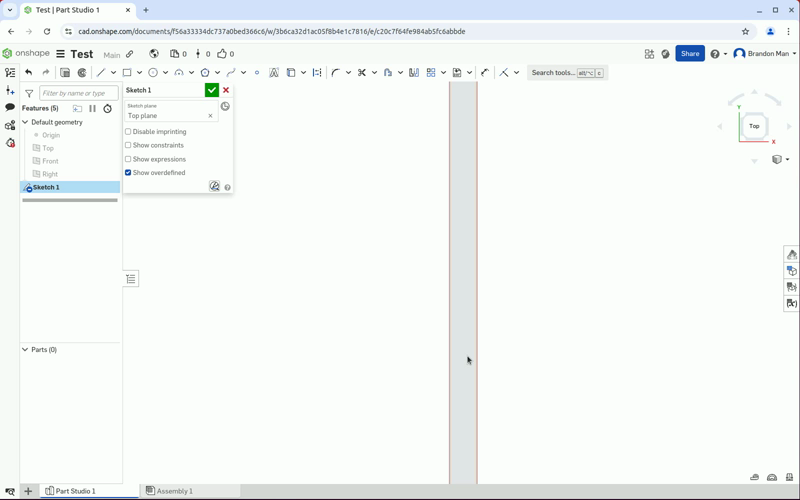
scroll(6)
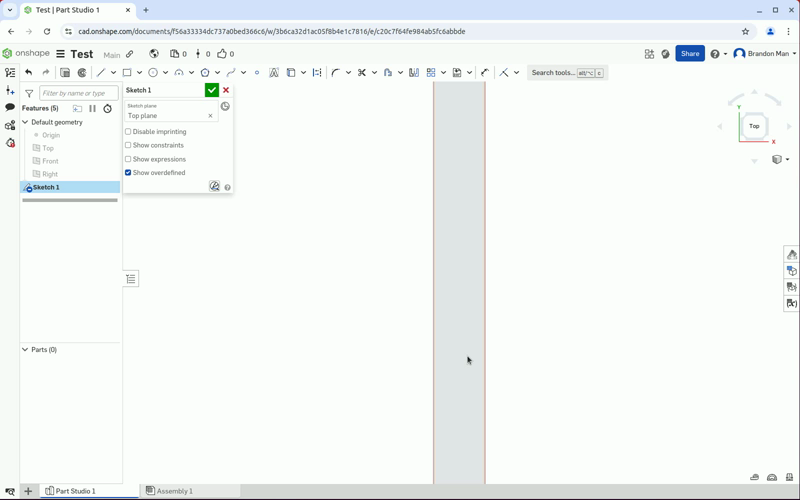
click(467, 355)
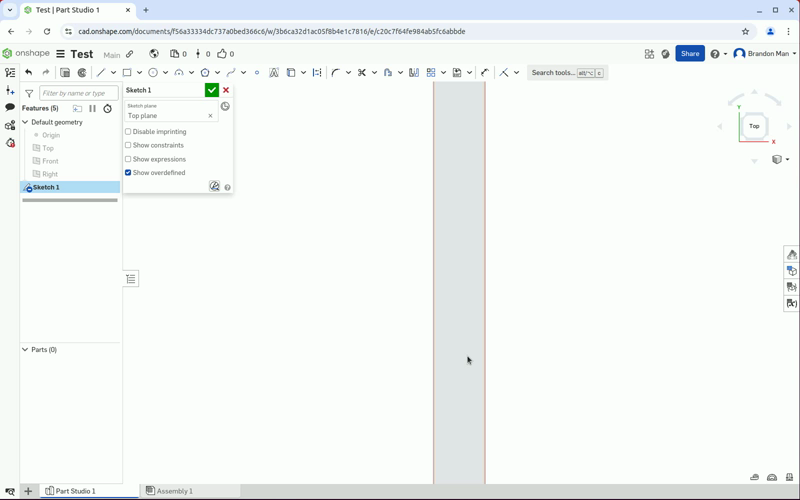
scroll(-6)
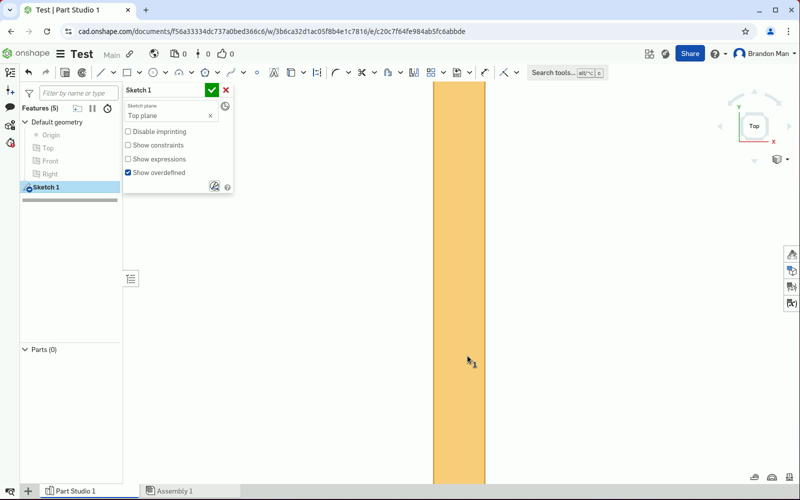
scroll(-6)
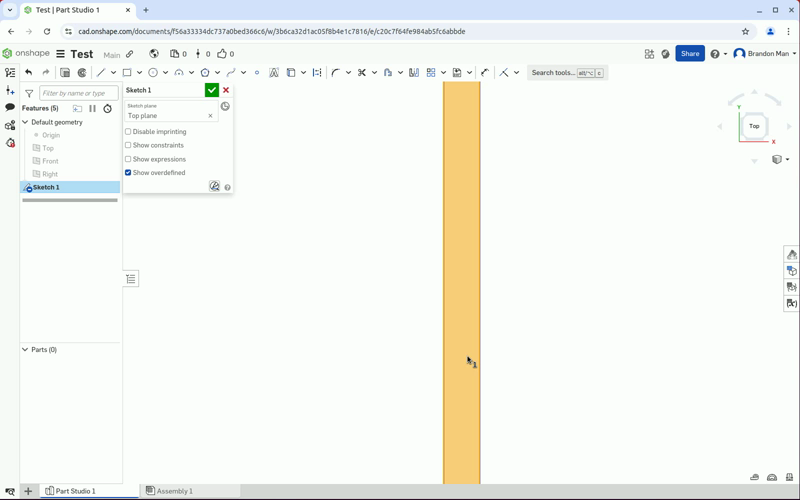
scroll(-6)
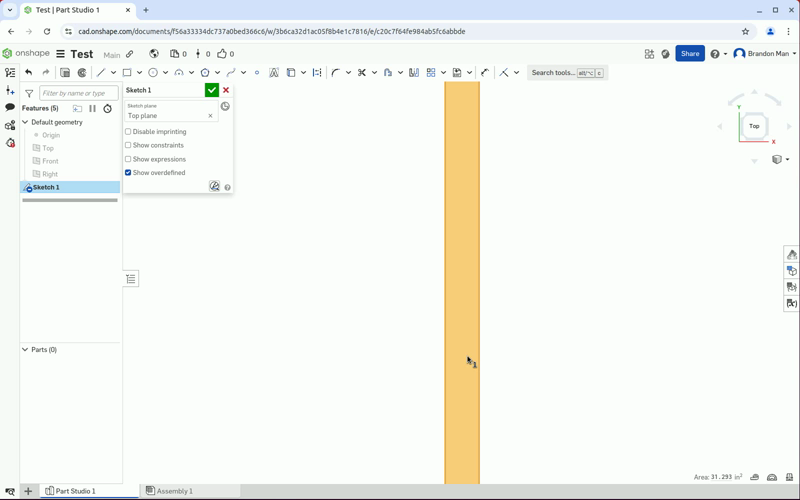
scroll(-6)
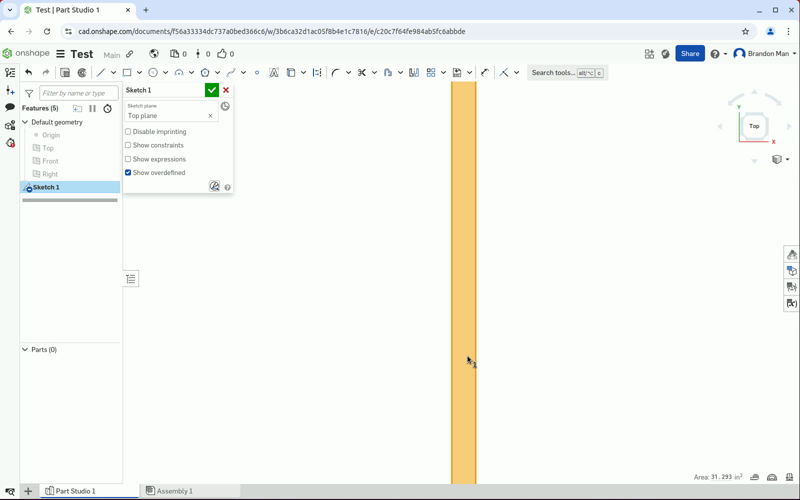
scroll(-6)
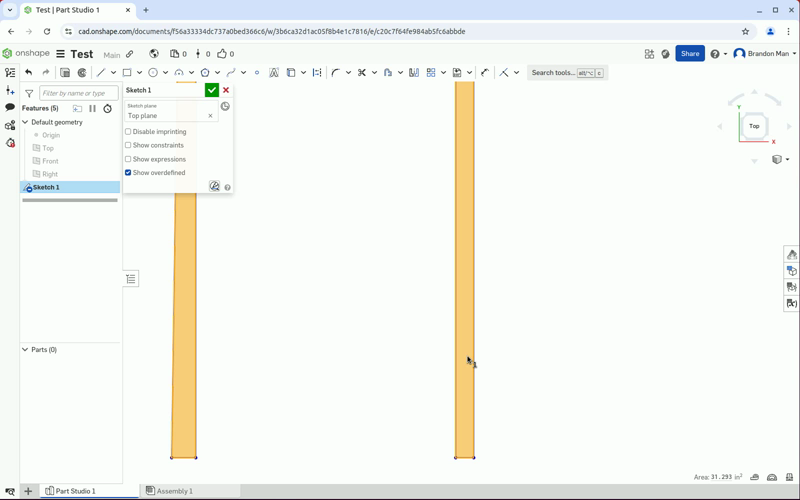
scroll(-6)
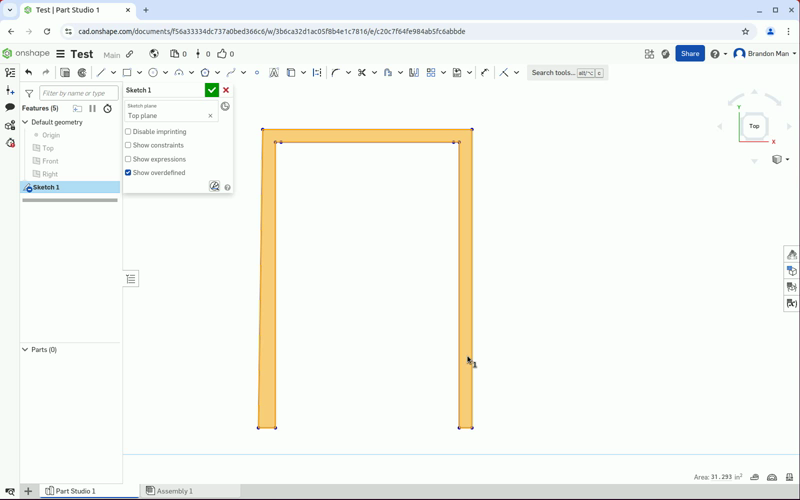
scroll(-6)
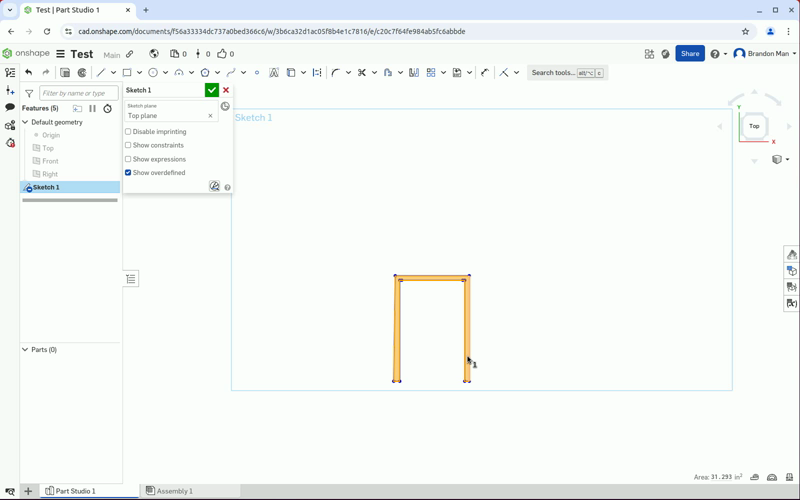
mouse_move(73, 352)
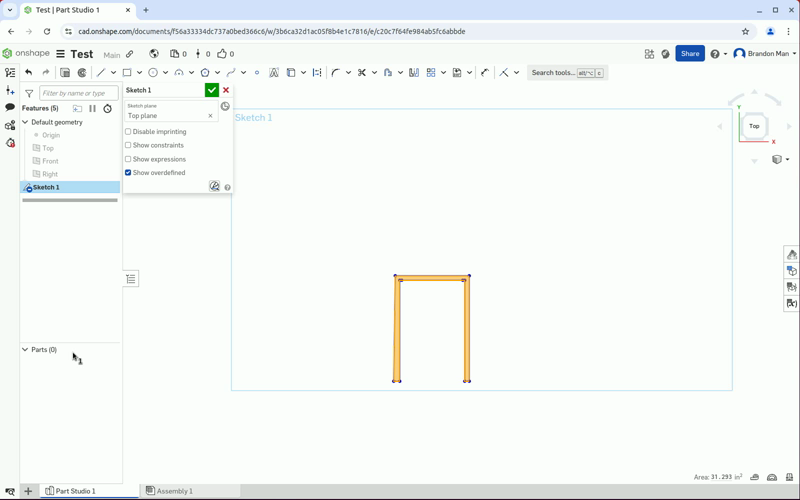
key(shift+y)
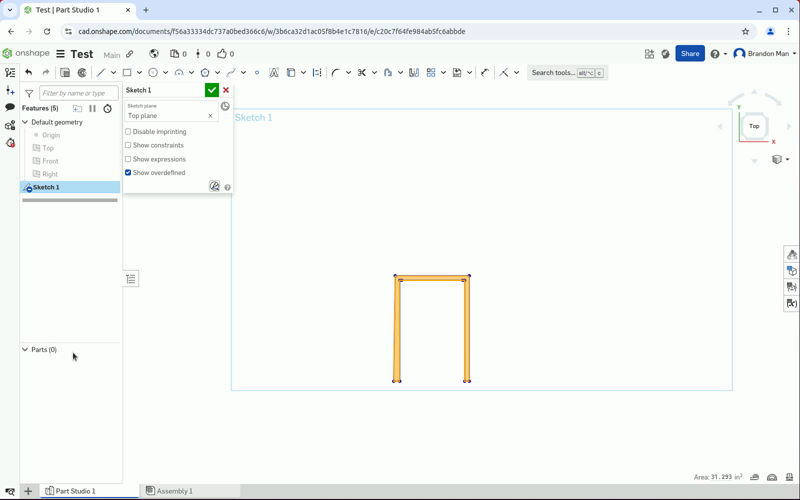
key(shift+e)
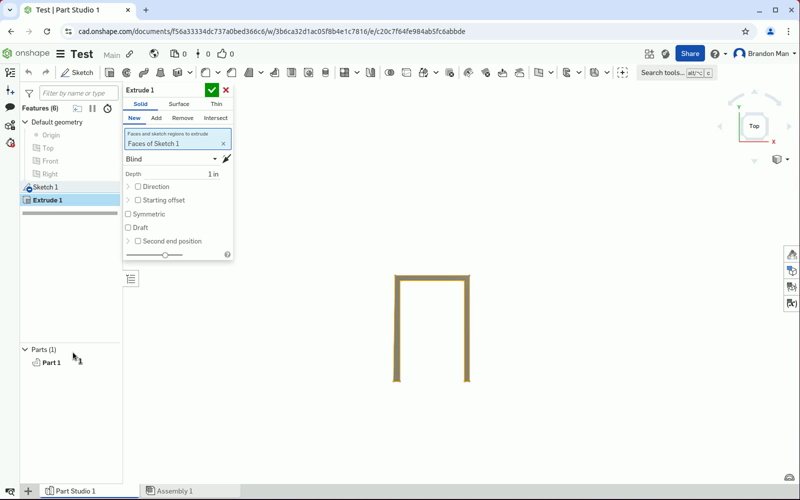
mouse_move(143, 106)
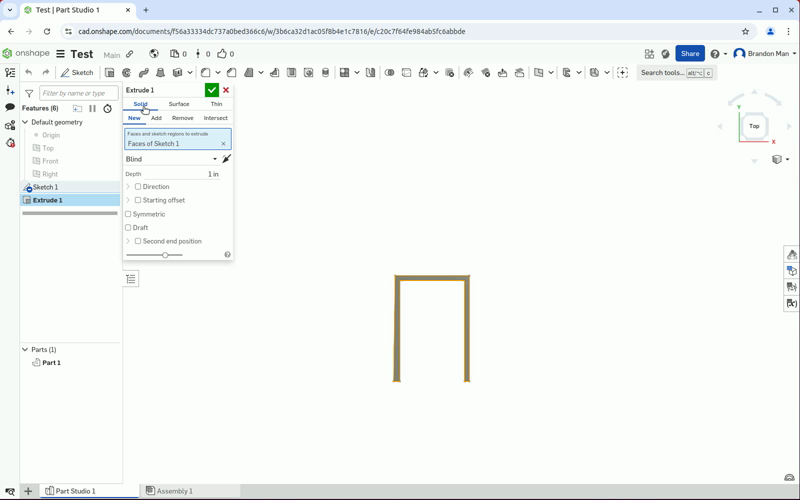
click(143, 106)
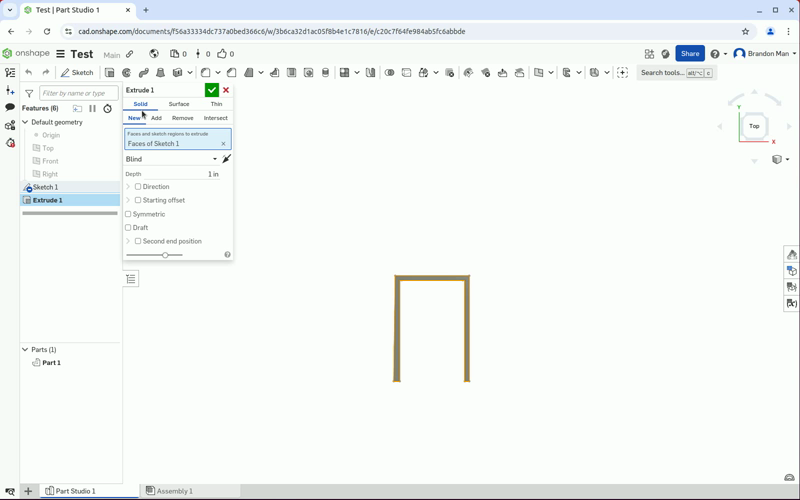
mouse_move(137, 120)
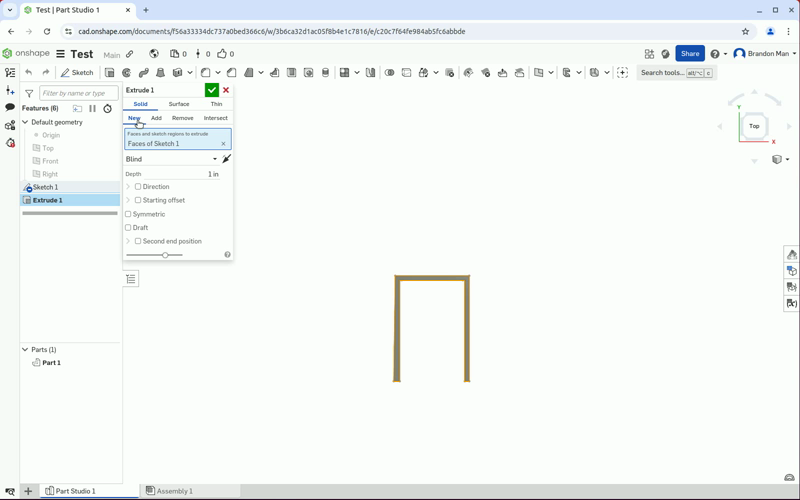
click(137, 120)
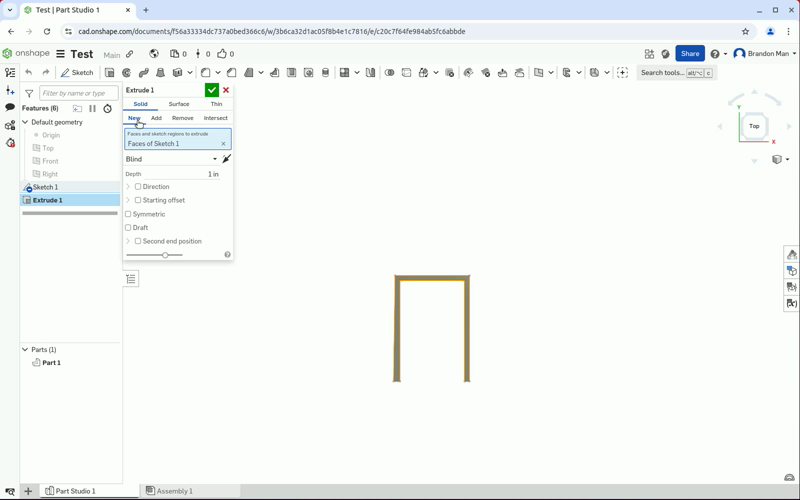
key(tab, 4)
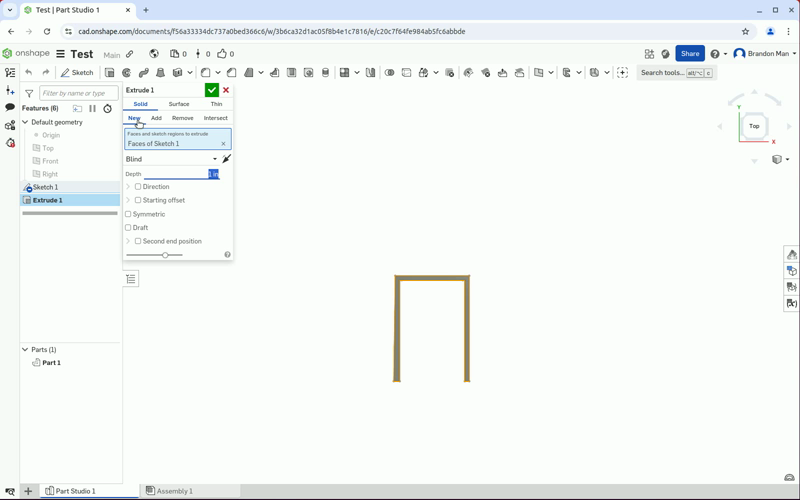
text(23.108)
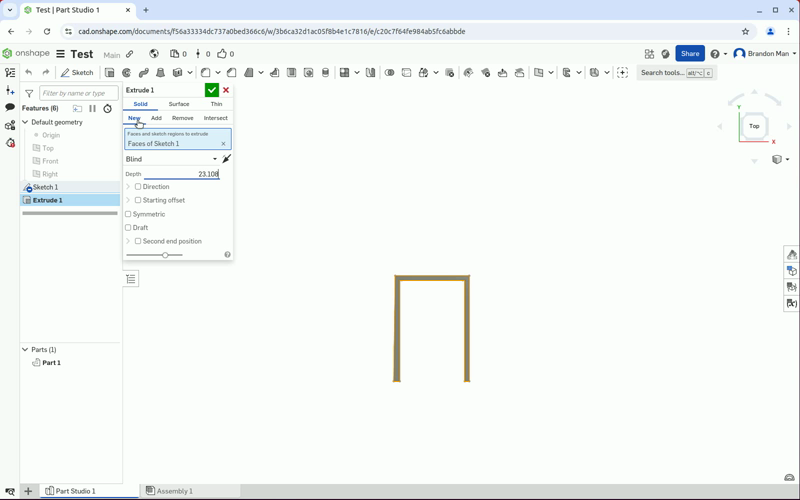
key(enter)
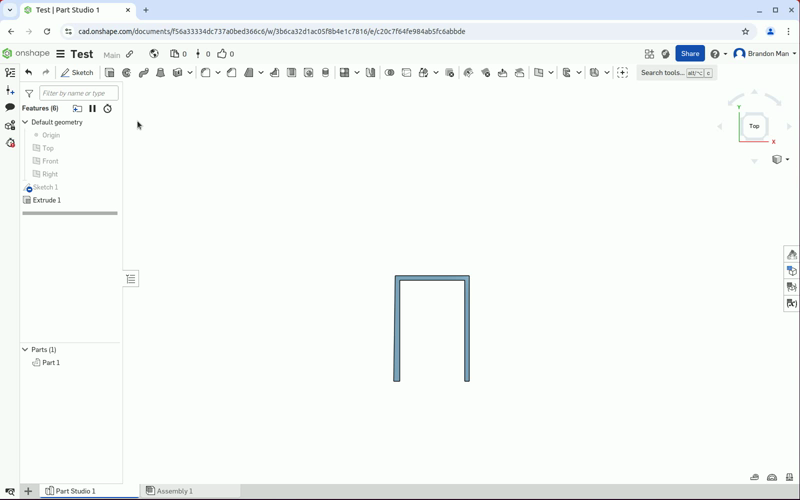
key(shift+h)
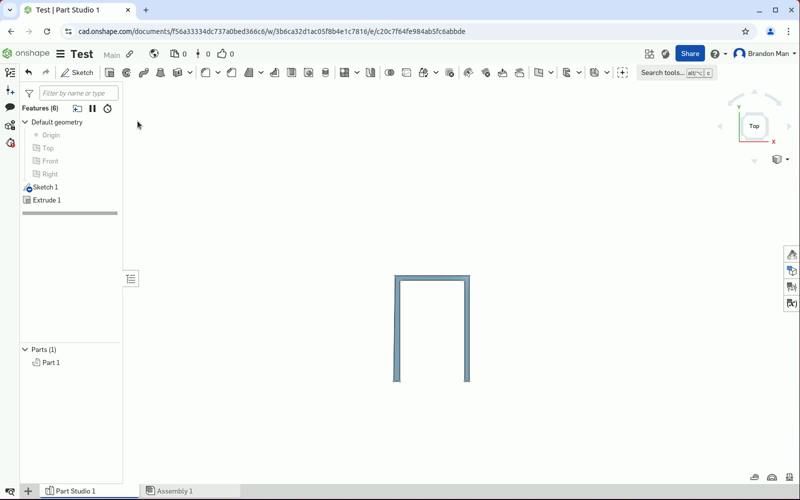
key(shift+h)
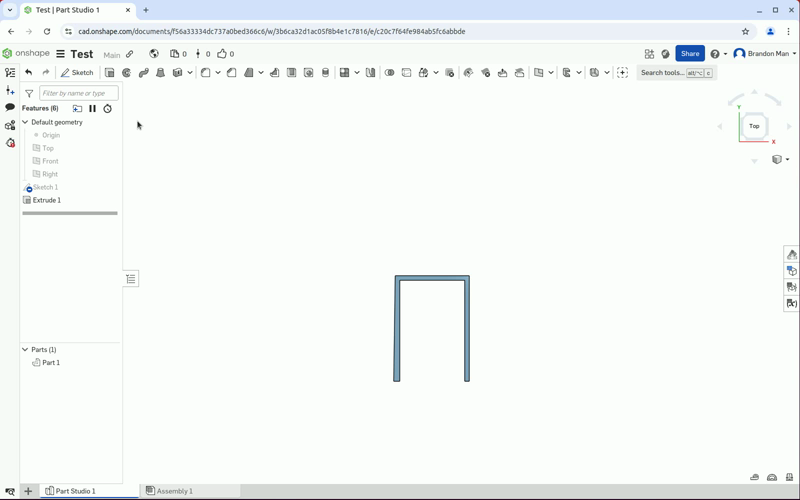
mouse_move(73, 189)
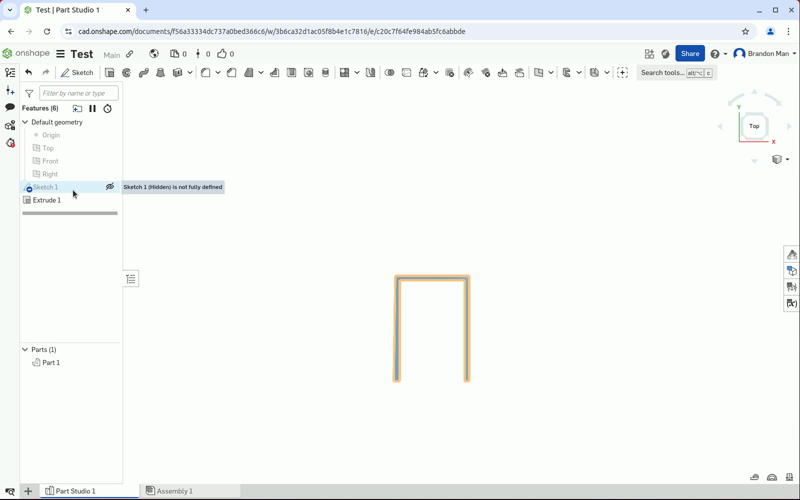
click(73, 189)
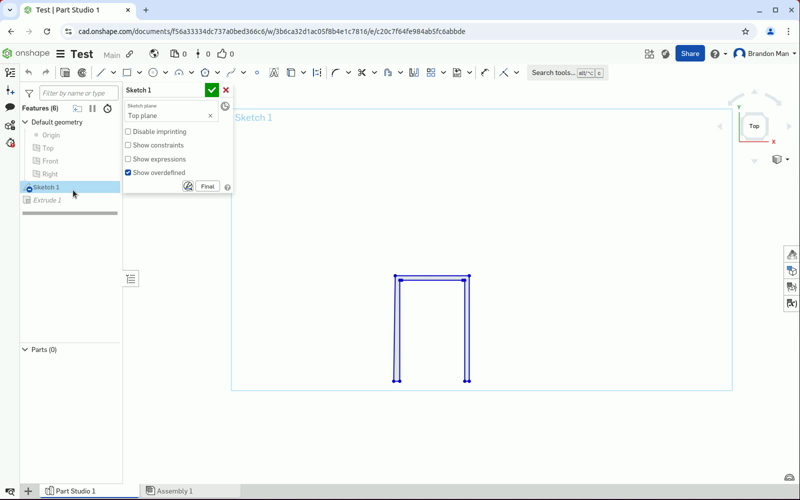
mouse_move(229, 92)
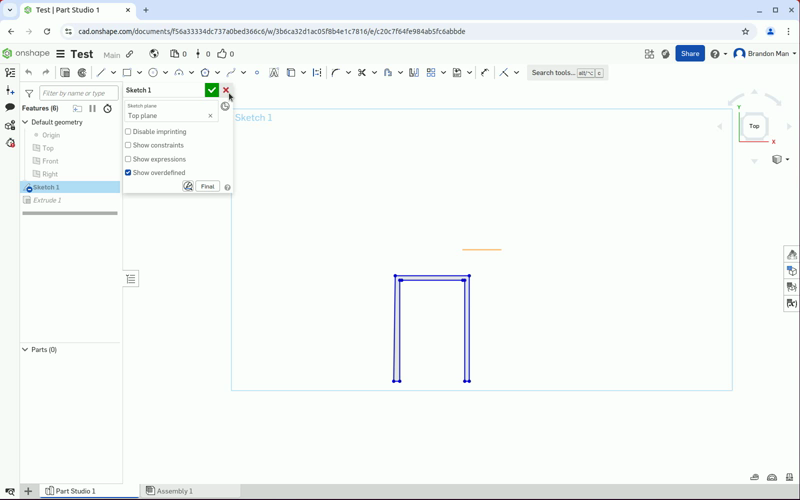
click(229, 92)
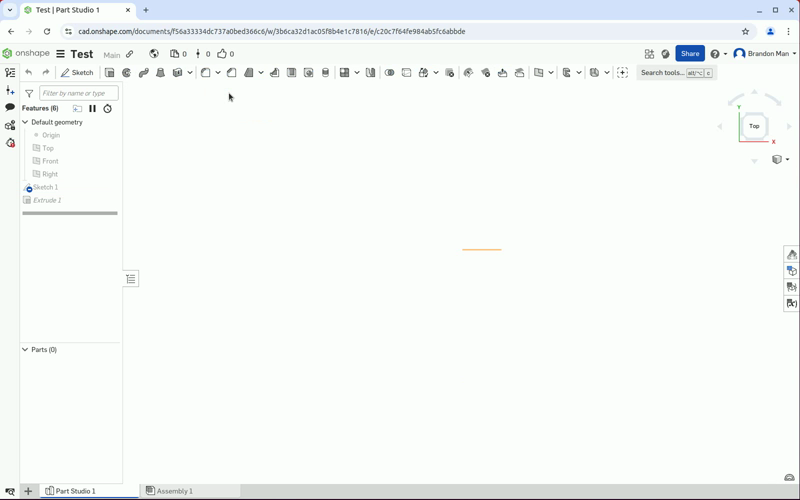
mouse_move(73, 352)
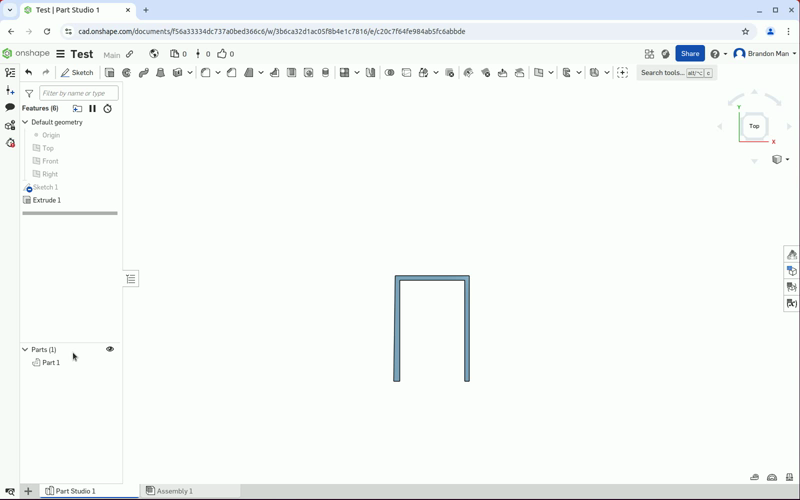
key(y)
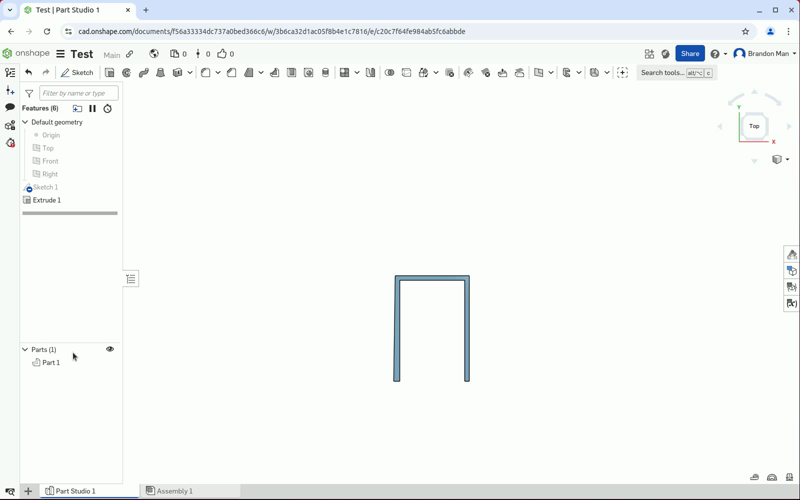
key(shift+p)
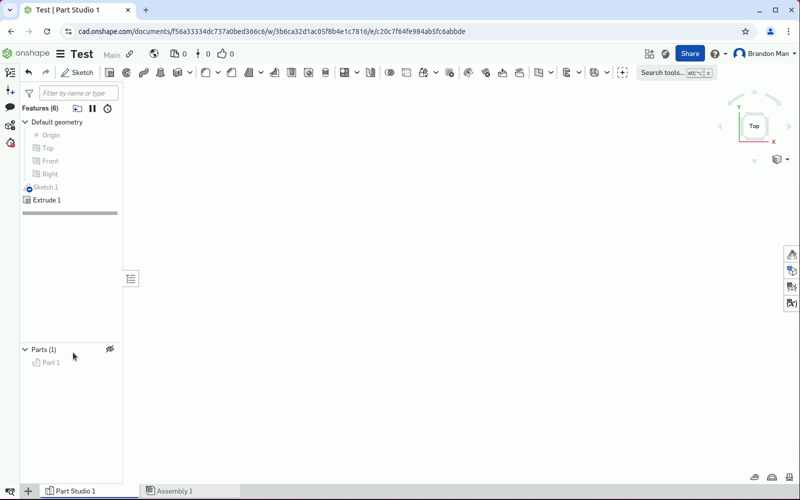
key(space)
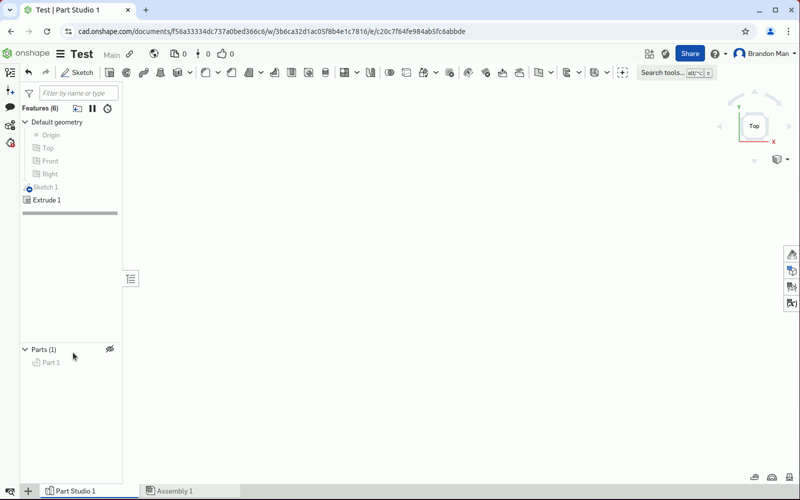
key_down(shift)
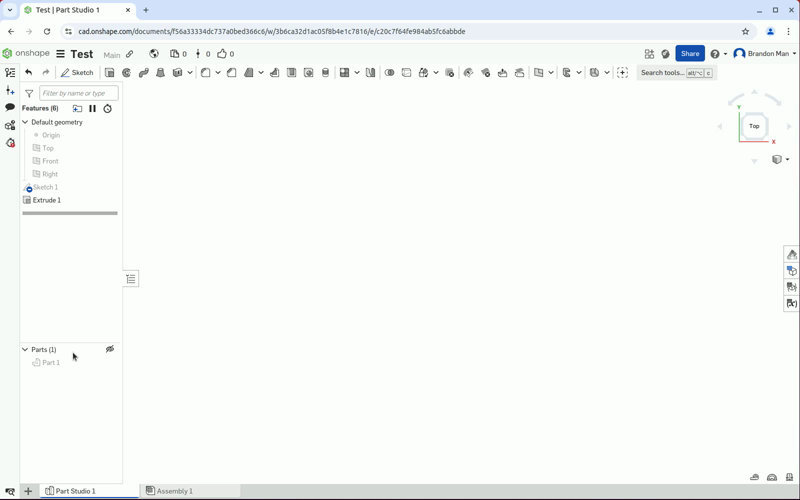
key(up)
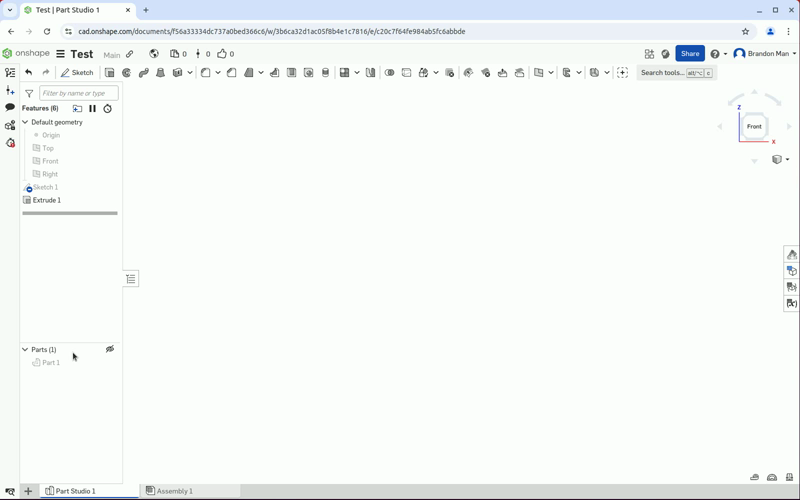
key_up(shift)
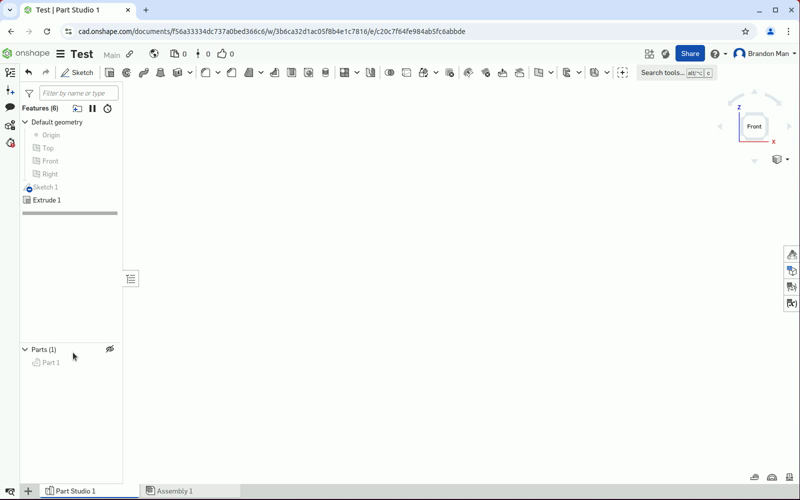
mouse_move(73, 352)
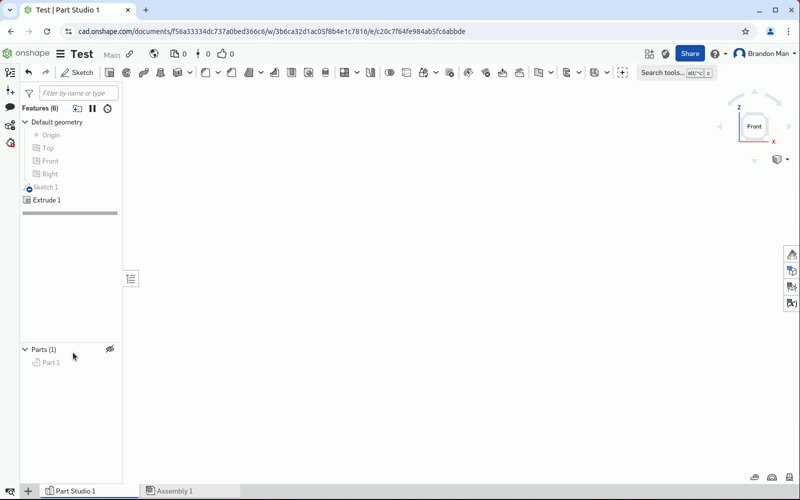
key(shift+y)
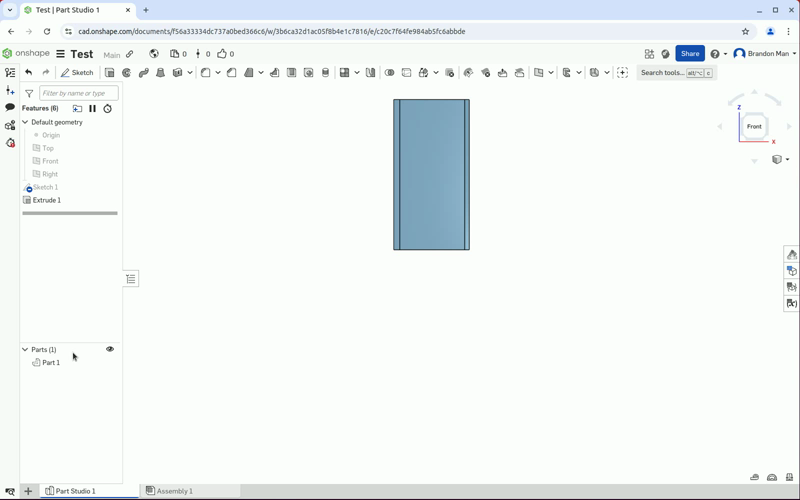
mouse_move(541, 75)
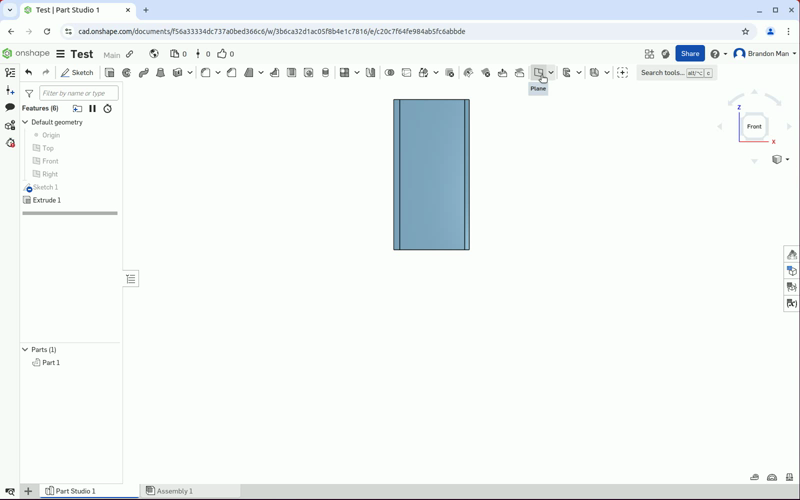
click(541, 75)
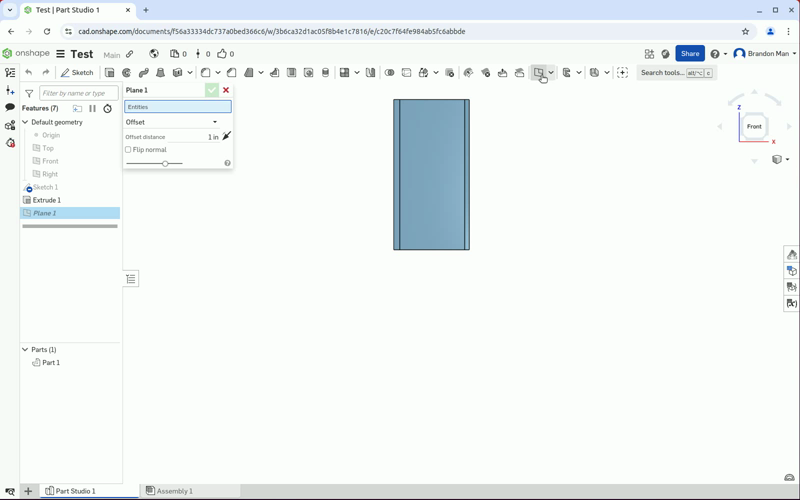
mouse_move(73, 163)
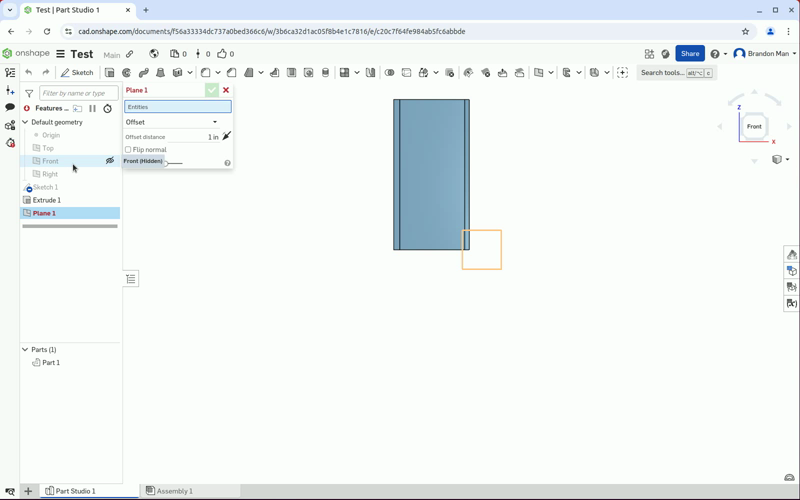
click(73, 163)
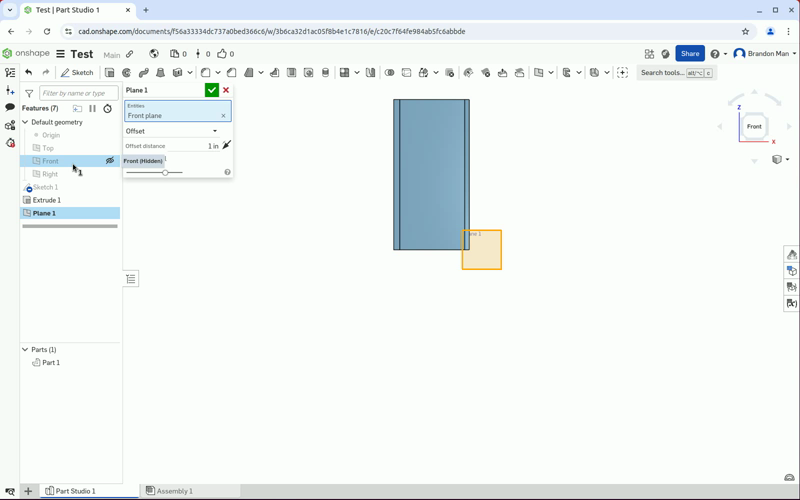
key(tab, 2)
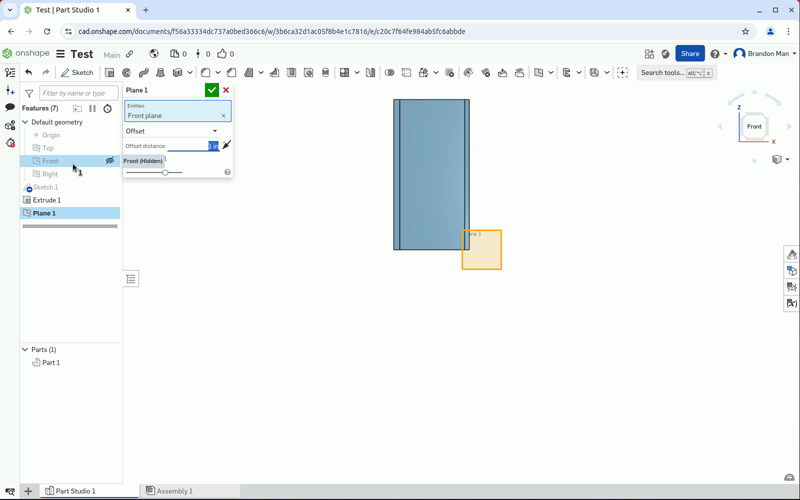
text(20.212)
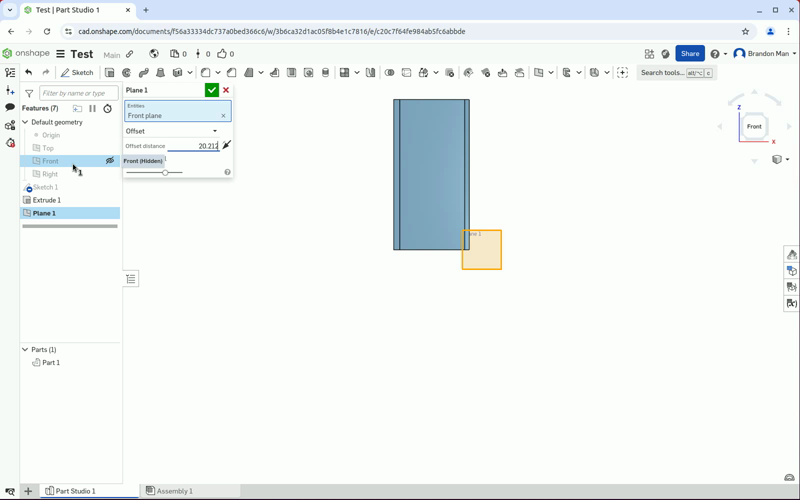
key(enter, 2)
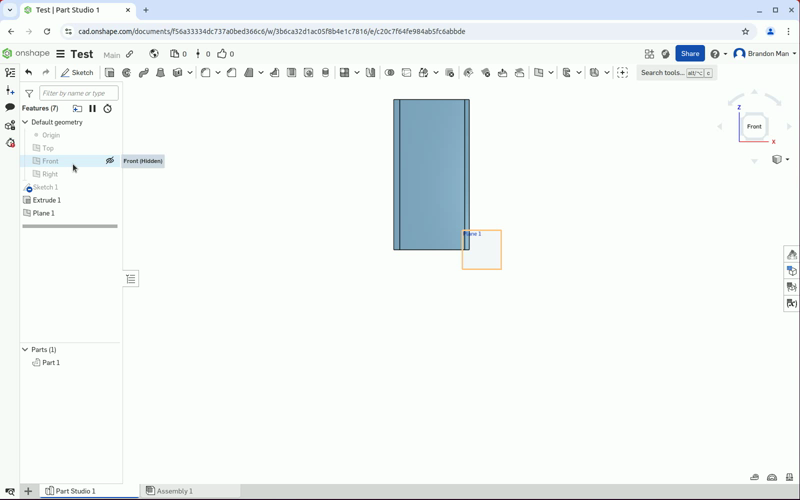
key(shift+s)
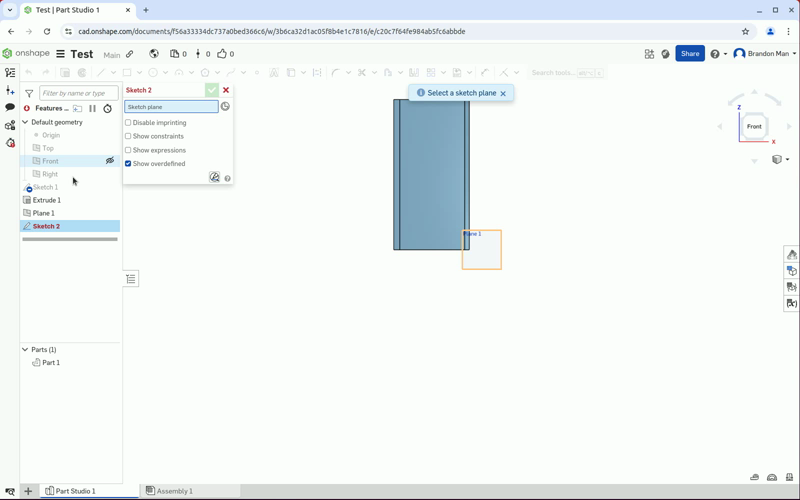
mouse_move(73, 215)
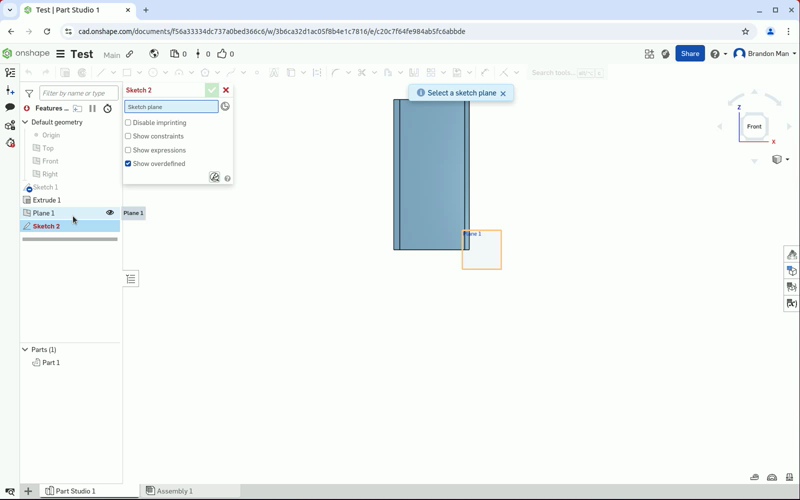
click(73, 215)
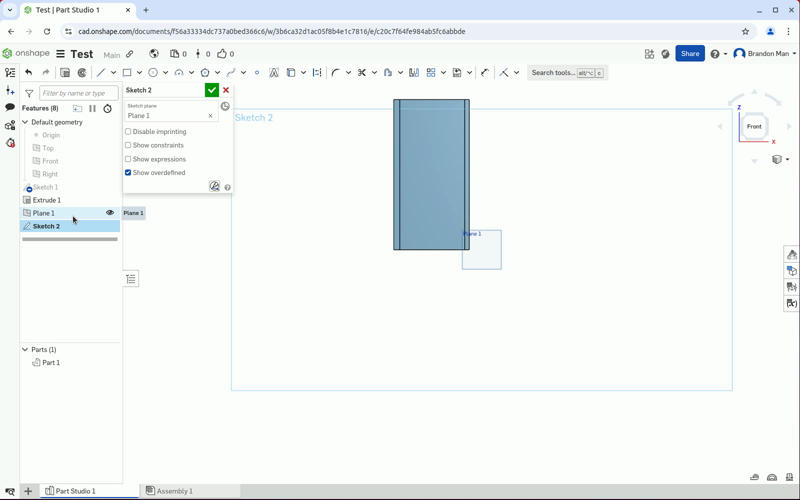
mouse_move(73, 352)
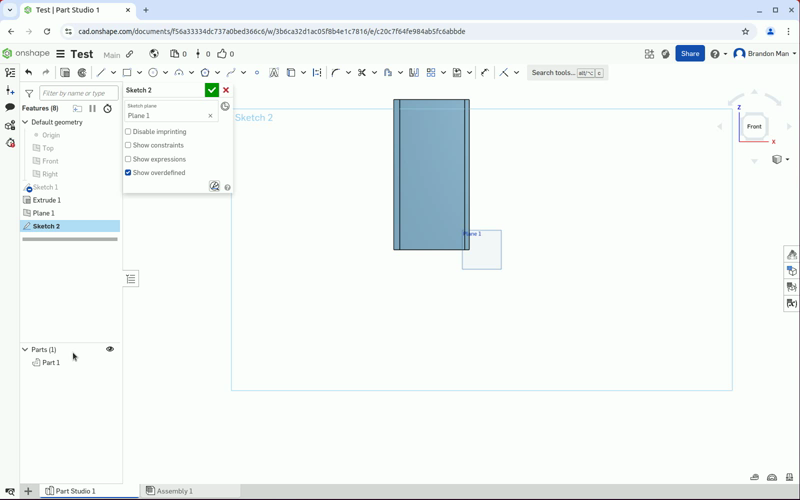
key(y)
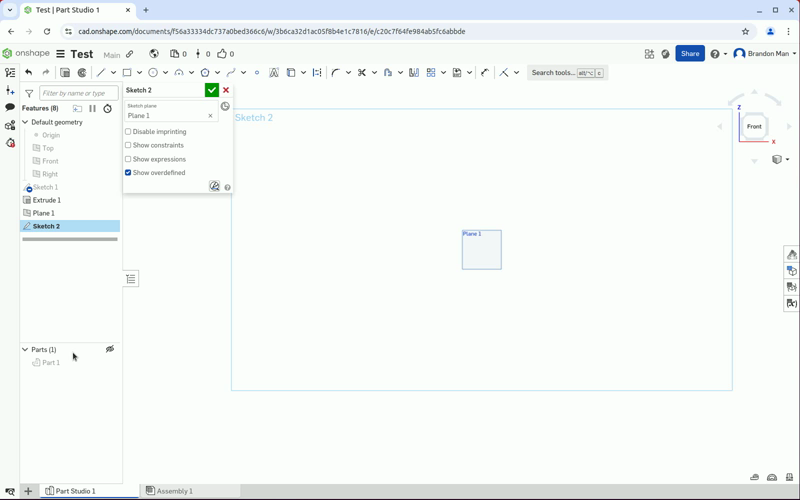
key(l)
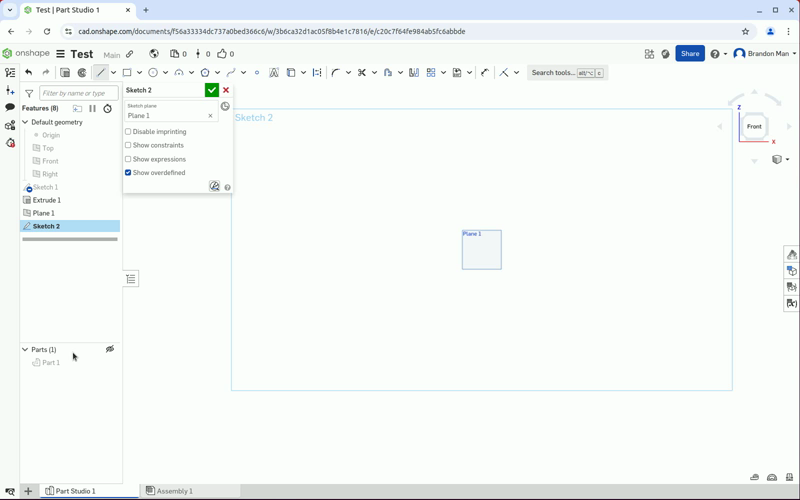
key_down(shift)
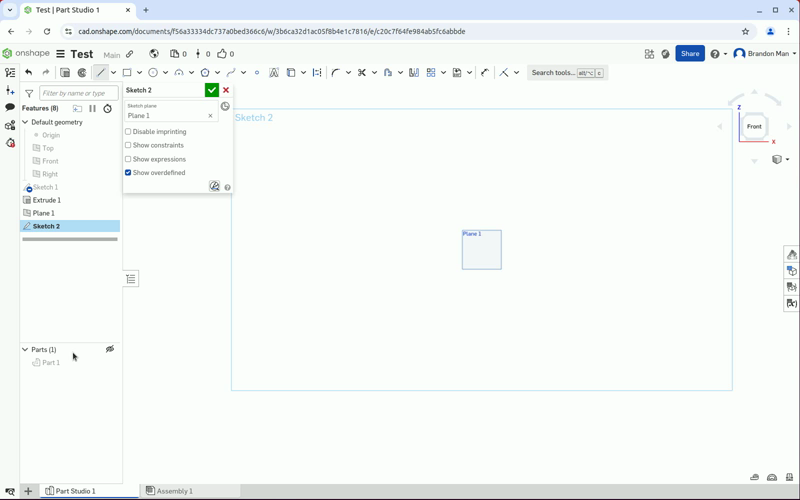
mouse_move(464, 282)
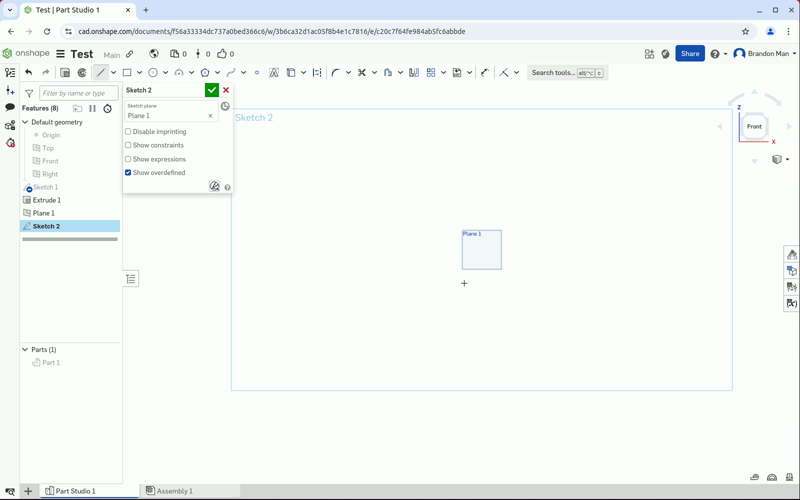
click(464, 282)
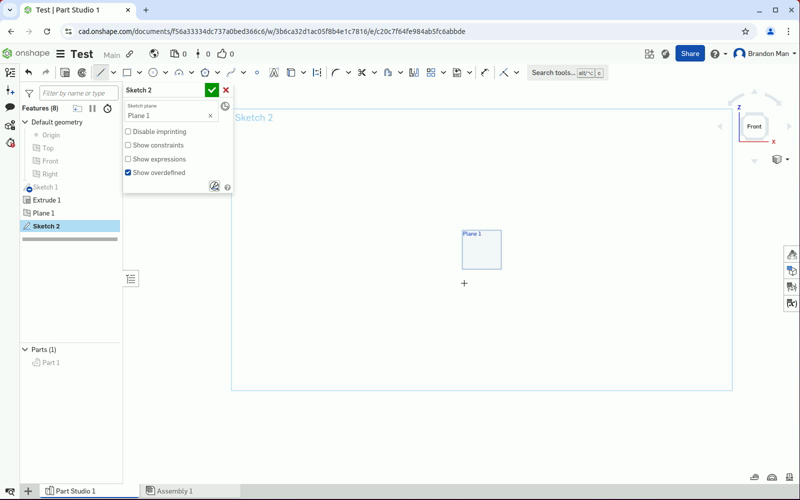
key_up(shift)
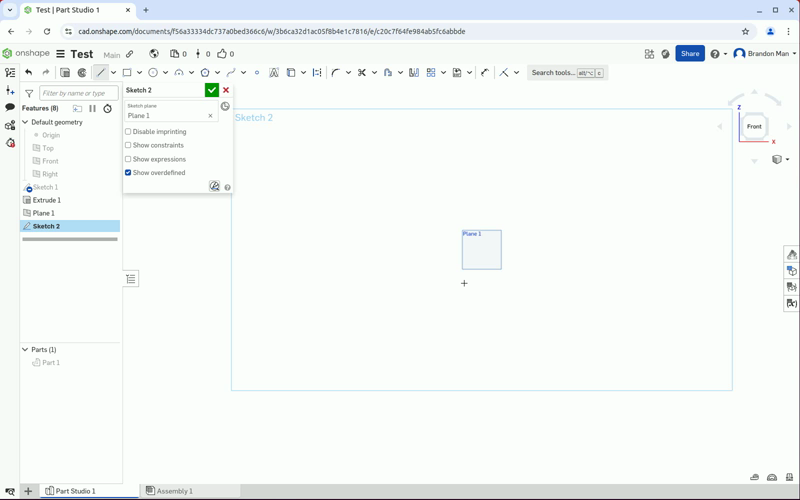
key_down(shift)
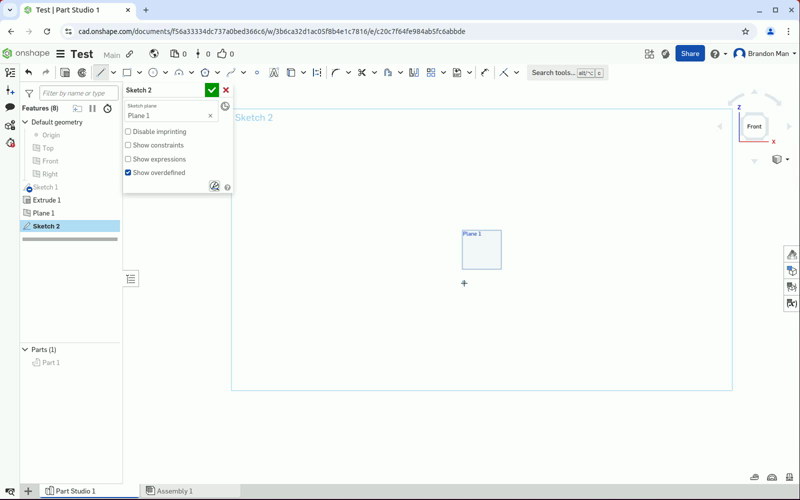
mouse_move(494, 282)
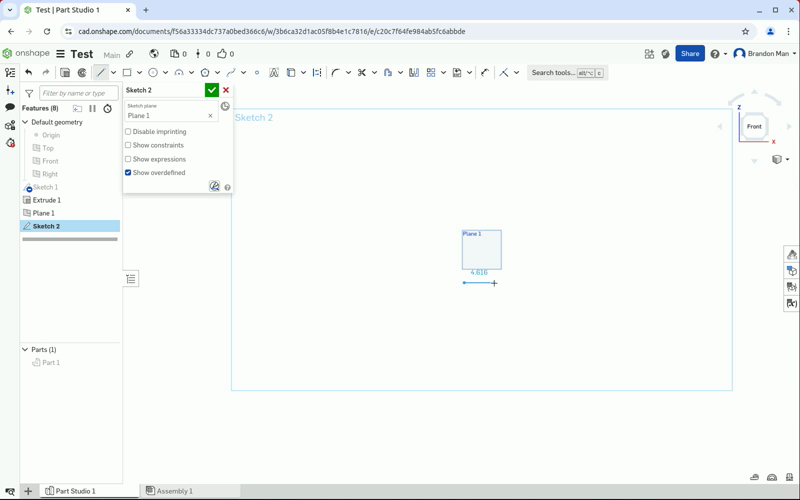
mouse_move(466, 282)
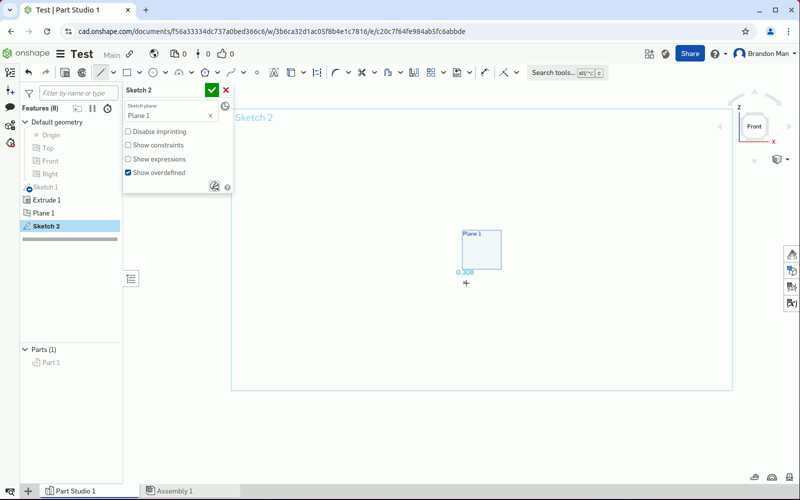
scroll(6)
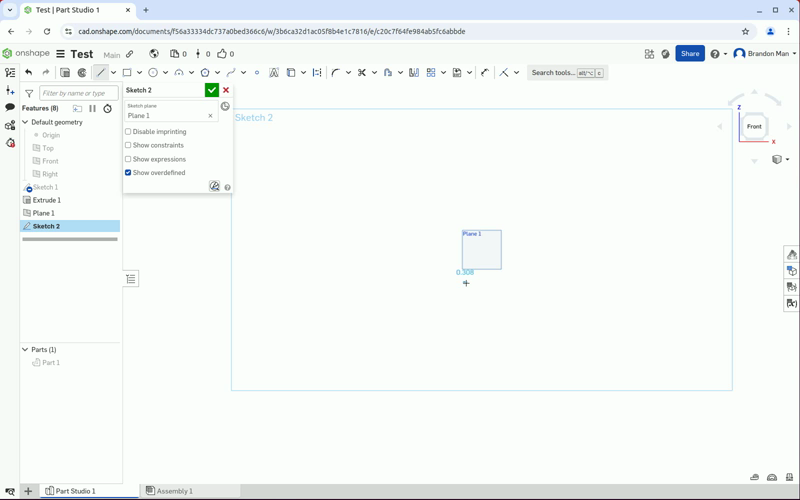
scroll(6)
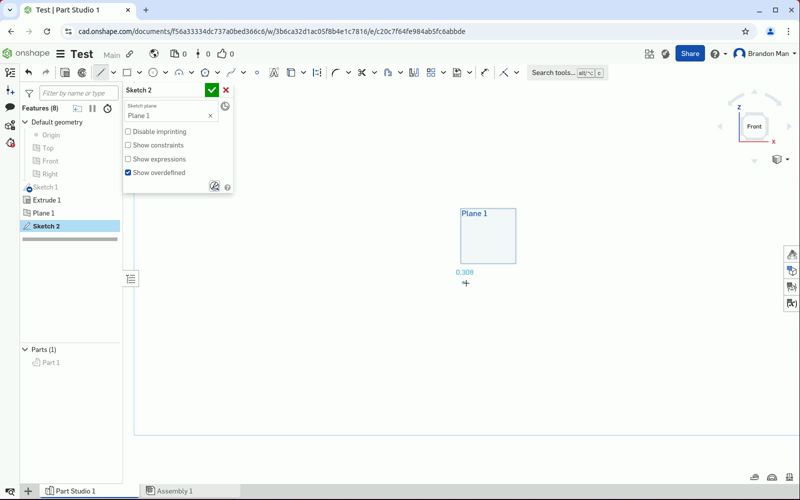
scroll(6)
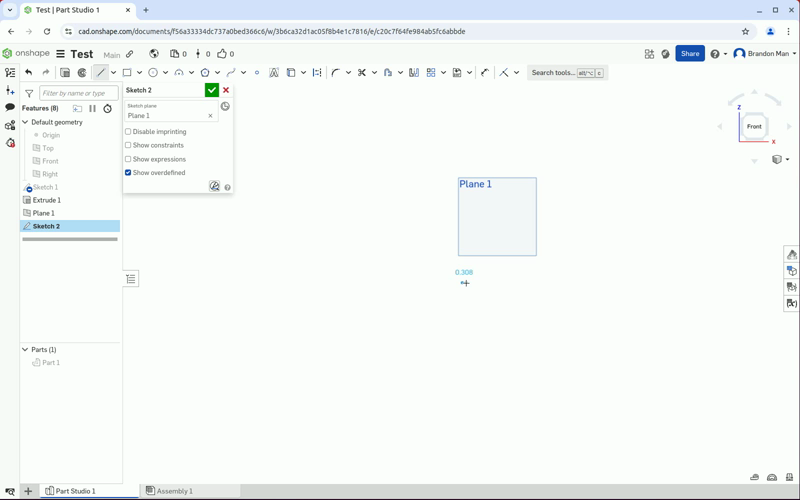
scroll(6)
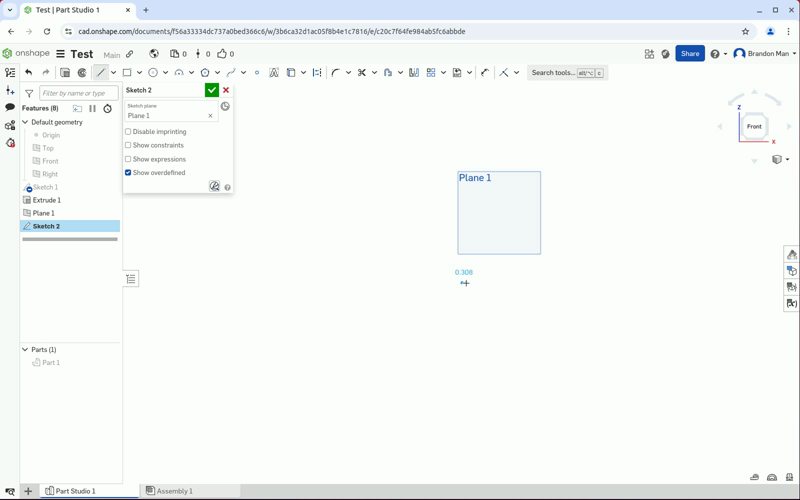
scroll(6)
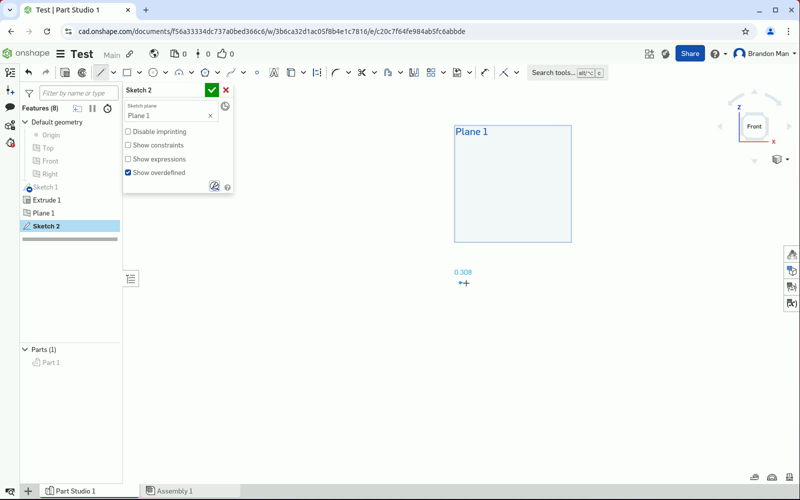
scroll(6)
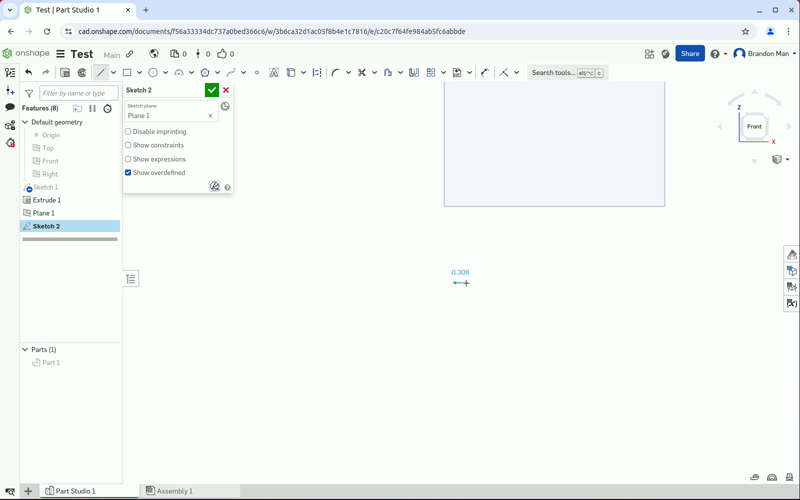
scroll(6)
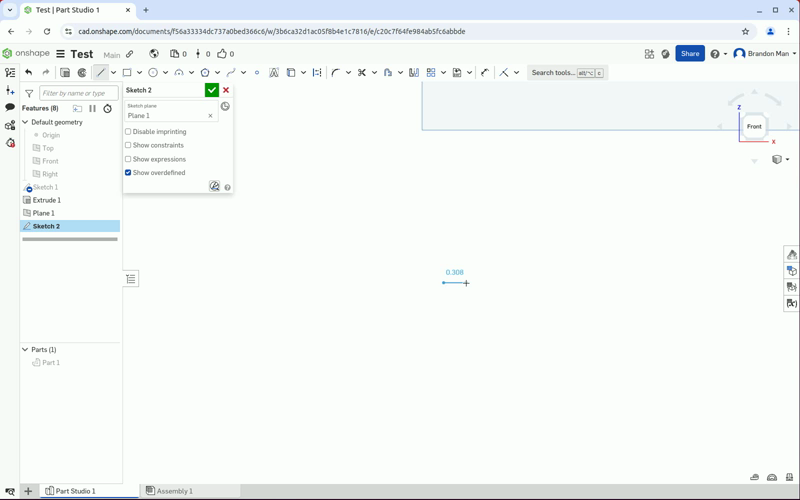
click(466, 282)
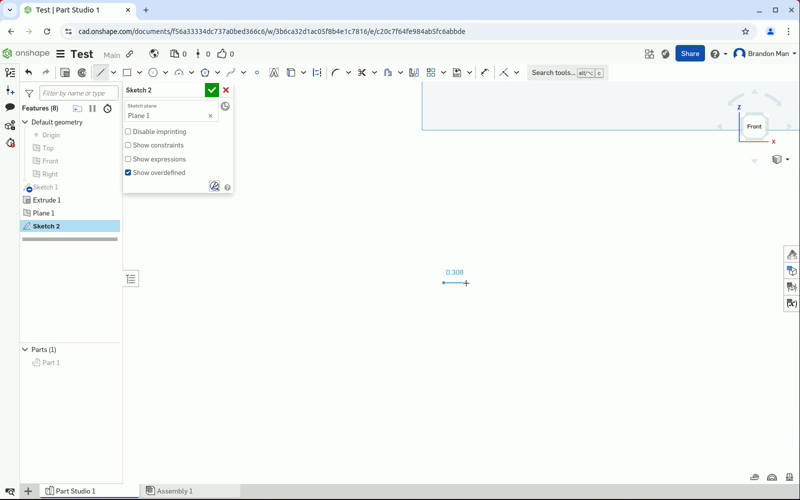
scroll(-6)
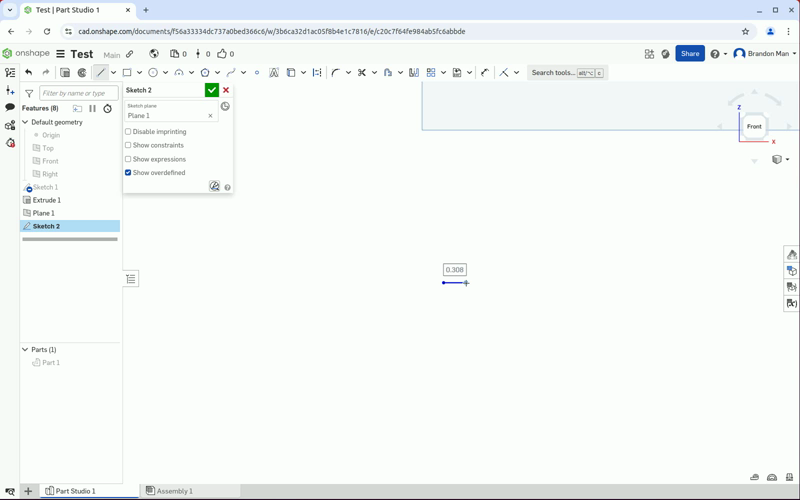
scroll(-6)
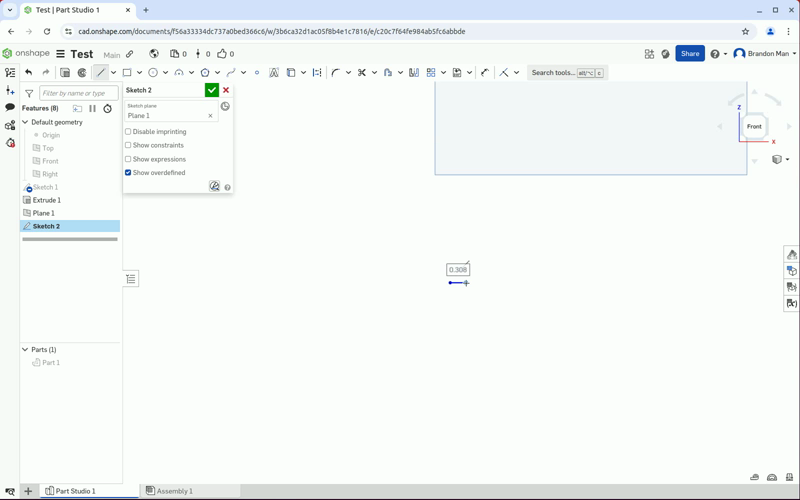
scroll(-6)
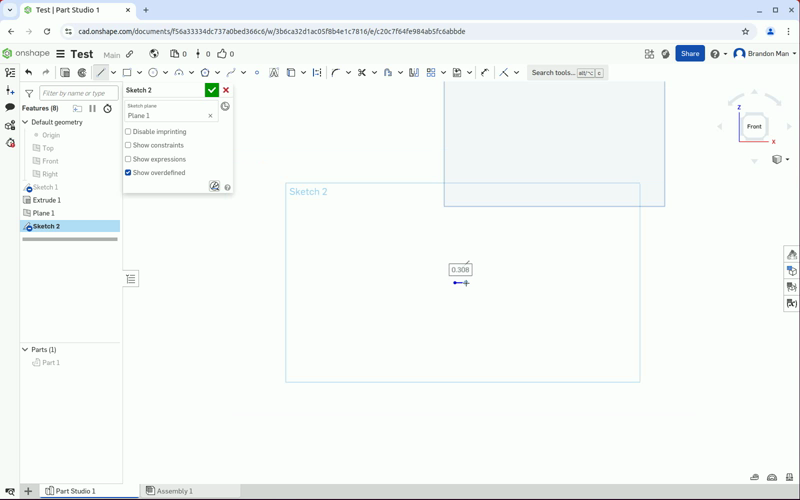
scroll(-6)
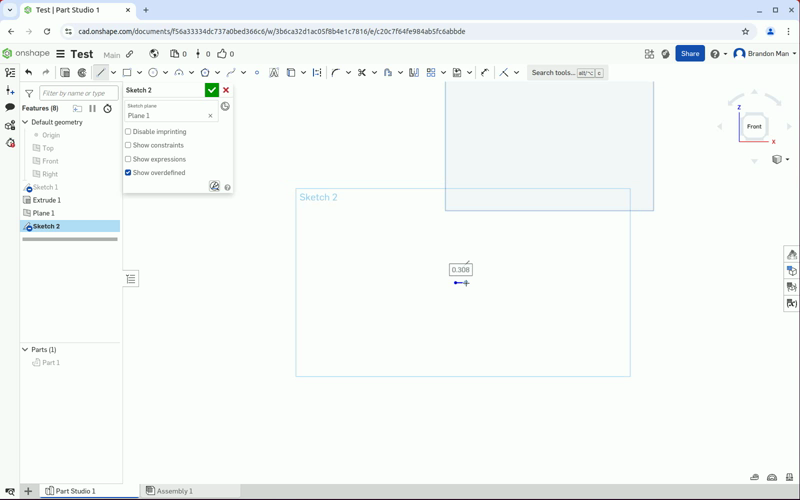
scroll(-6)
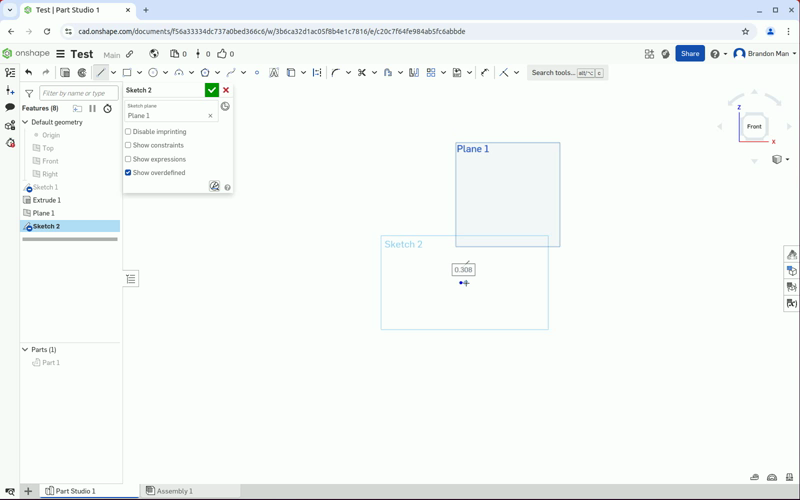
scroll(-6)
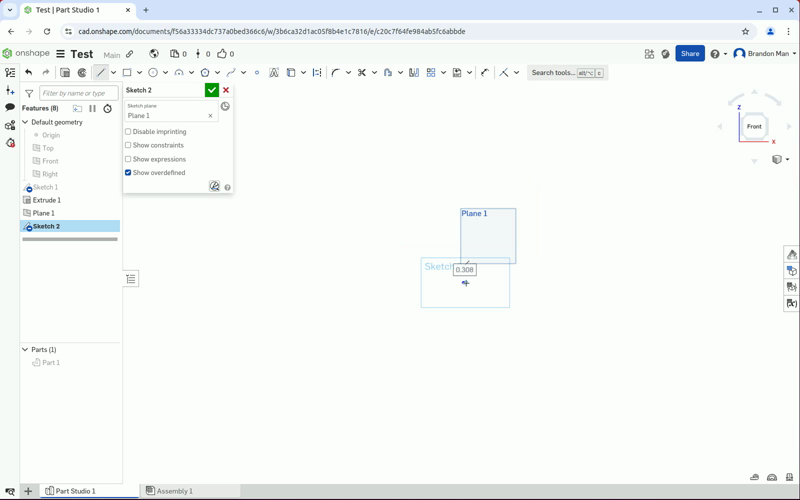
scroll(-6)
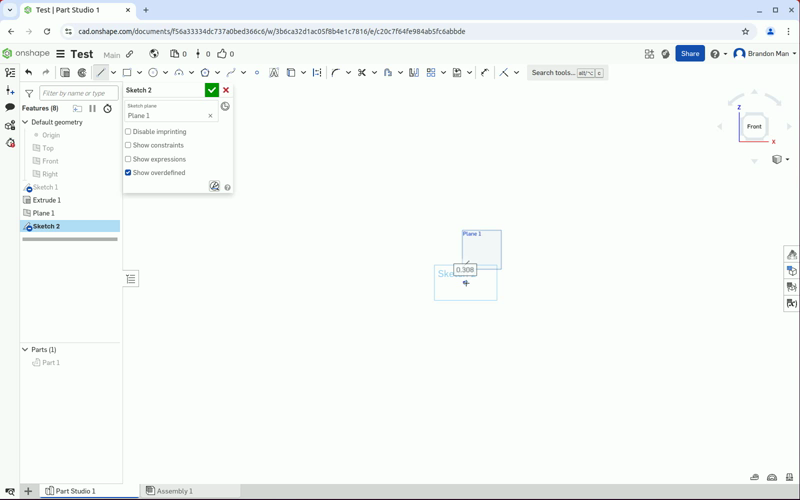
key_up(shift)
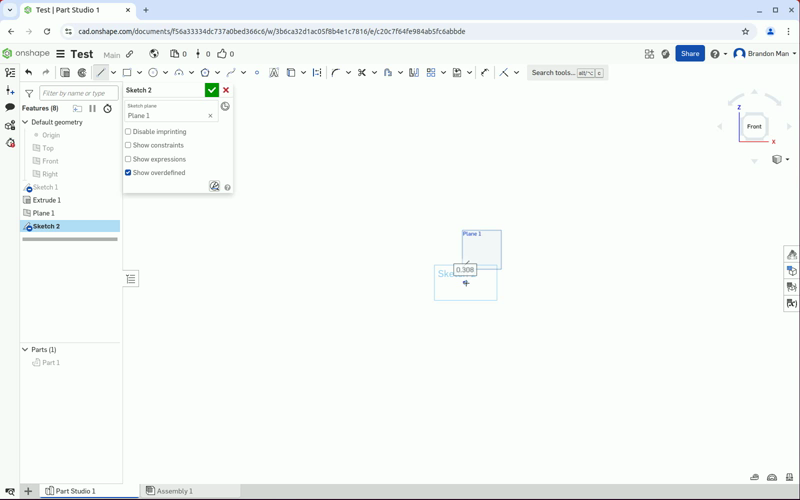
key_down(shift)
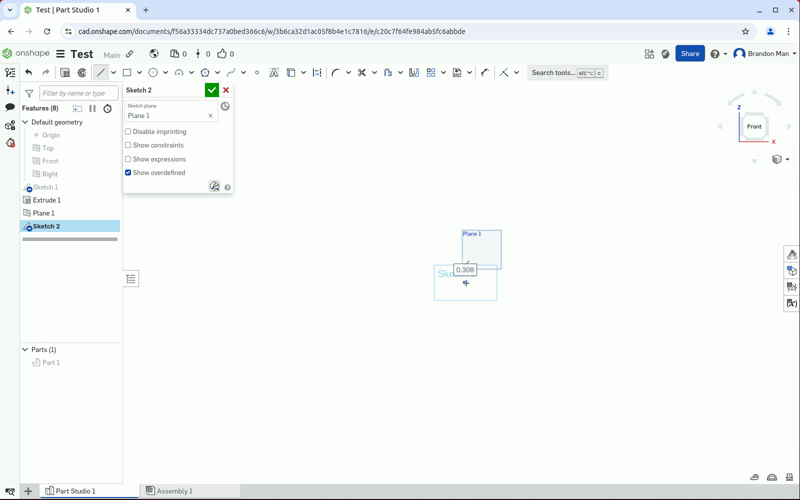
mouse_move(496, 282)
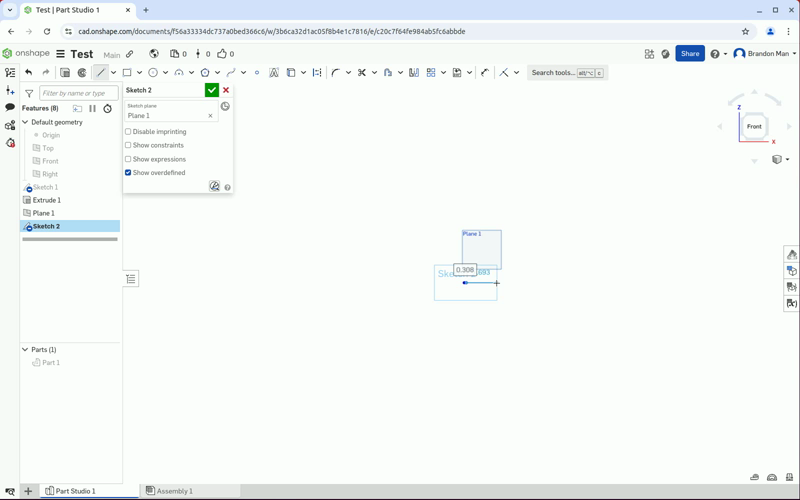
mouse_move(466, 282)
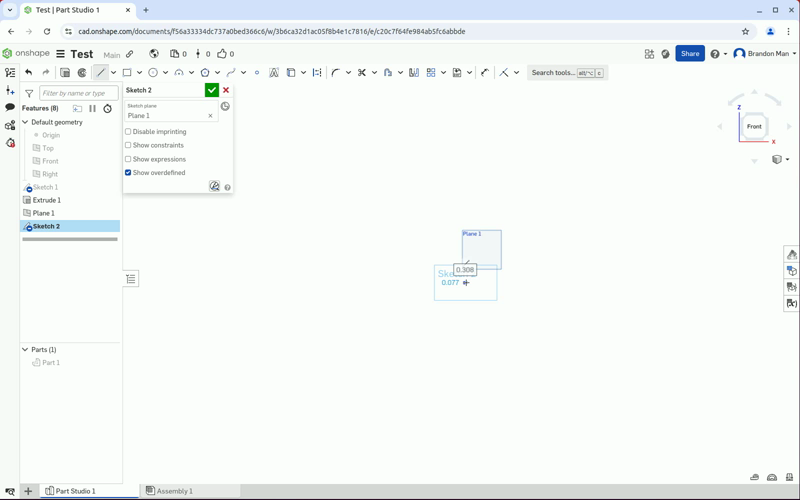
scroll(6)
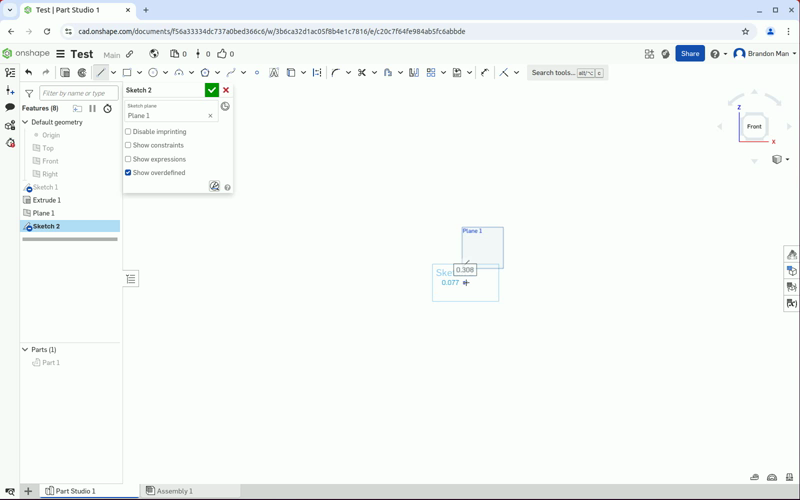
scroll(6)
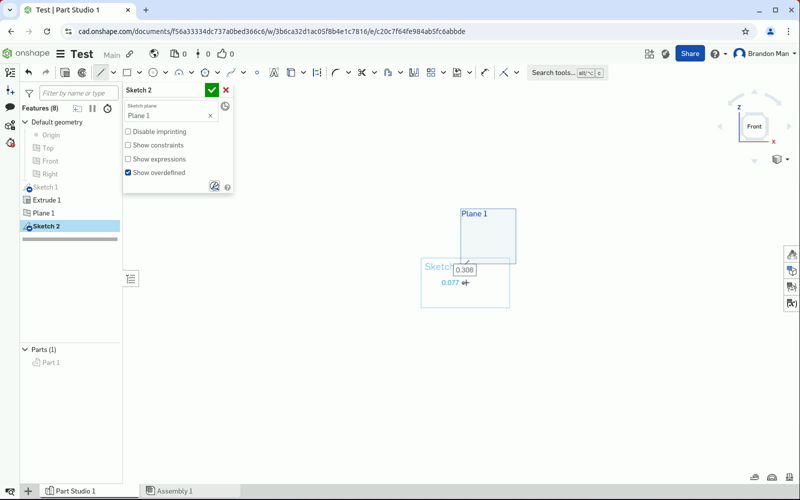
scroll(6)
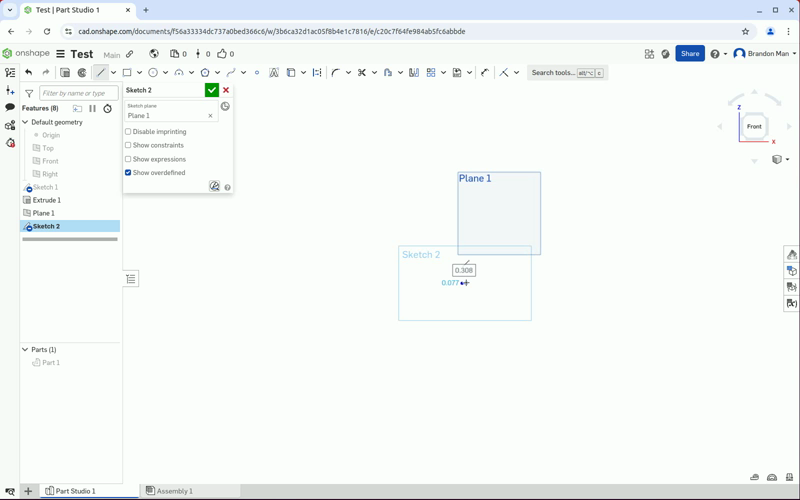
scroll(6)
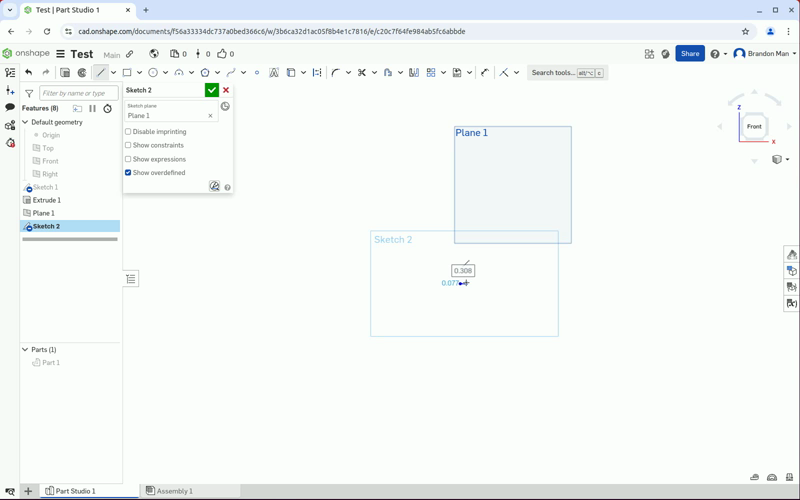
scroll(6)
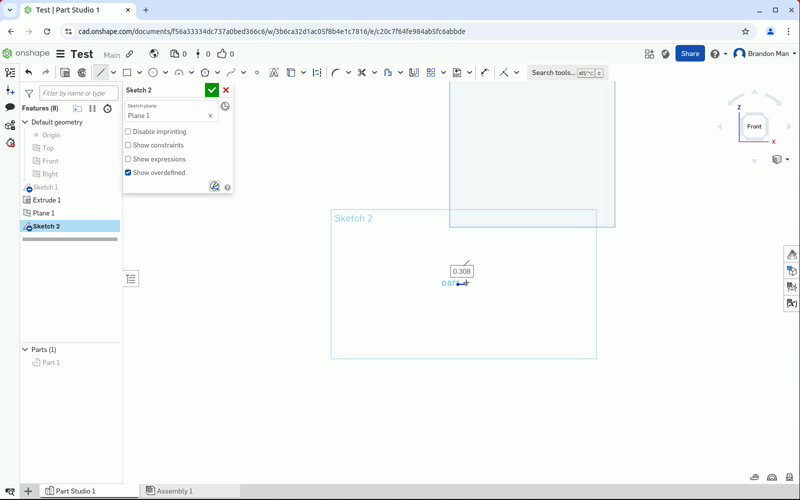
scroll(6)
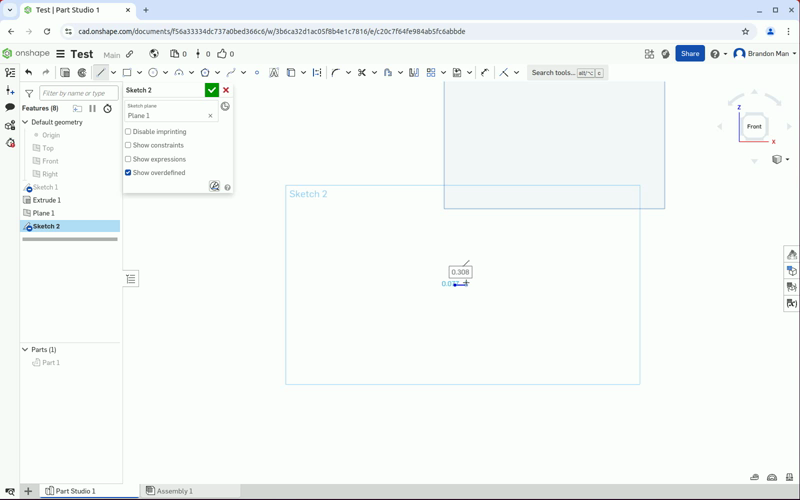
scroll(6)
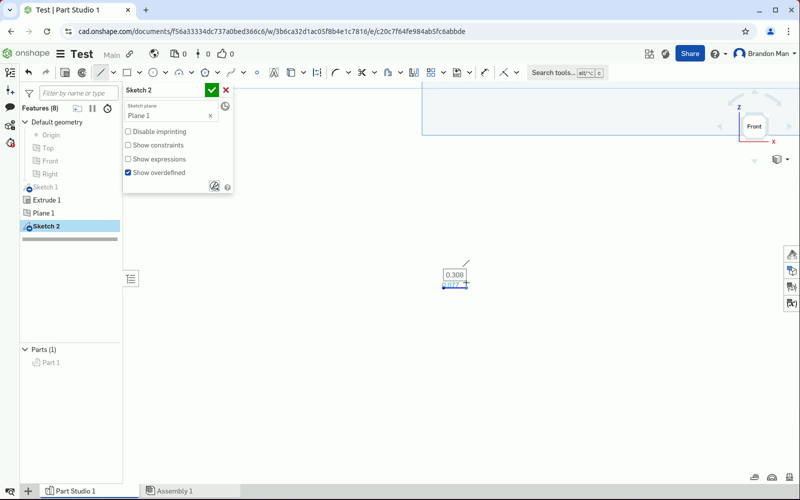
click(466, 282)
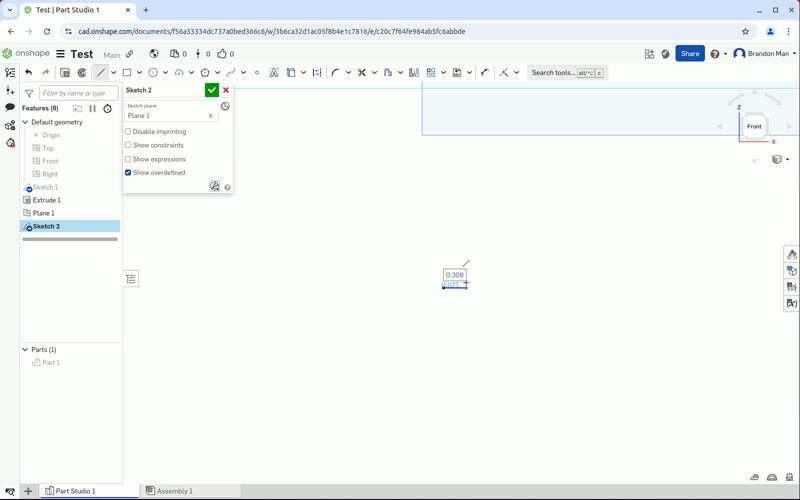
scroll(-6)
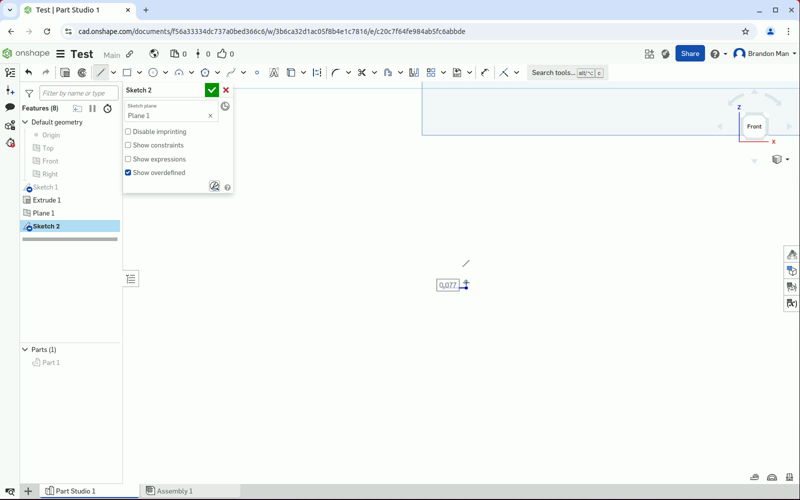
scroll(-6)
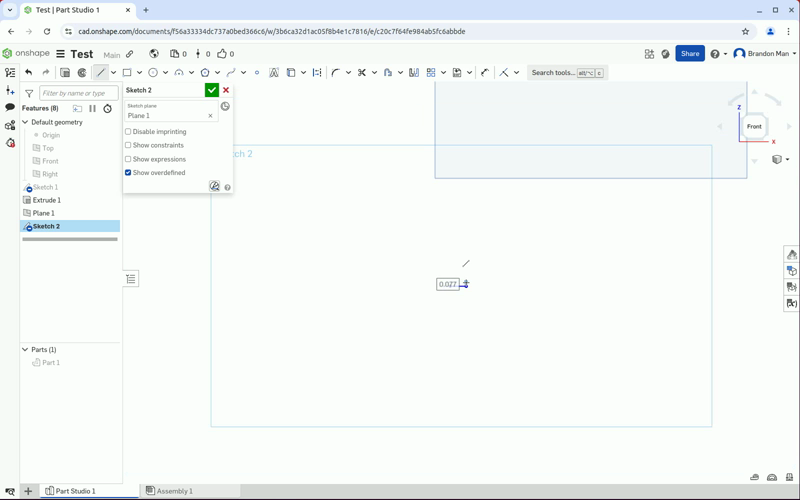
scroll(-6)
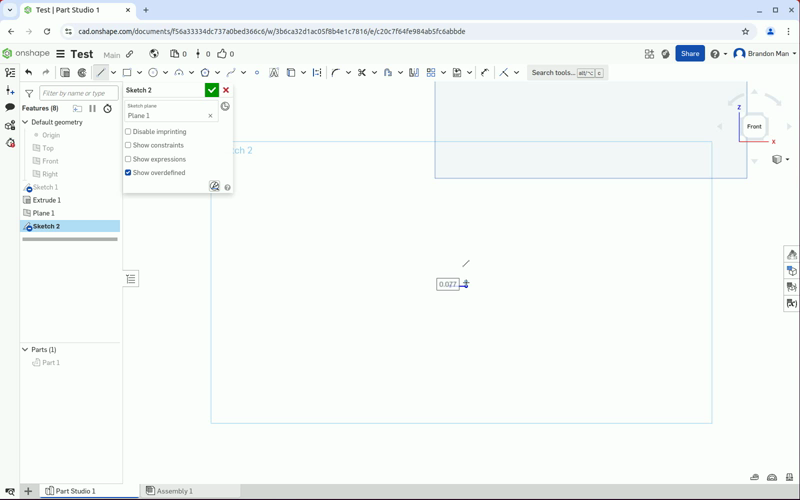
scroll(-6)
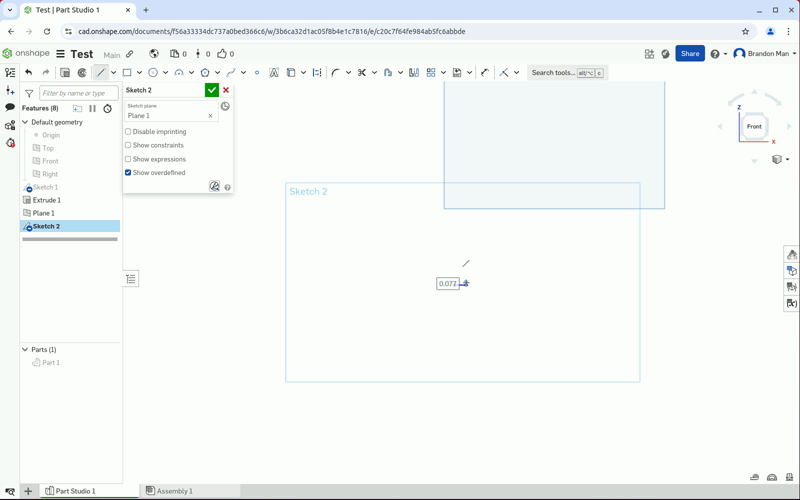
scroll(-6)
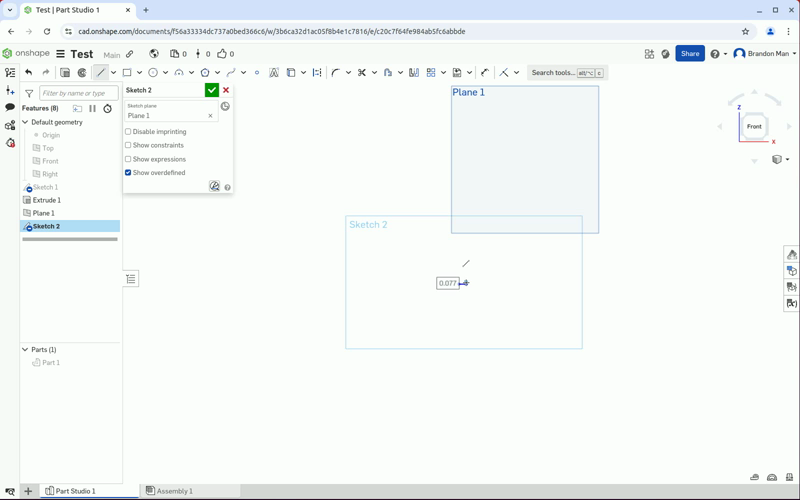
scroll(-6)
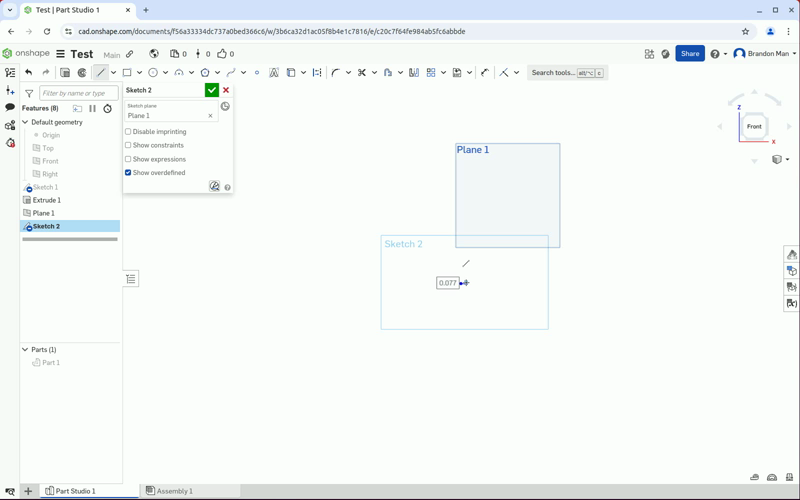
scroll(-6)
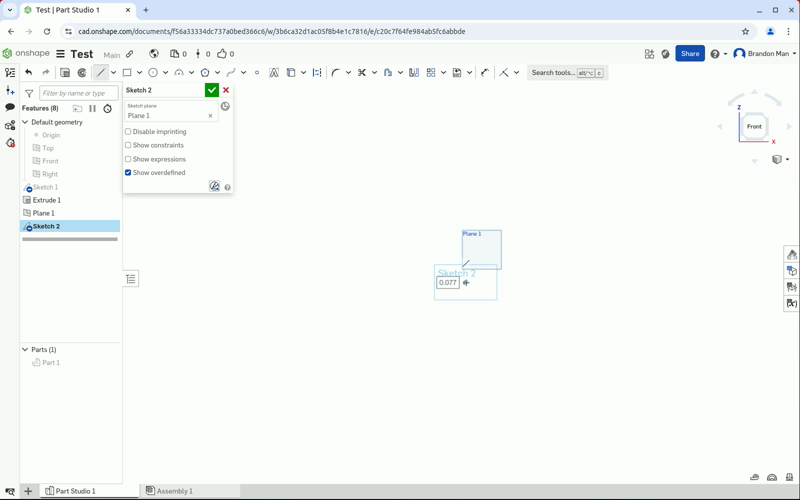
key_up(shift)
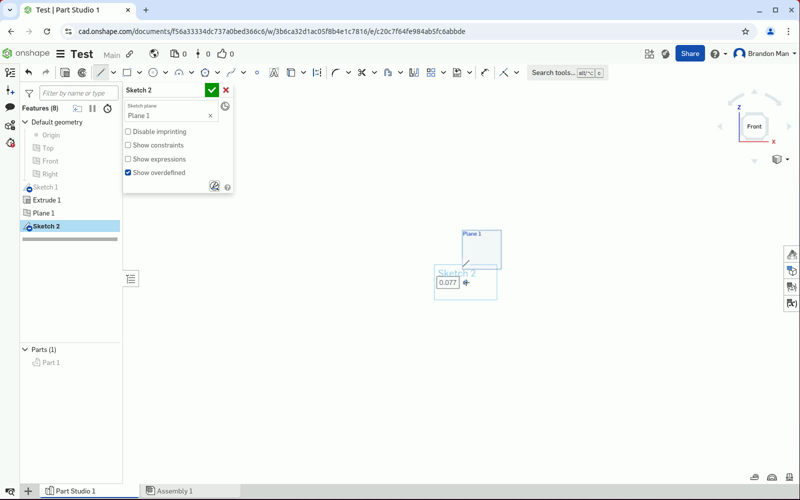
key_down(shift)
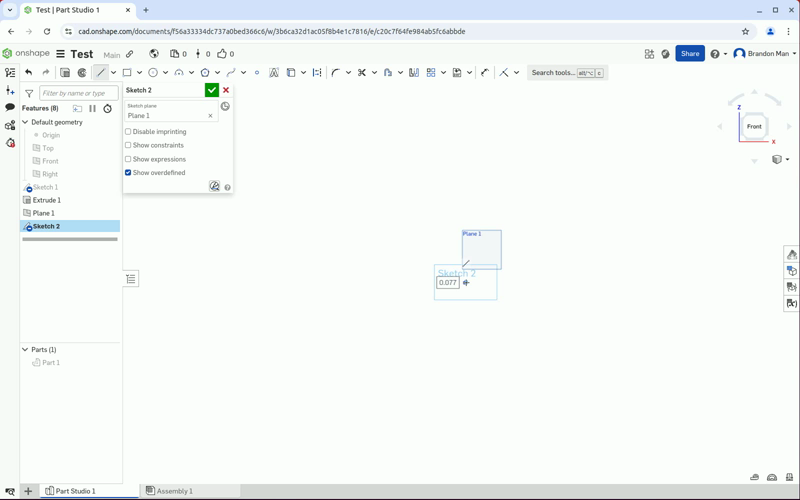
mouse_move(496, 282)
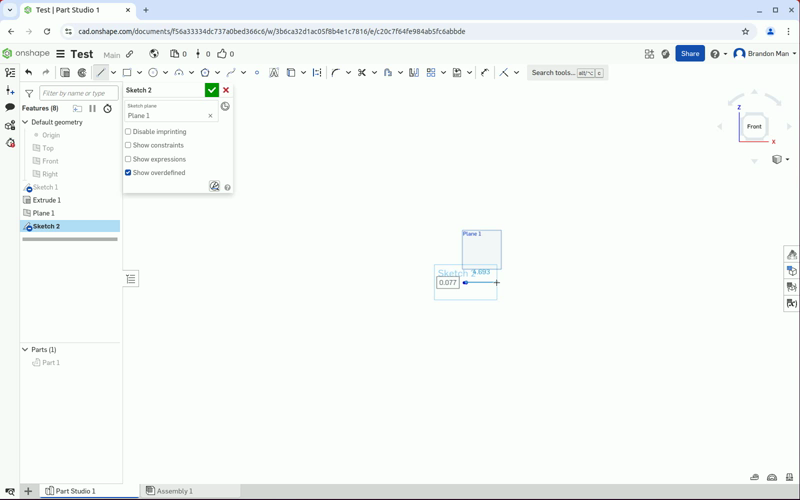
mouse_move(464, 282)
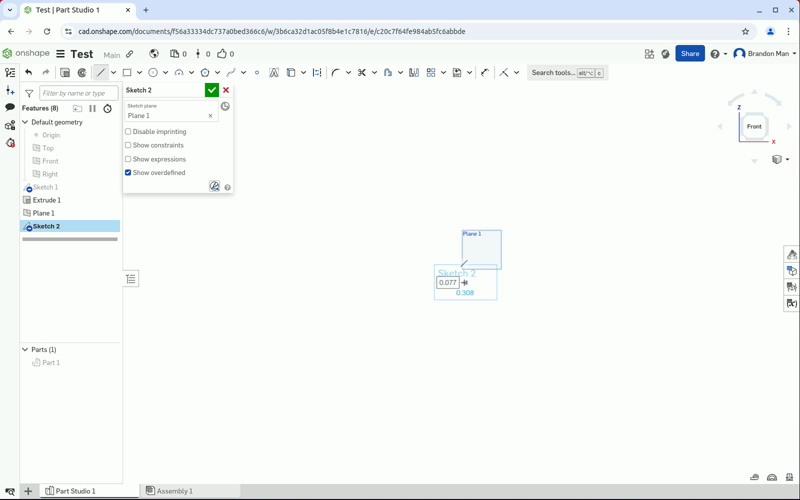
scroll(6)
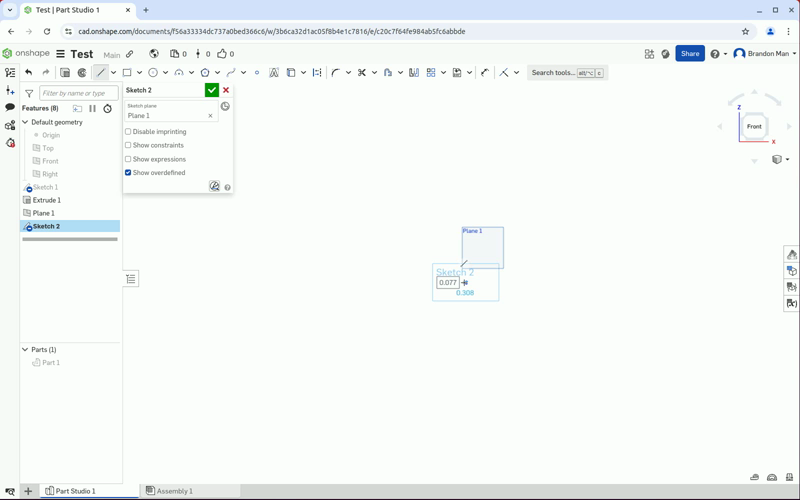
scroll(6)
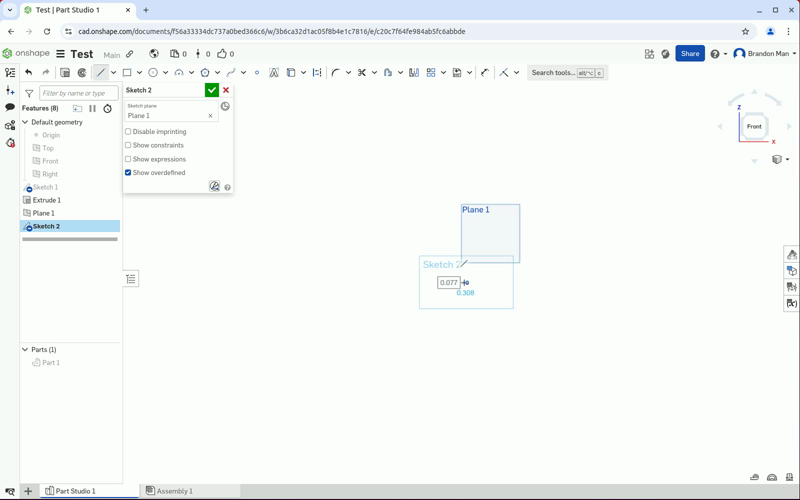
scroll(6)
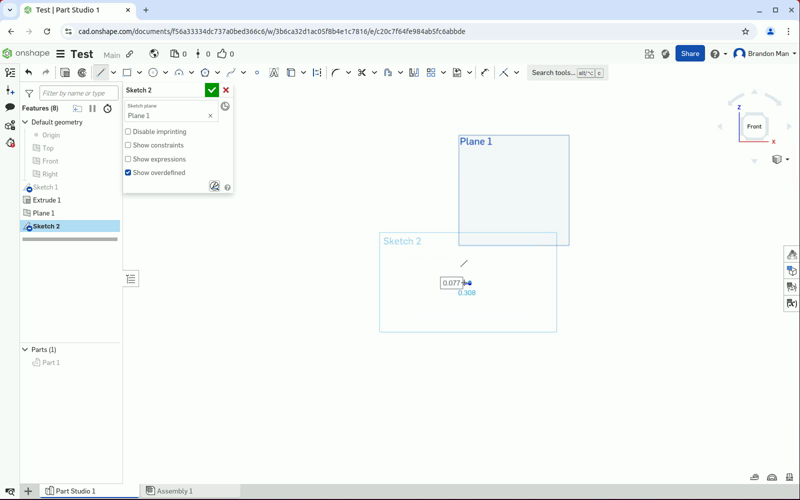
scroll(6)
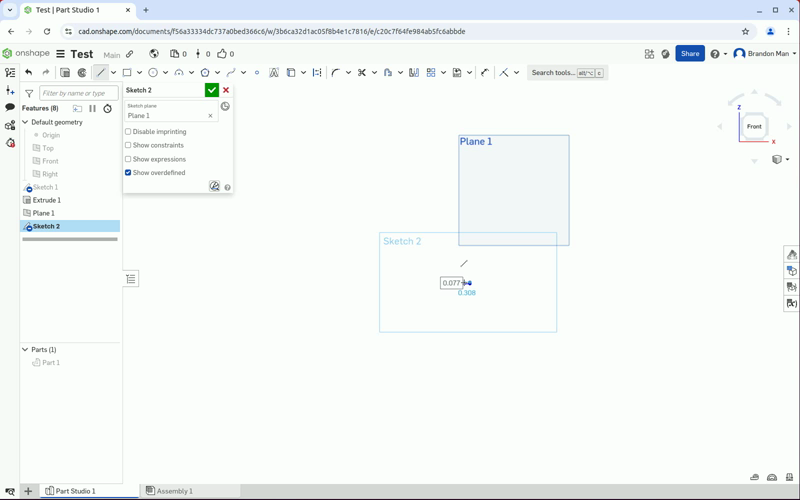
scroll(6)
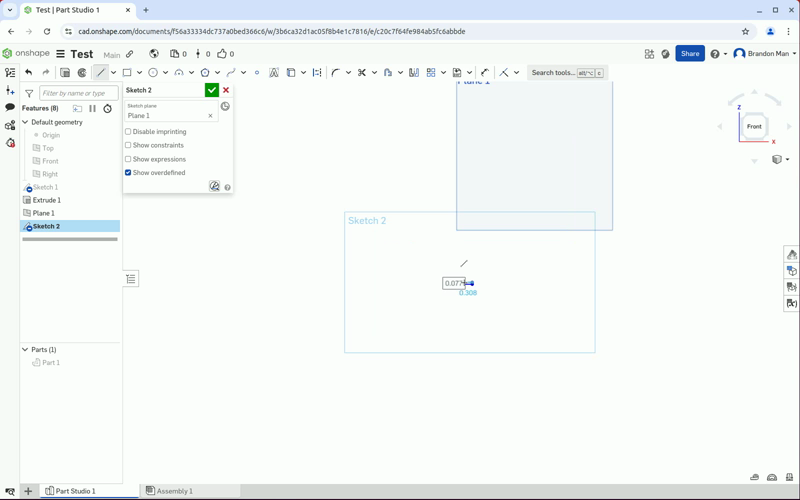
scroll(6)
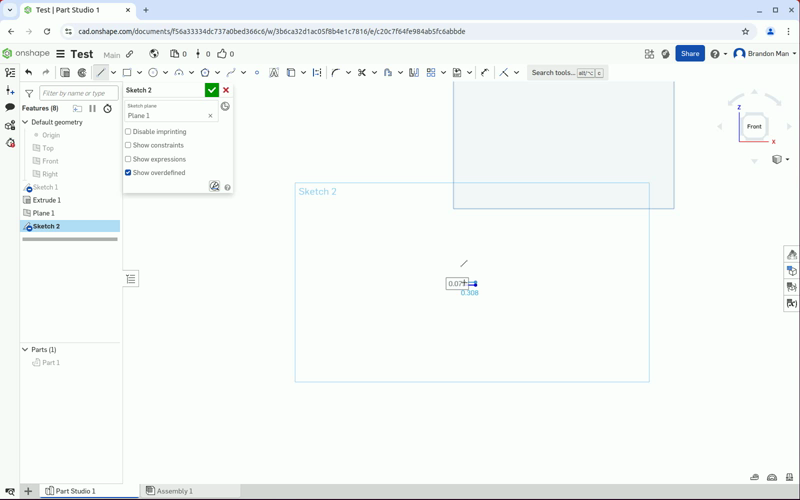
scroll(6)
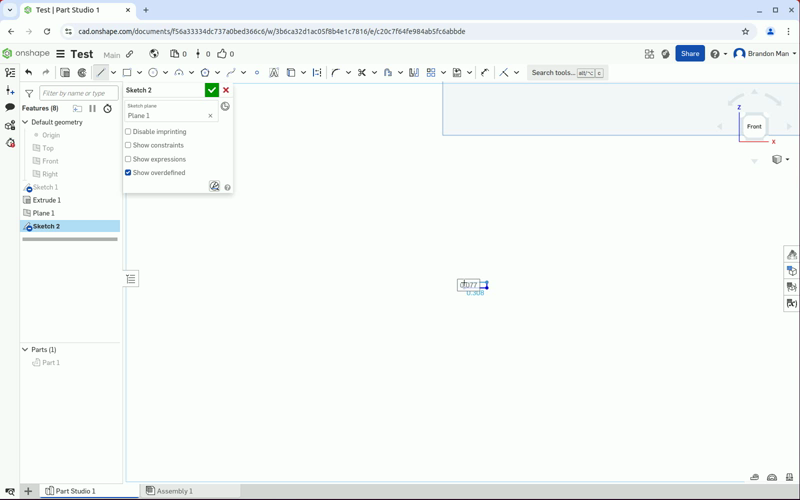
click(464, 282)
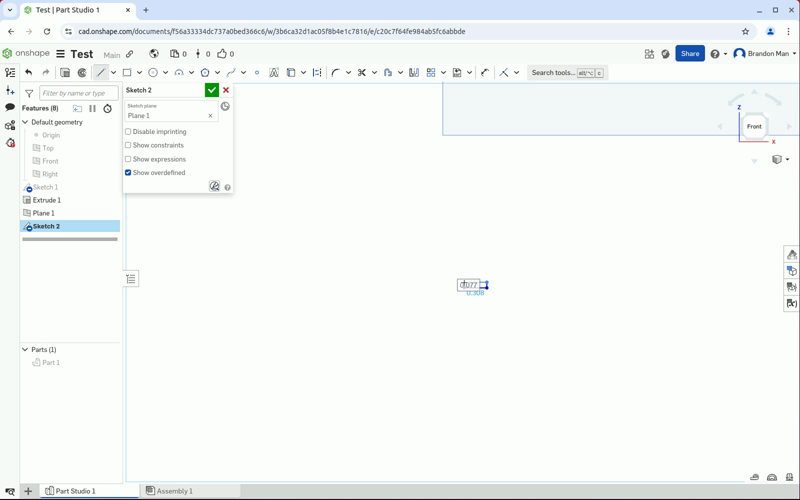
scroll(-6)
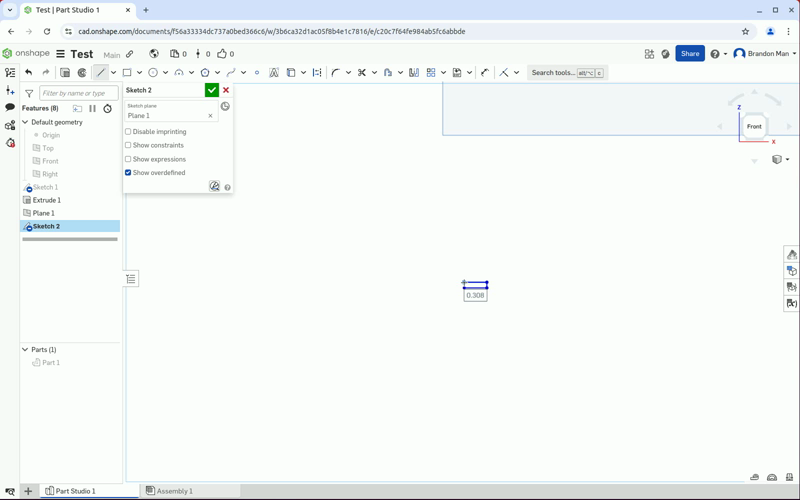
scroll(-6)
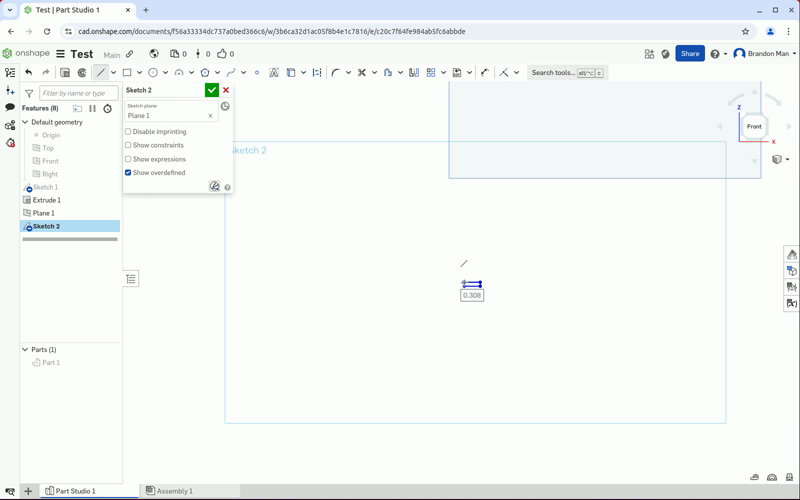
scroll(-6)
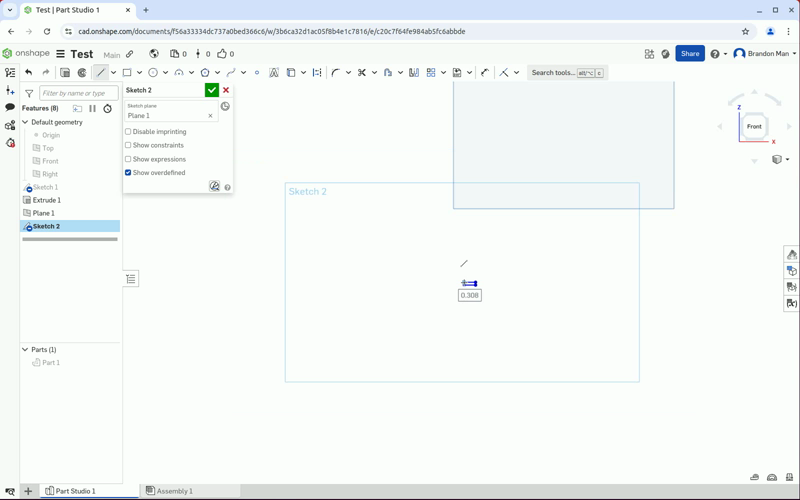
scroll(-6)
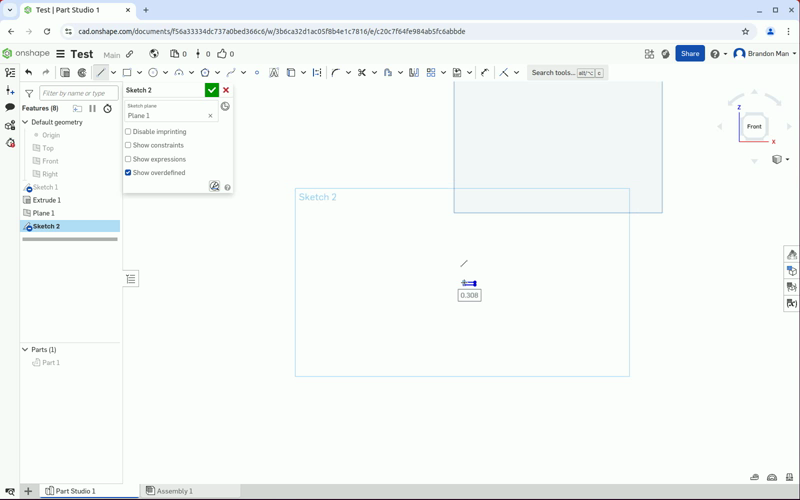
scroll(-6)
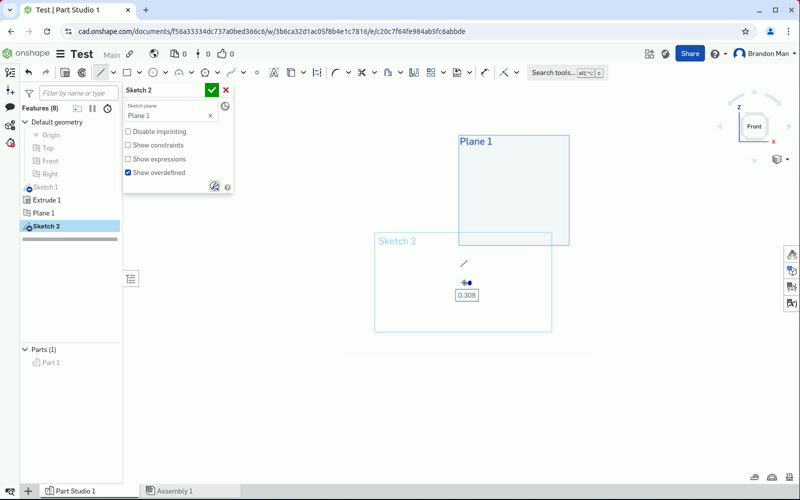
scroll(-6)
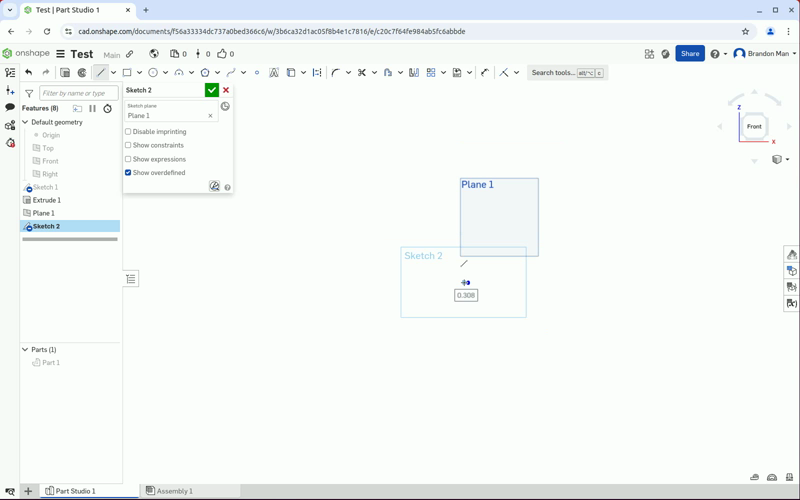
scroll(-6)
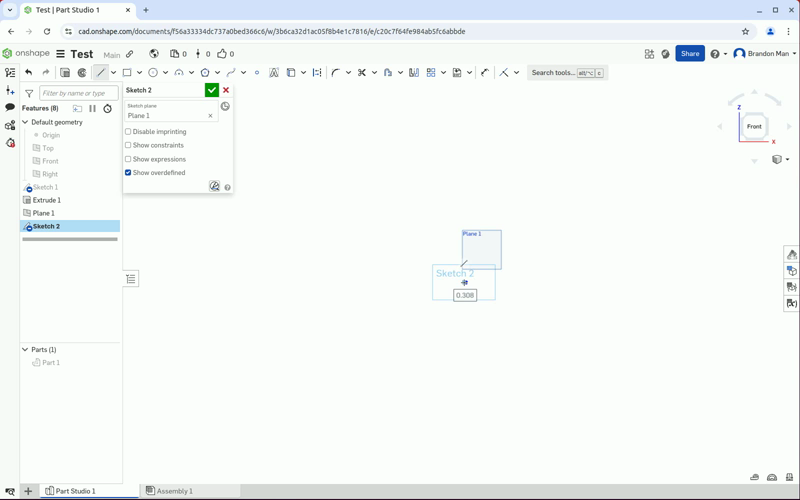
key_up(shift)
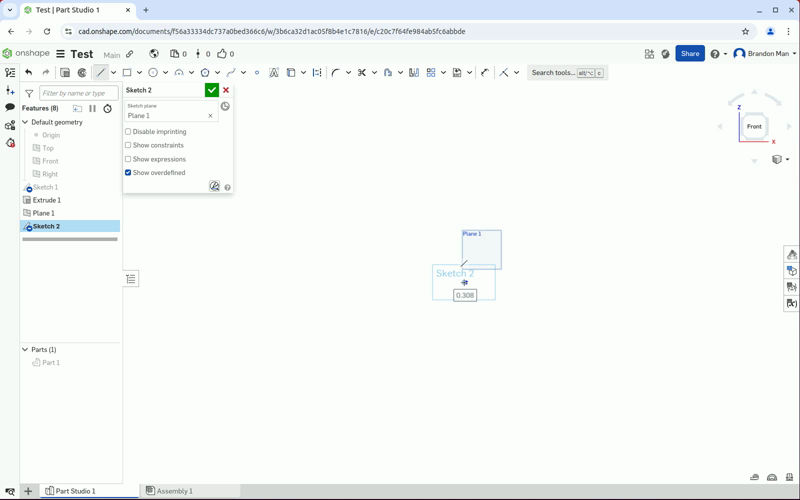
mouse_move(494, 282)
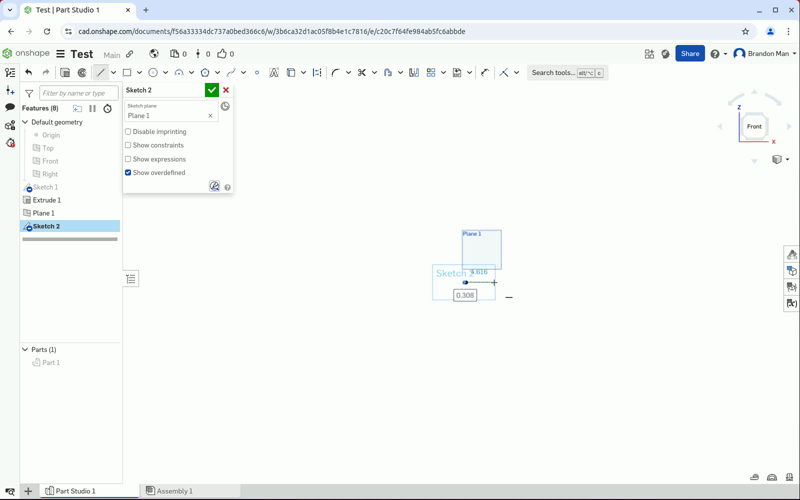
key_down(shift)
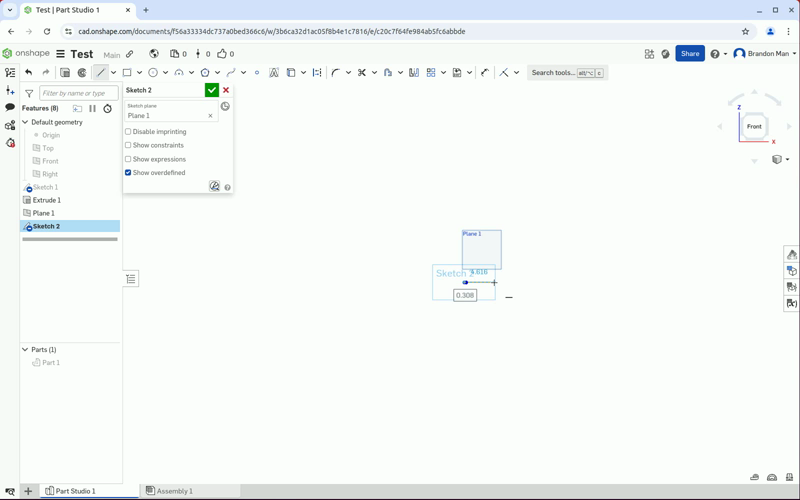
mouse_move(464, 282)
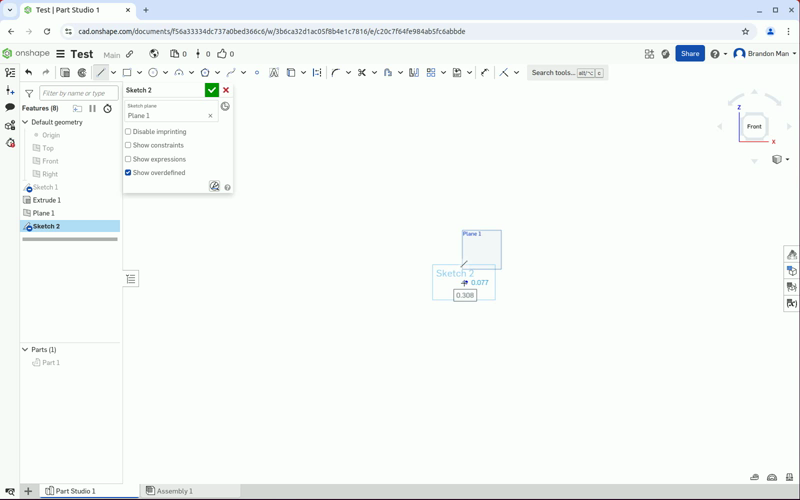
scroll(6)
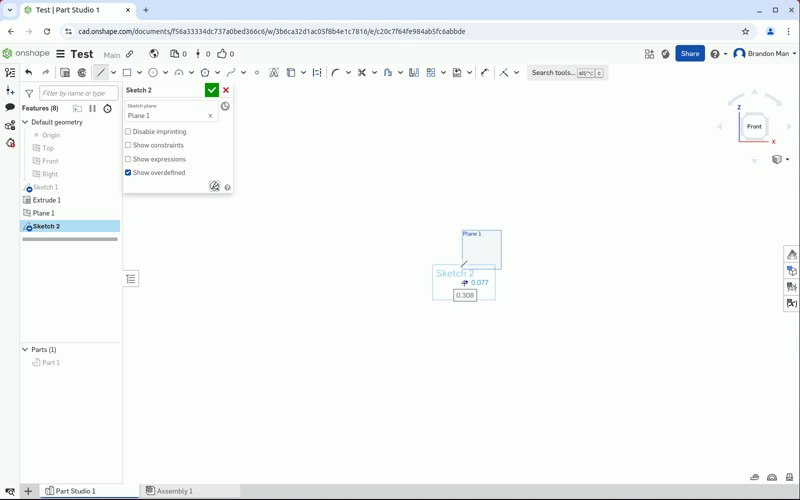
scroll(6)
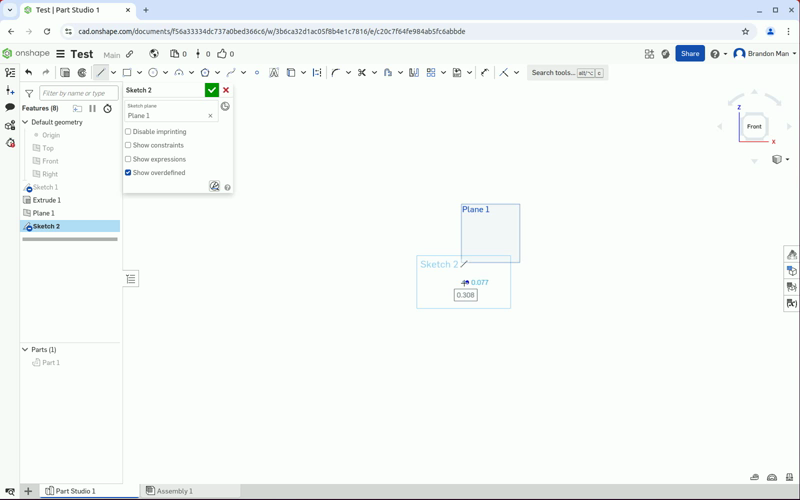
scroll(6)
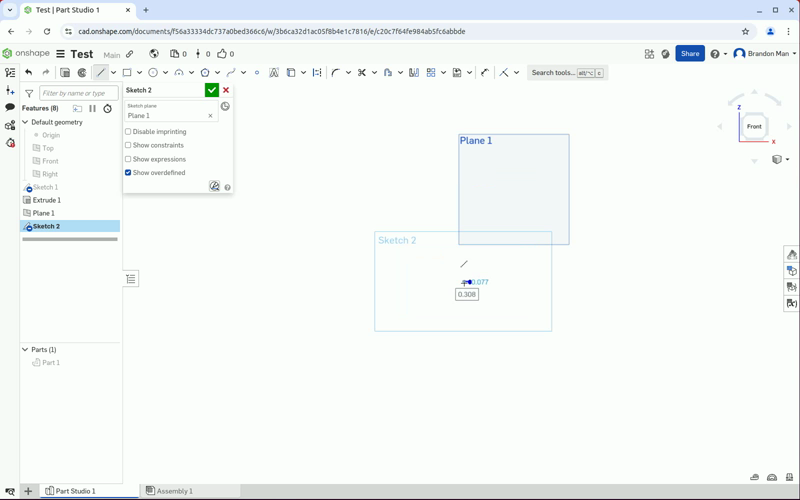
scroll(6)
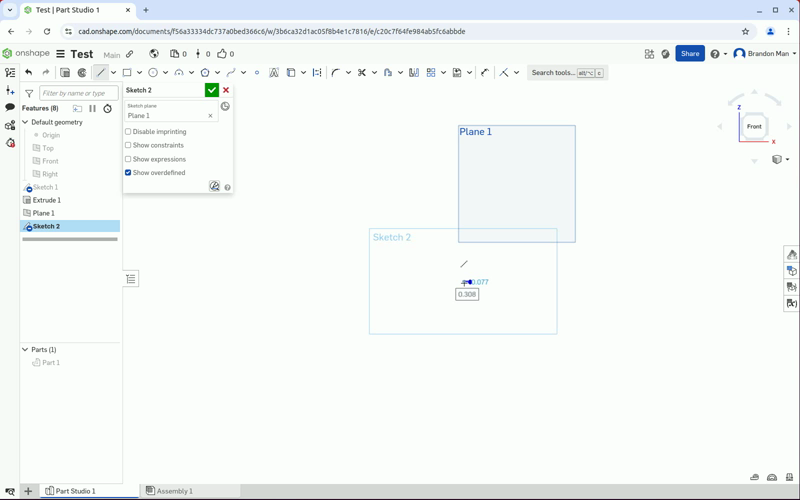
scroll(6)
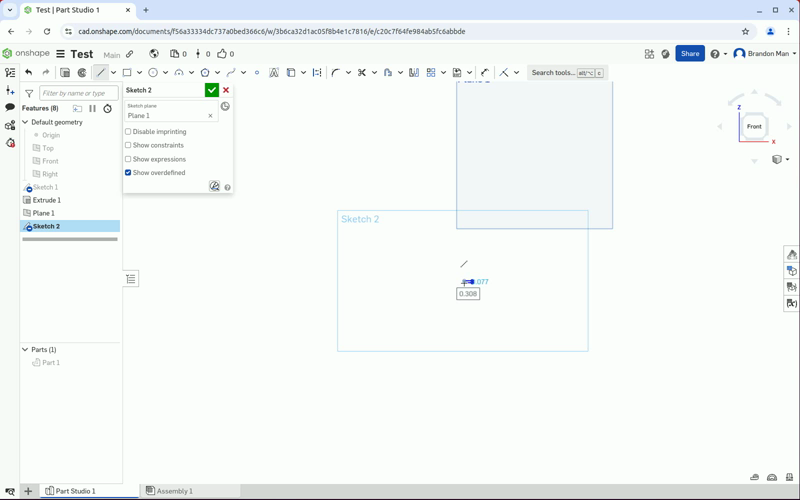
scroll(6)
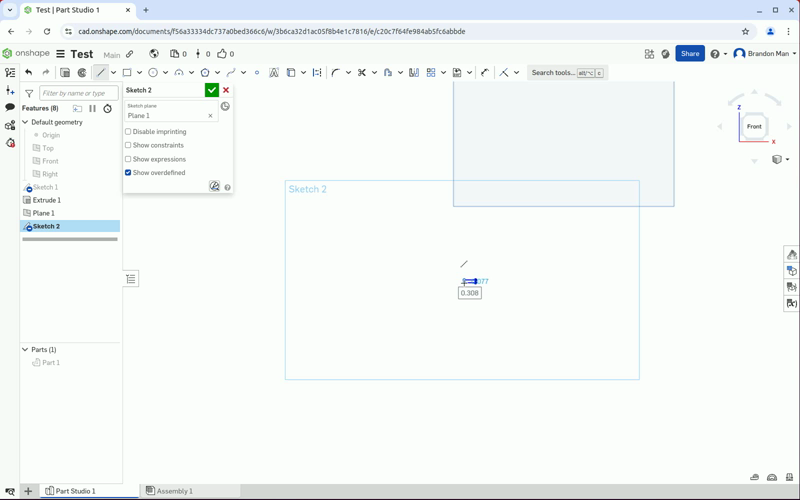
scroll(6)
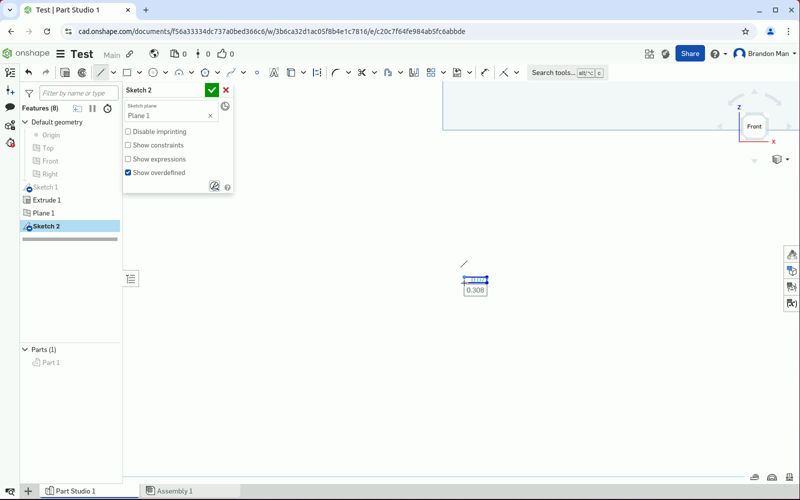
key_up(shift)
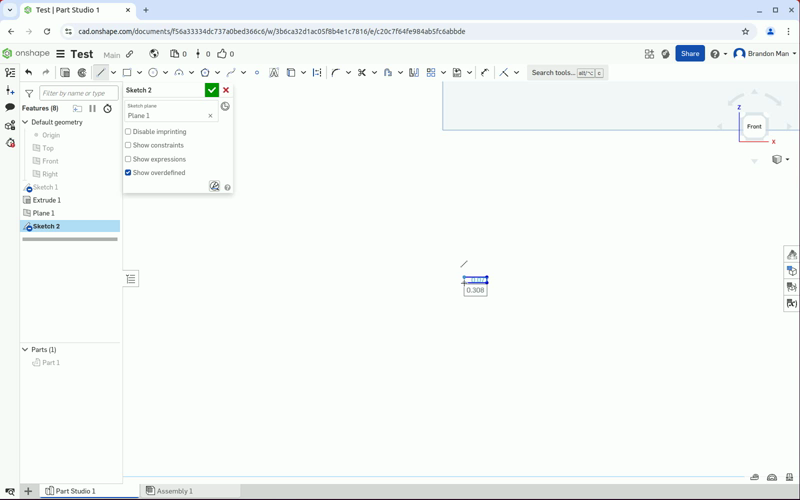
click(464, 282)
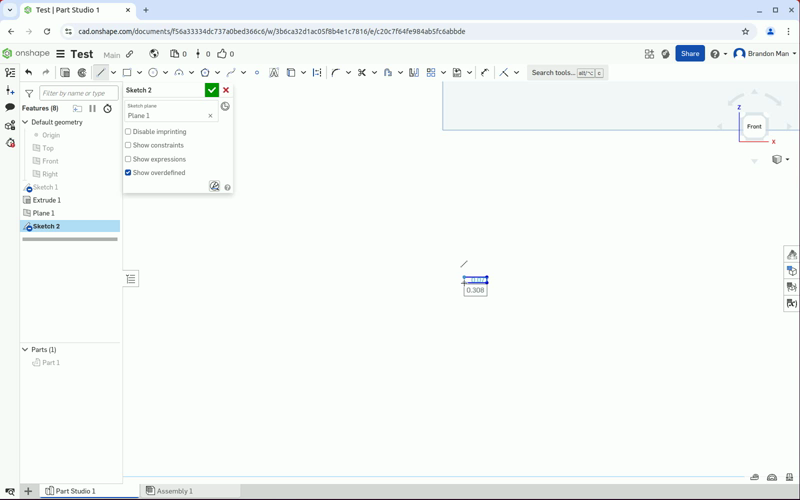
scroll(-6)
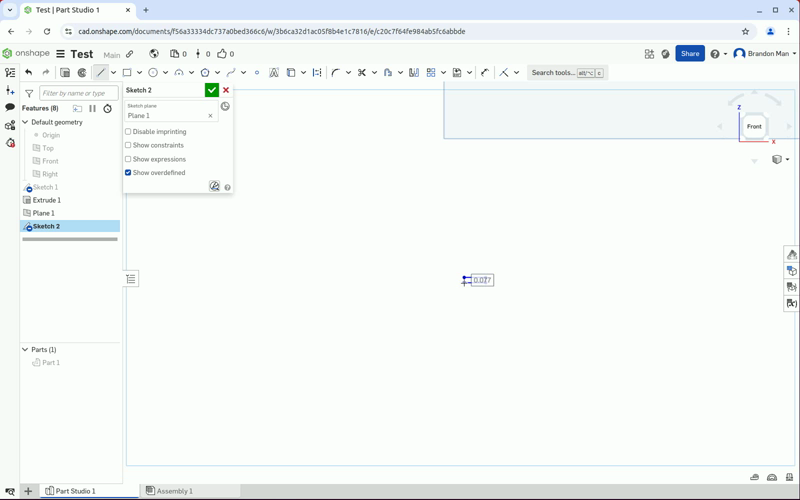
scroll(-6)
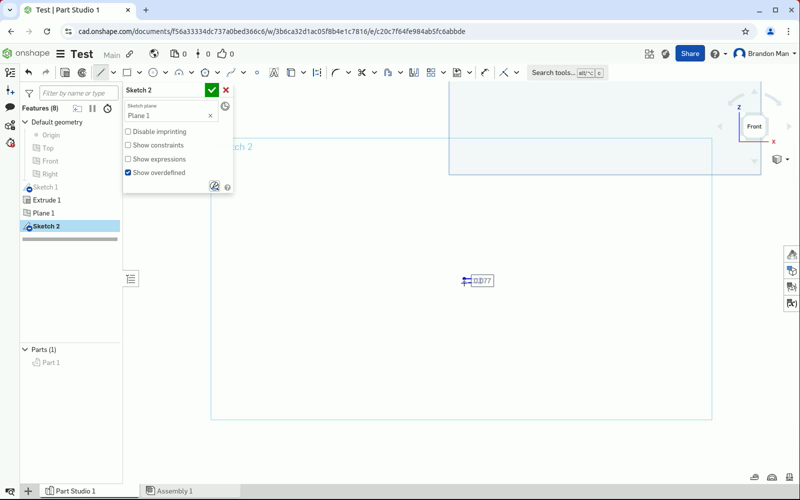
scroll(-6)
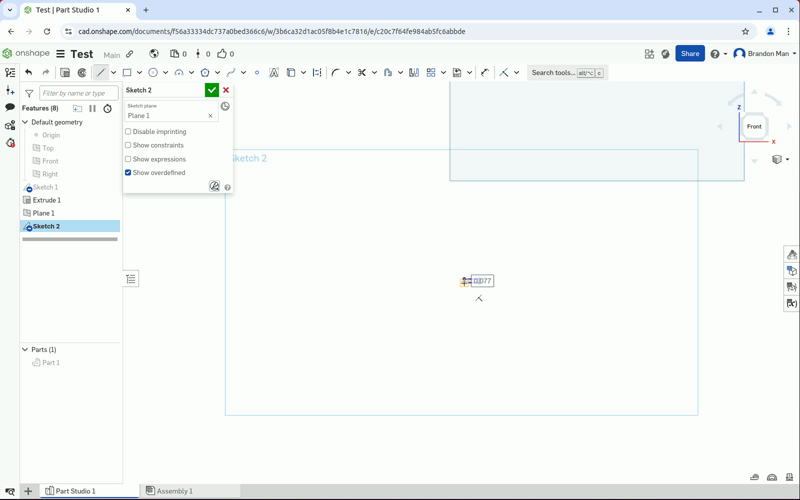
scroll(-6)
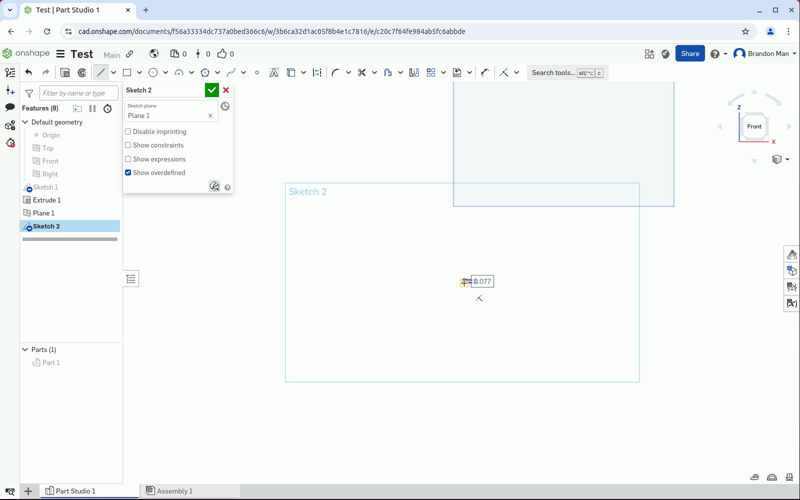
scroll(-6)
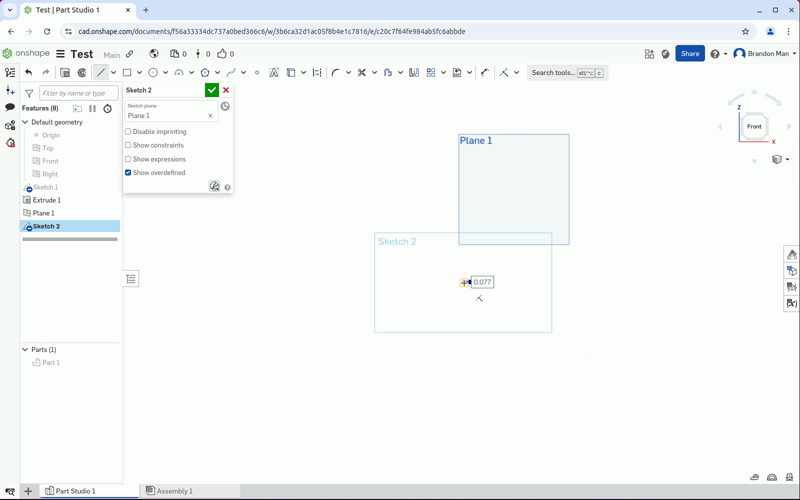
scroll(-6)
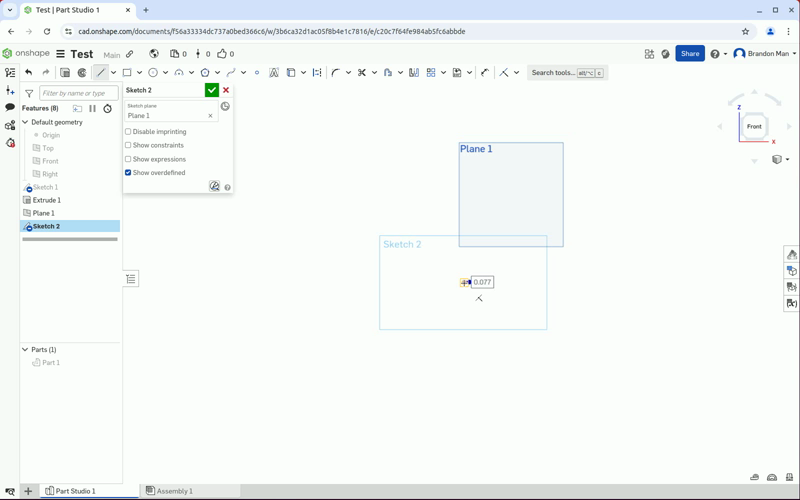
scroll(-6)
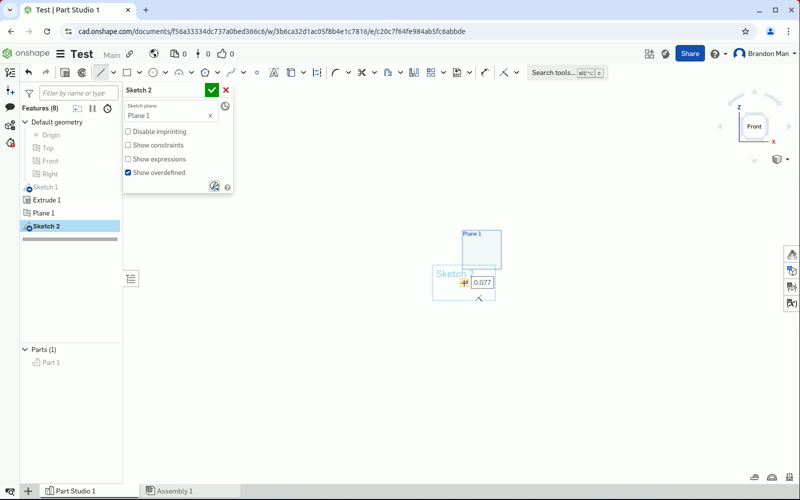
key(esc)
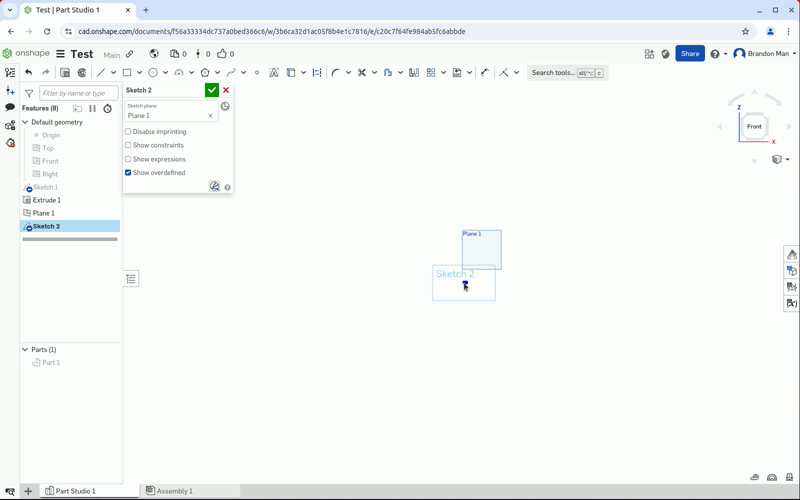
mouse_move(465, 282)
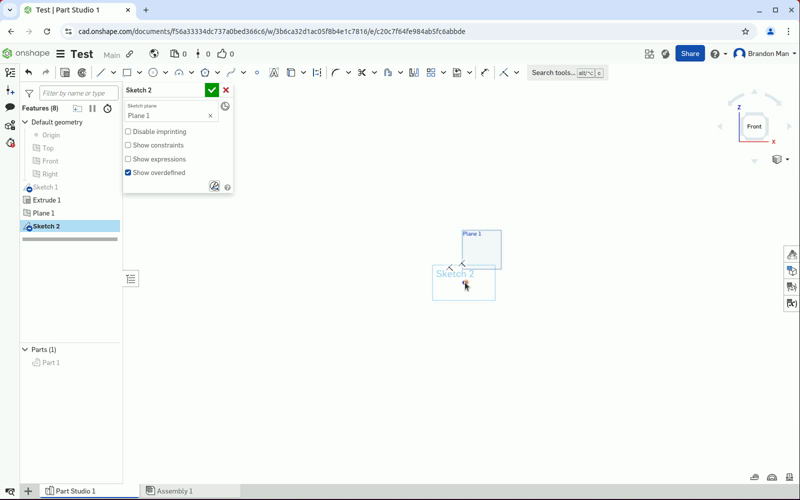
scroll(6)
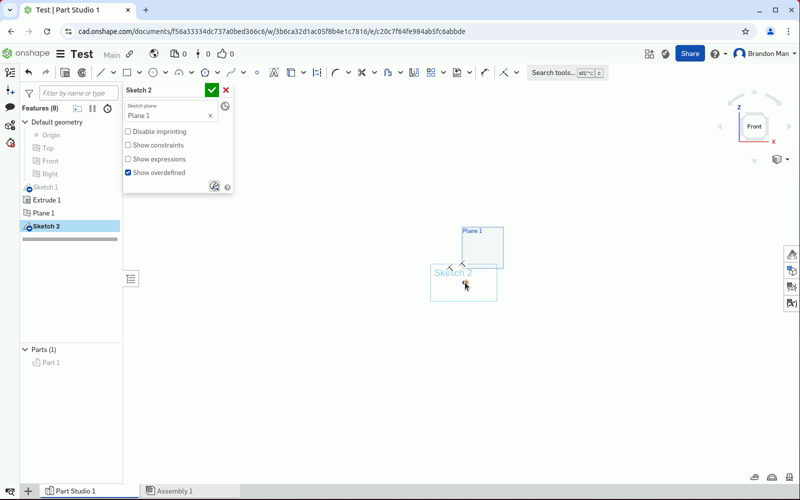
scroll(6)
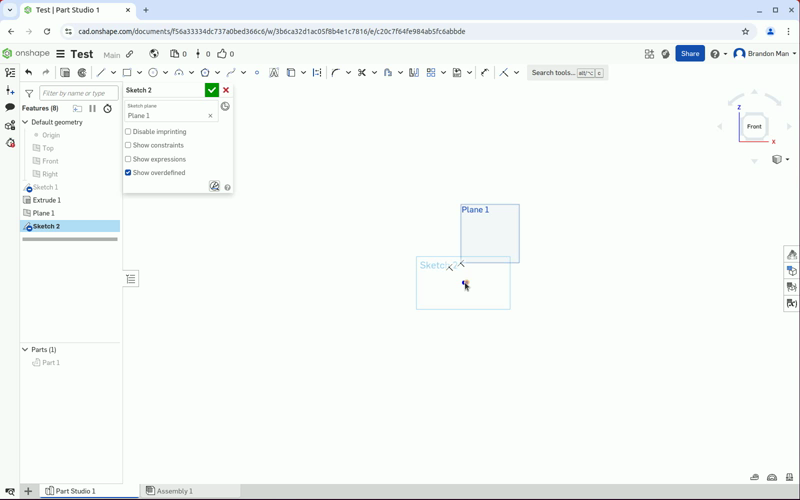
scroll(6)
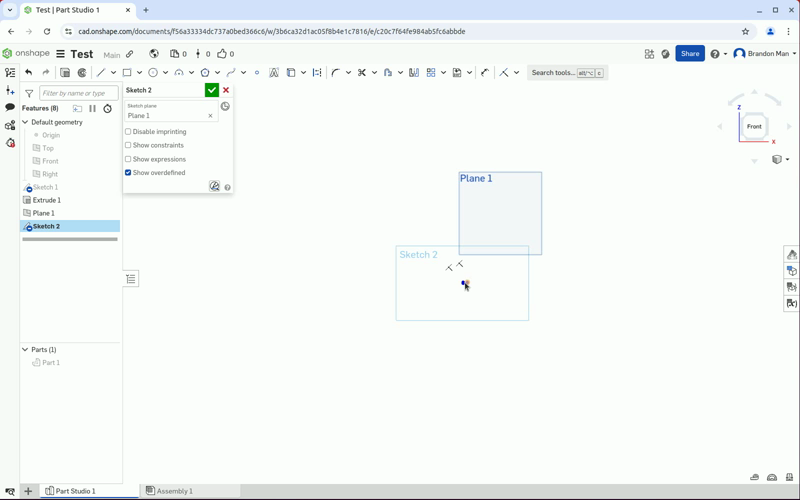
scroll(6)
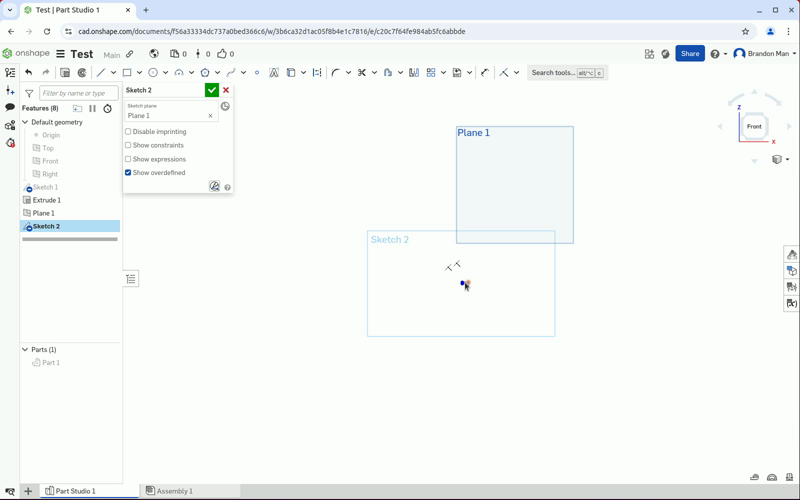
scroll(6)
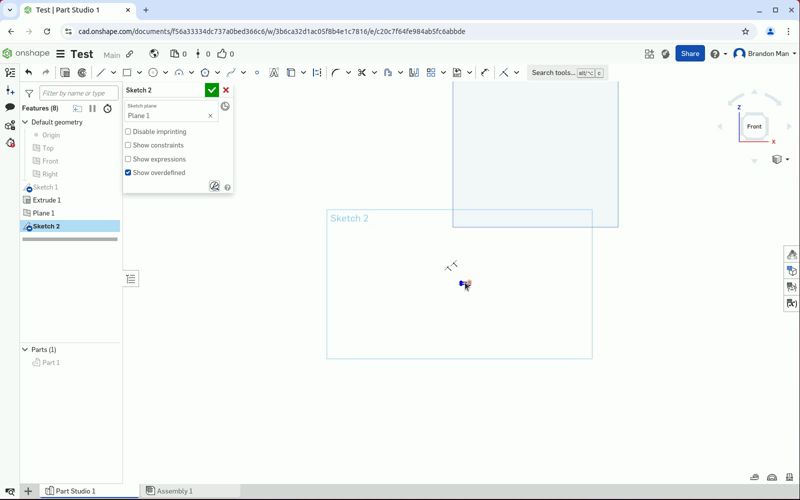
scroll(6)
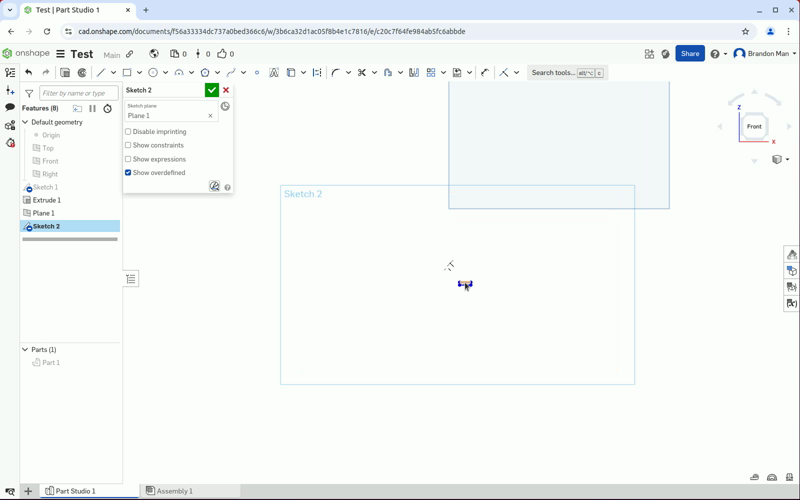
scroll(6)
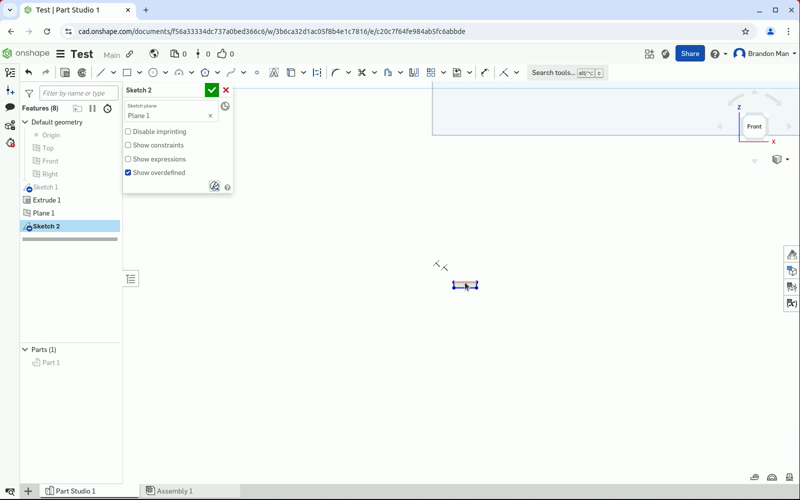
click(465, 282)
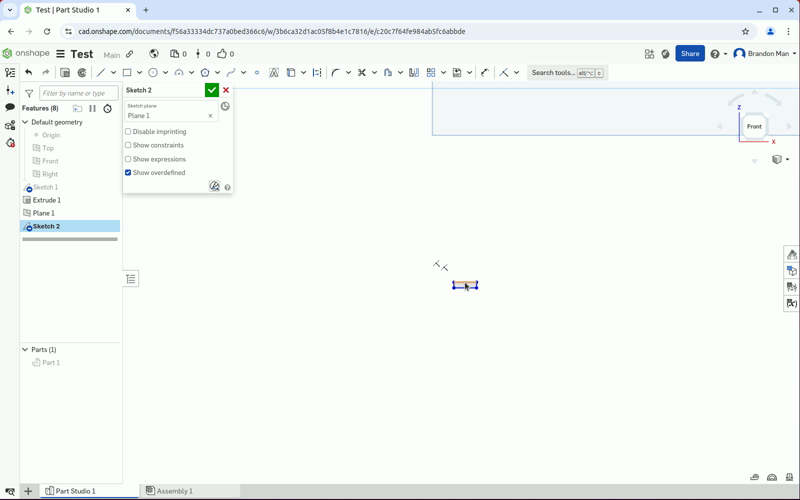
scroll(-6)
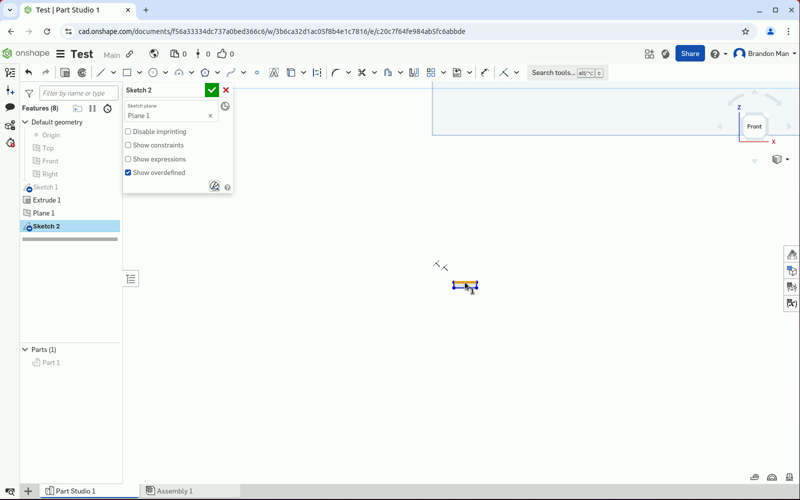
scroll(-6)
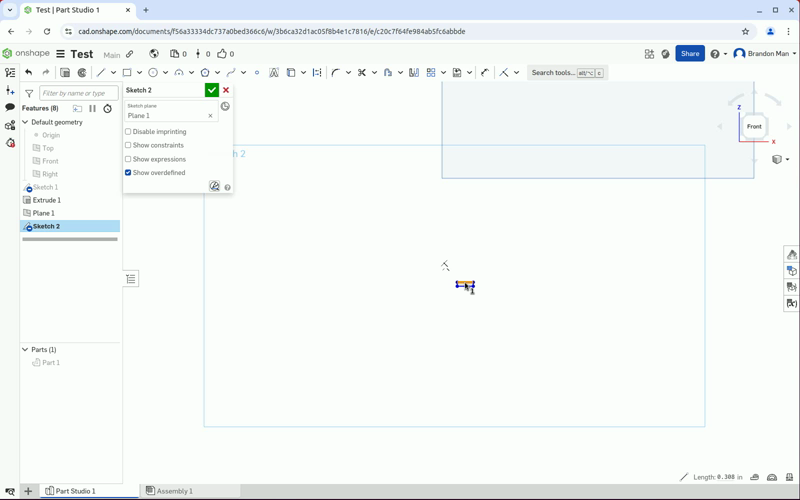
scroll(-6)
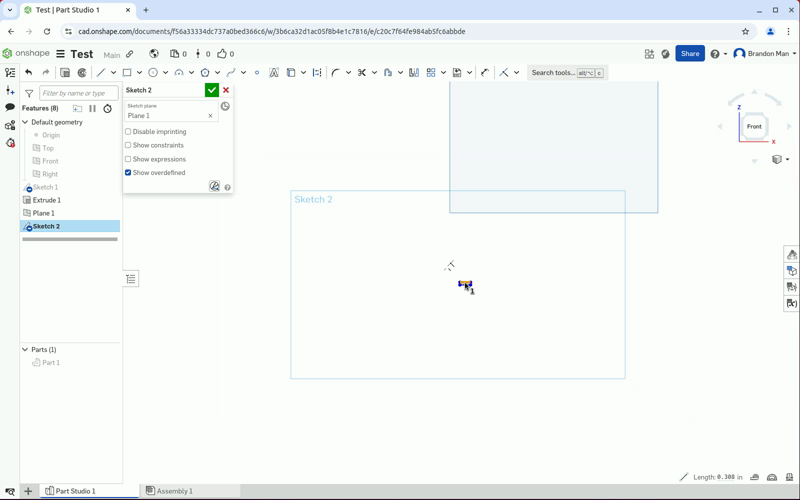
scroll(-6)
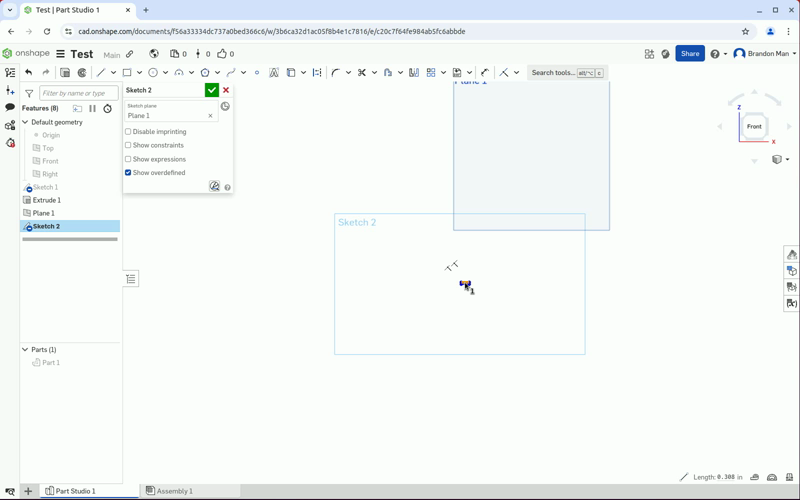
scroll(-6)
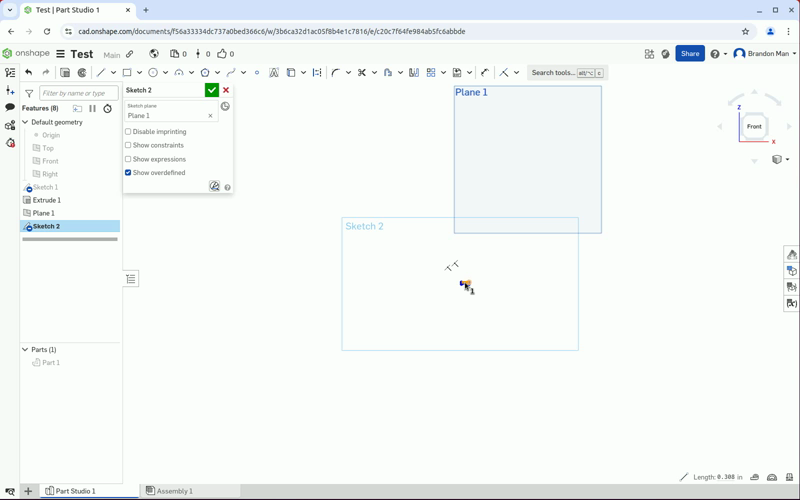
scroll(-6)
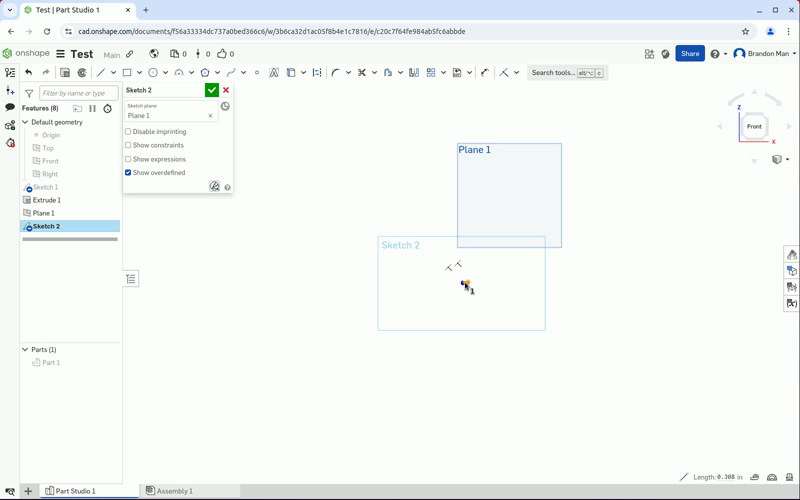
scroll(-6)
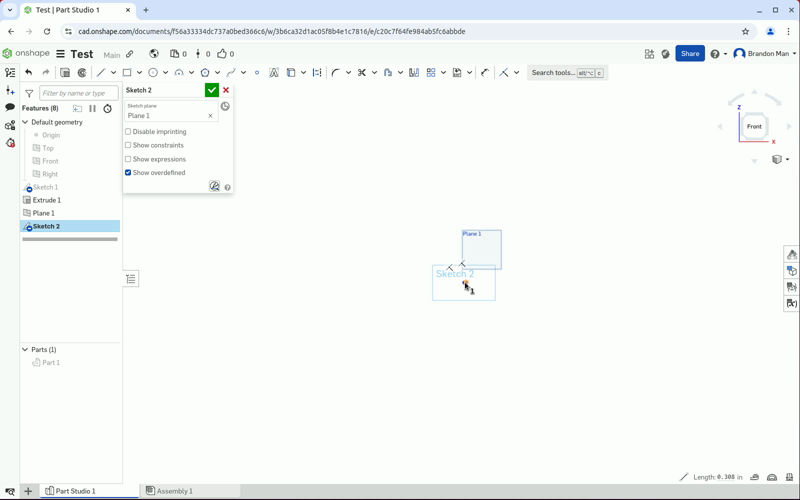
mouse_move(73, 352)
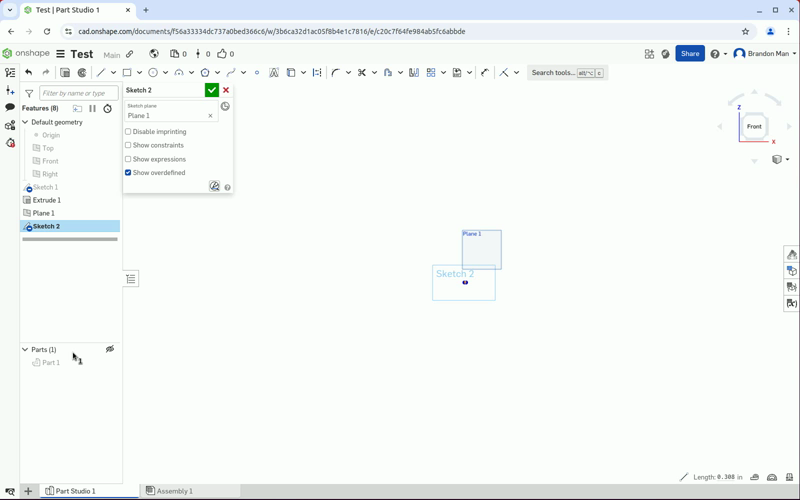
key(shift+y)
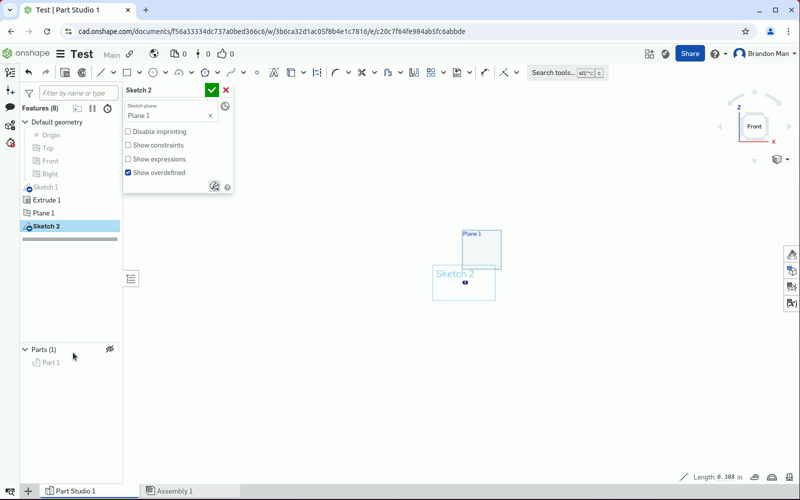
key(shift+e)
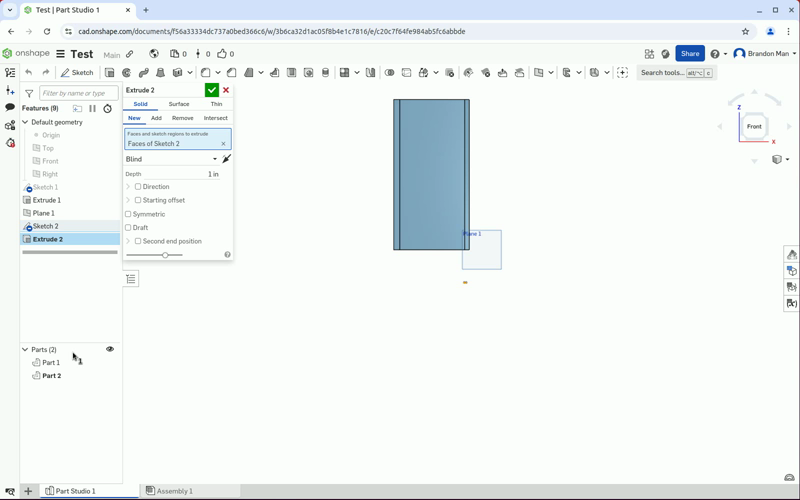
mouse_move(143, 106)
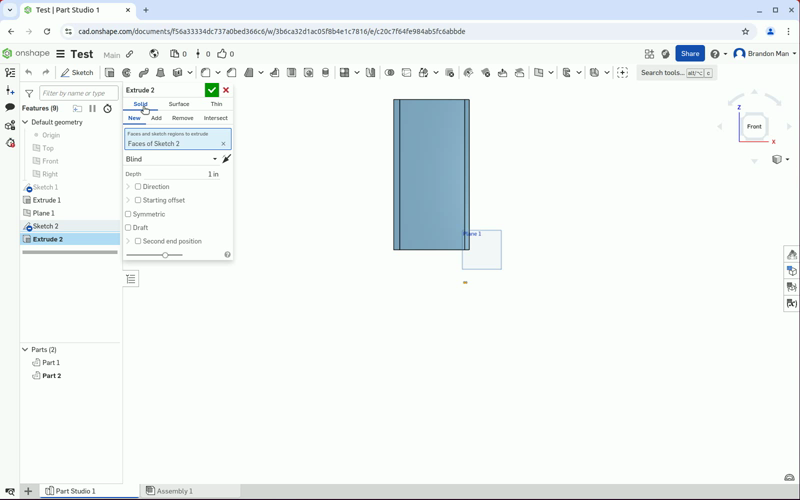
click(143, 106)
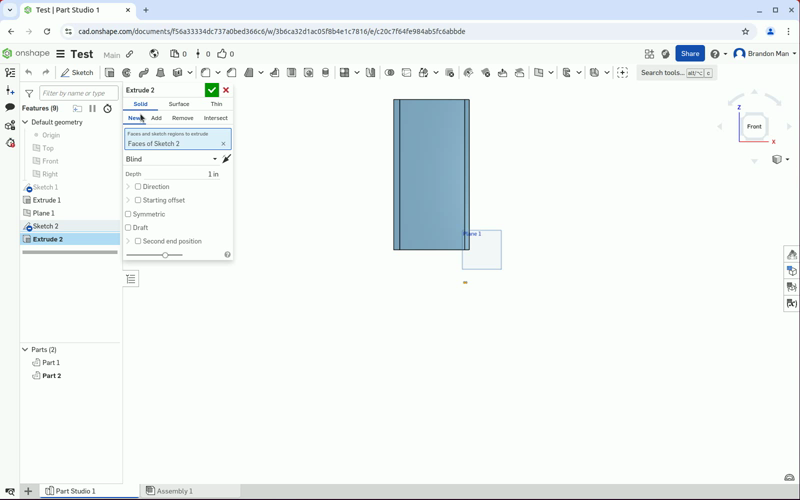
mouse_move(137, 120)
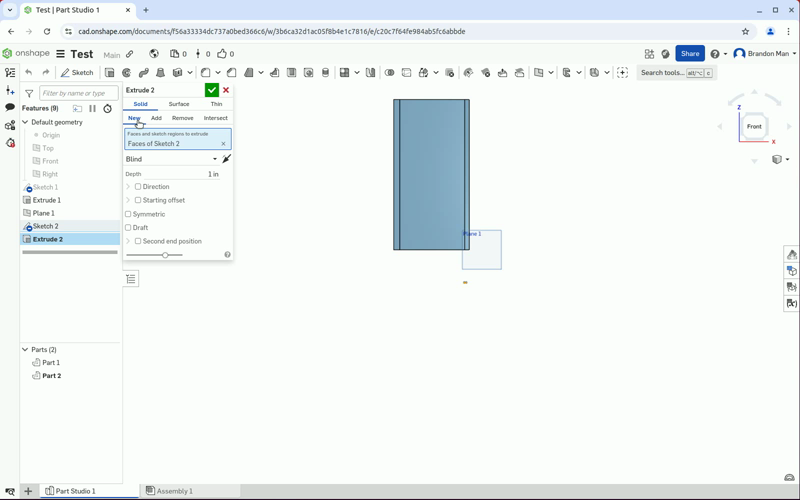
click(137, 120)
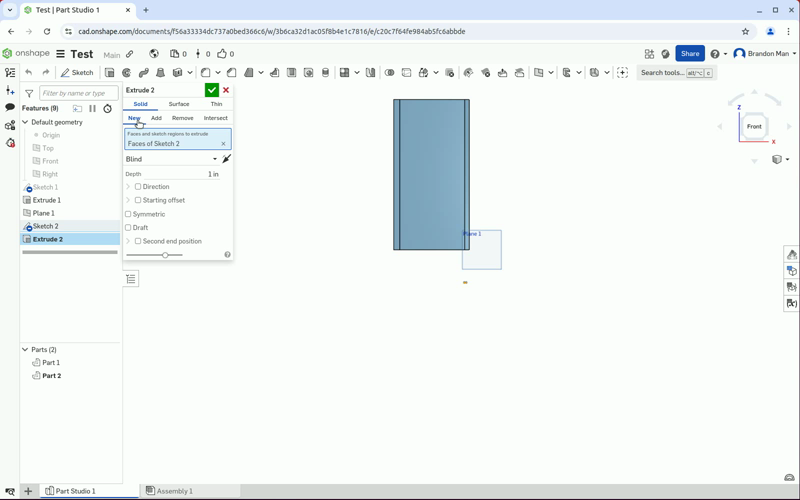
key(tab, 4)
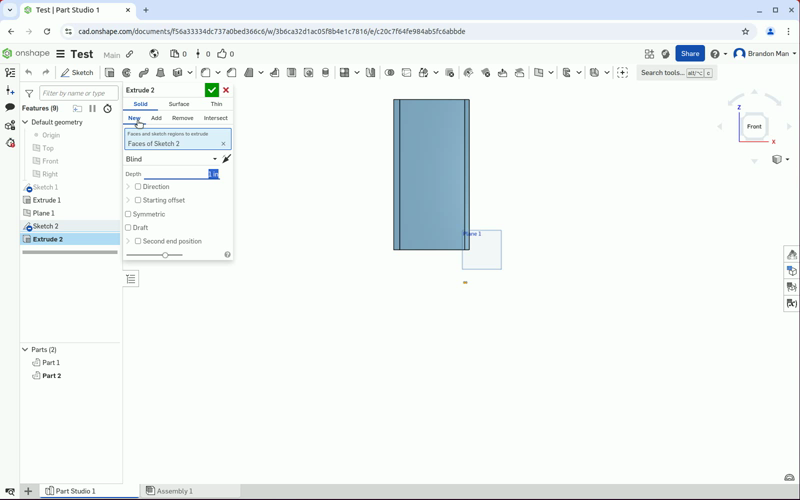
text(-6.018)
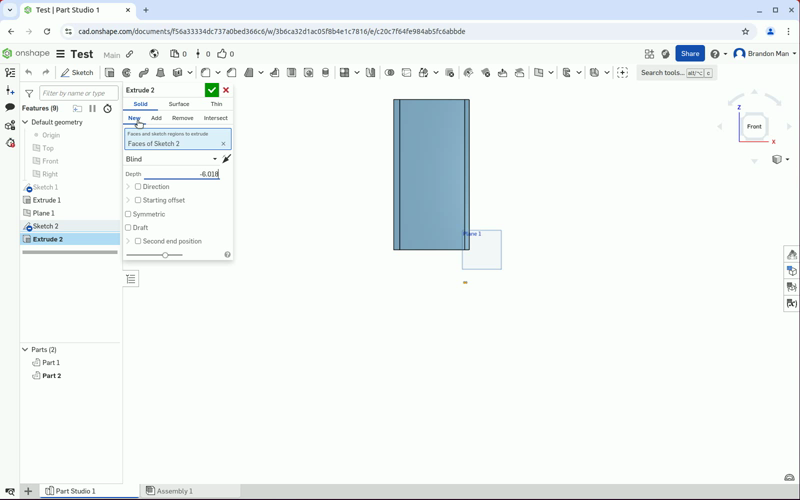
key(enter)
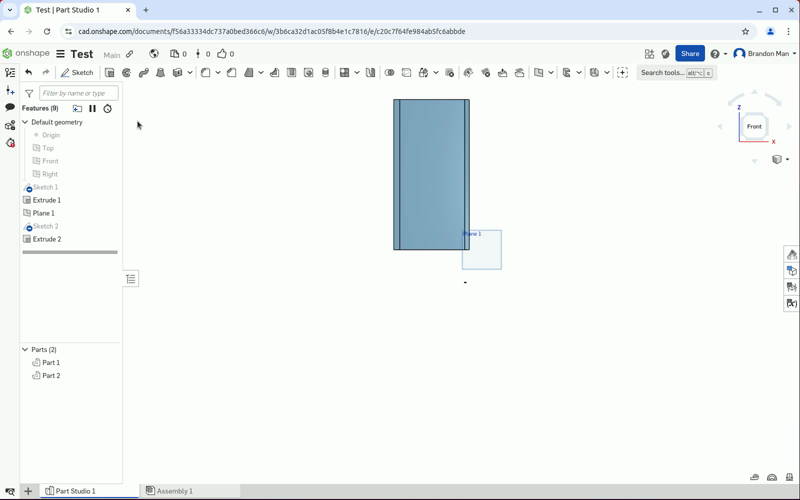
key(shift+h)
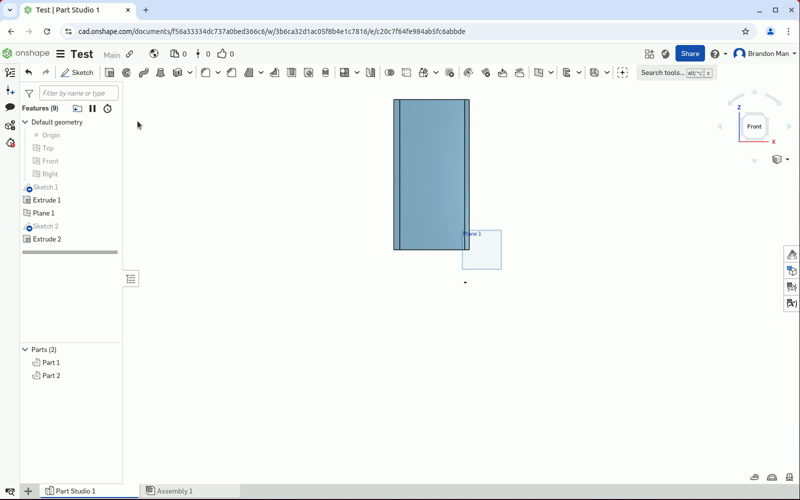
key(shift+h)
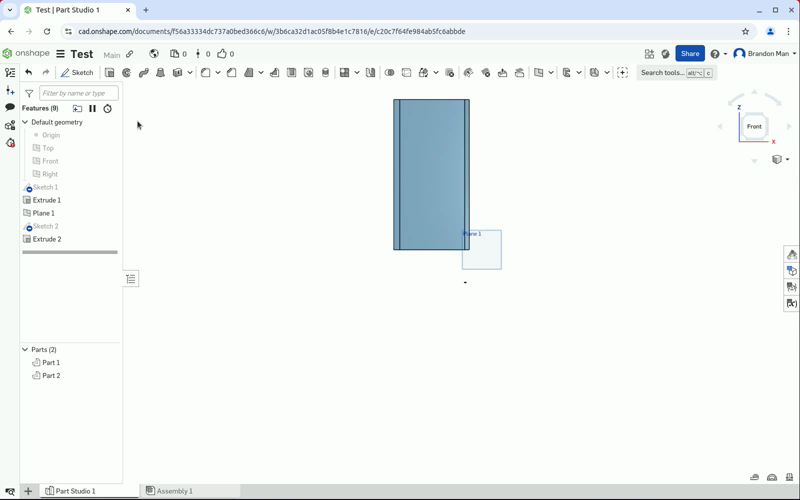
mouse_move(73, 189)
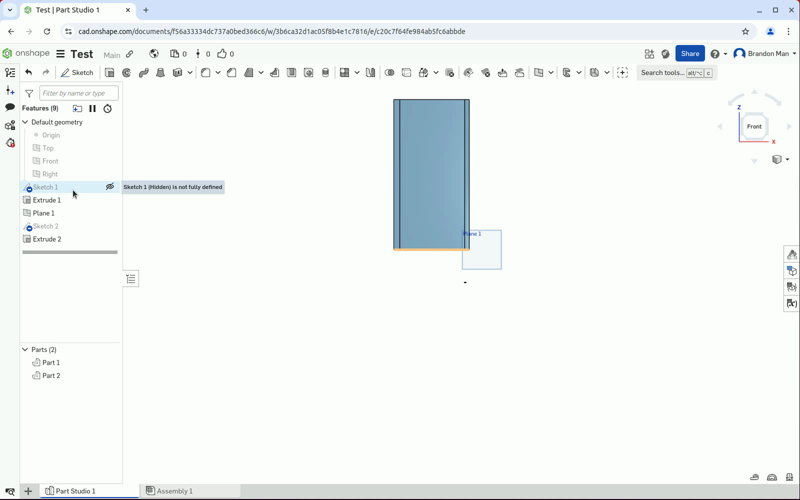
click(73, 189)
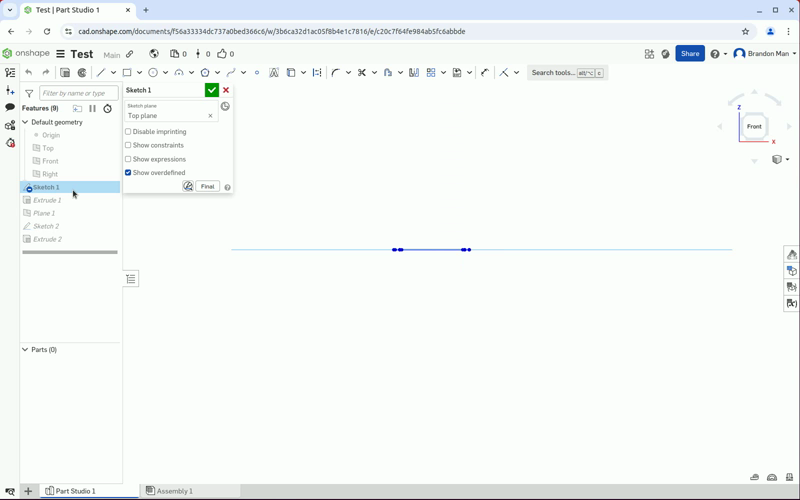
mouse_move(229, 92)
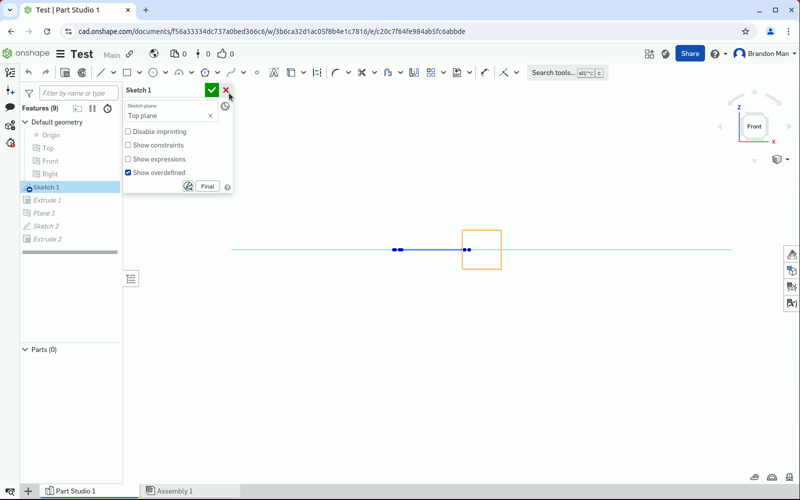
click(229, 92)
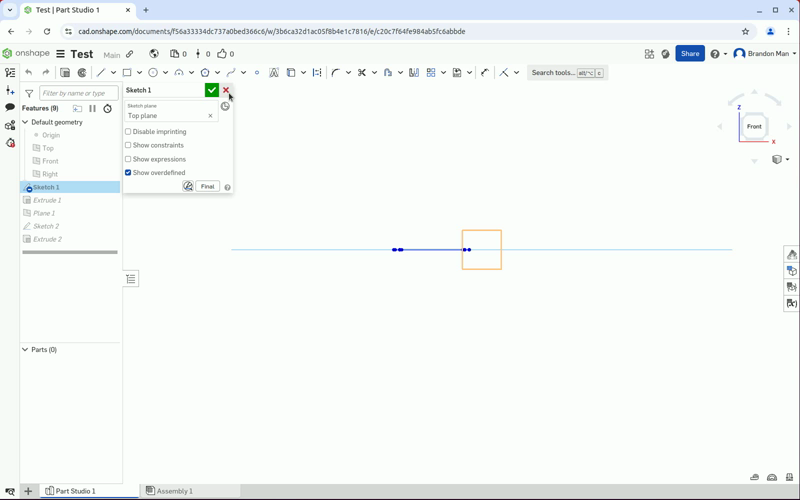
key(shift+s)
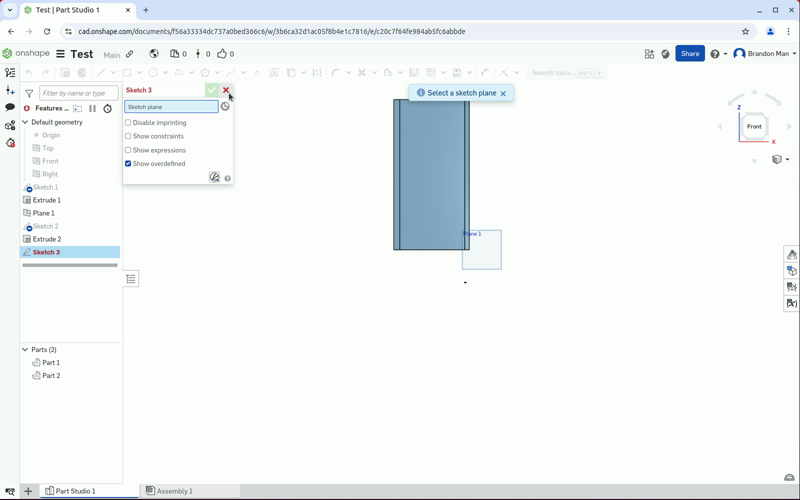
mouse_move(73, 215)
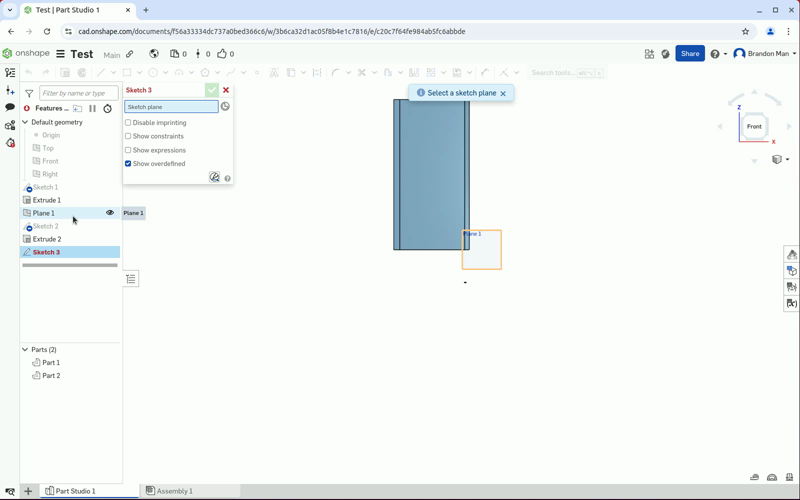
click(73, 215)
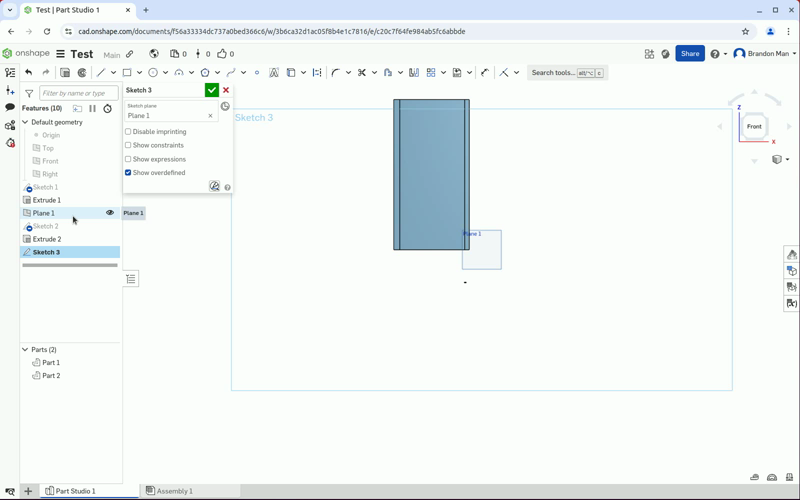
mouse_move(73, 352)
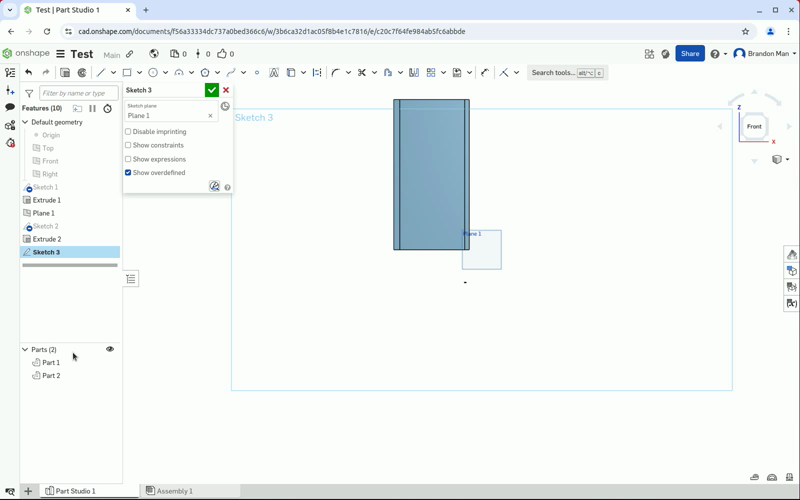
key(y)
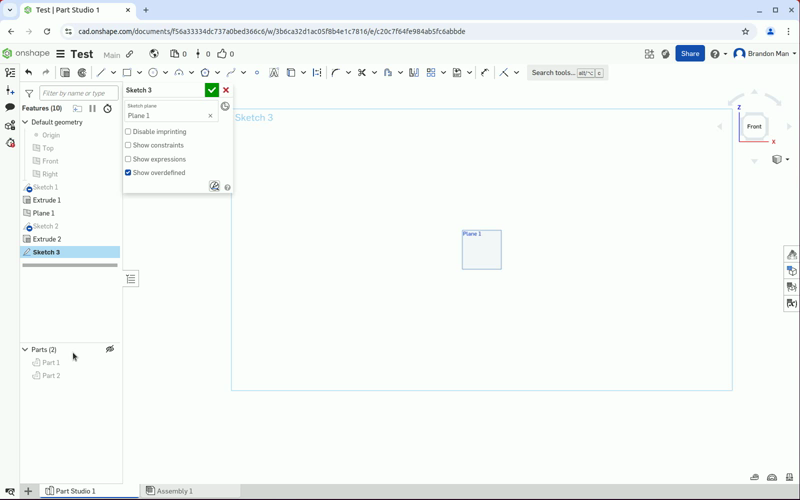
key(l)
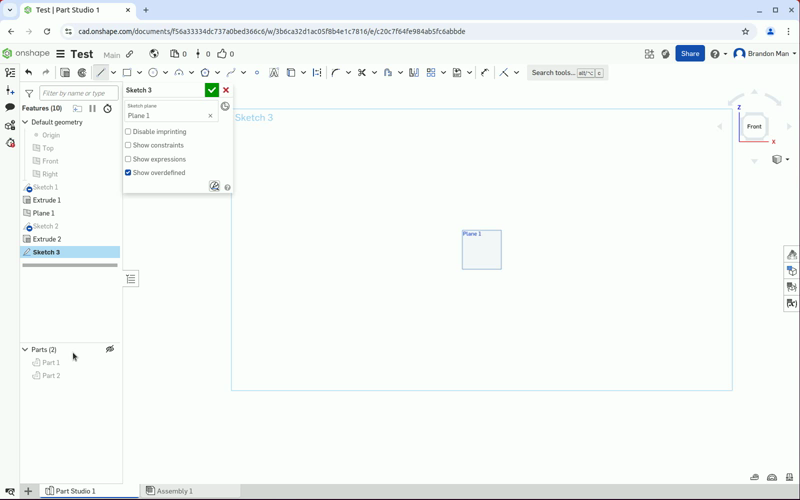
key_down(shift)
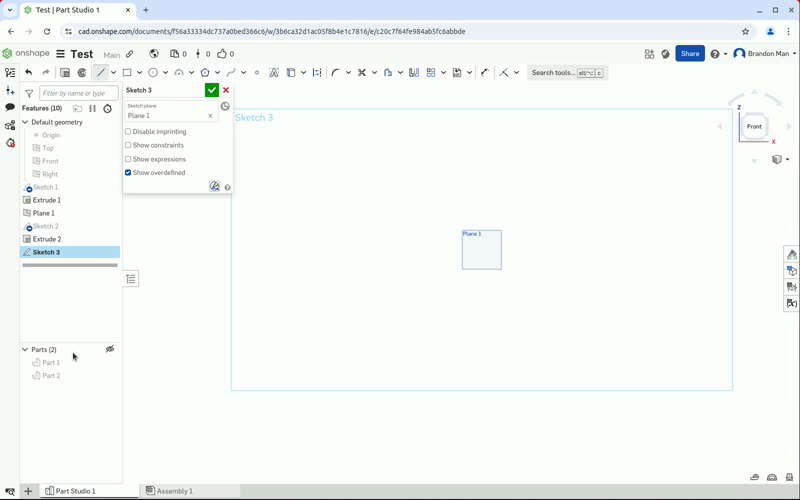
mouse_move(464, 245)
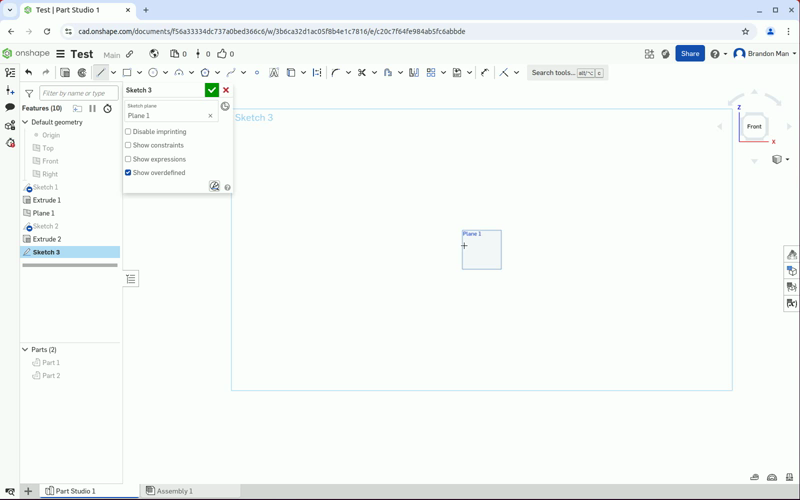
click(464, 245)
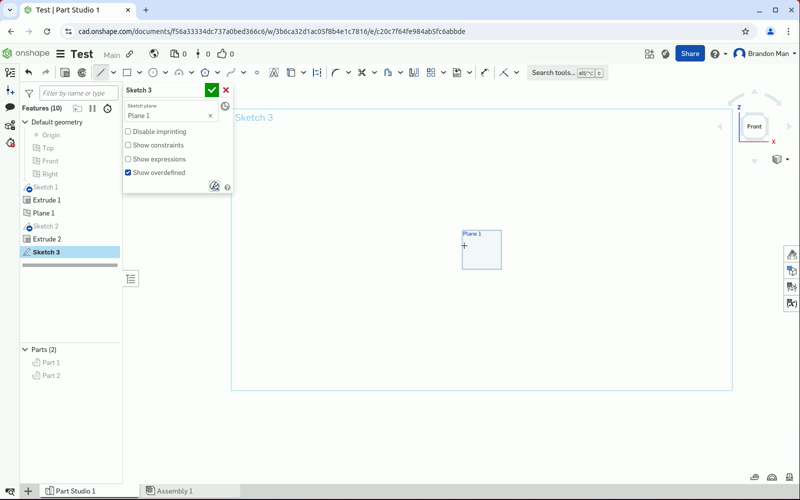
key_up(shift)
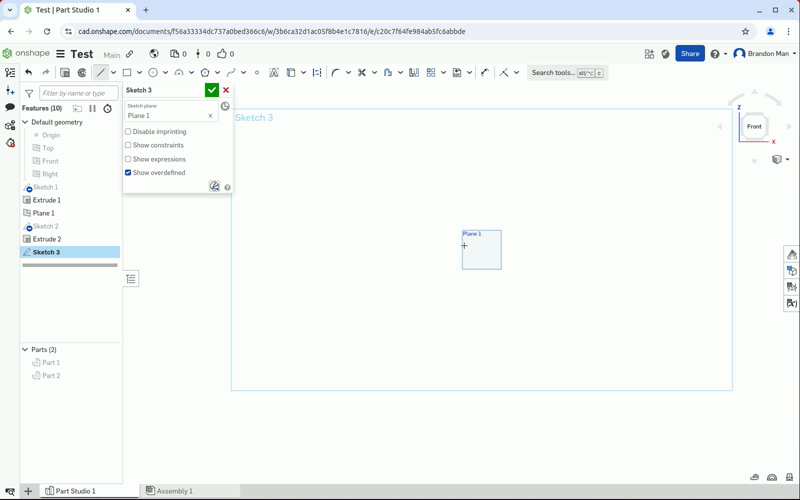
key_down(shift)
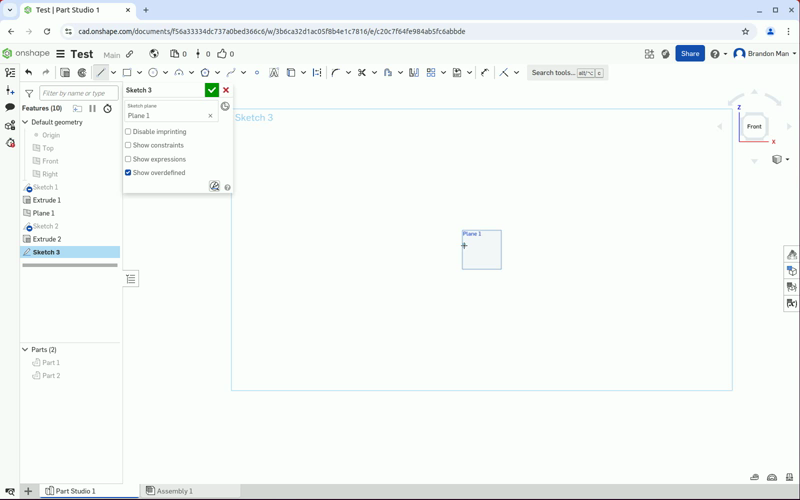
mouse_move(494, 245)
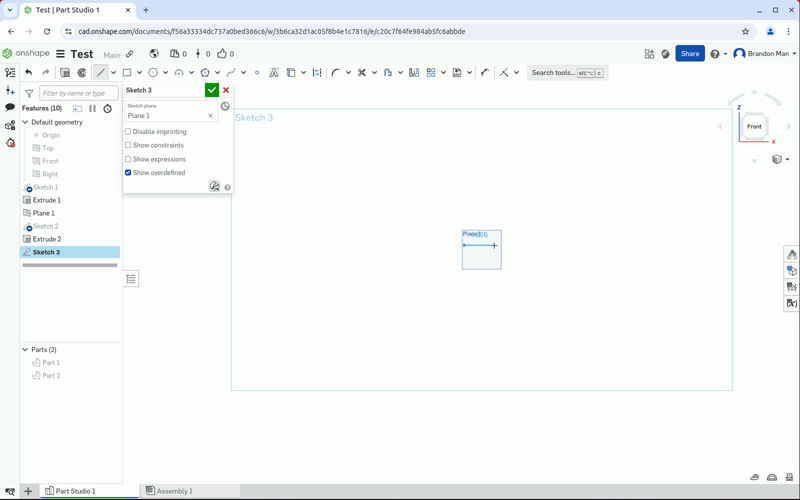
mouse_move(466, 245)
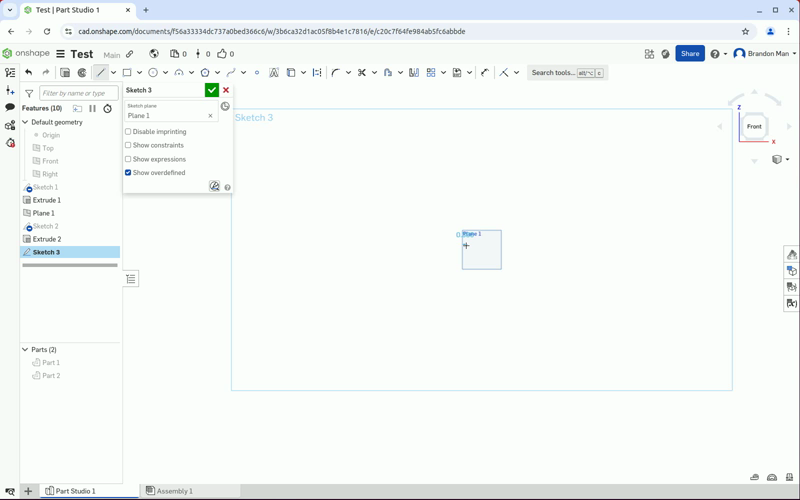
scroll(6)
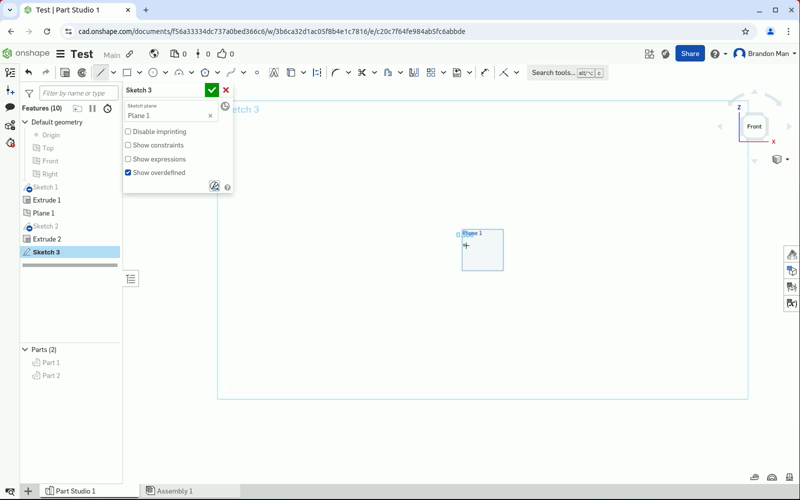
scroll(6)
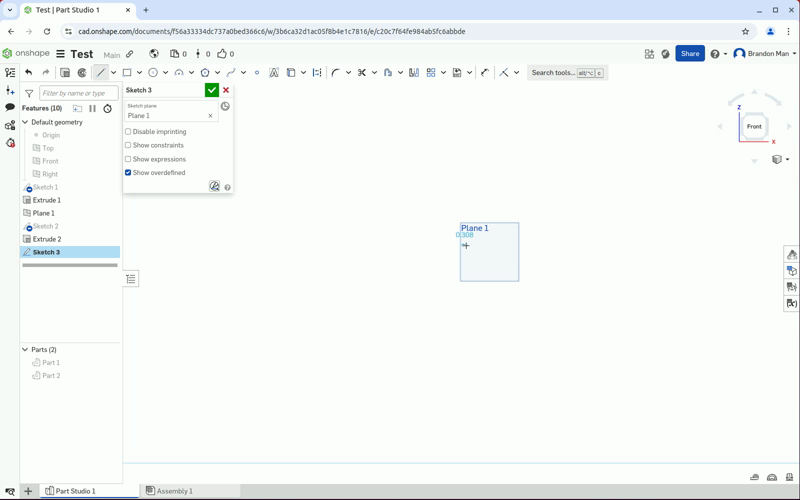
scroll(6)
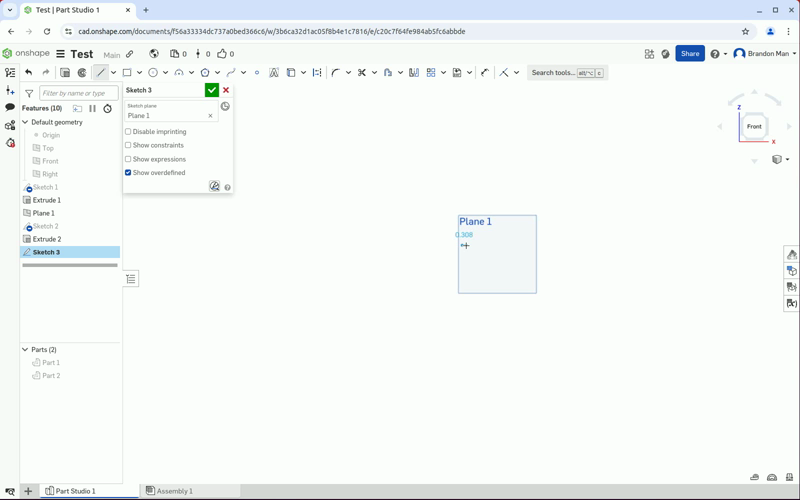
scroll(6)
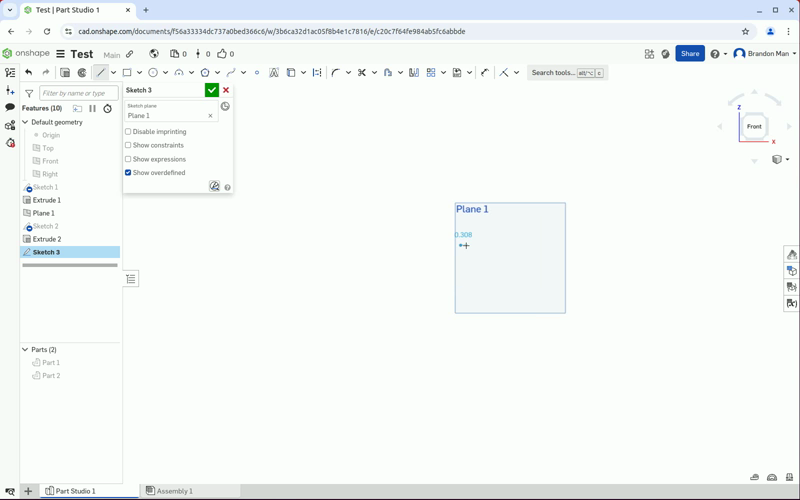
scroll(6)
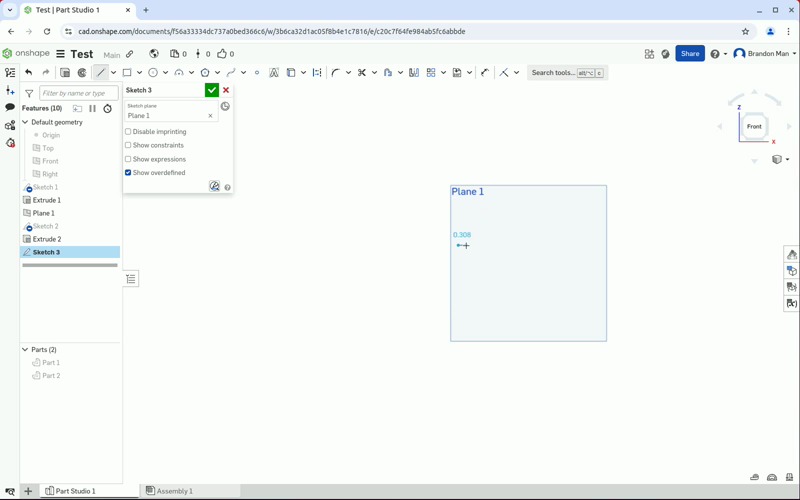
scroll(6)
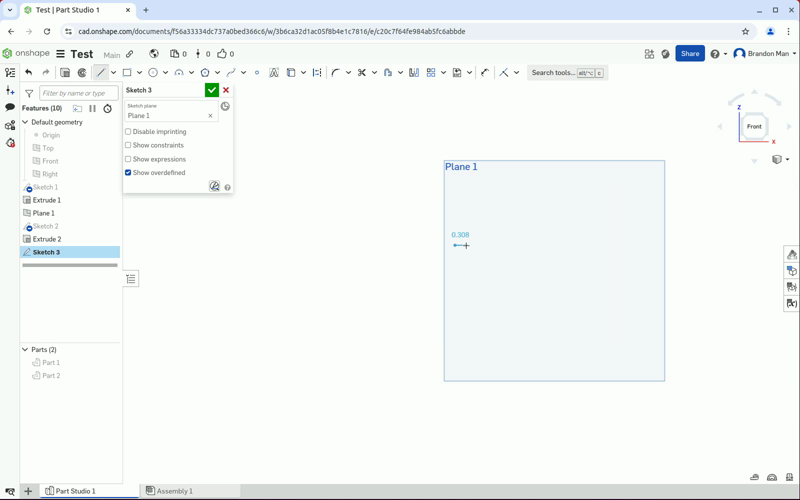
scroll(6)
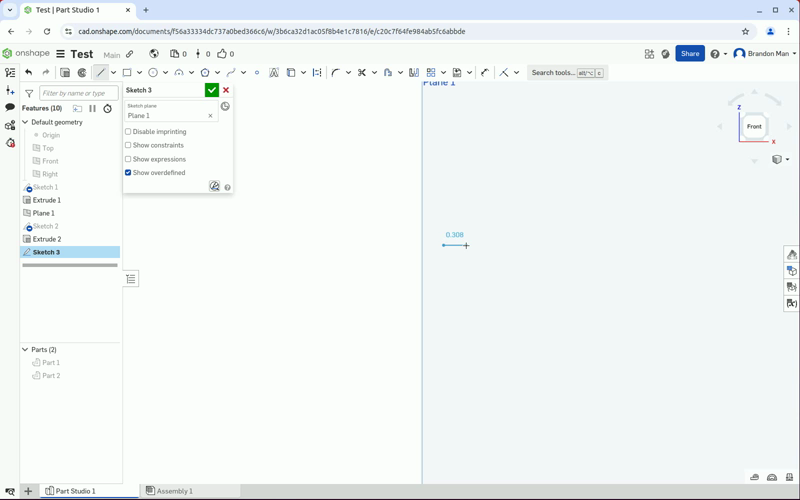
click(466, 245)
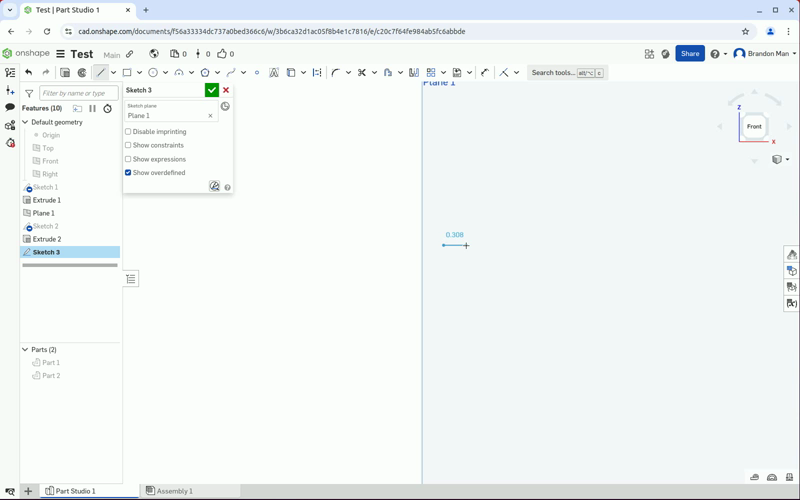
scroll(-6)
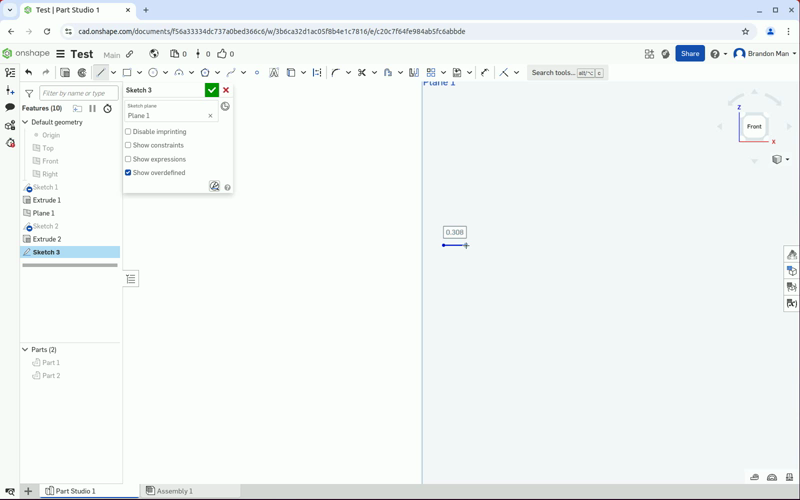
scroll(-6)
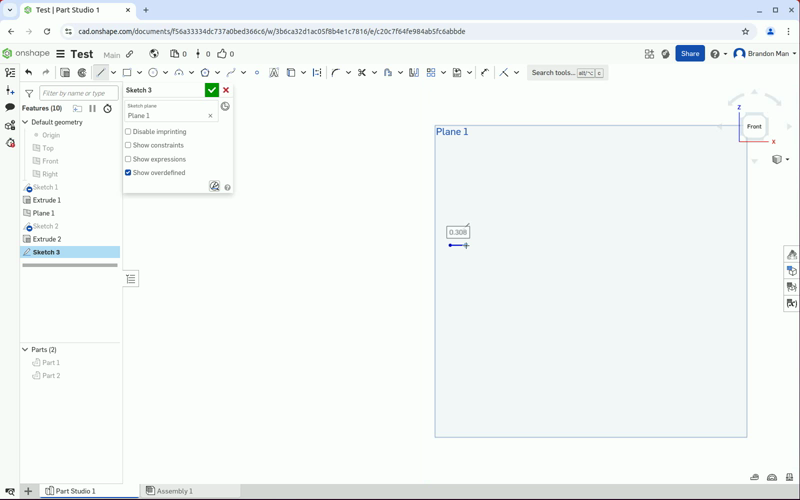
scroll(-6)
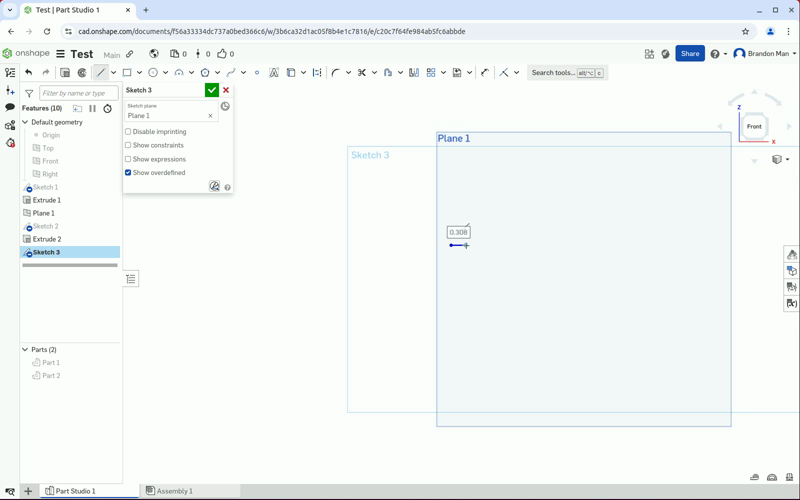
scroll(-6)
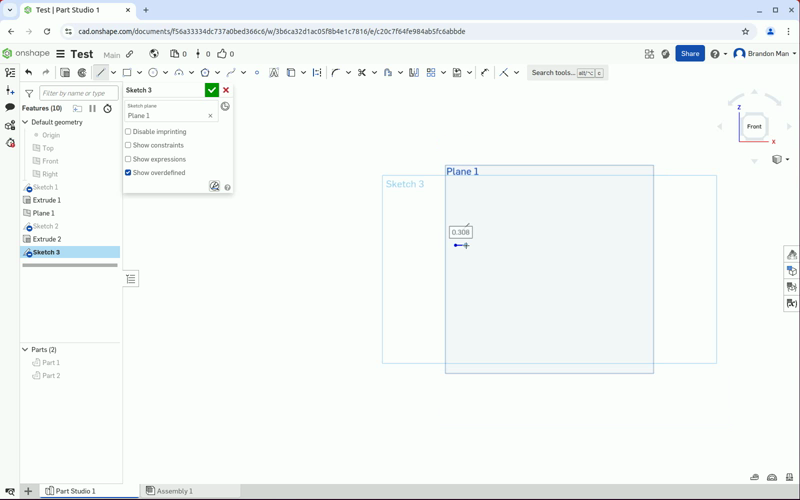
scroll(-6)
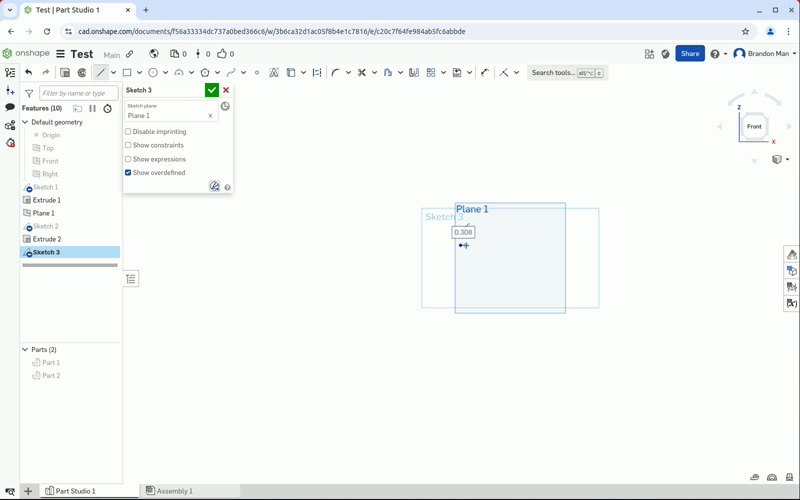
scroll(-6)
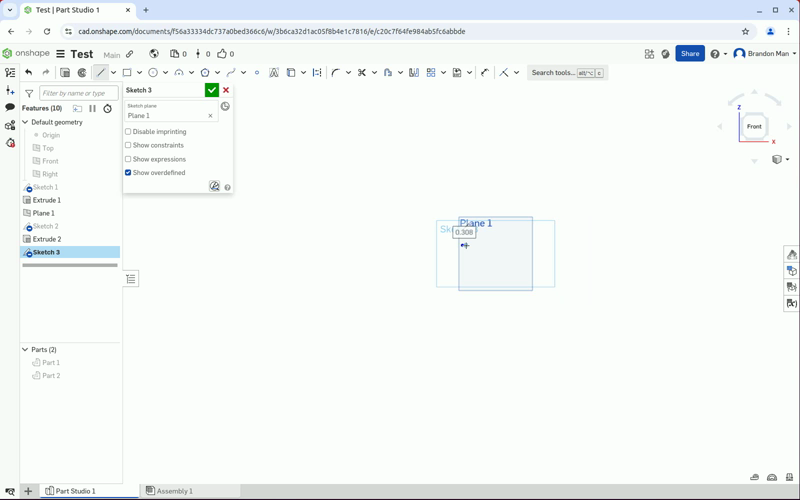
scroll(-6)
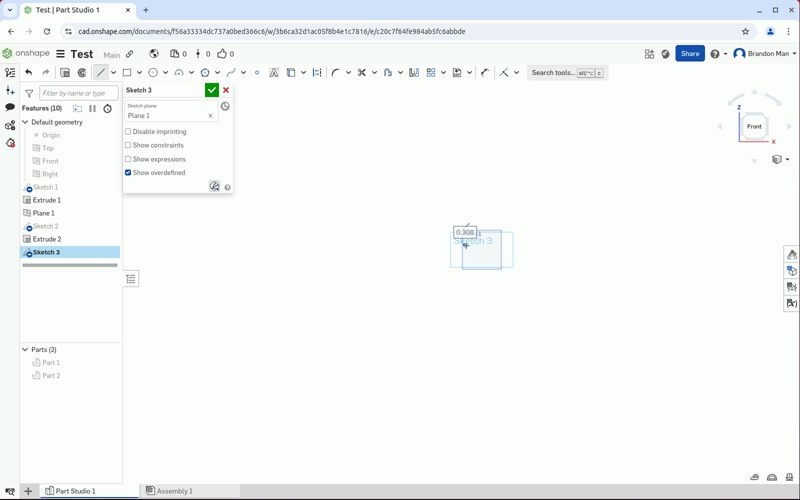
key_up(shift)
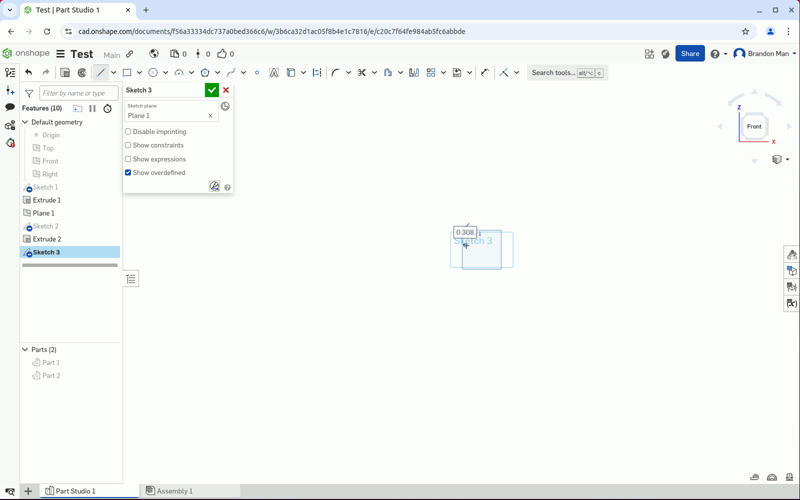
key_down(shift)
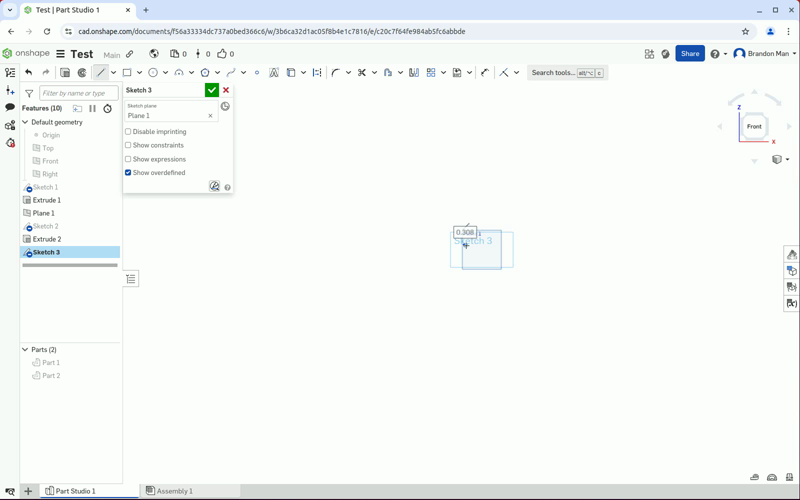
mouse_move(496, 245)
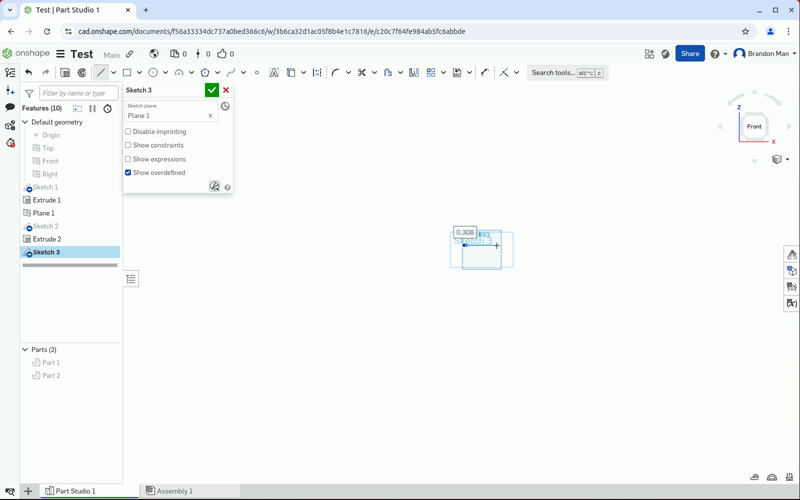
mouse_move(466, 244)
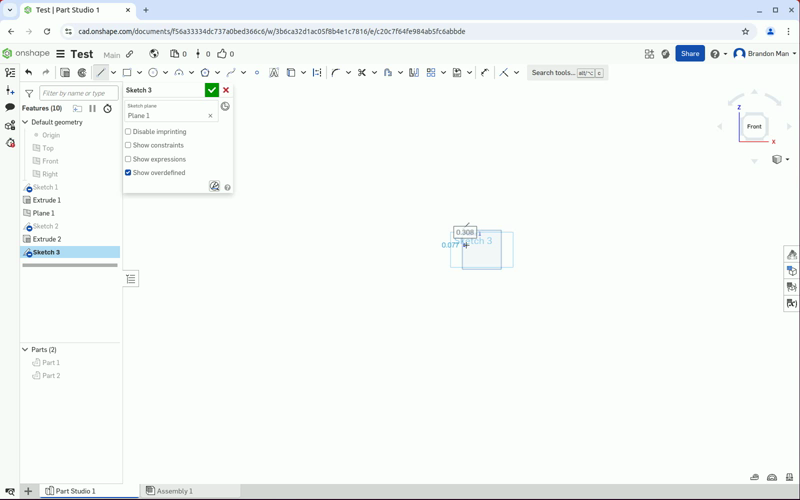
scroll(6)
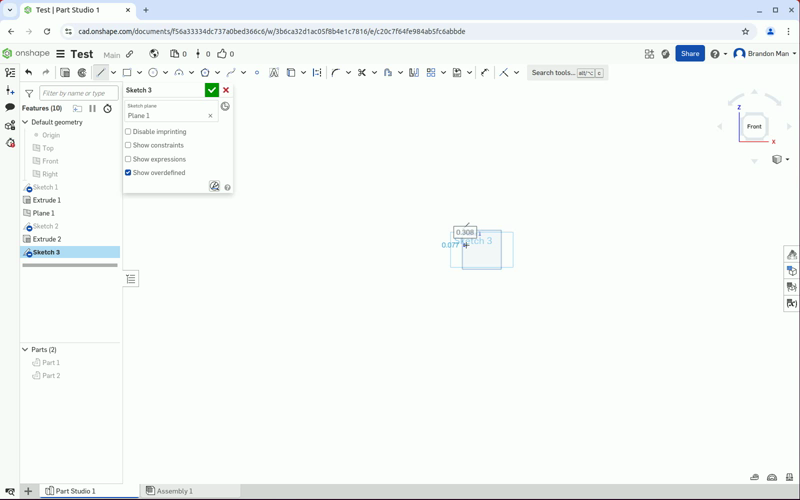
scroll(6)
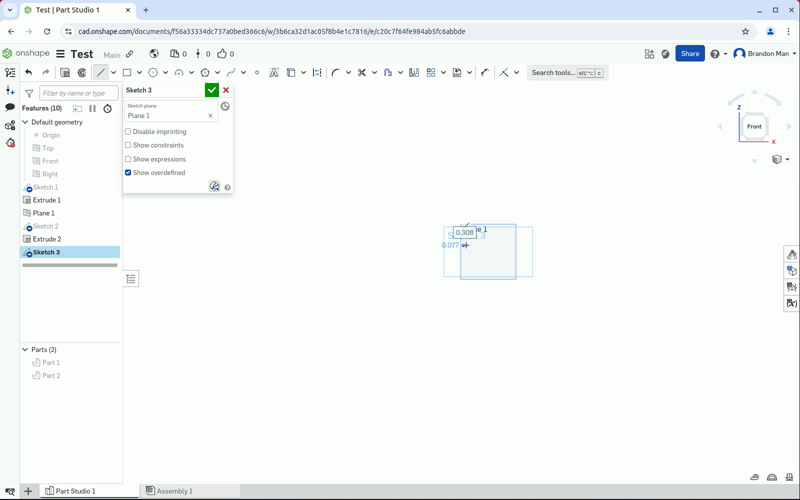
scroll(6)
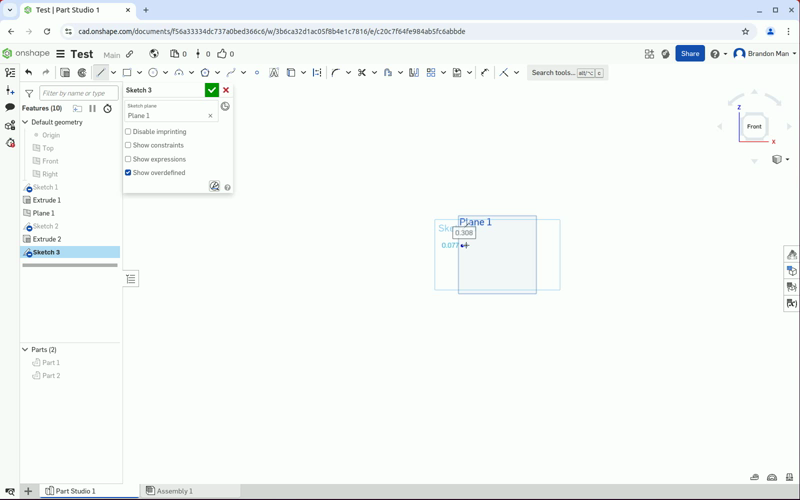
scroll(6)
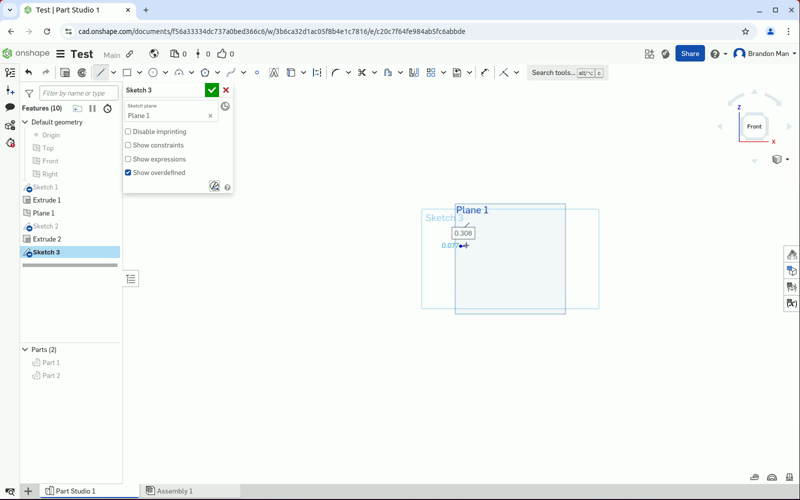
scroll(6)
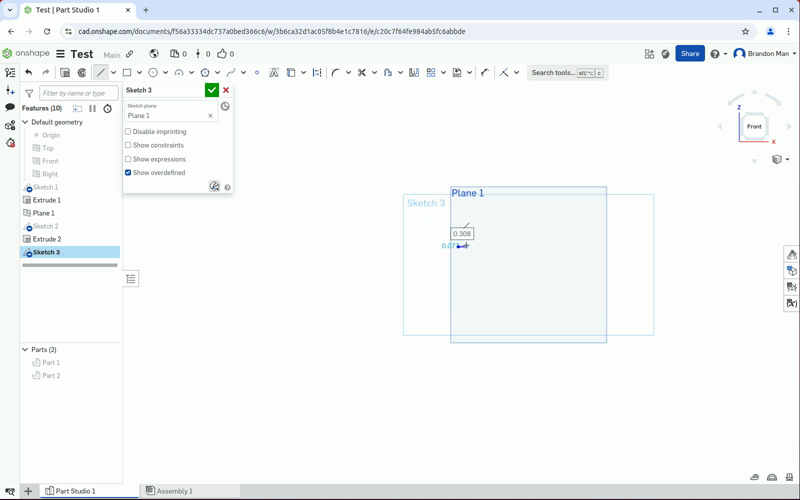
scroll(6)
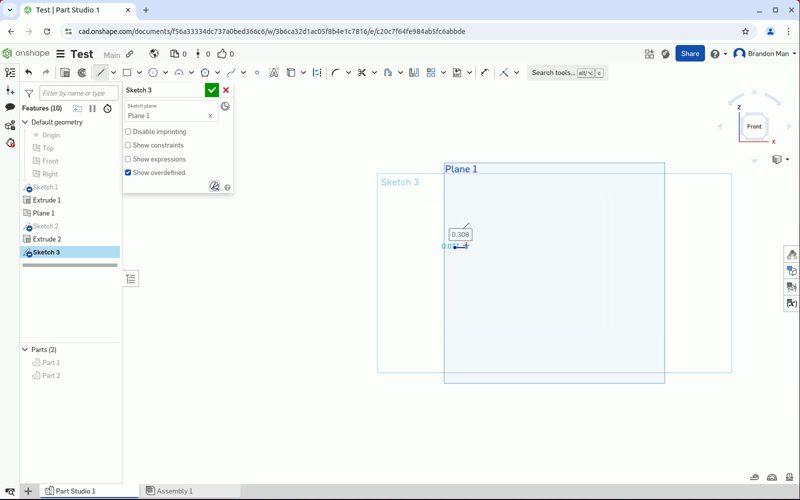
scroll(6)
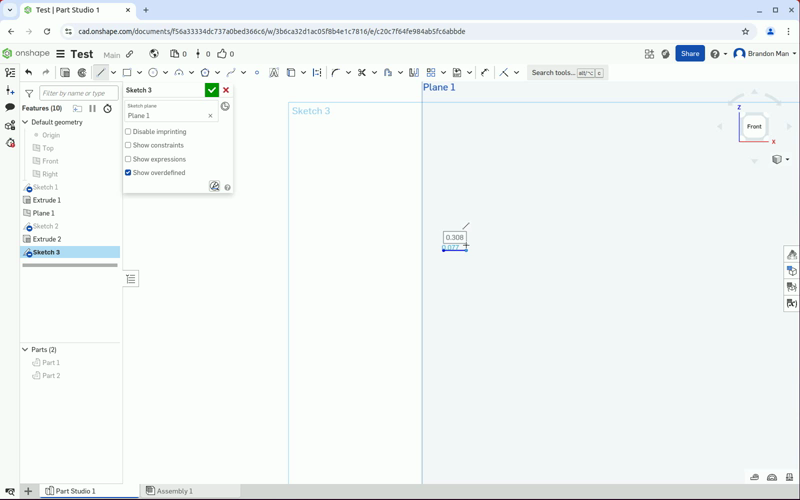
click(466, 244)
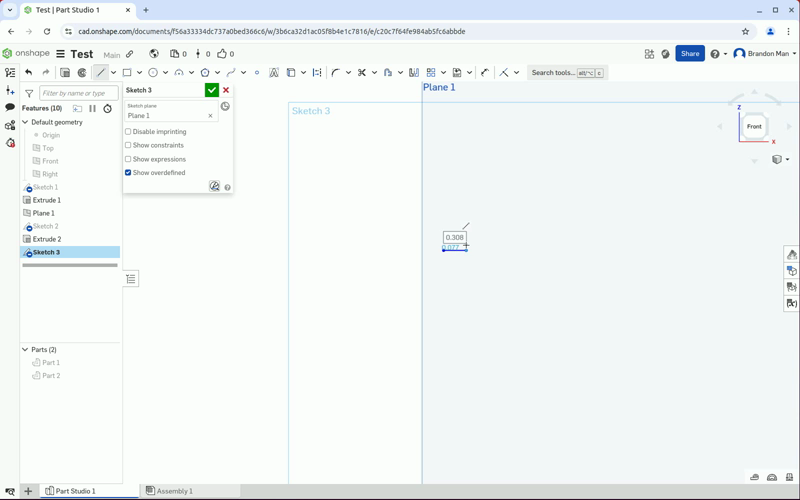
scroll(-6)
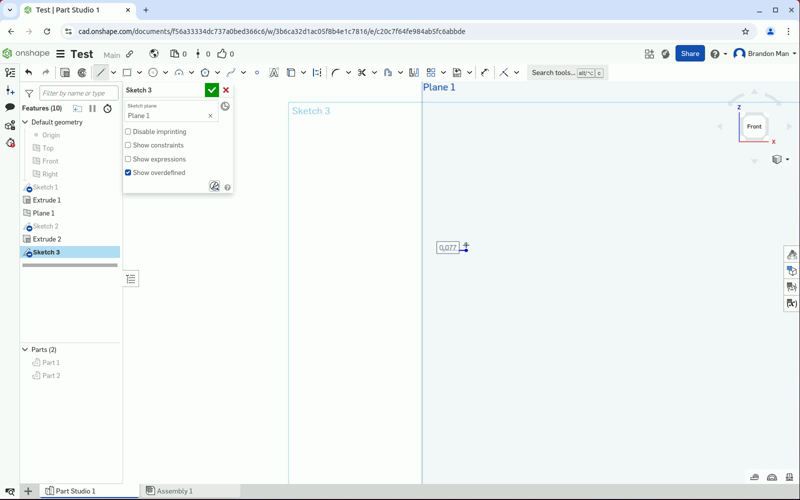
scroll(-6)
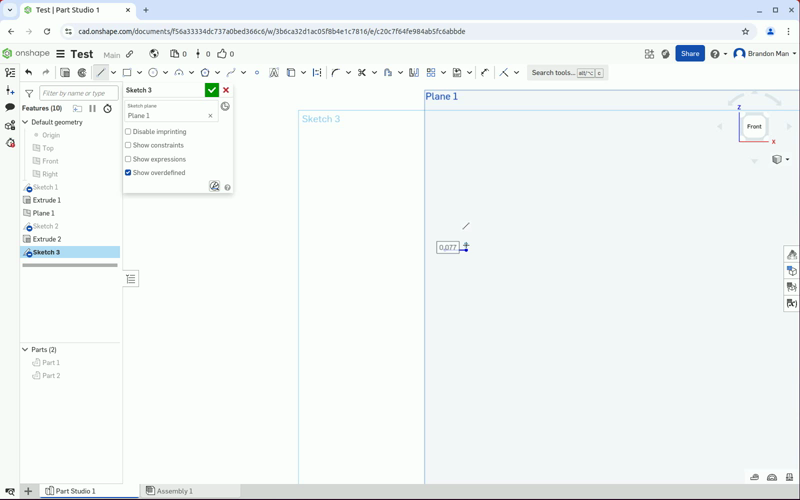
scroll(-6)
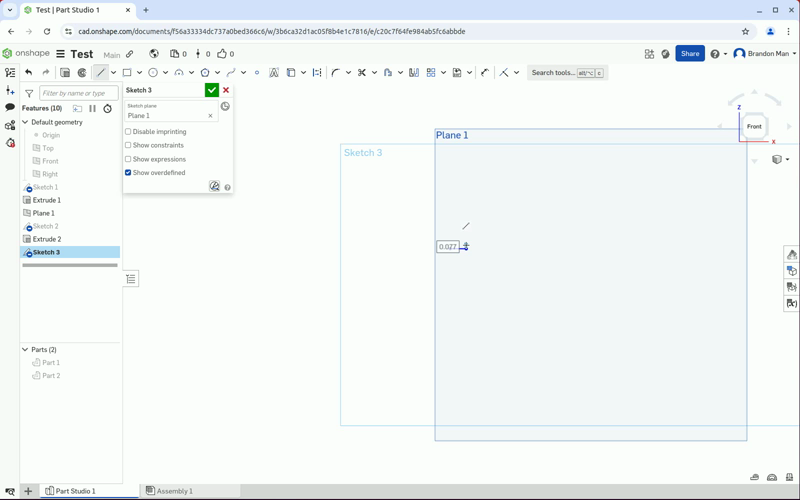
scroll(-6)
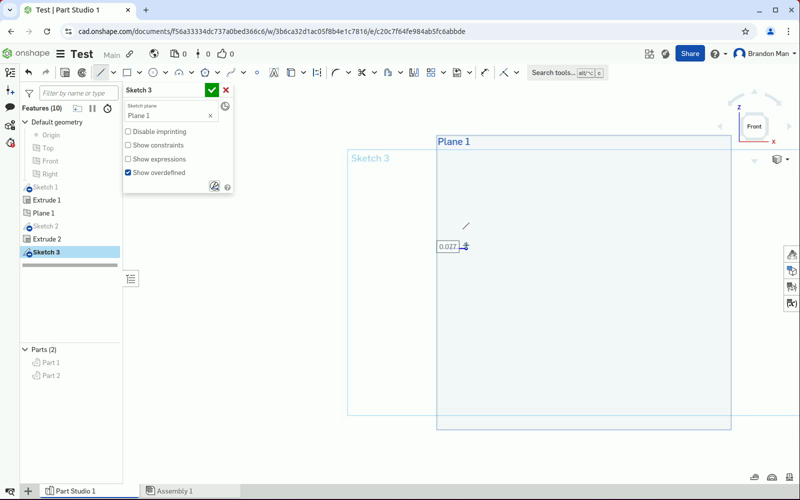
scroll(-6)
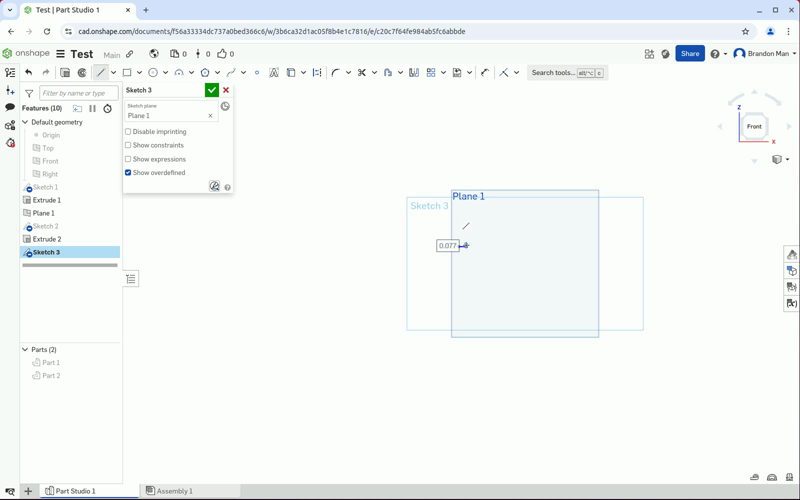
scroll(-6)
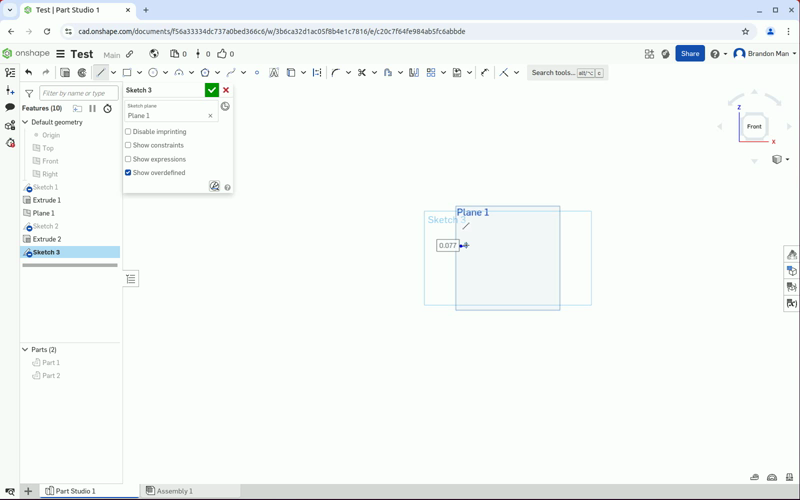
scroll(-6)
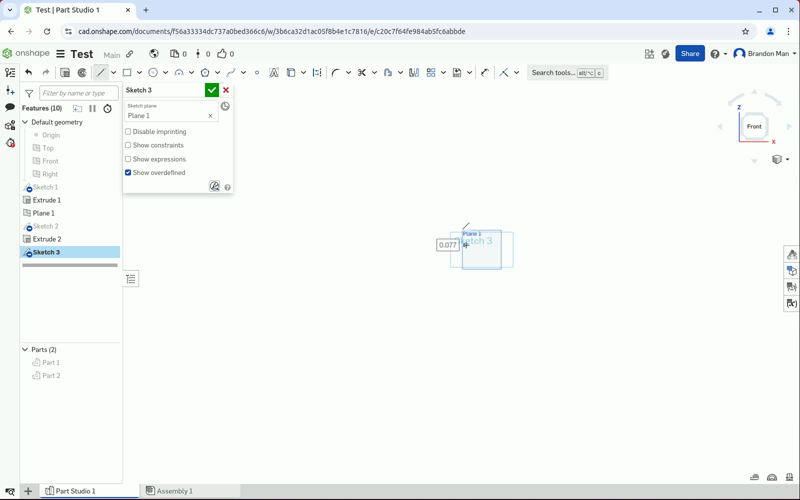
key_up(shift)
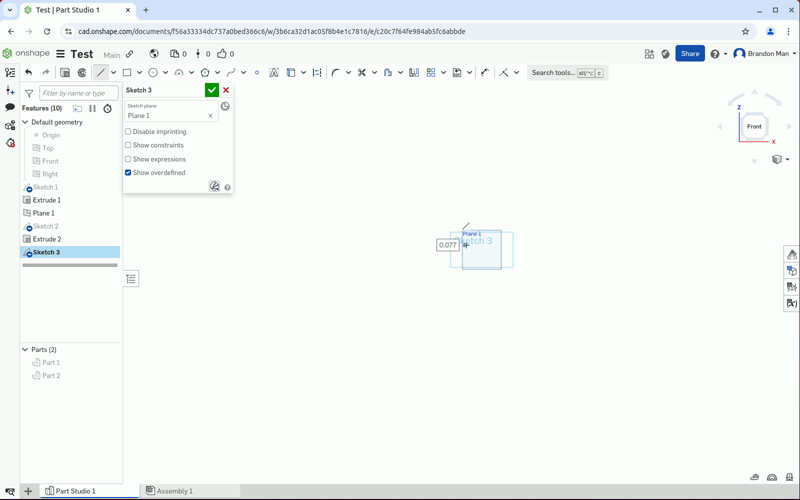
key_down(shift)
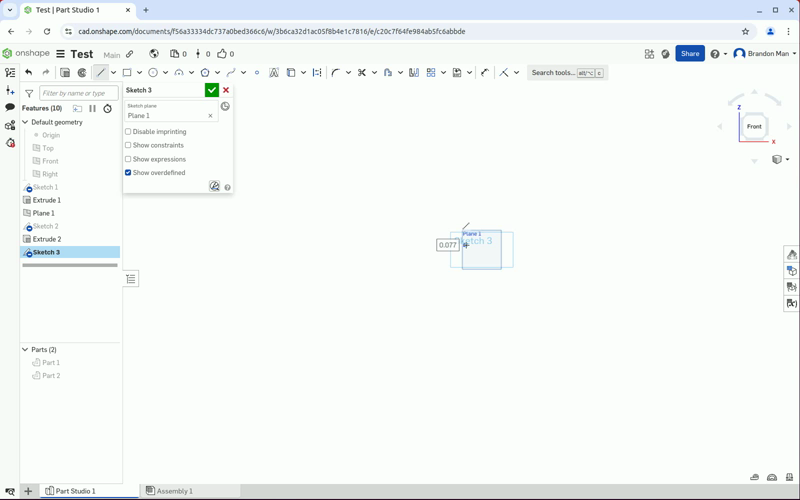
mouse_move(496, 244)
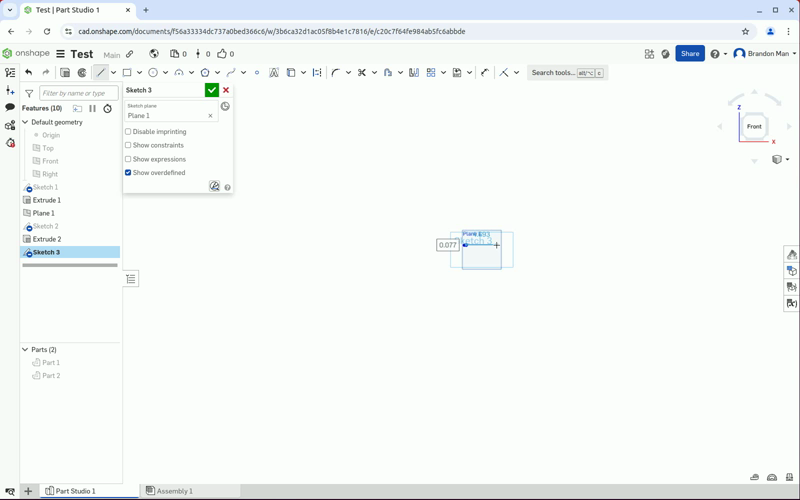
mouse_move(464, 244)
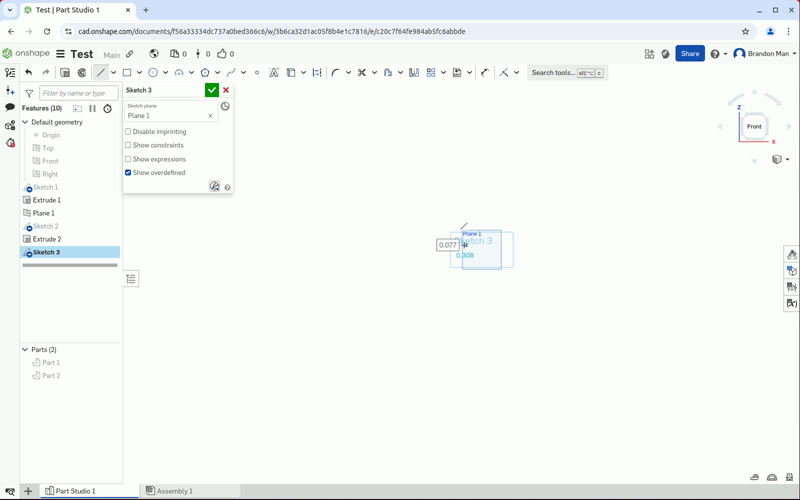
scroll(6)
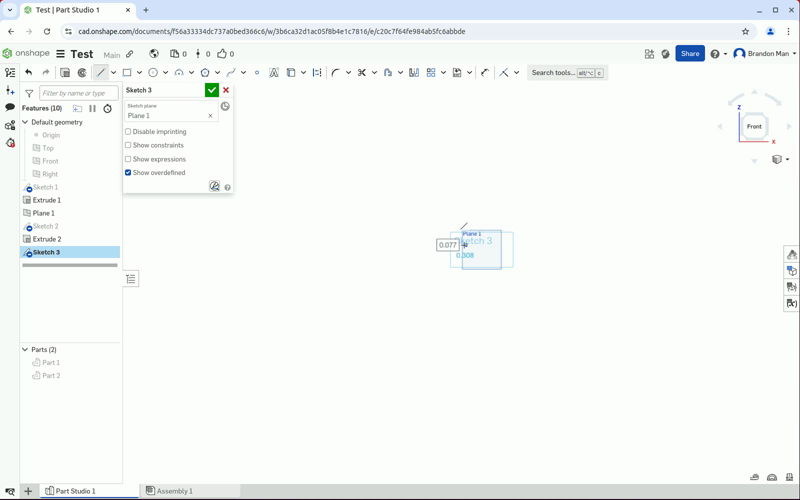
scroll(6)
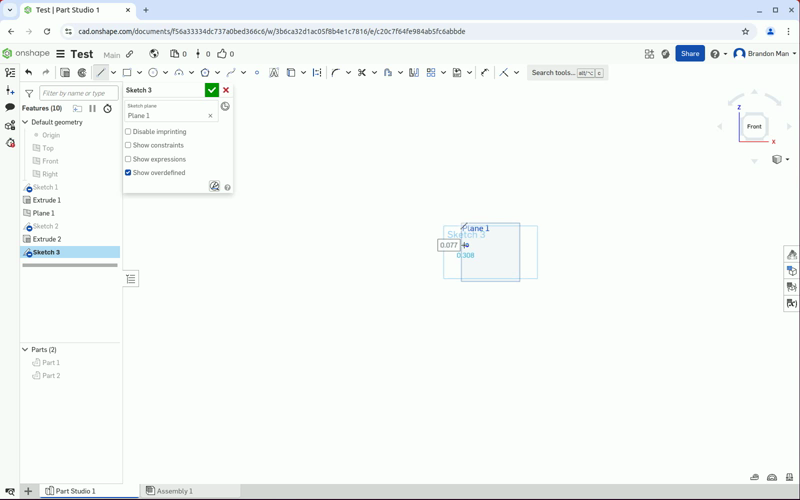
scroll(6)
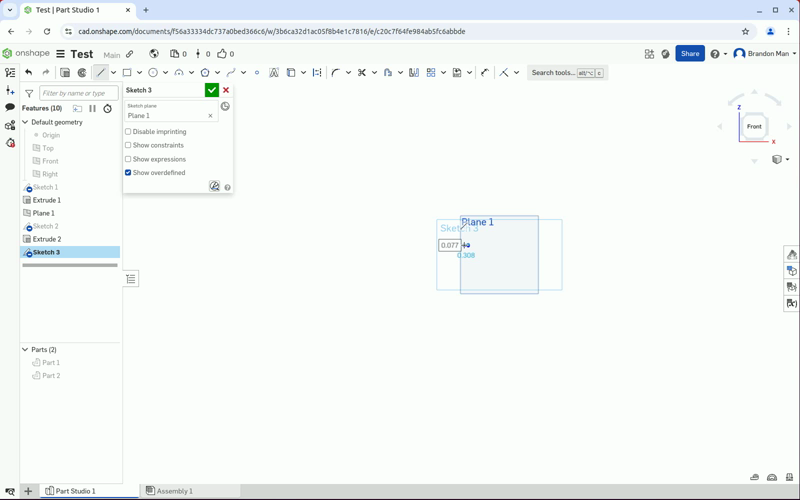
scroll(6)
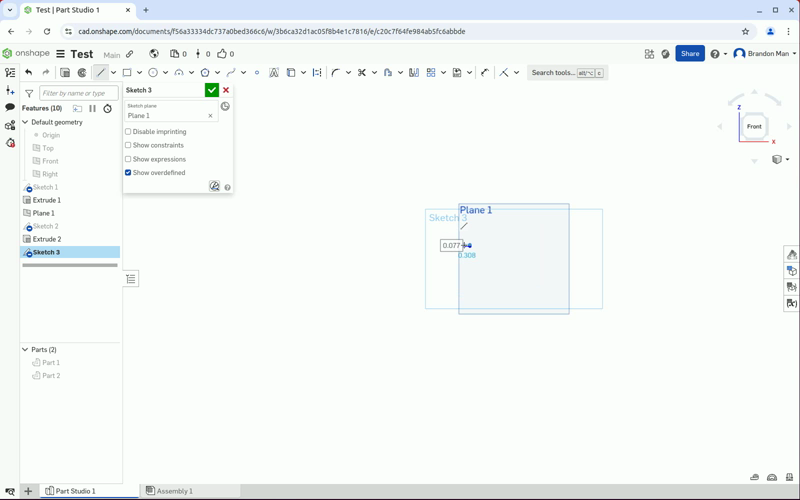
scroll(6)
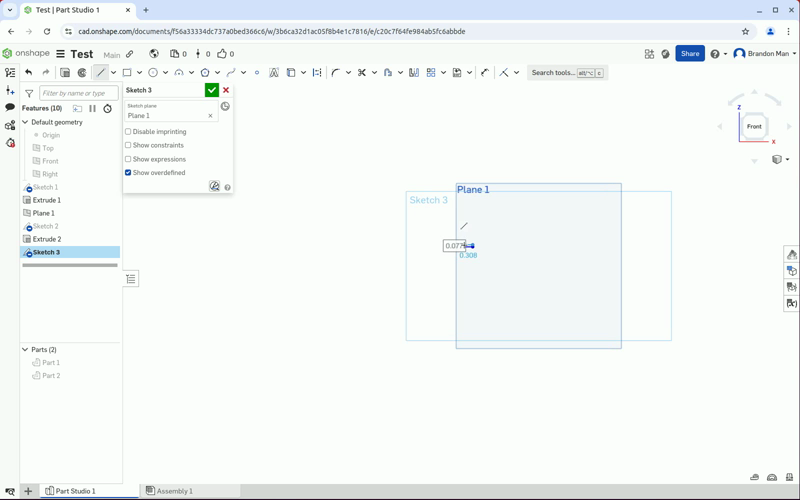
scroll(6)
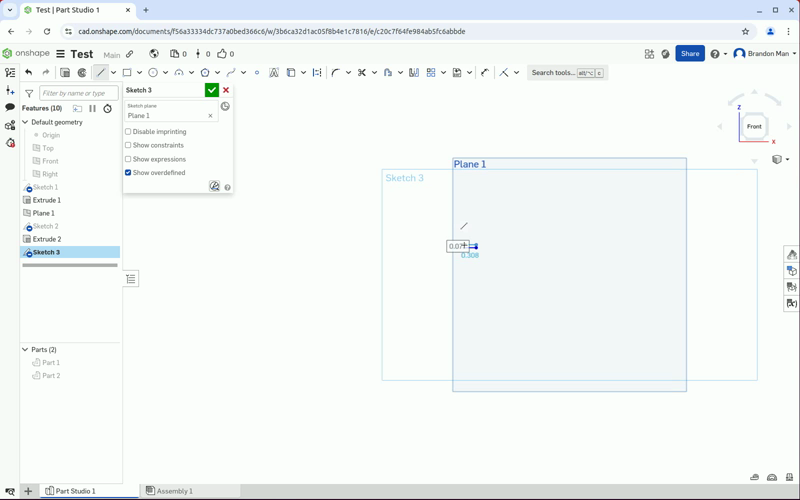
scroll(6)
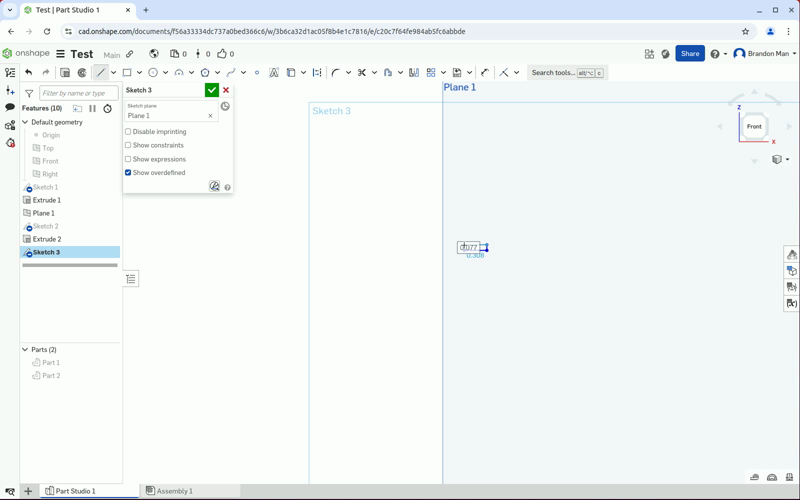
click(464, 244)
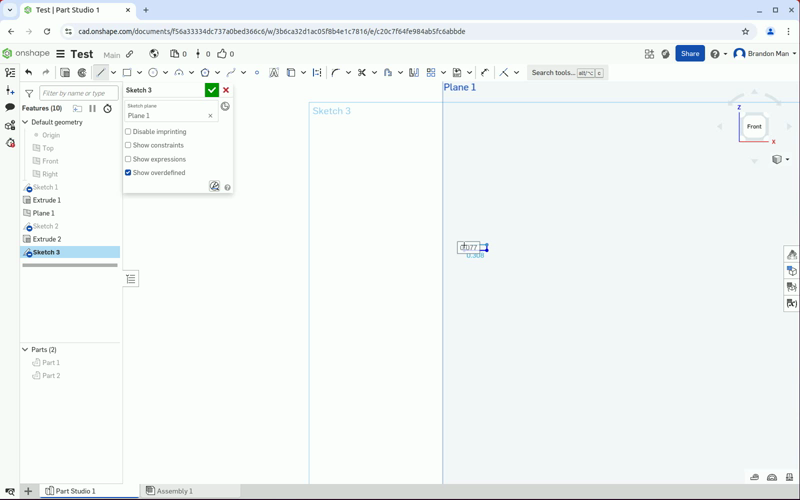
scroll(-6)
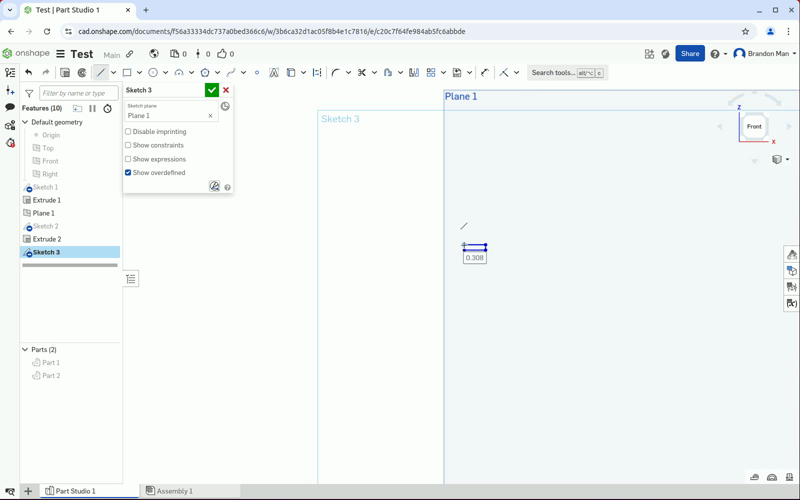
scroll(-6)
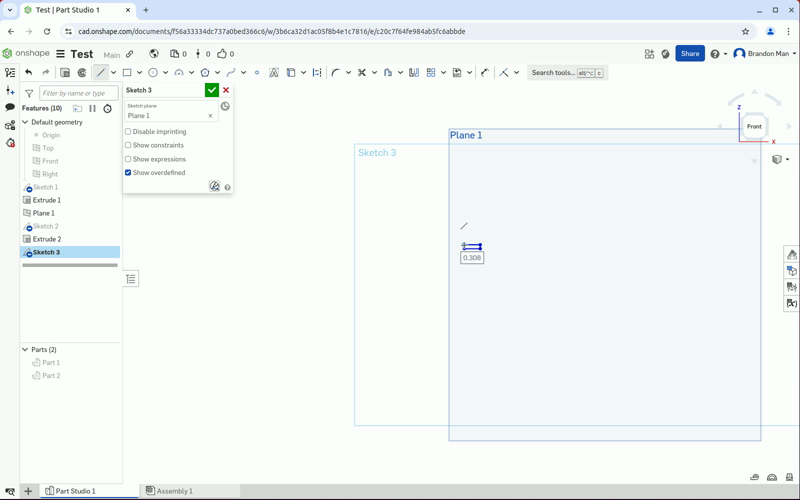
scroll(-6)
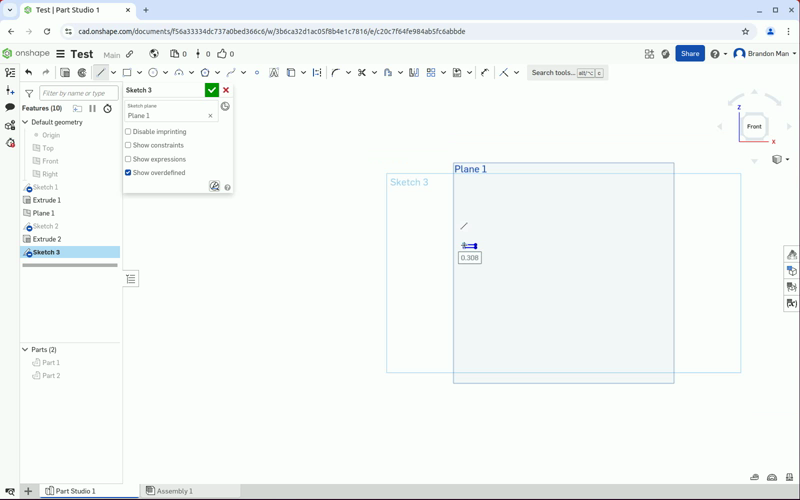
scroll(-6)
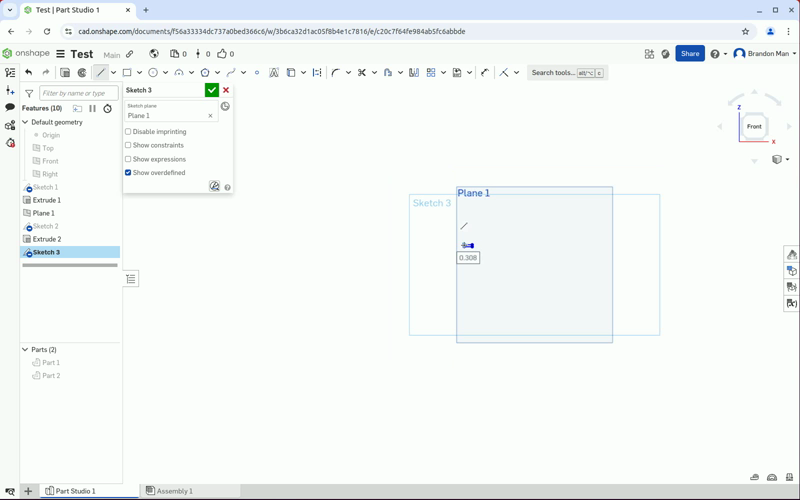
scroll(-6)
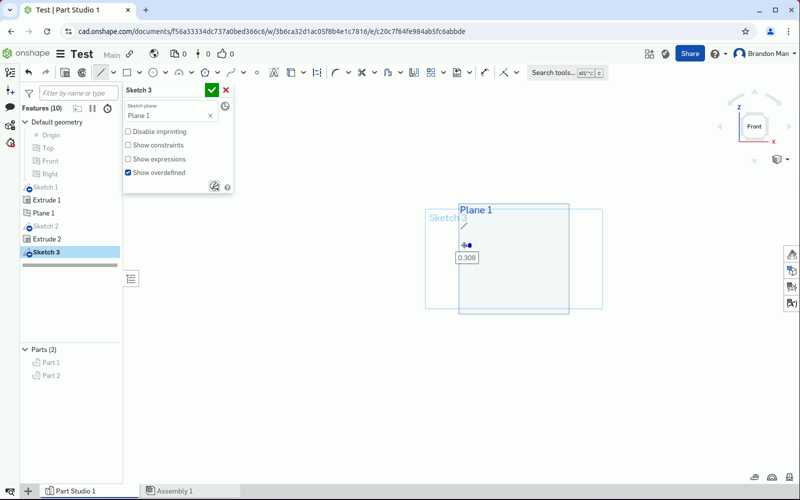
scroll(-6)
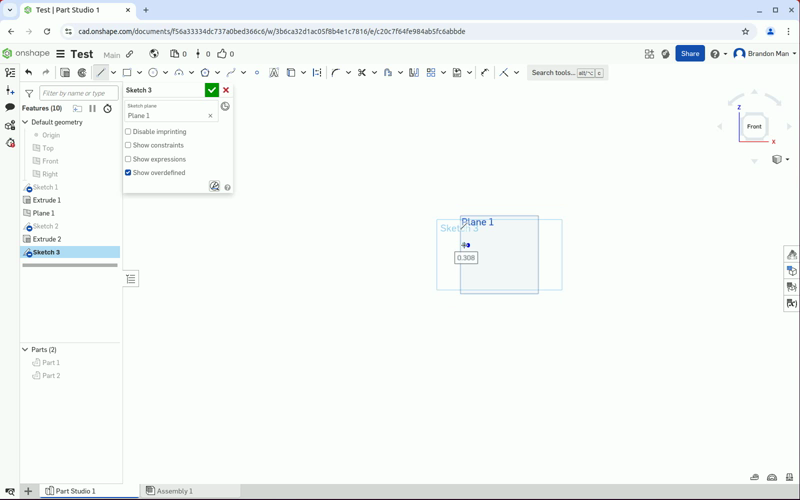
scroll(-6)
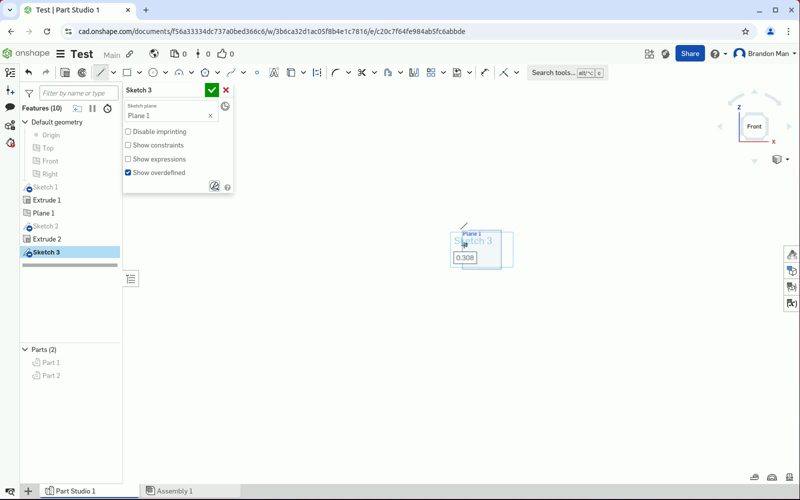
key_up(shift)
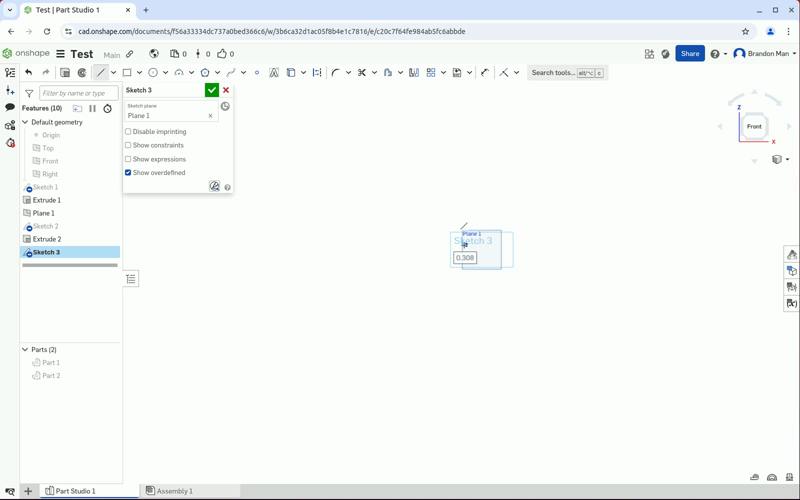
mouse_move(494, 244)
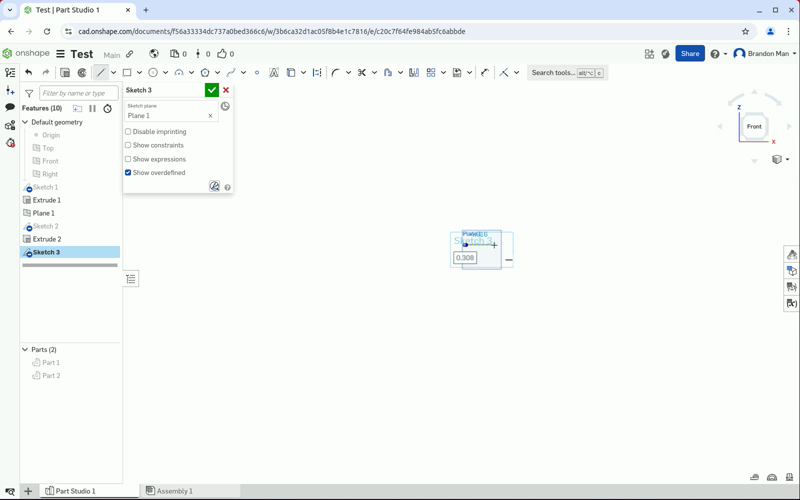
key_down(shift)
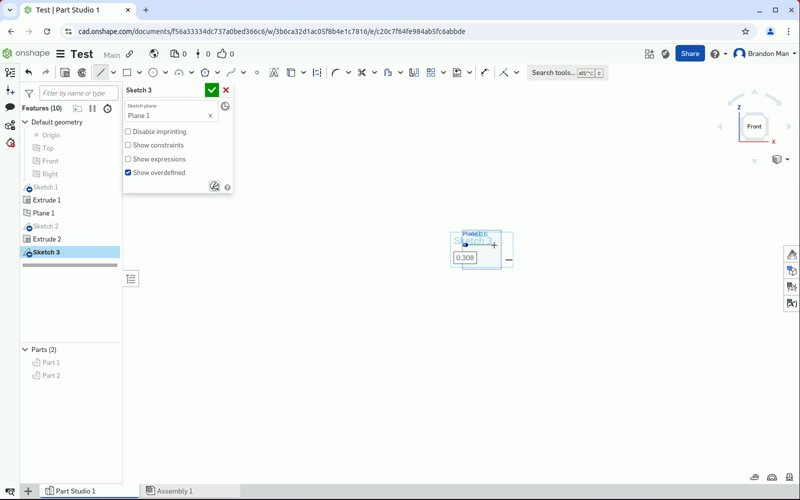
mouse_move(464, 245)
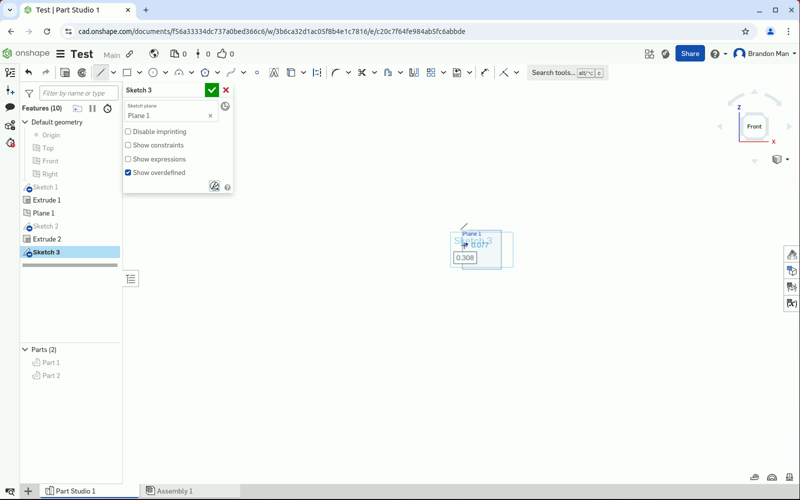
scroll(6)
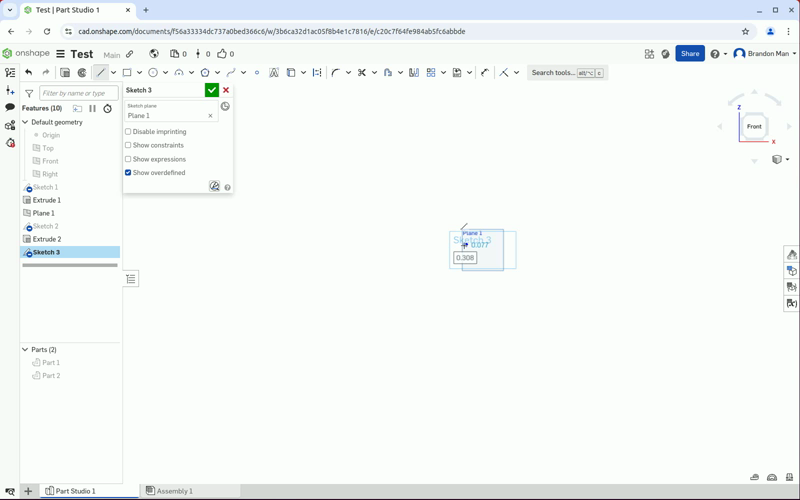
scroll(6)
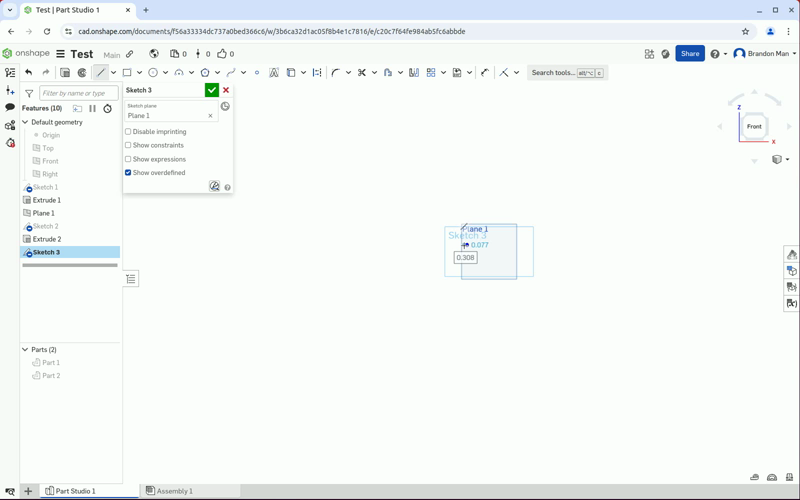
scroll(6)
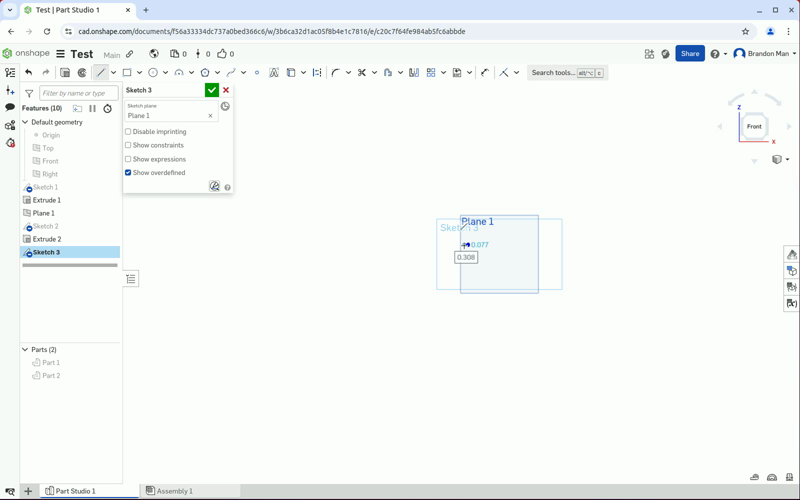
scroll(6)
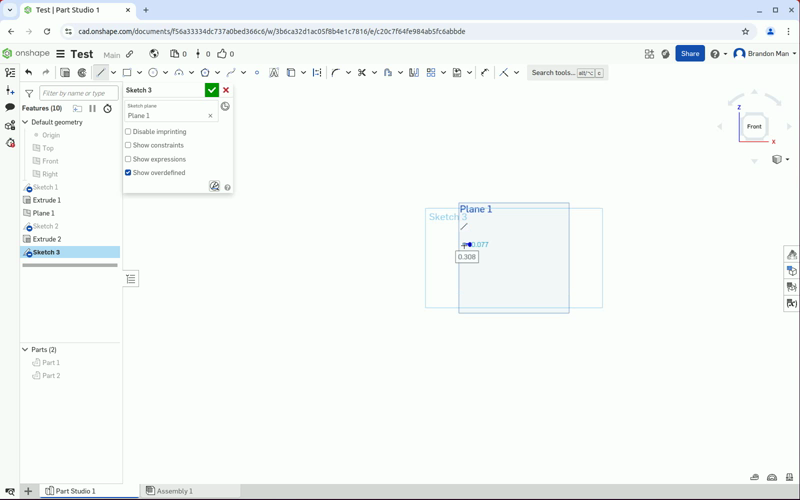
scroll(6)
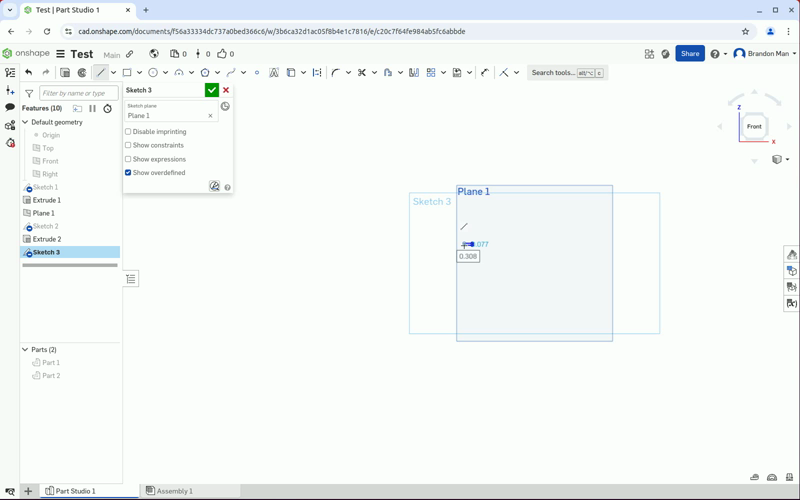
scroll(6)
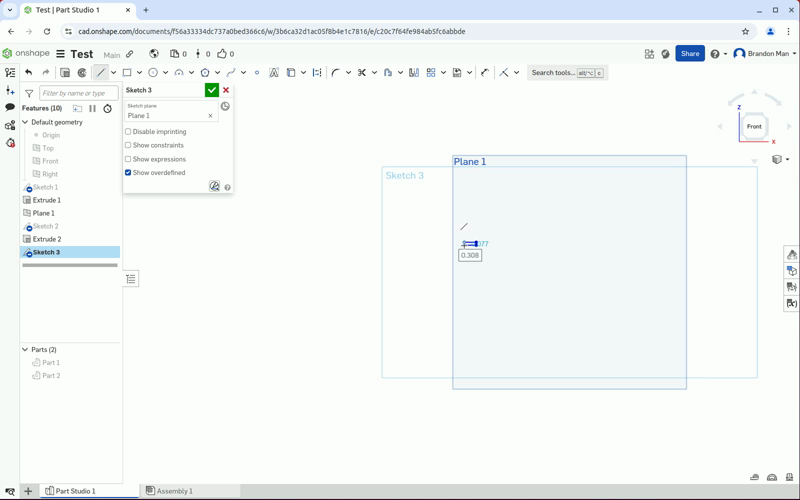
scroll(6)
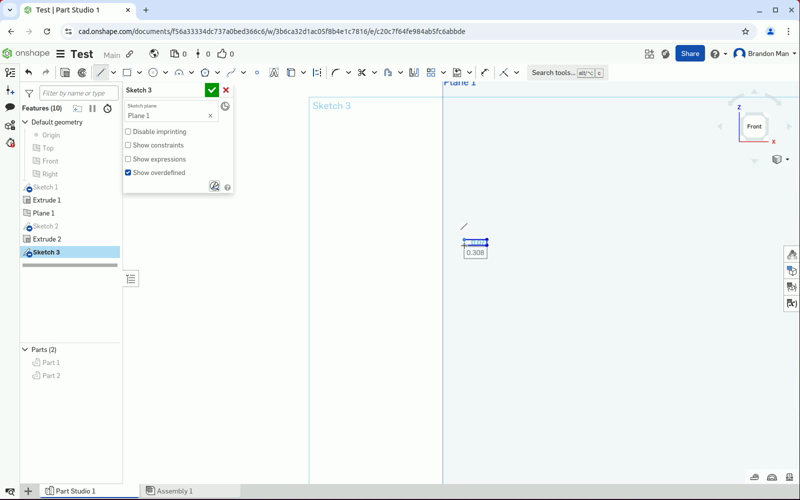
key_up(shift)
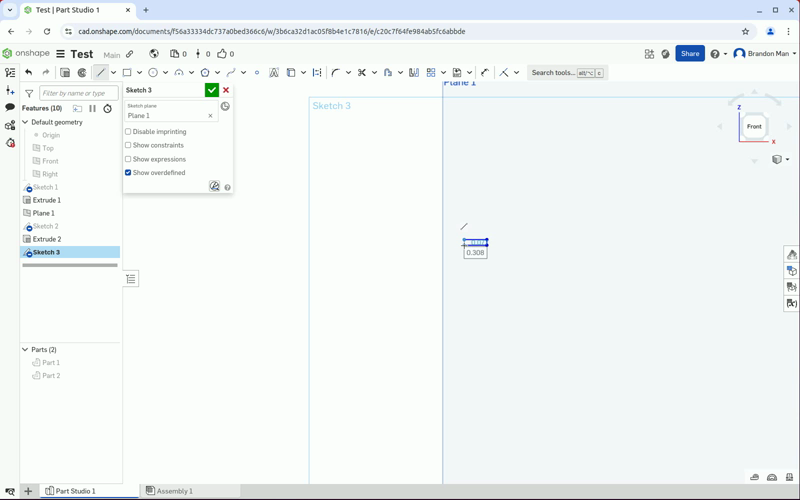
click(464, 245)
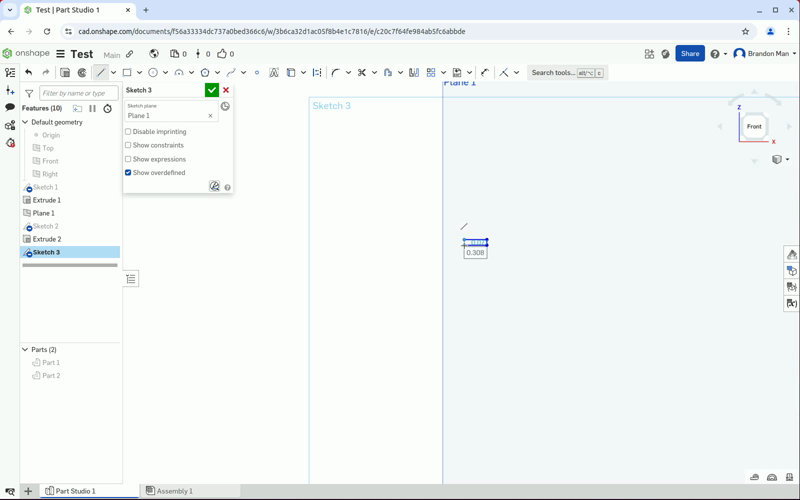
scroll(-6)
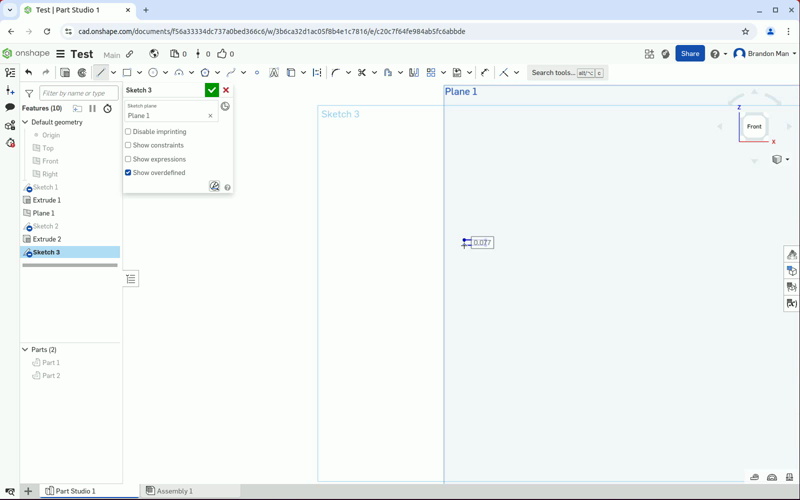
scroll(-6)
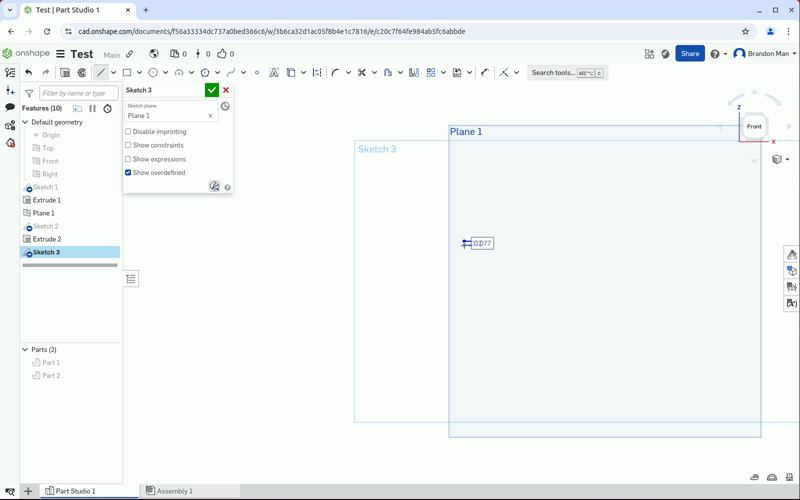
scroll(-6)
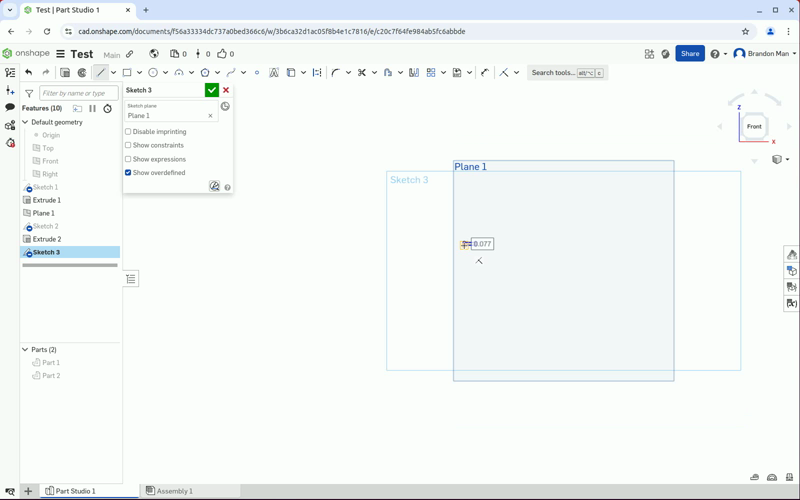
scroll(-6)
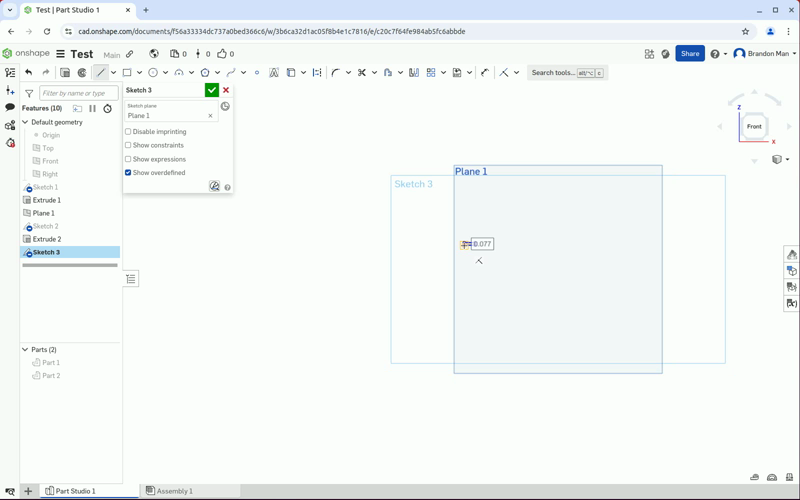
scroll(-6)
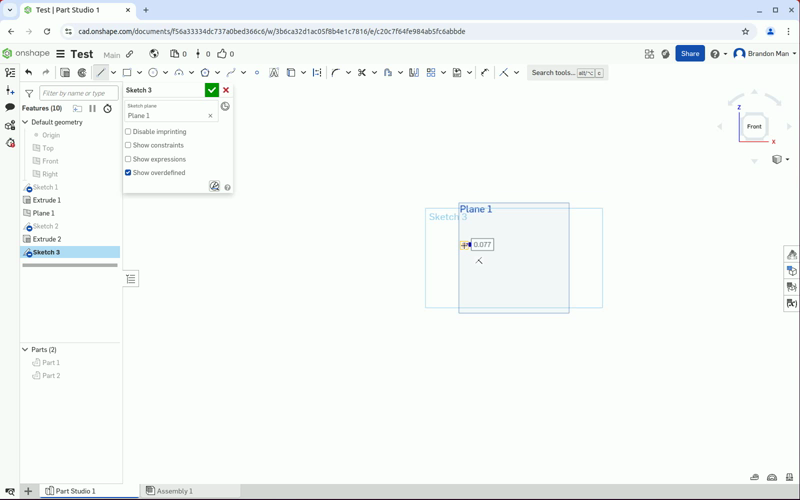
scroll(-6)
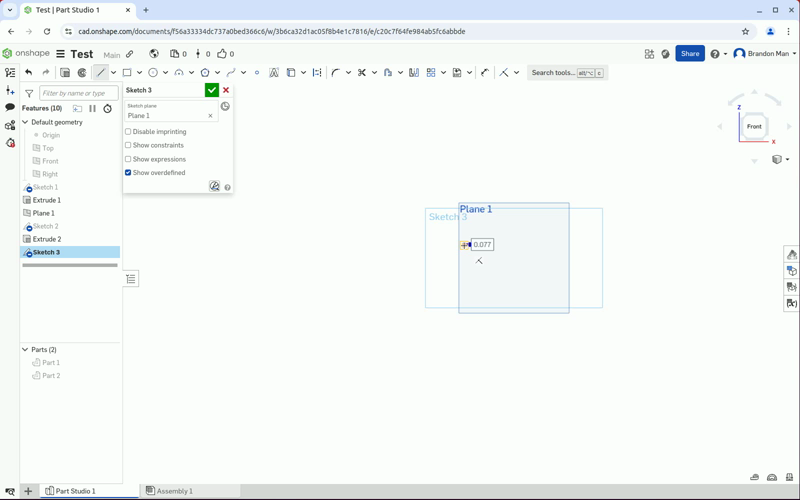
scroll(-6)
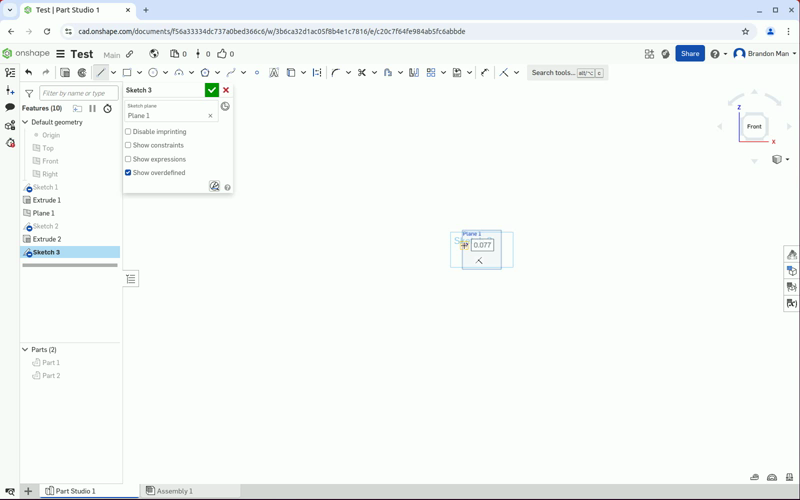
key(esc)
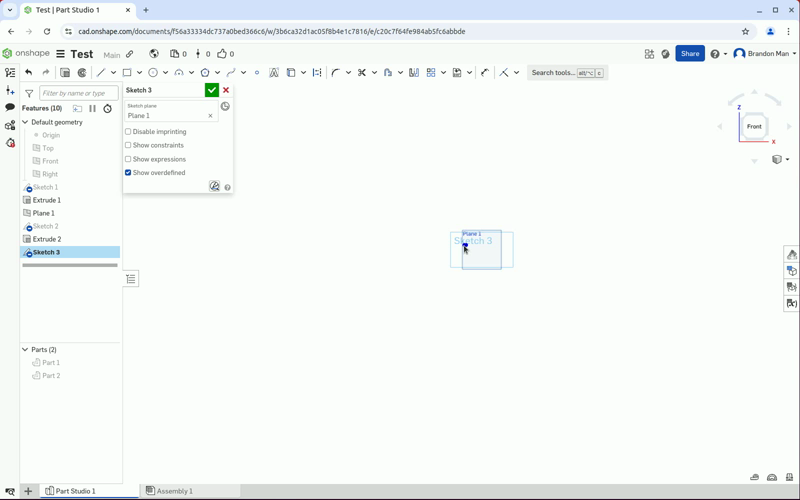
mouse_move(464, 245)
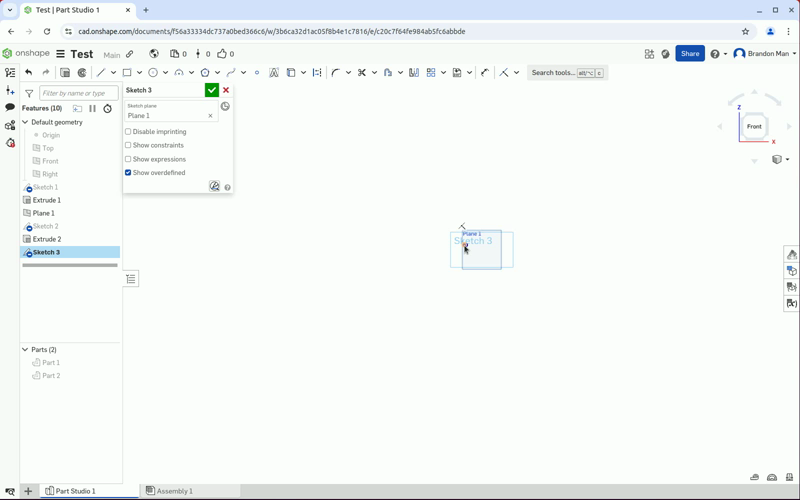
scroll(6)
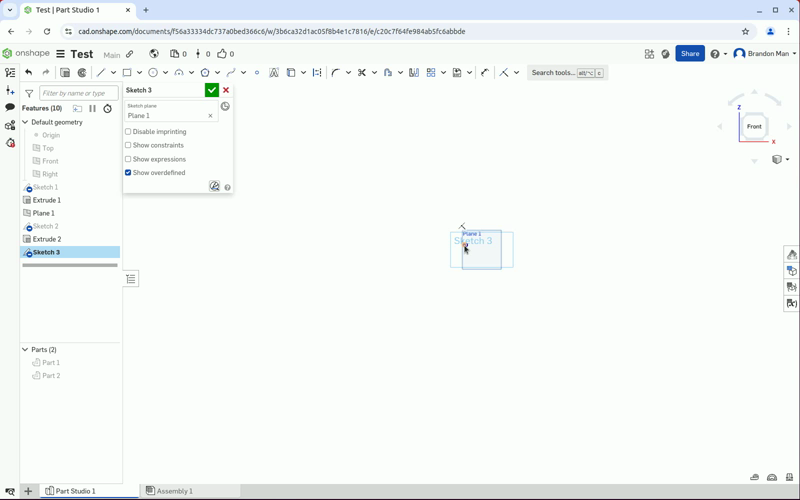
scroll(6)
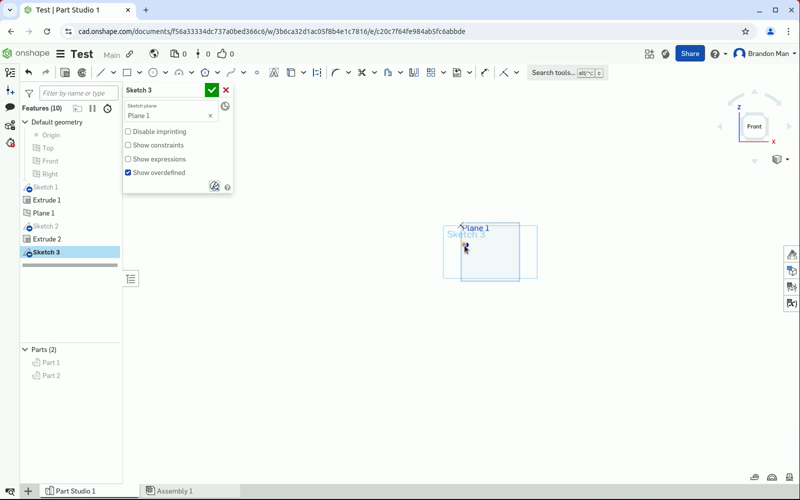
scroll(6)
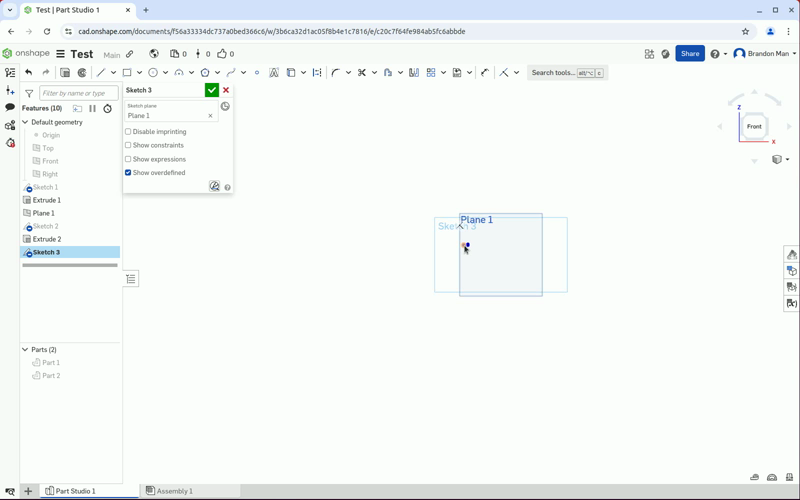
scroll(6)
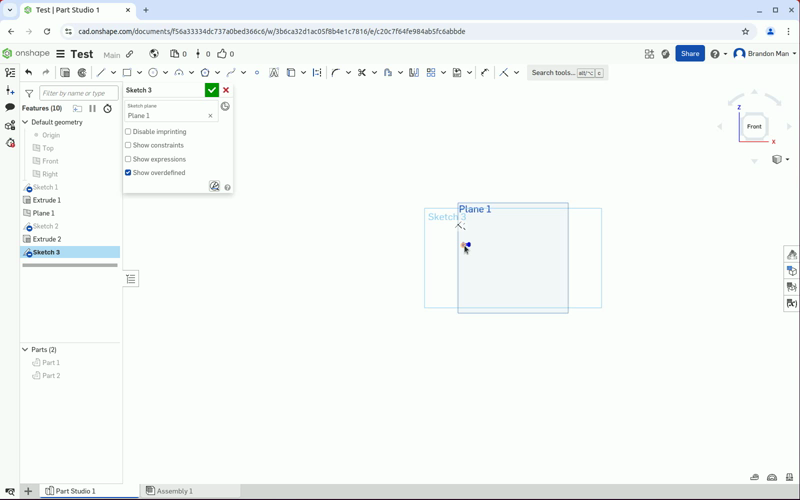
scroll(6)
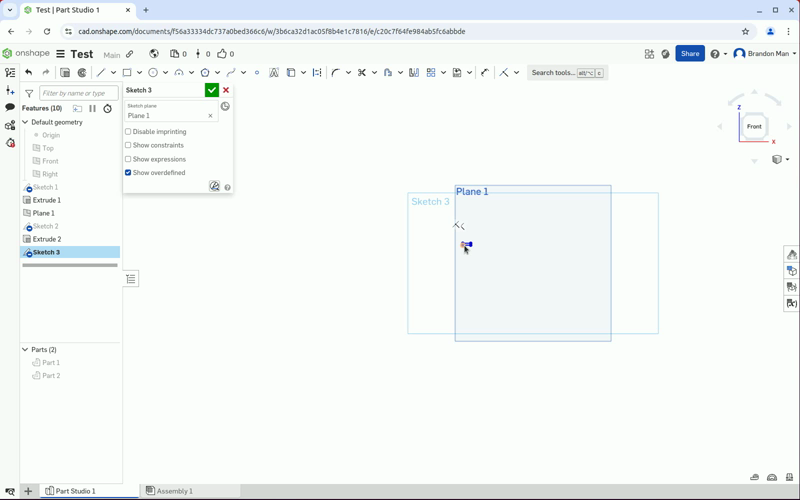
scroll(6)
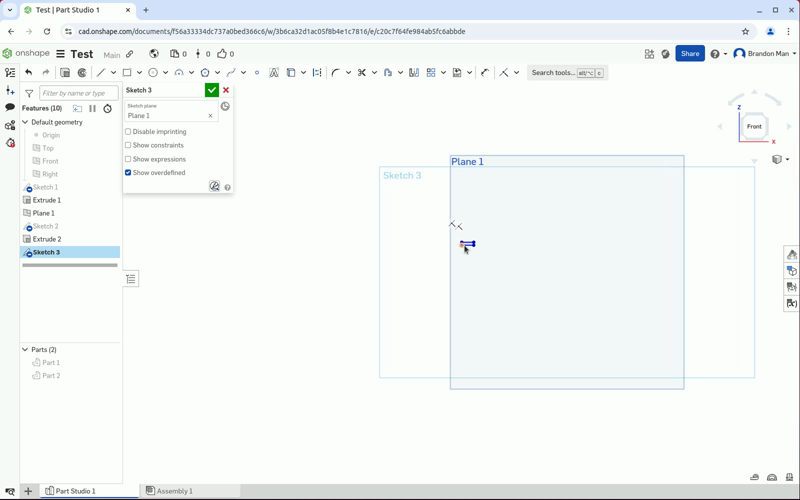
scroll(6)
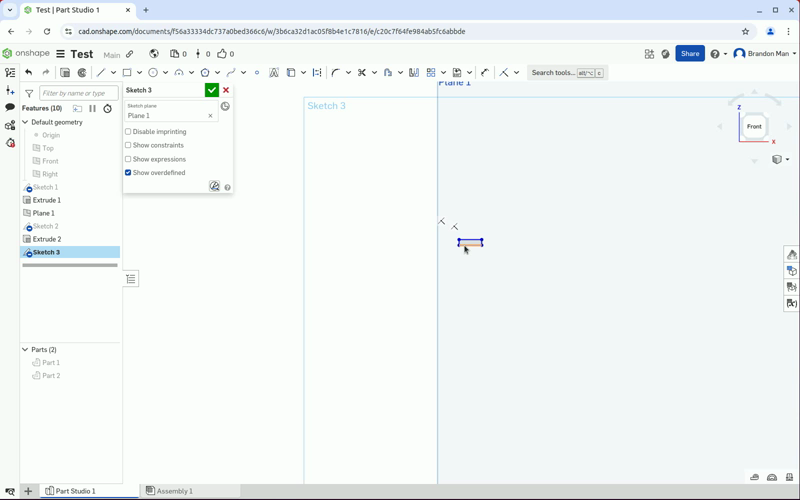
click(464, 245)
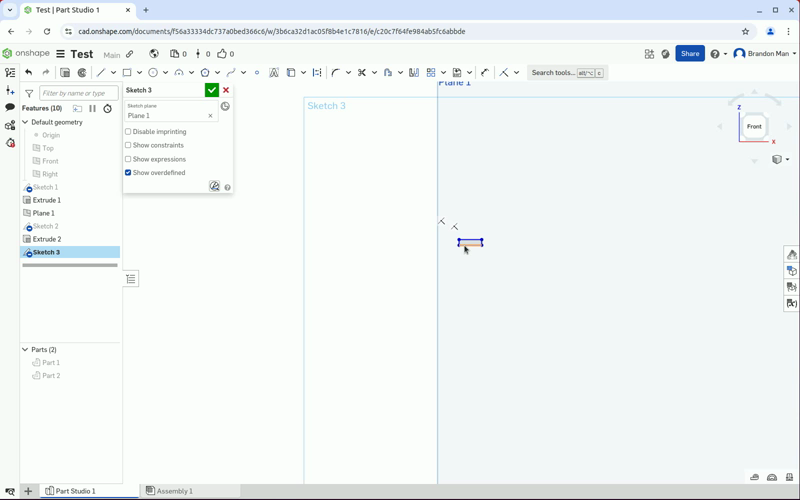
scroll(-6)
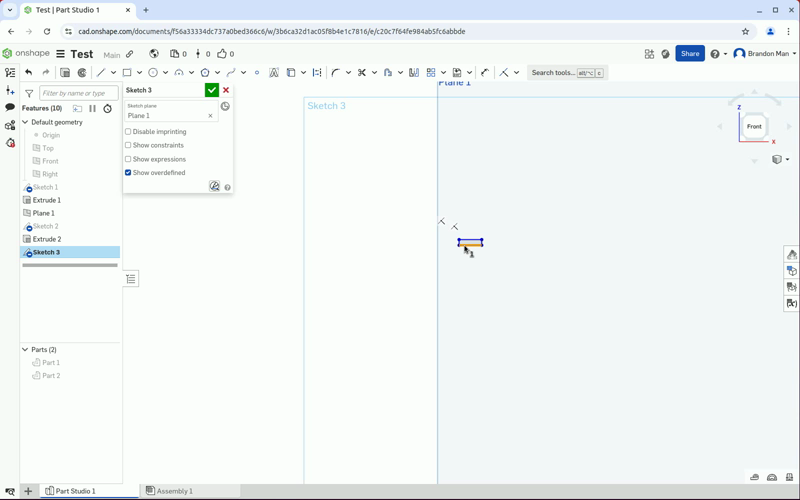
scroll(-6)
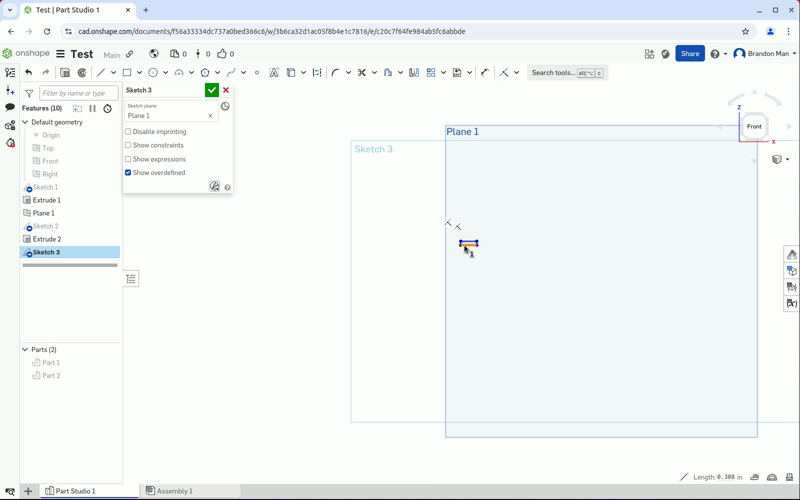
scroll(-6)
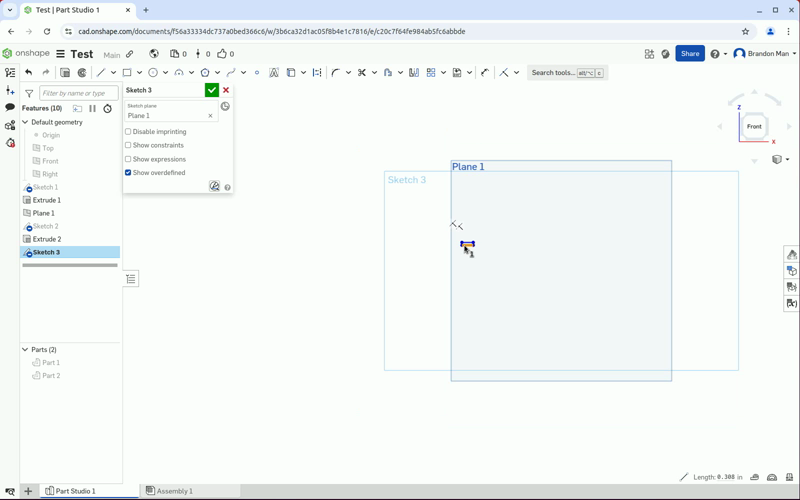
scroll(-6)
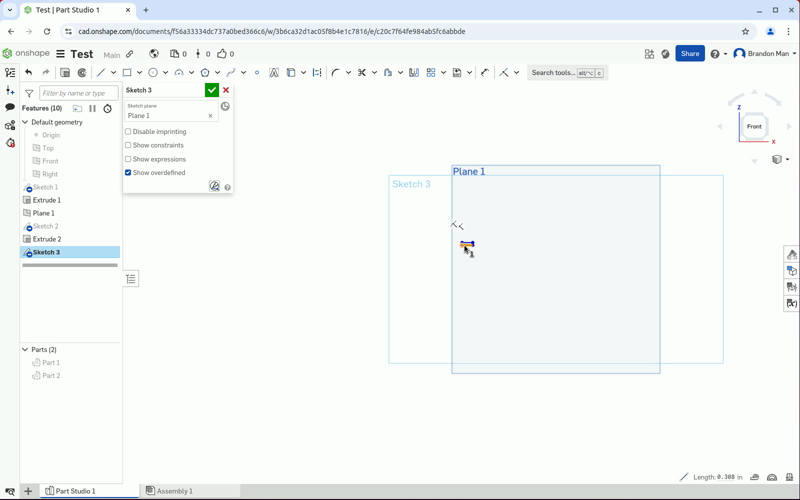
scroll(-6)
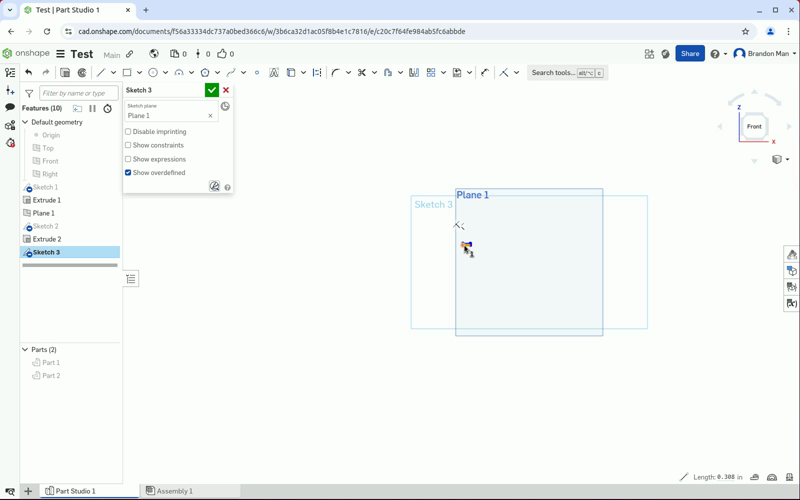
scroll(-6)
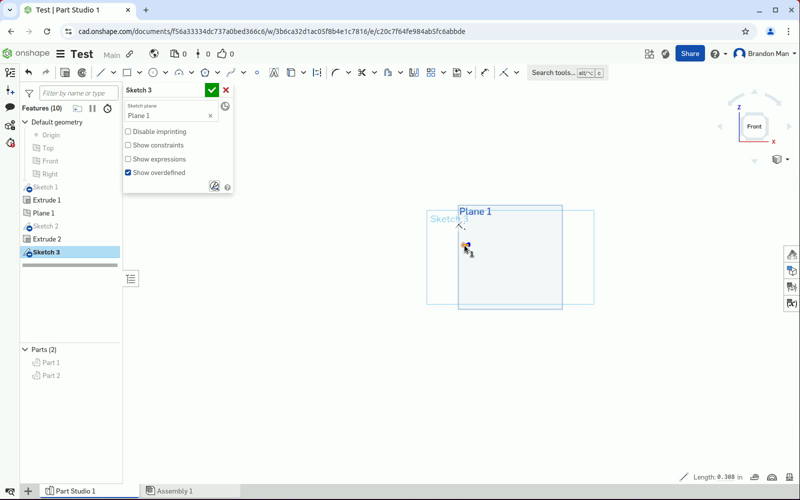
scroll(-6)
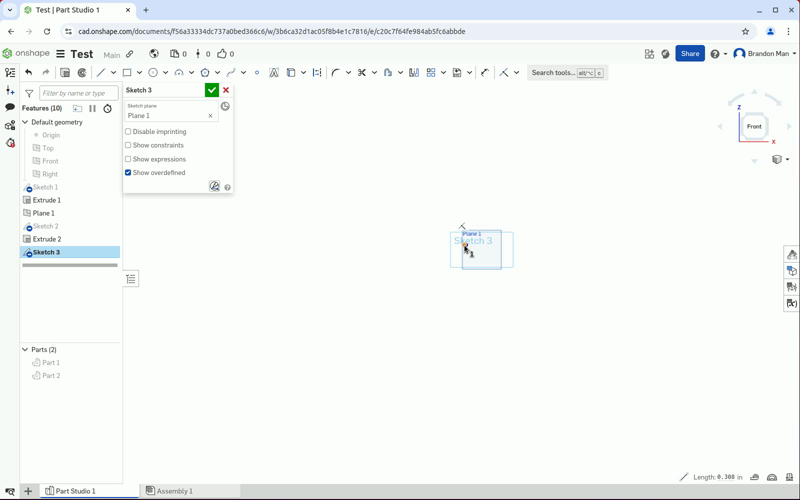
mouse_move(73, 352)
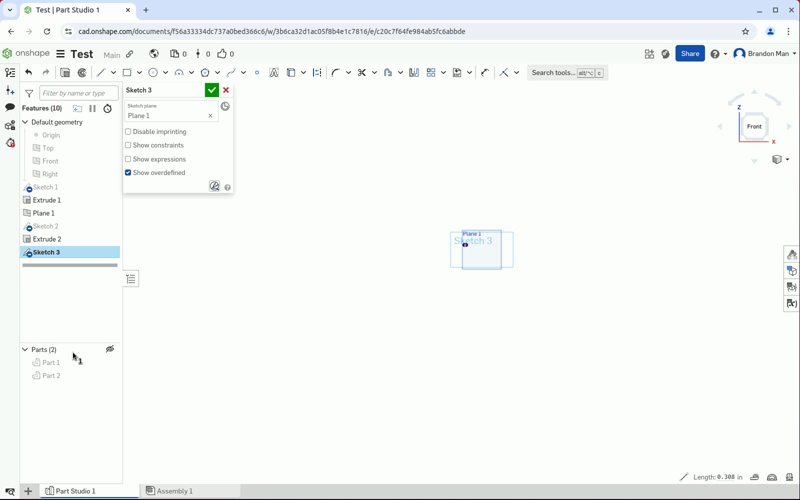
key(shift+y)
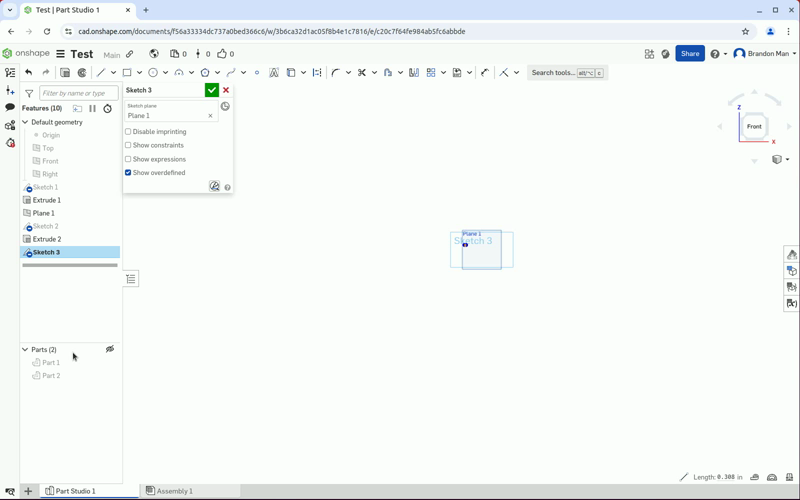
key(shift+e)
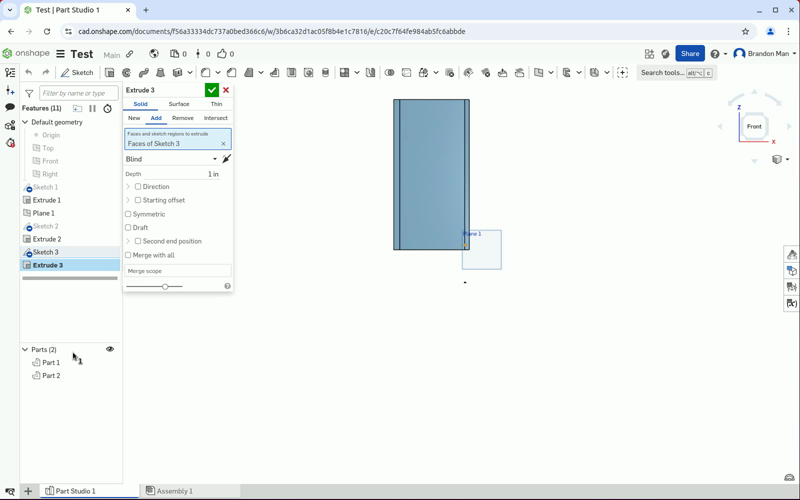
mouse_move(143, 106)
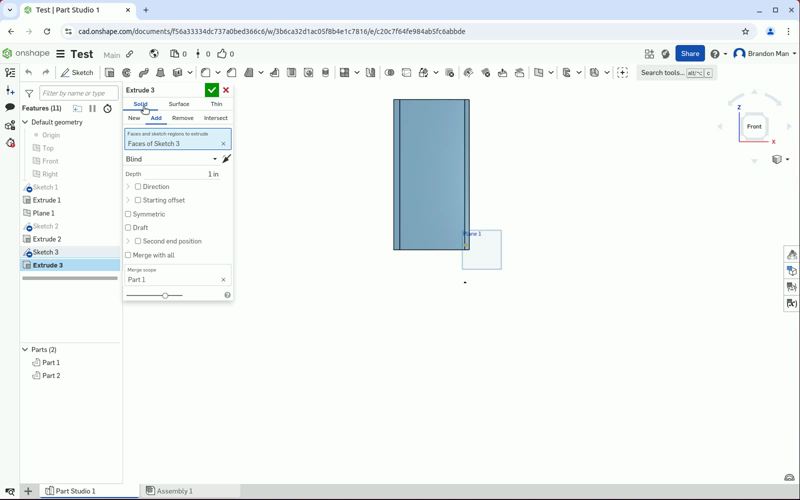
click(143, 106)
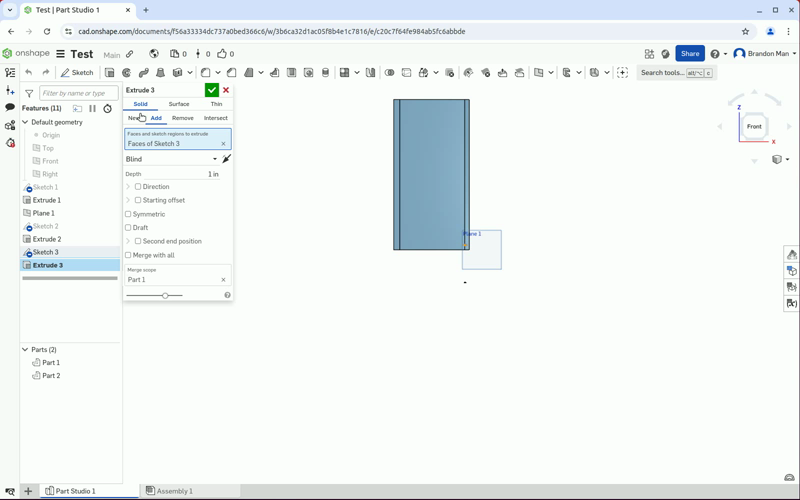
mouse_move(137, 120)
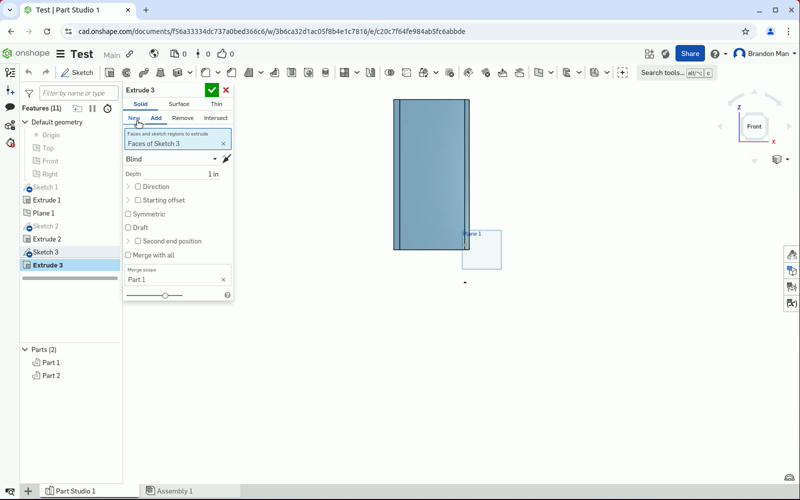
click(137, 120)
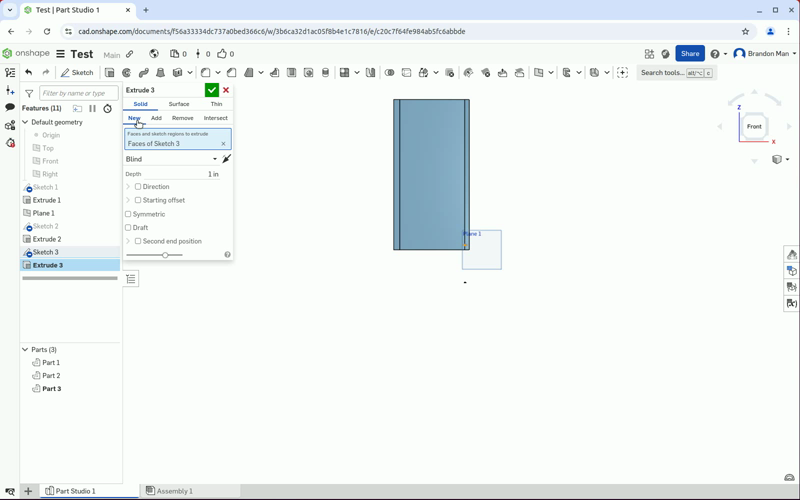
key(tab, 4)
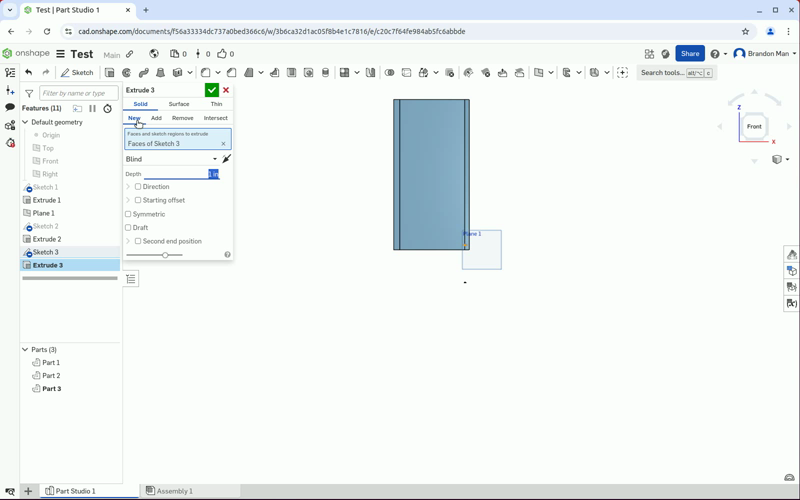
text(-6.018)
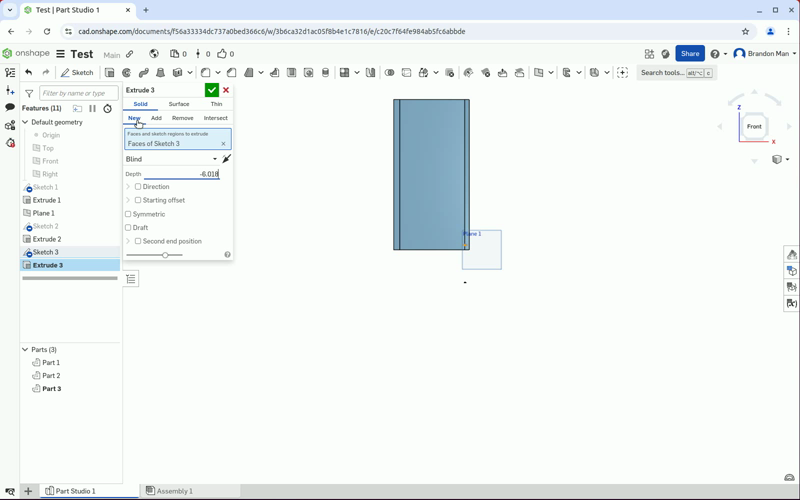
key(enter)
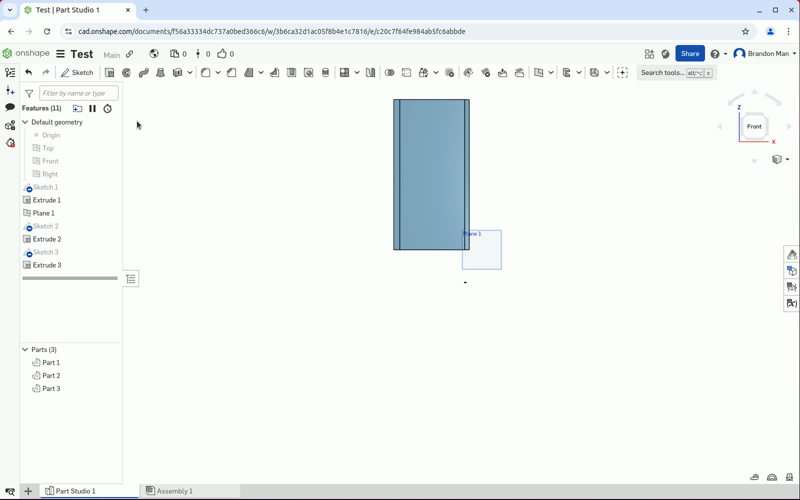
key(shift+h)
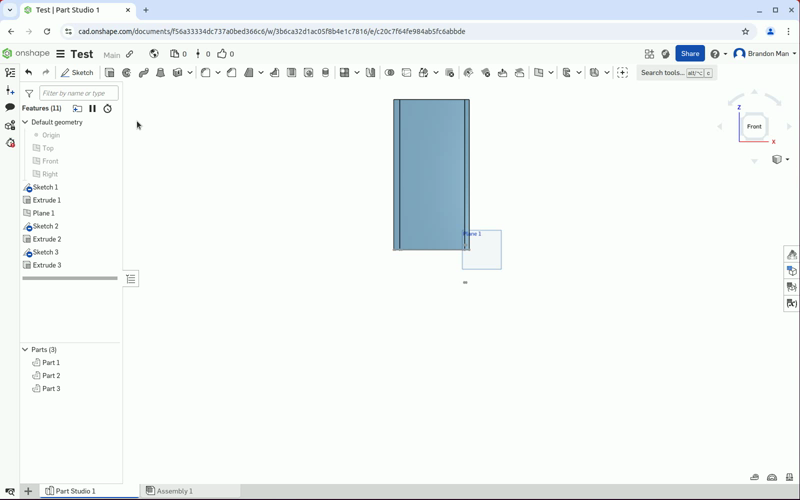
key(shift+h)
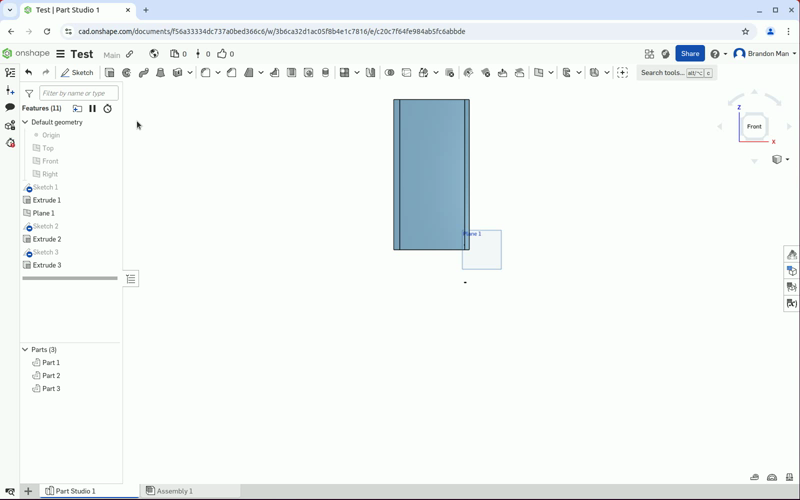
mouse_move(73, 189)
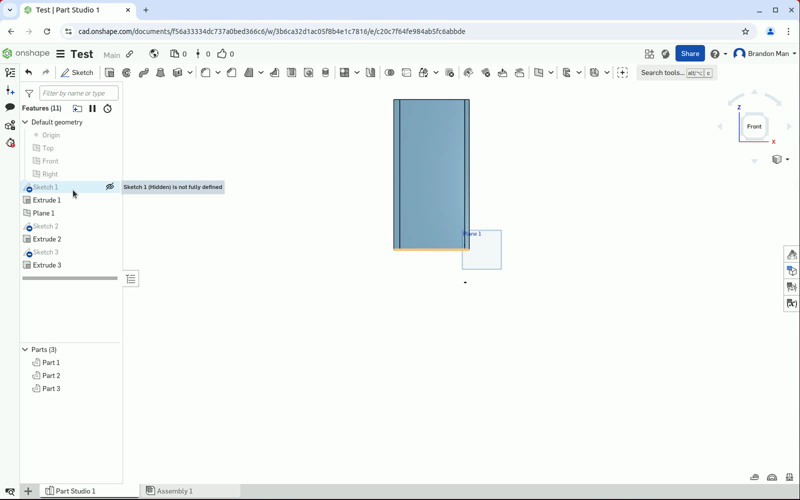
click(73, 189)
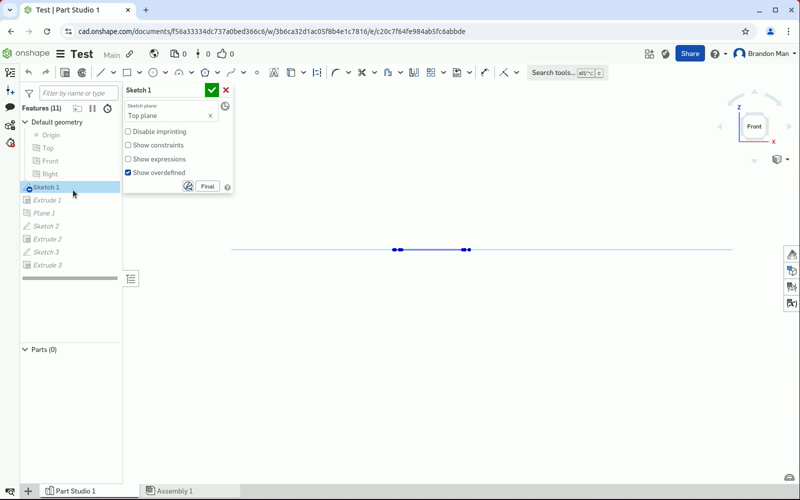
mouse_move(229, 92)
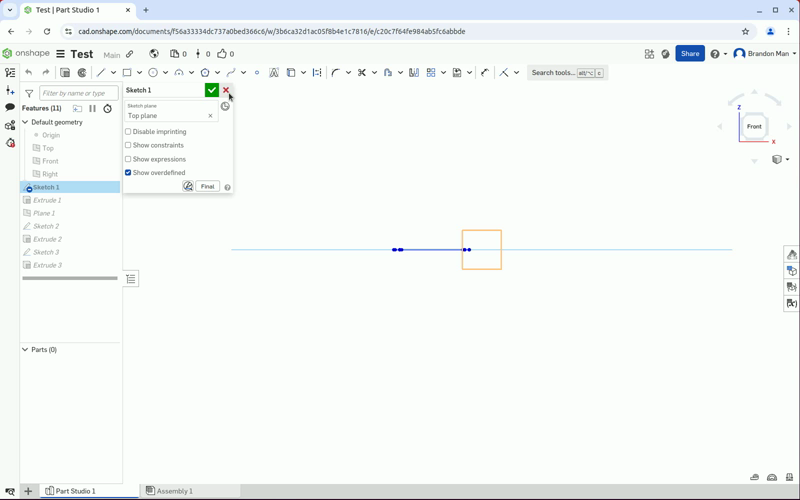
click(229, 92)
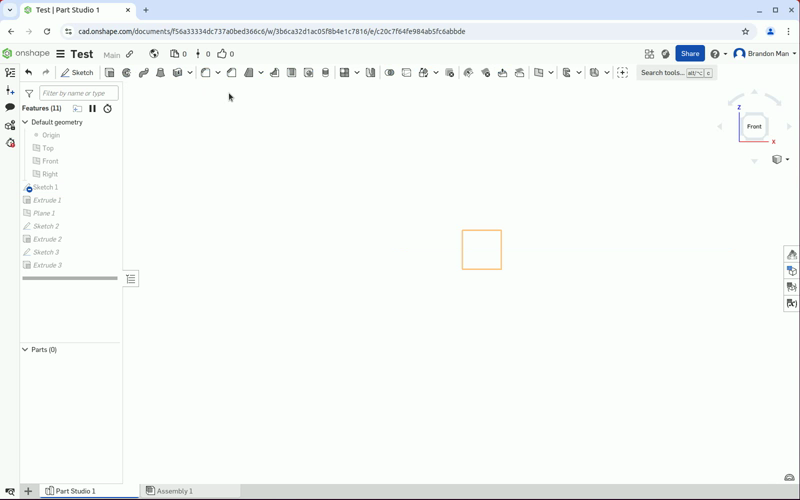
key(shift+s)
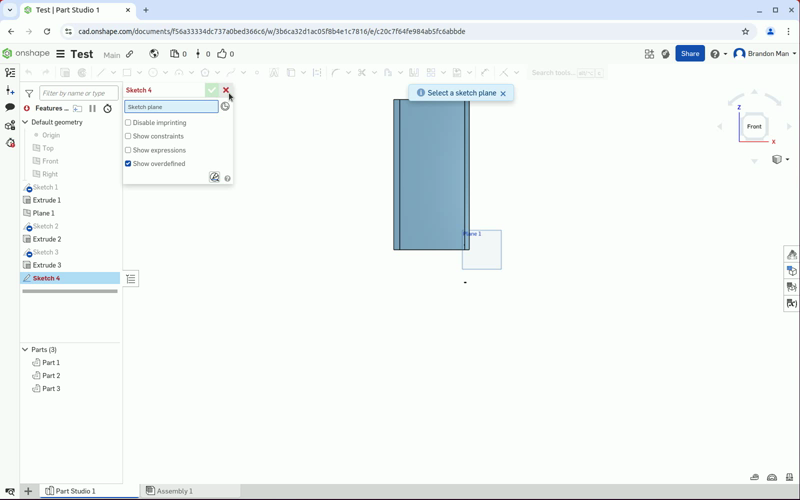
mouse_move(73, 215)
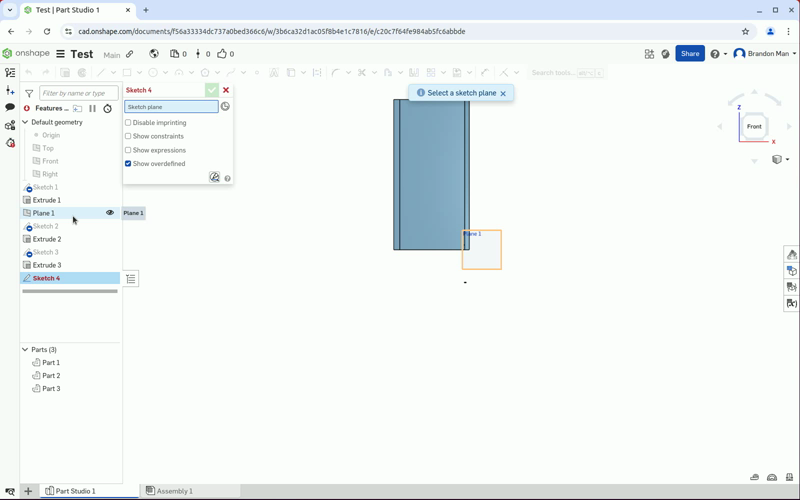
click(73, 215)
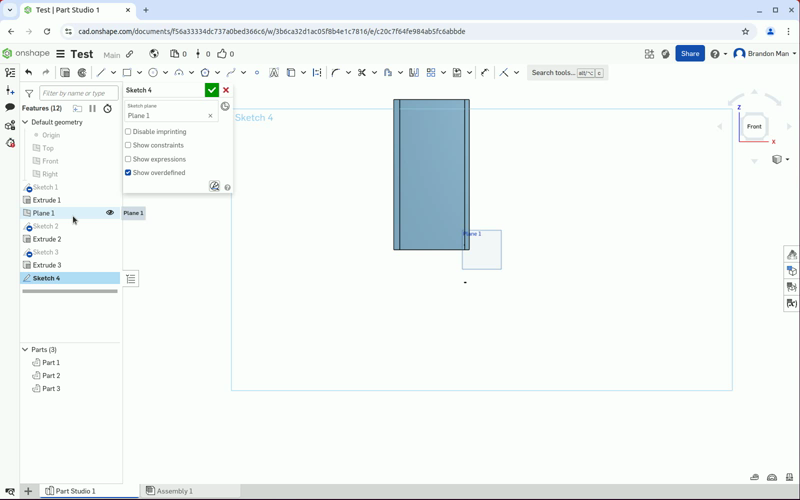
mouse_move(73, 352)
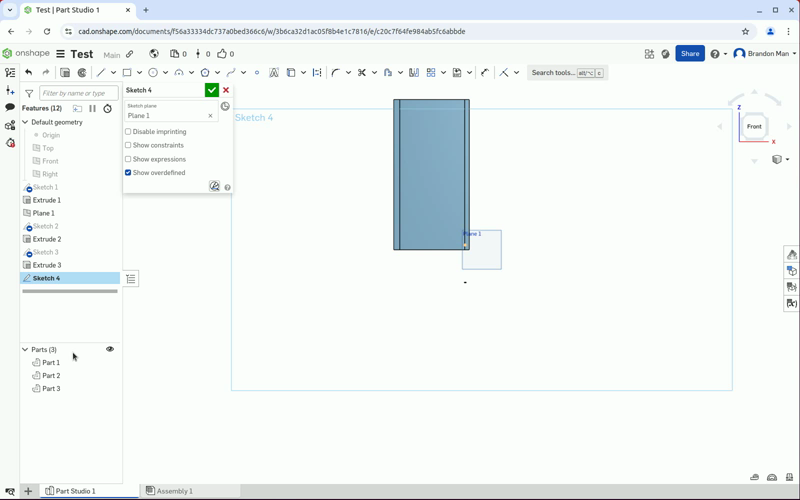
key(y)
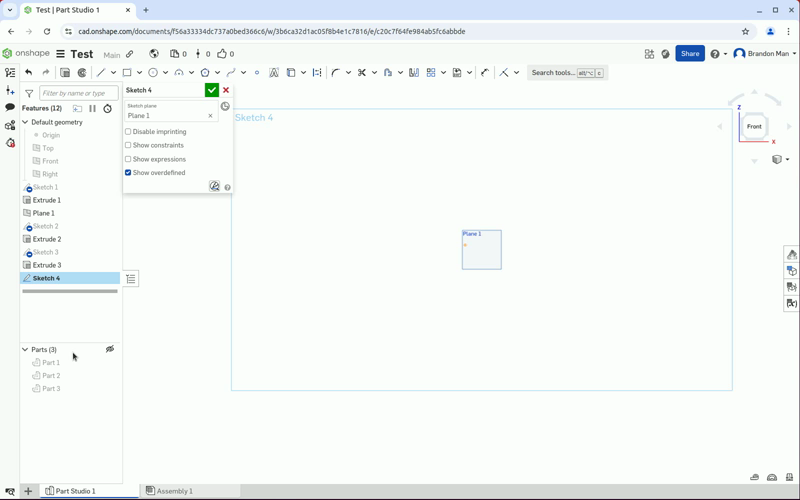
key(l)
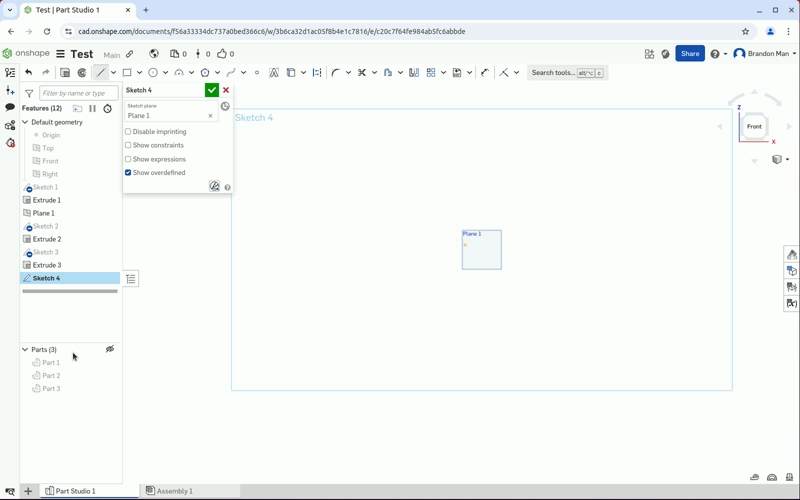
key_down(shift)
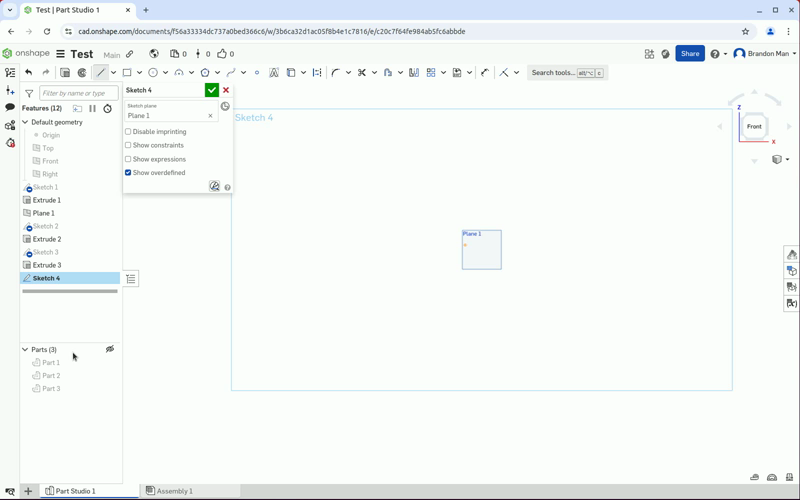
mouse_move(464, 206)
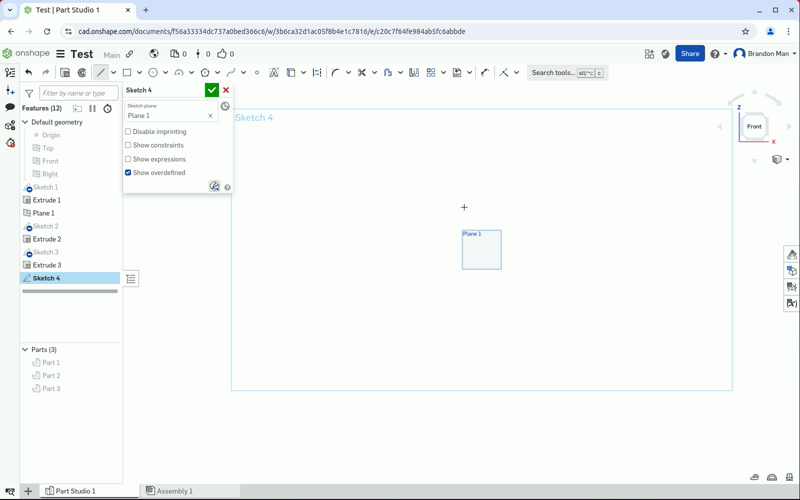
click(464, 206)
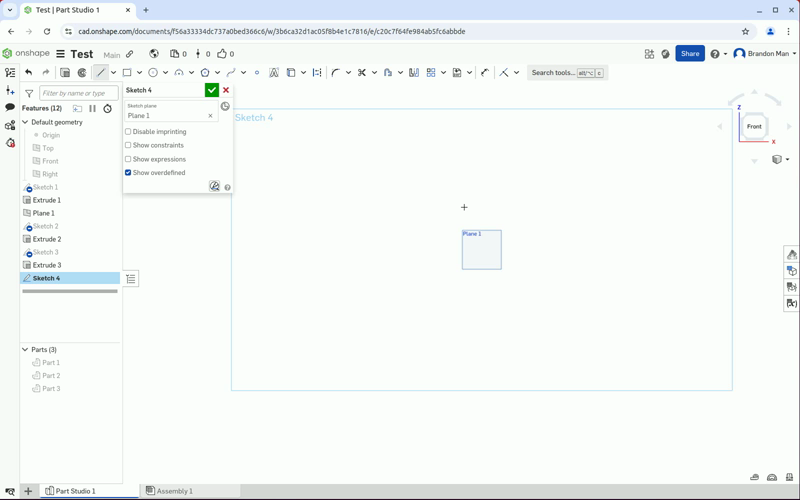
key_up(shift)
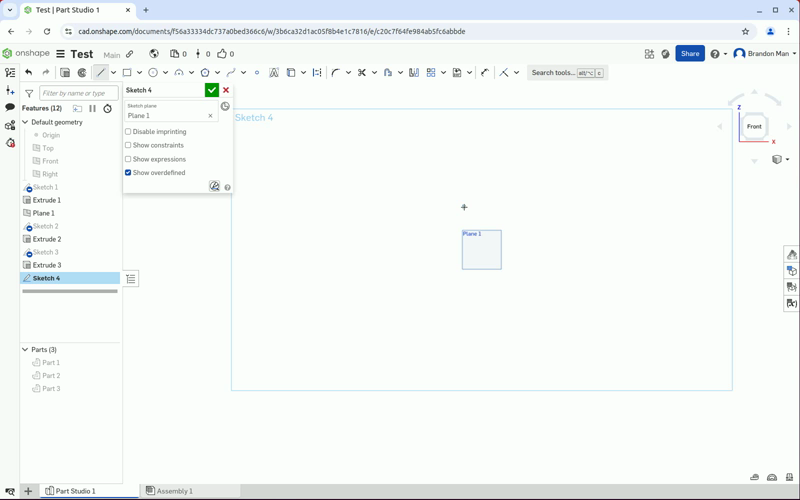
key_down(shift)
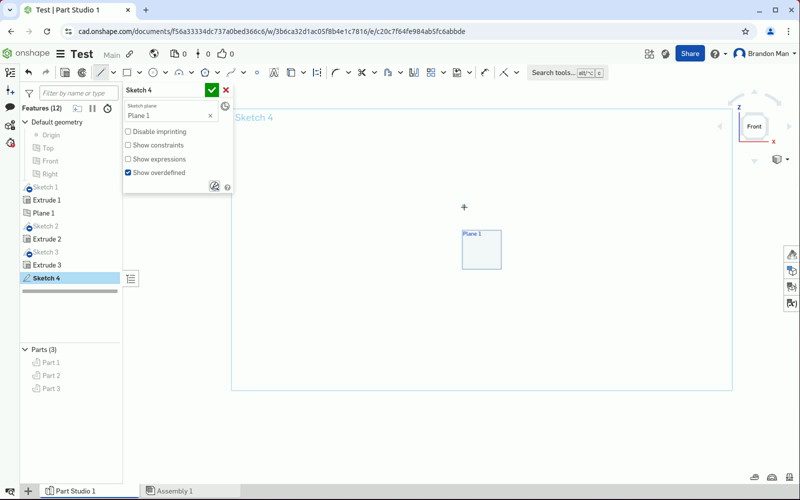
mouse_move(494, 206)
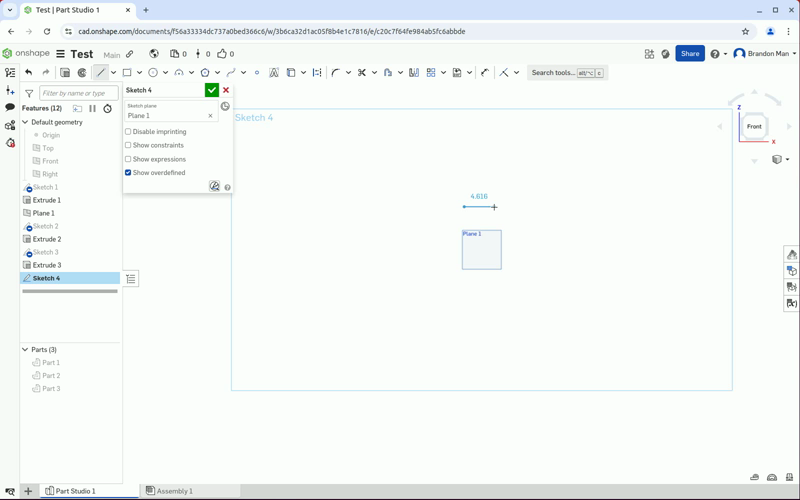
mouse_move(466, 206)
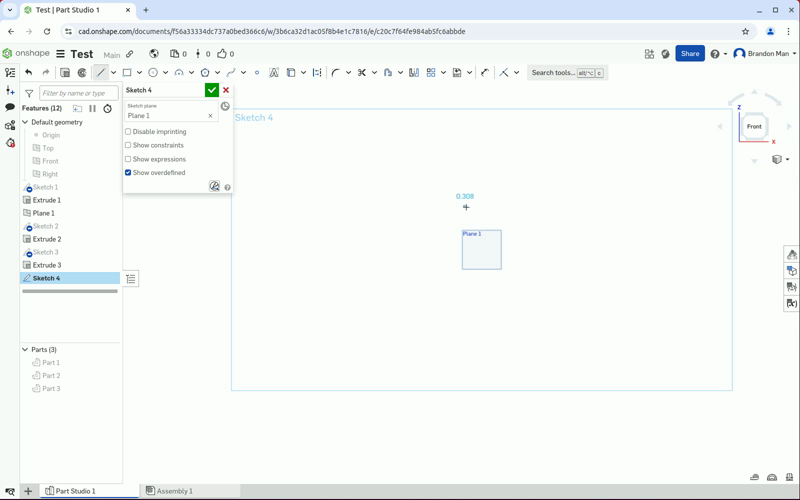
scroll(6)
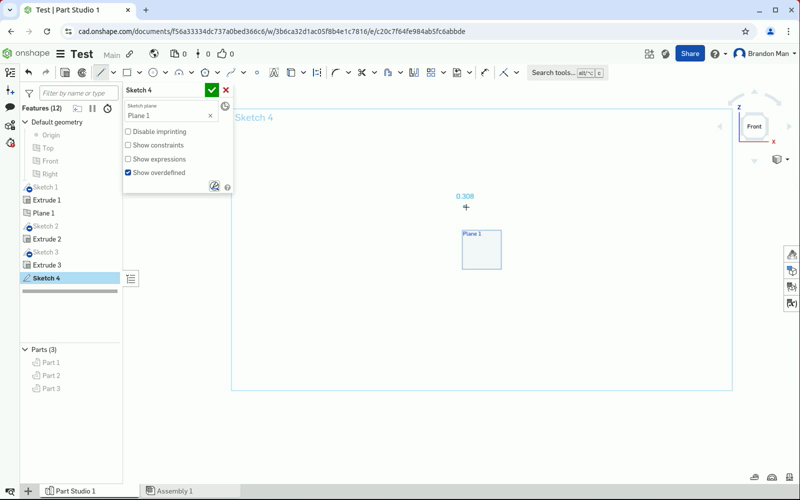
scroll(6)
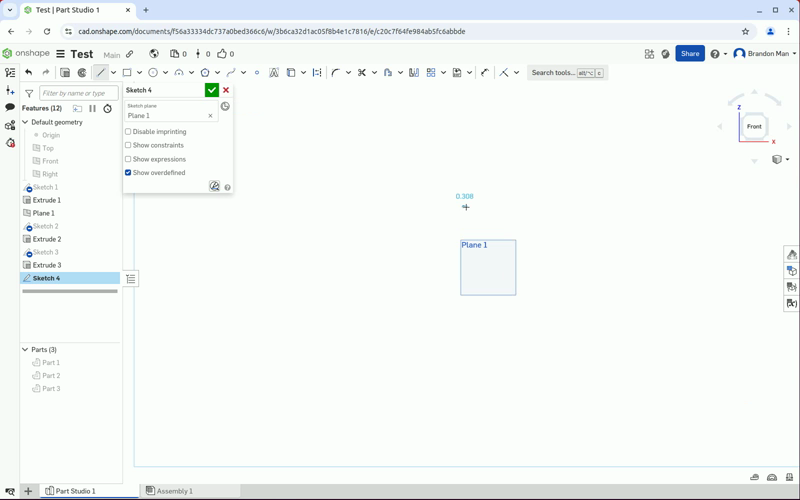
scroll(6)
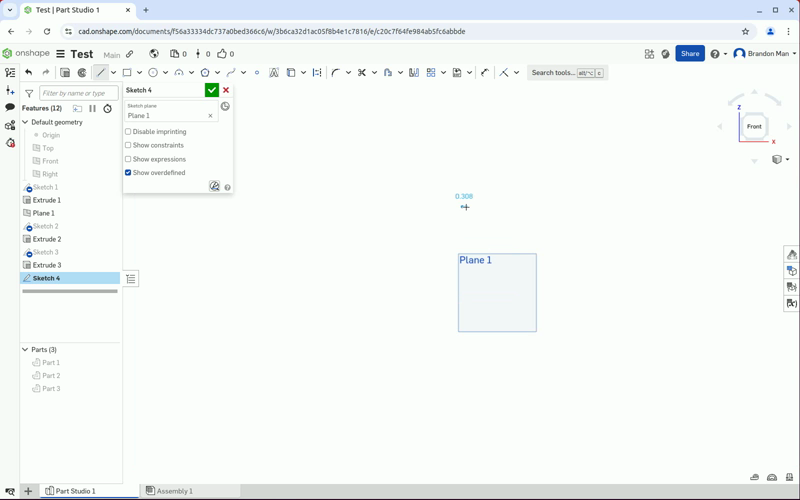
scroll(6)
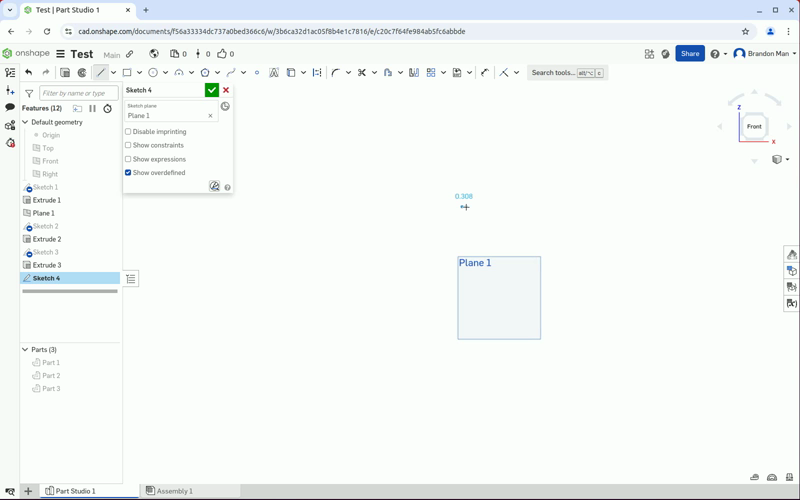
scroll(6)
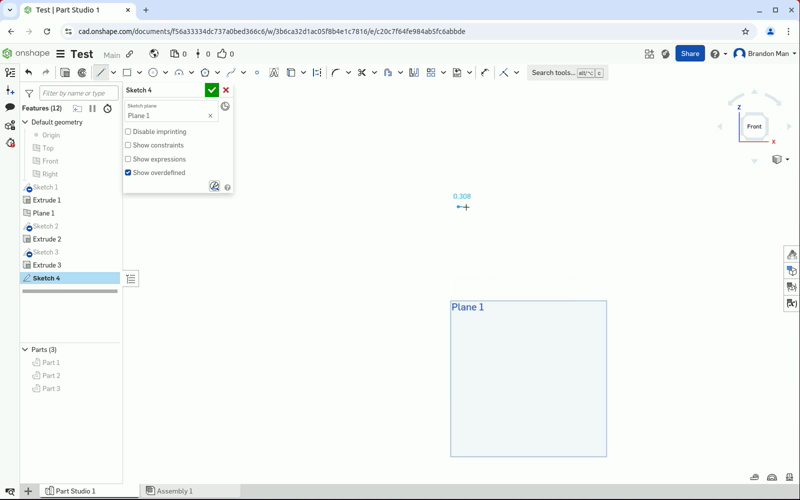
scroll(6)
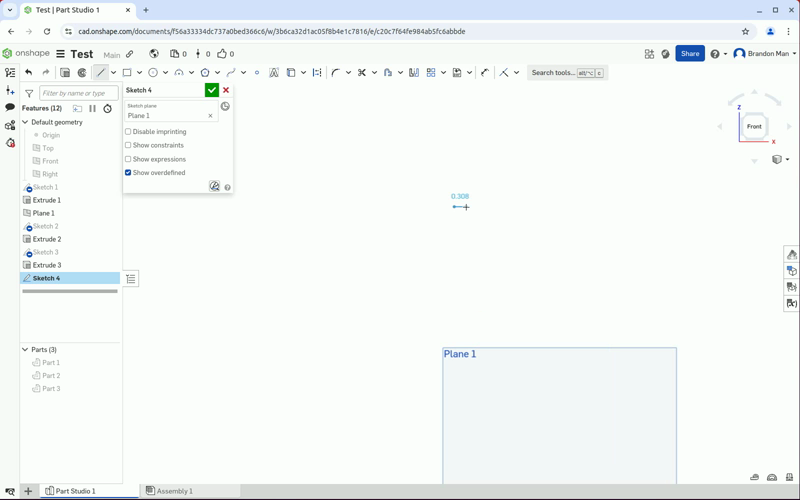
scroll(6)
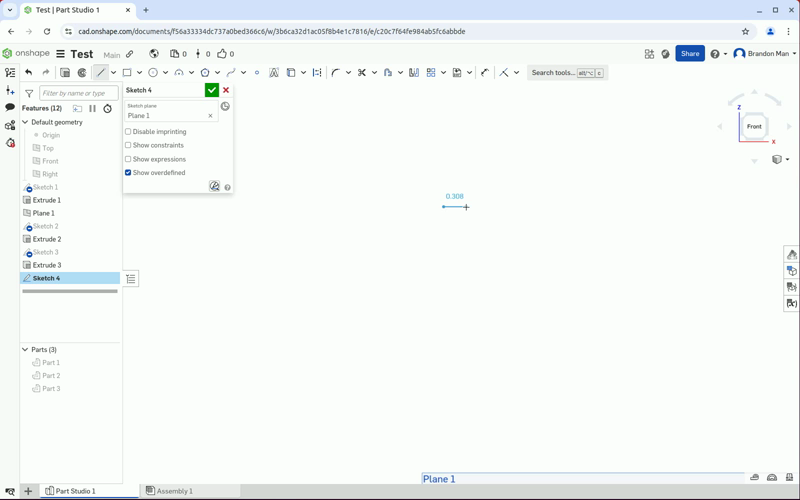
click(466, 206)
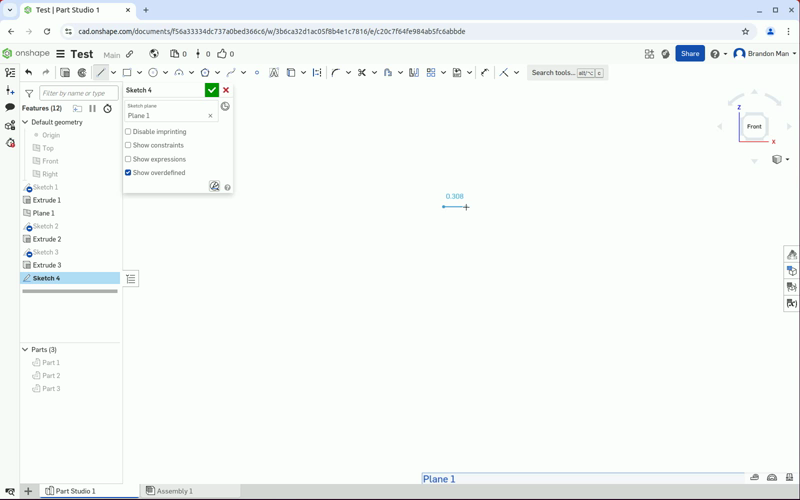
scroll(-6)
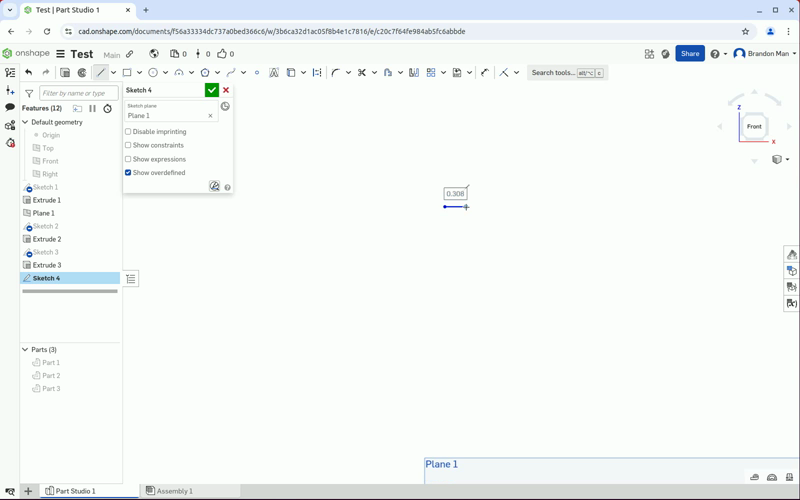
scroll(-6)
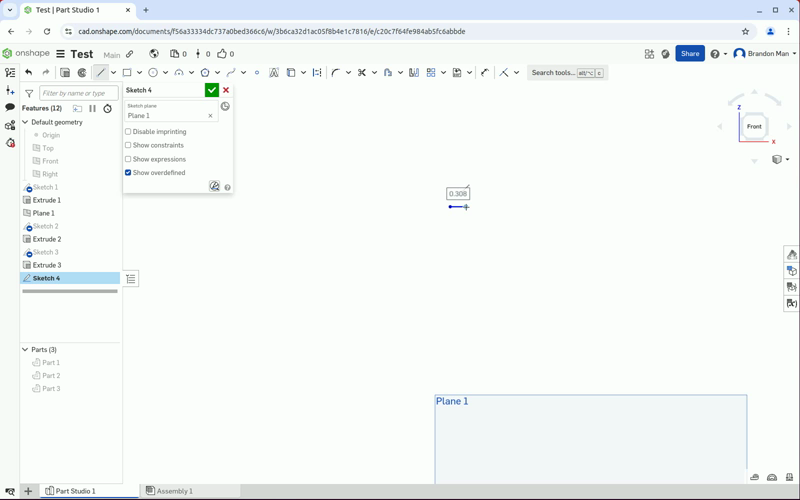
scroll(-6)
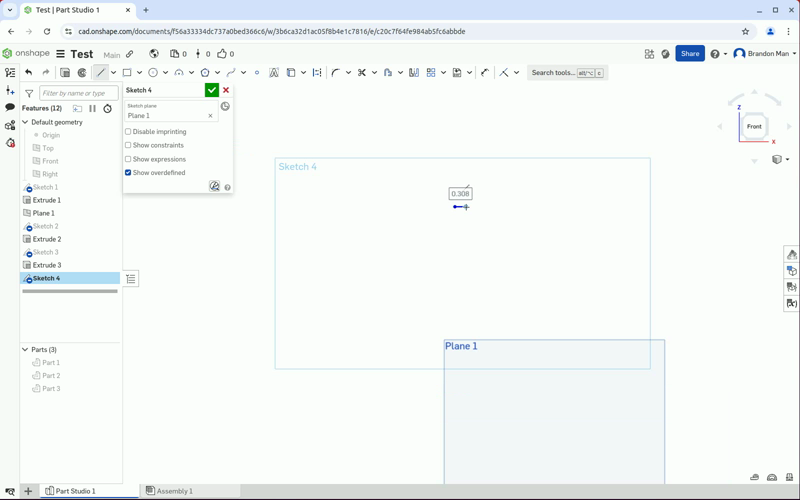
scroll(-6)
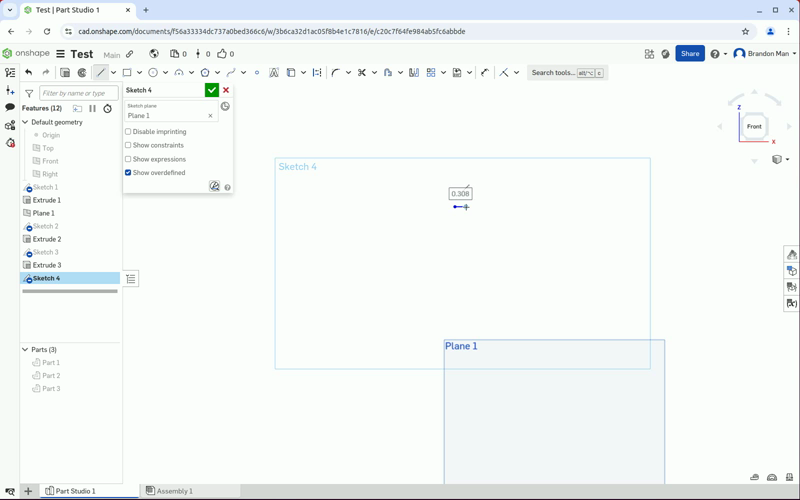
scroll(-6)
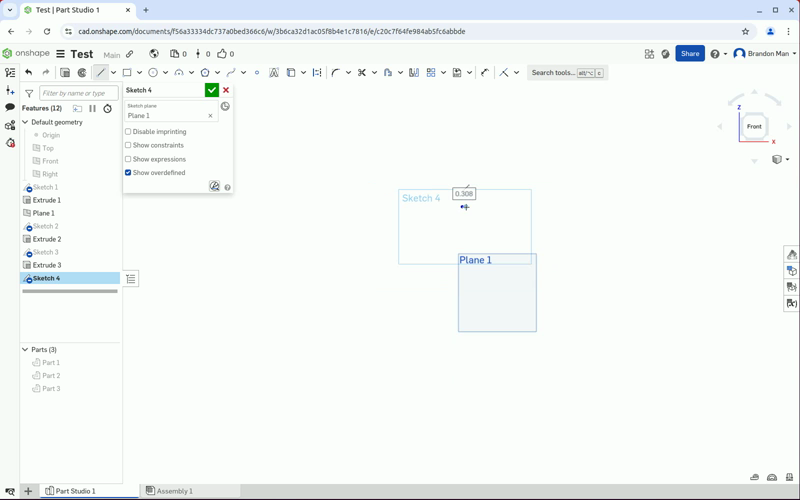
scroll(-6)
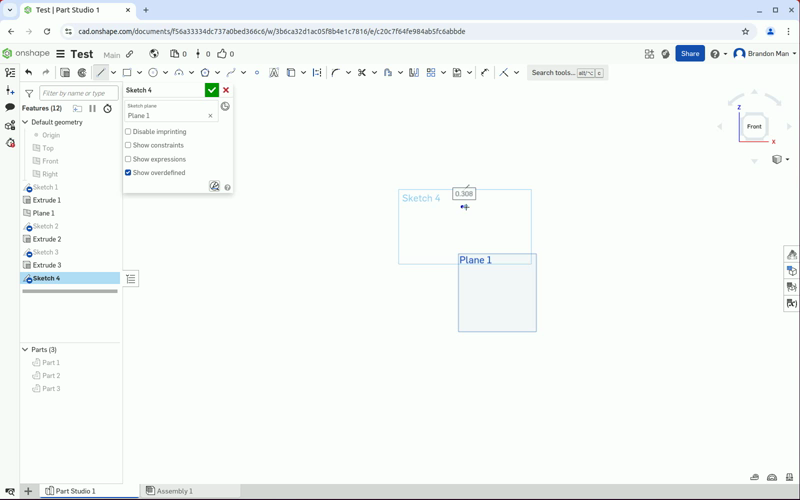
scroll(-6)
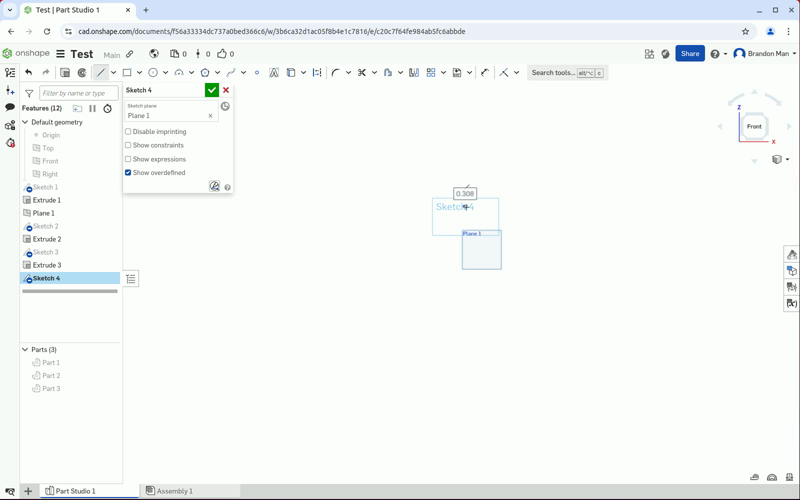
key_up(shift)
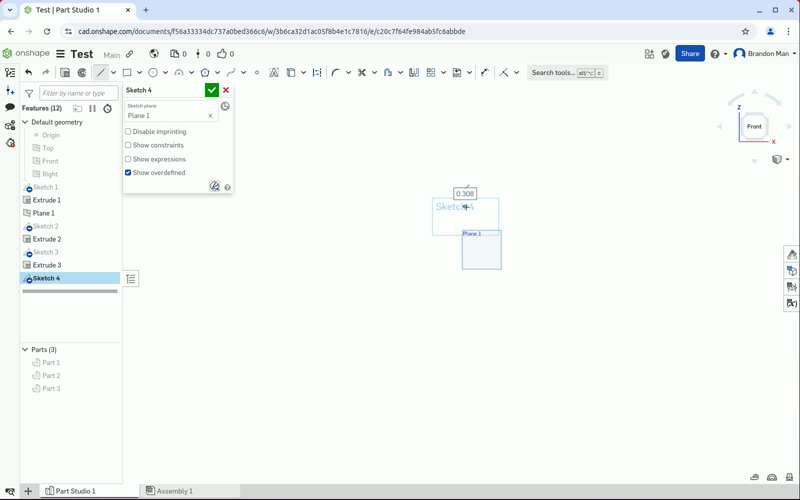
key_down(shift)
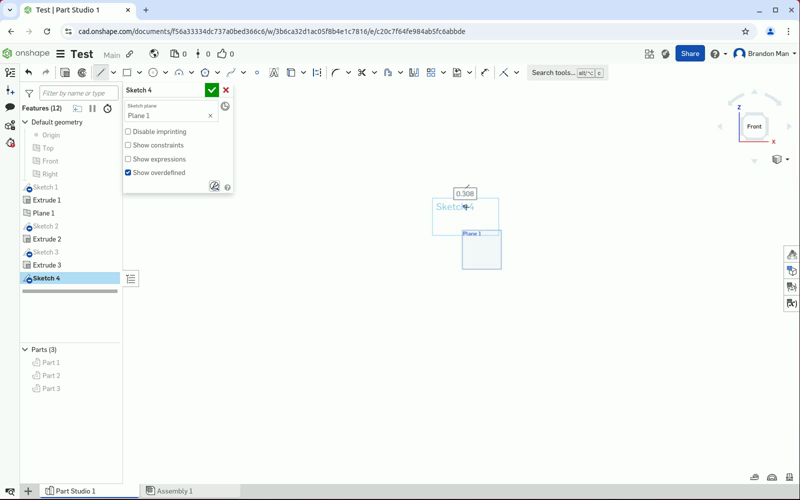
mouse_move(496, 206)
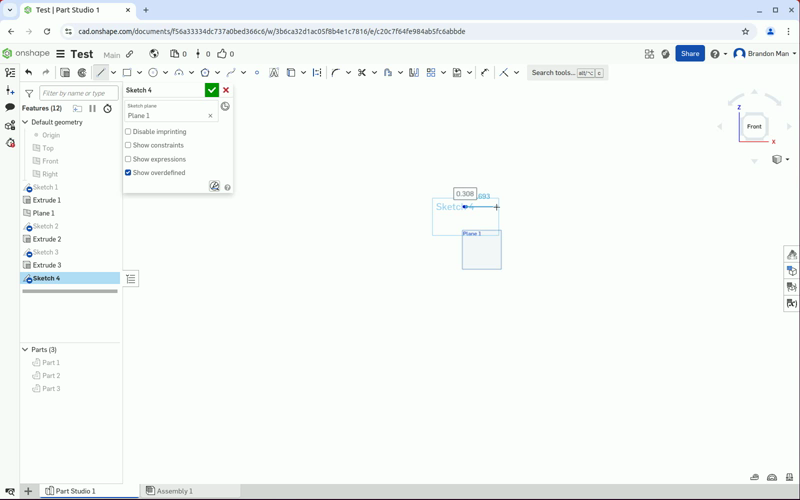
mouse_move(466, 205)
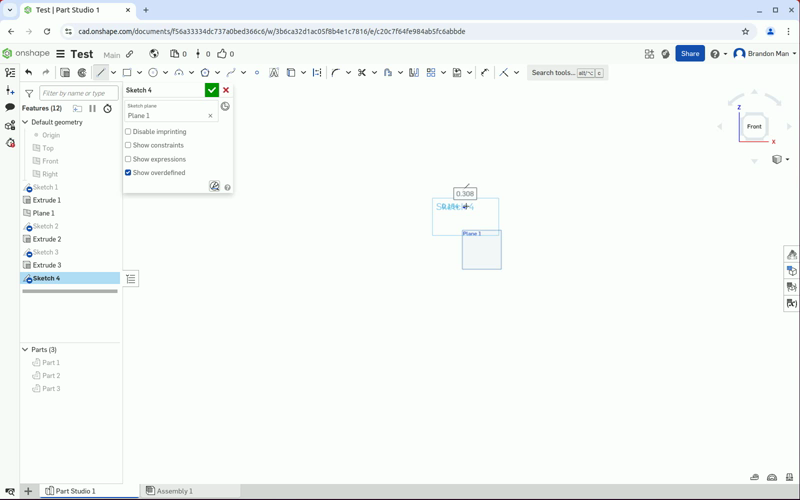
scroll(6)
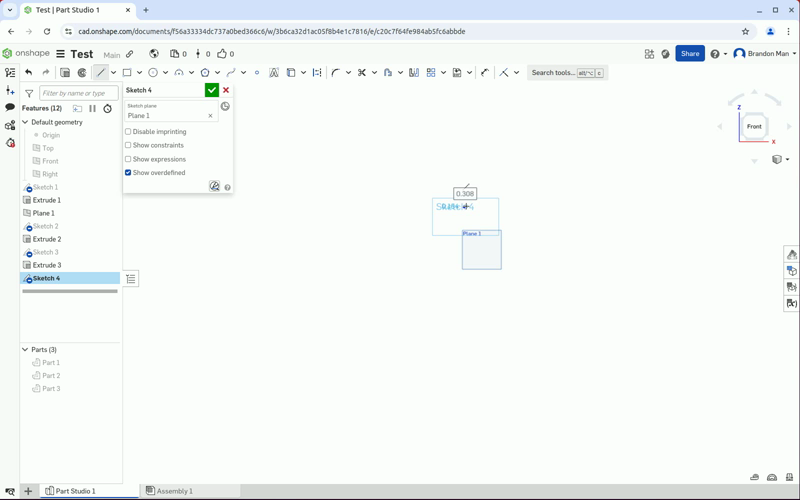
scroll(6)
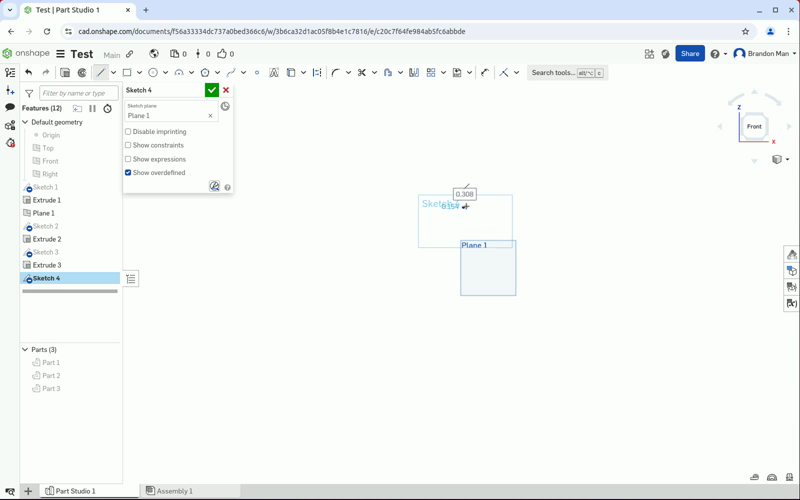
scroll(6)
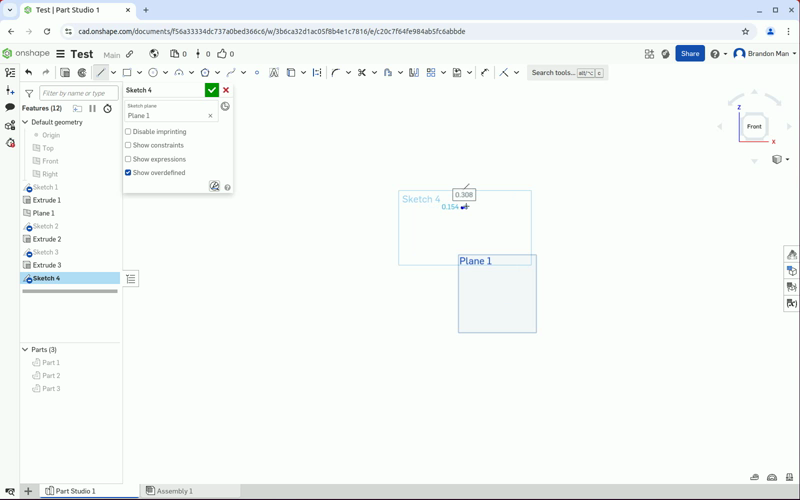
scroll(6)
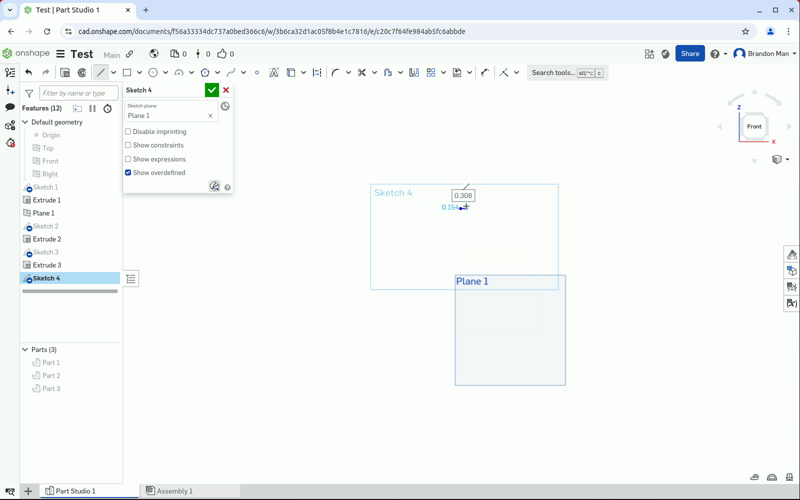
scroll(6)
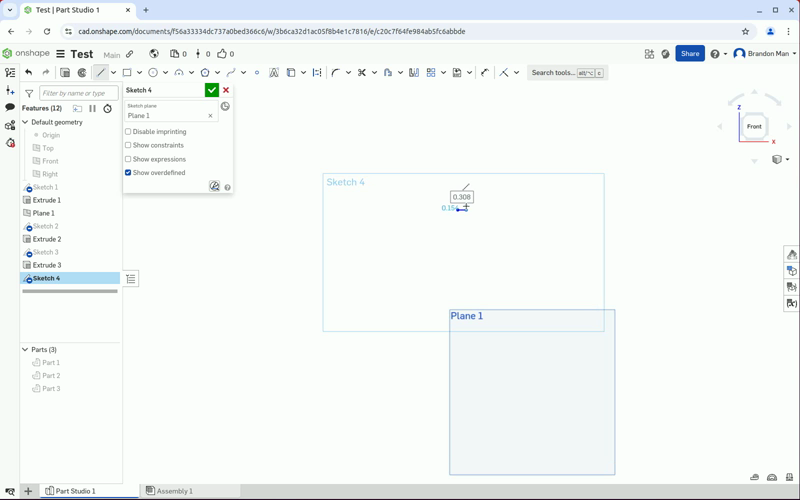
scroll(6)
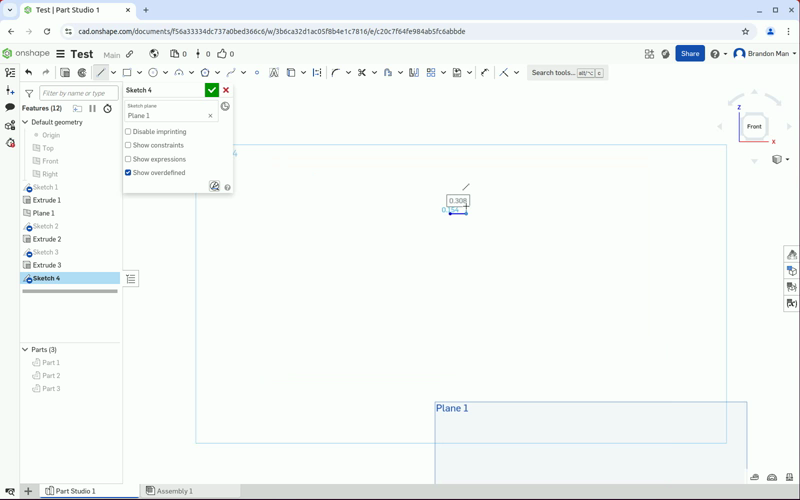
scroll(6)
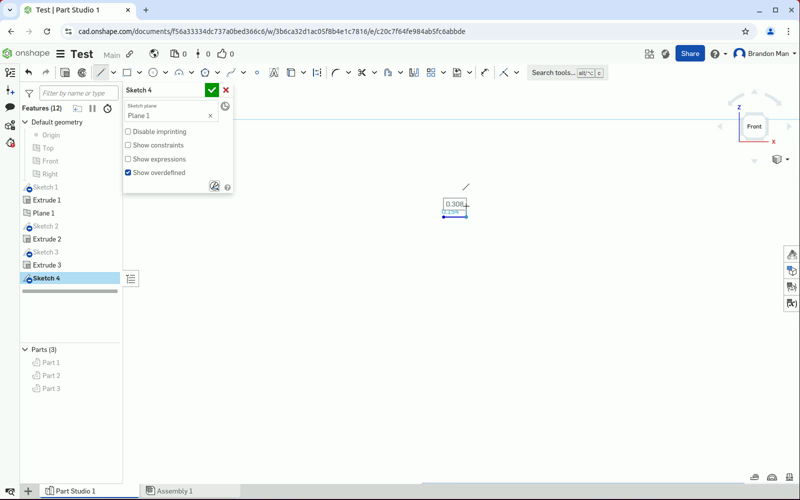
click(466, 205)
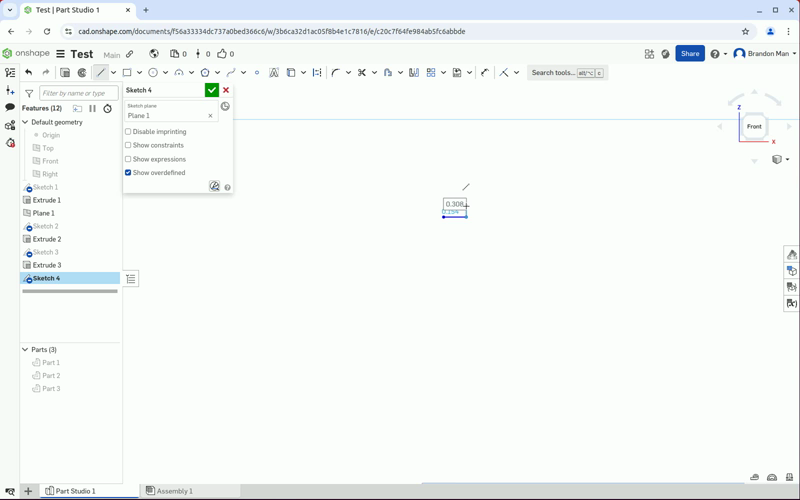
scroll(-6)
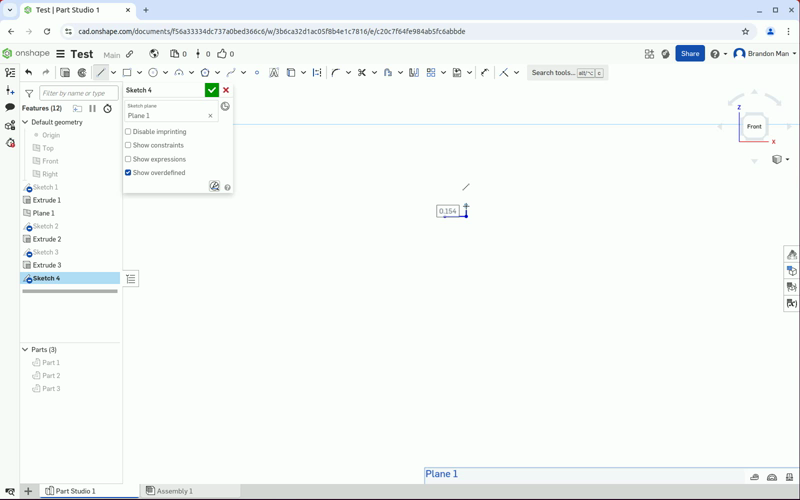
scroll(-6)
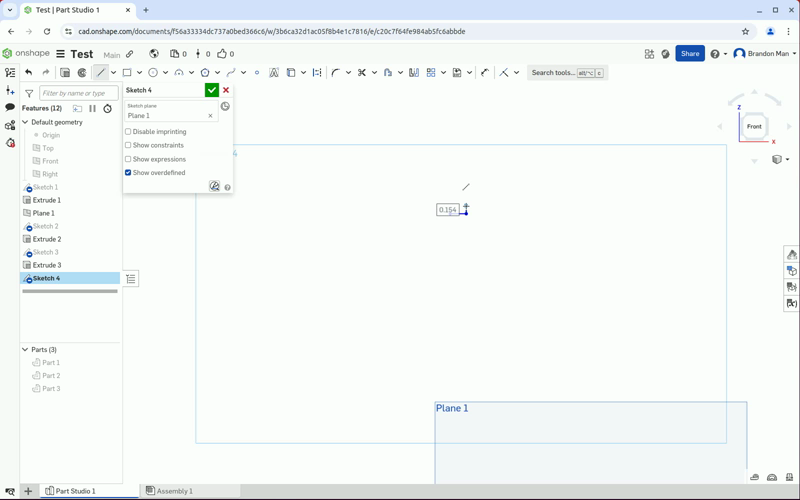
scroll(-6)
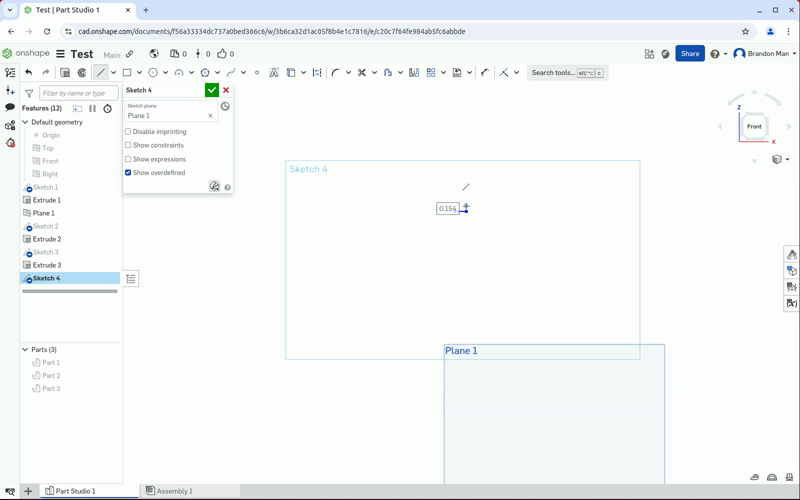
scroll(-6)
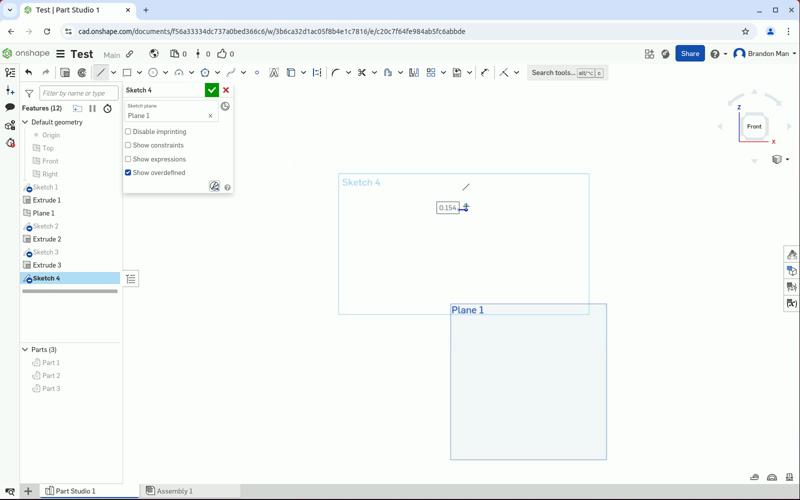
scroll(-6)
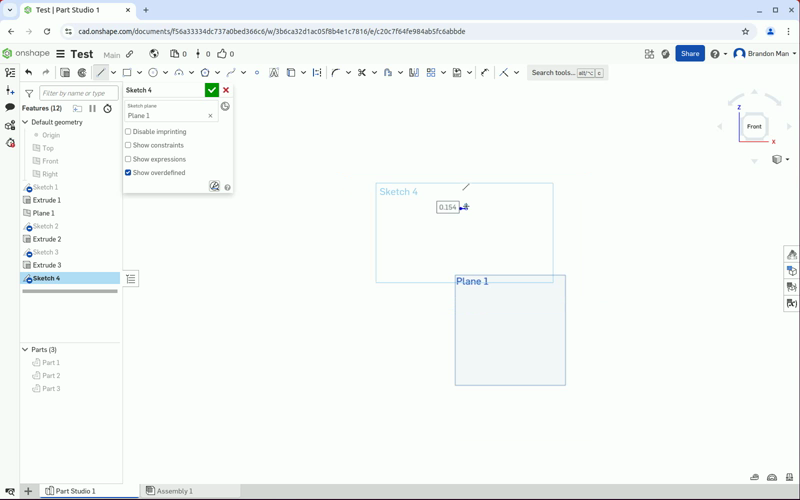
scroll(-6)
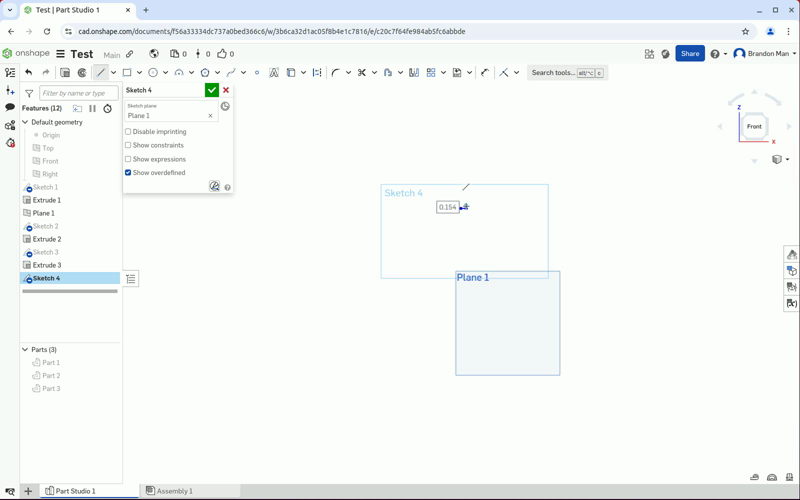
scroll(-6)
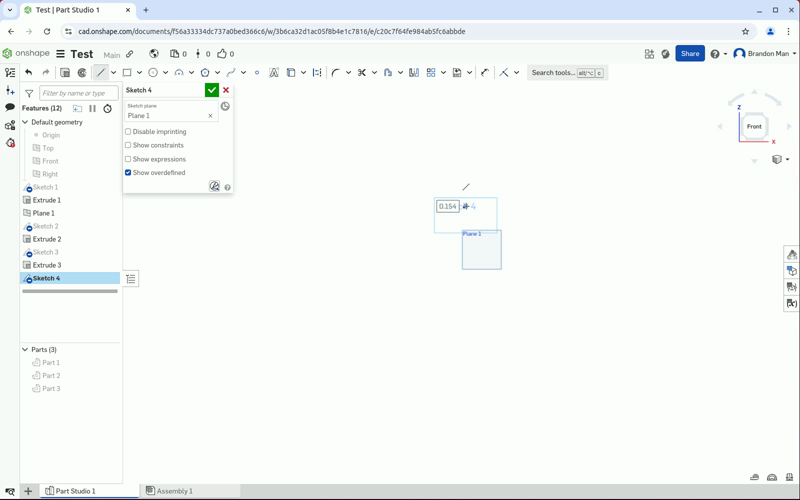
key_up(shift)
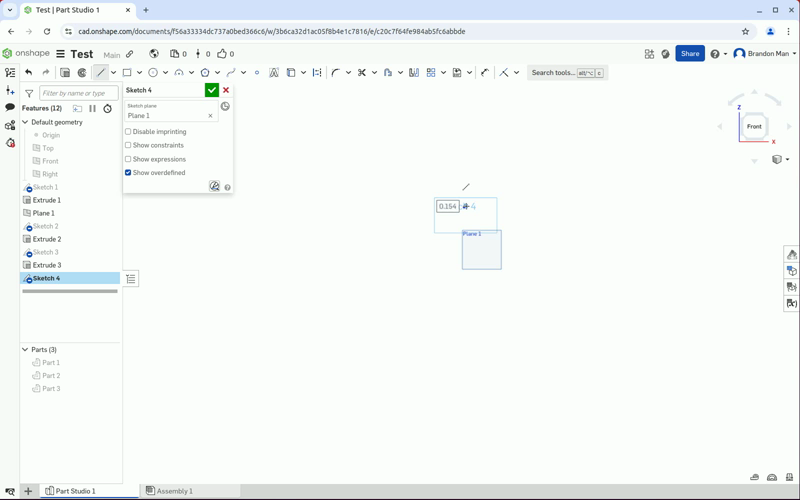
key_down(shift)
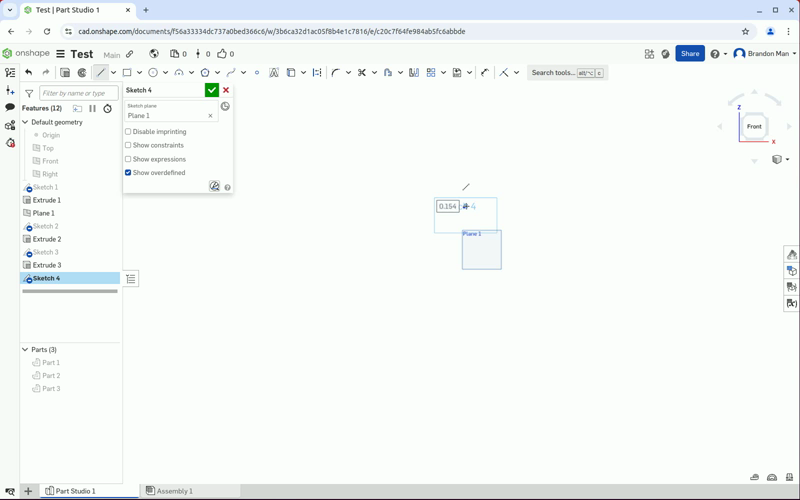
mouse_move(496, 205)
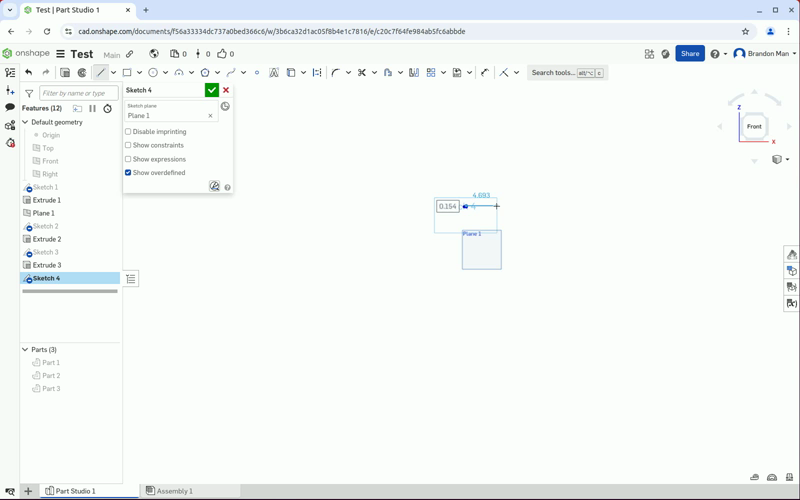
mouse_move(464, 205)
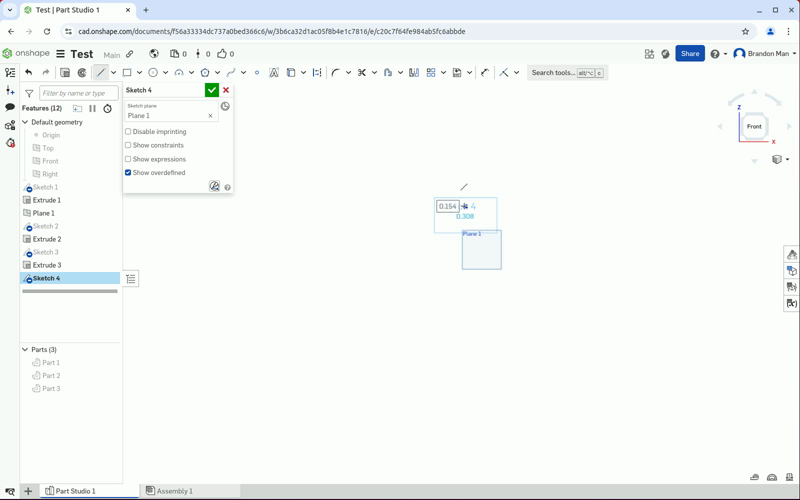
scroll(6)
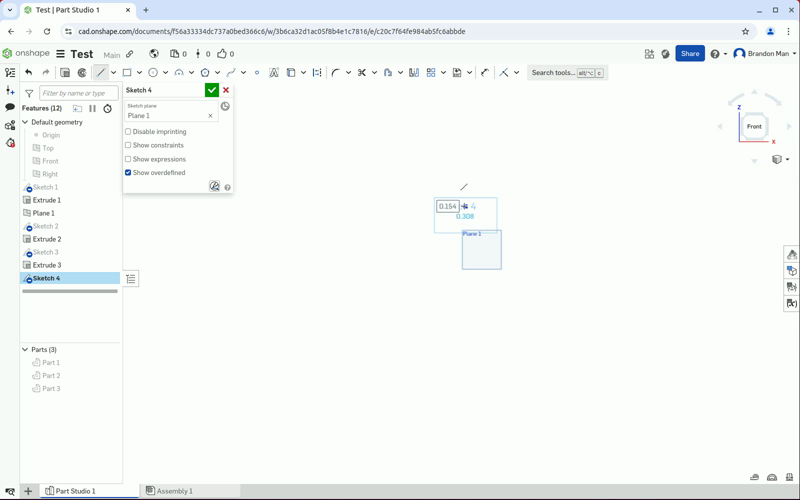
scroll(6)
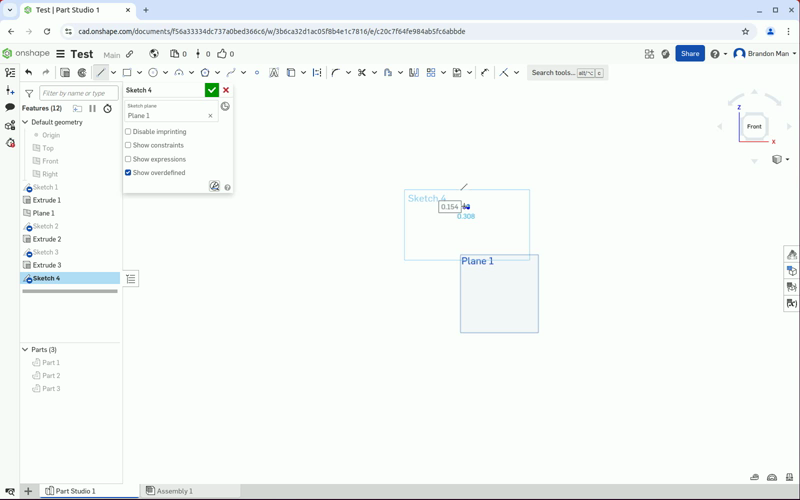
scroll(6)
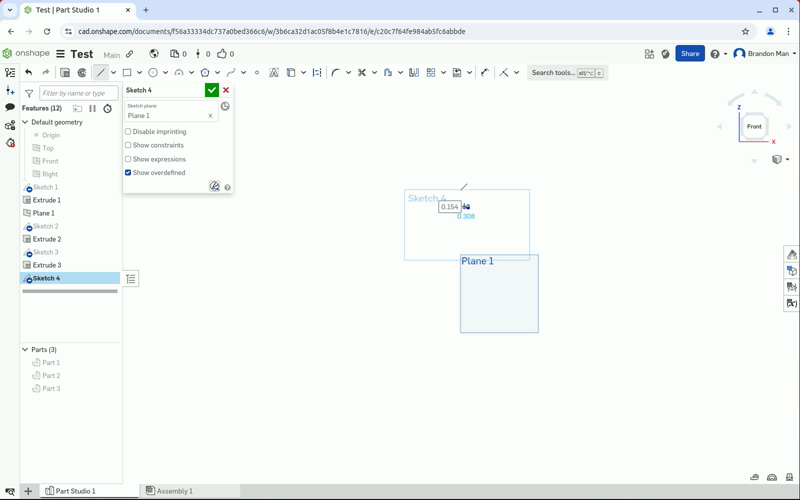
scroll(6)
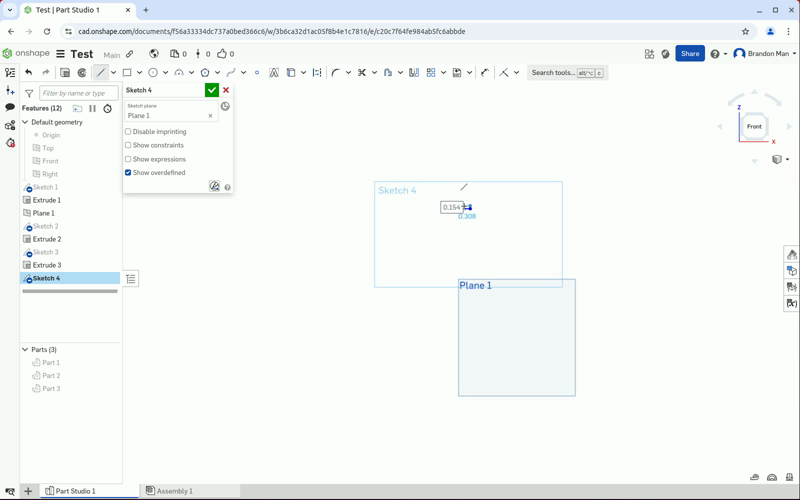
scroll(6)
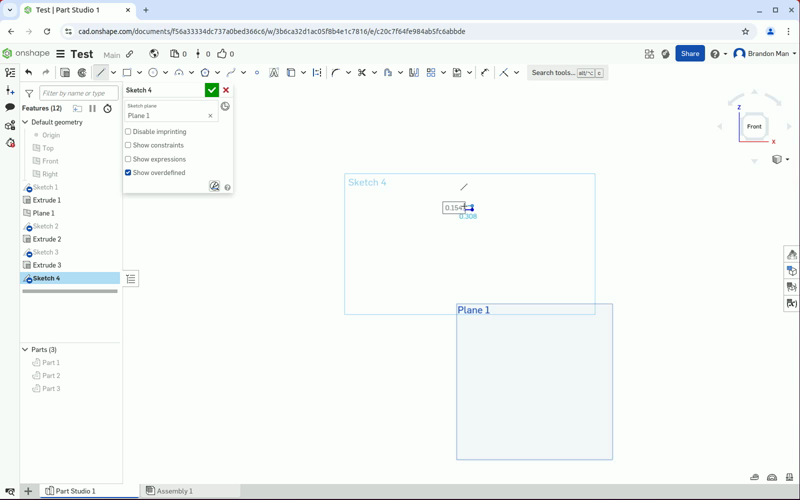
scroll(6)
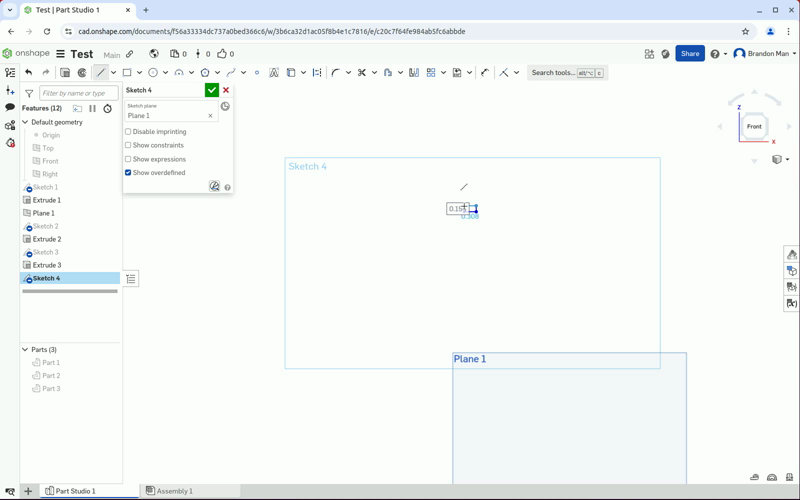
scroll(6)
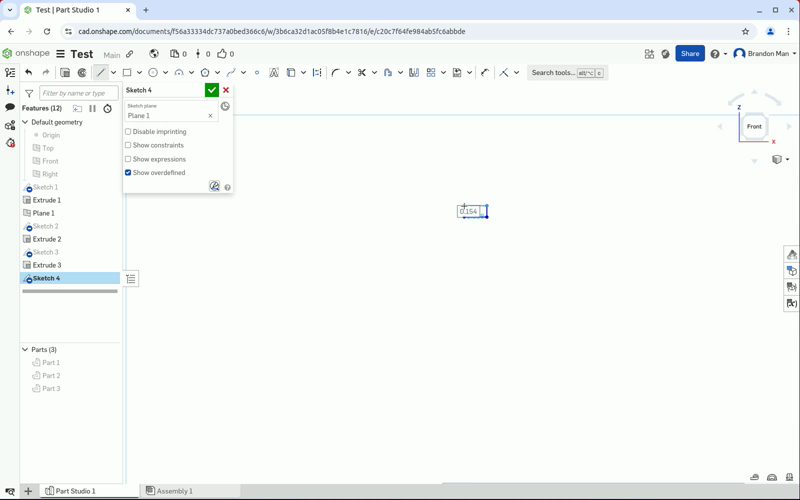
click(464, 205)
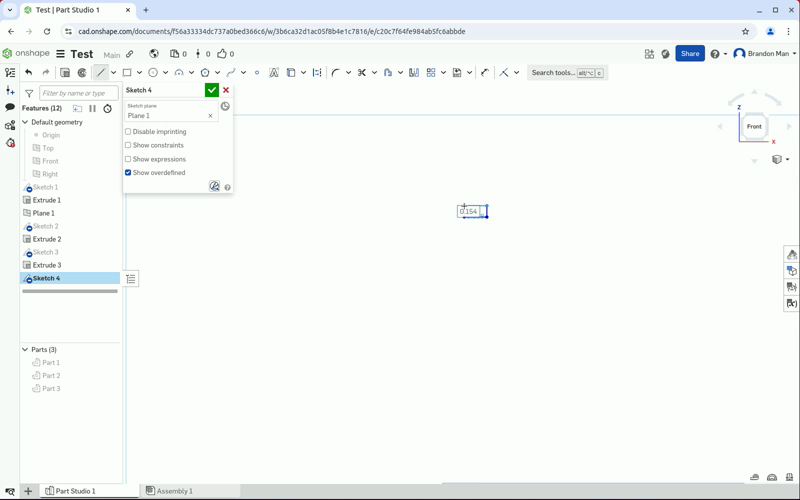
scroll(-6)
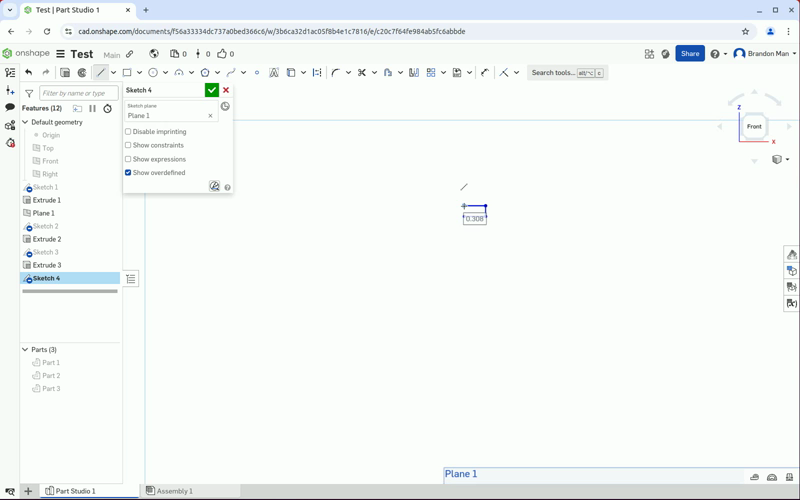
scroll(-6)
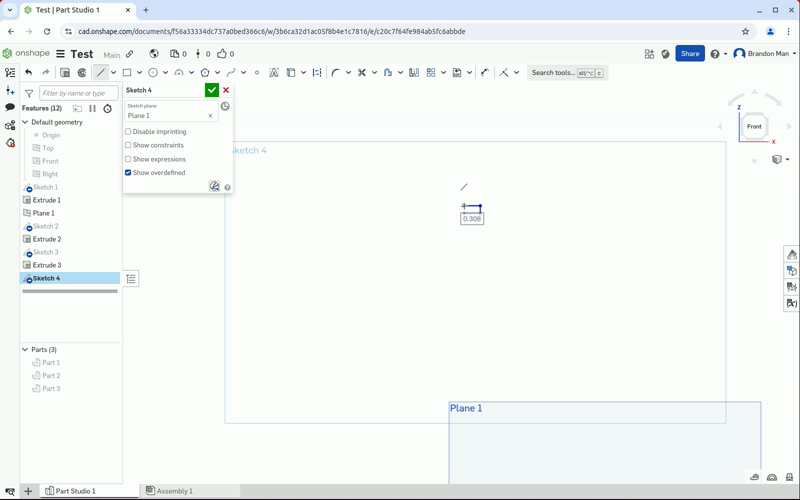
scroll(-6)
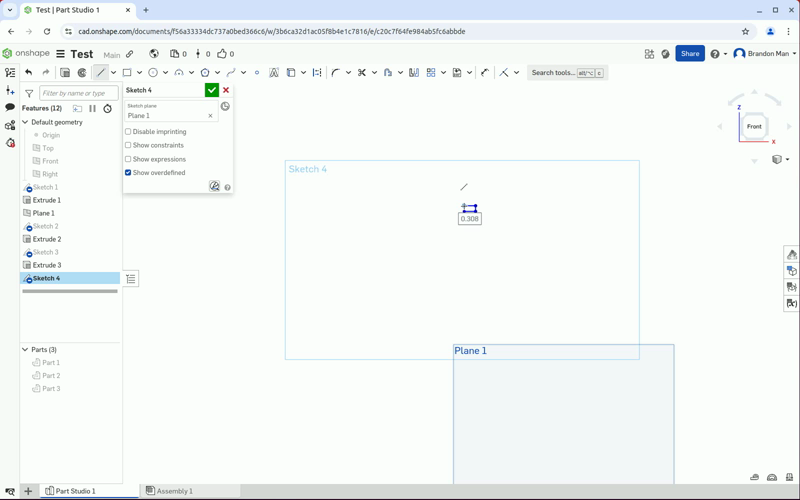
scroll(-6)
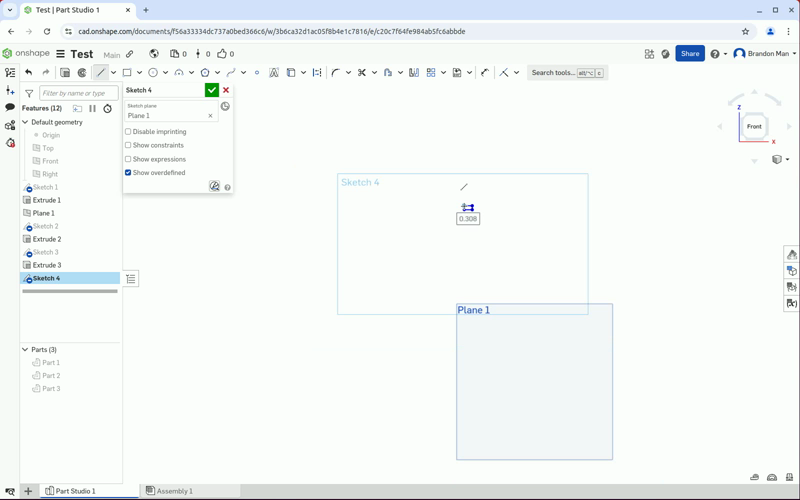
scroll(-6)
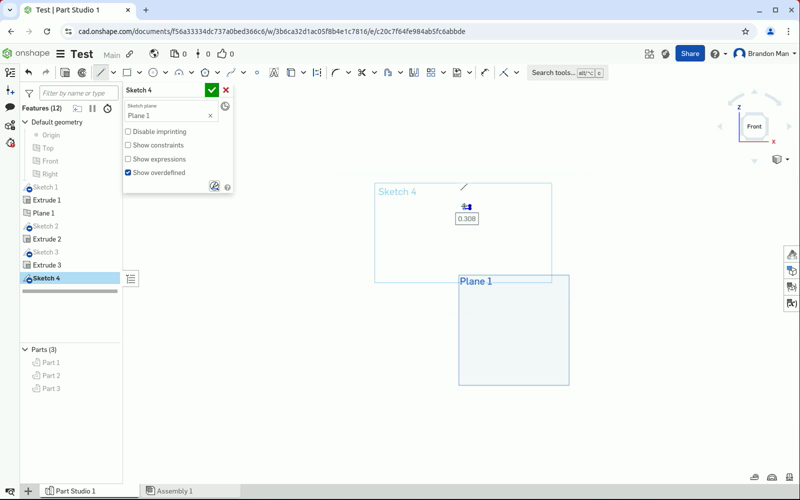
scroll(-6)
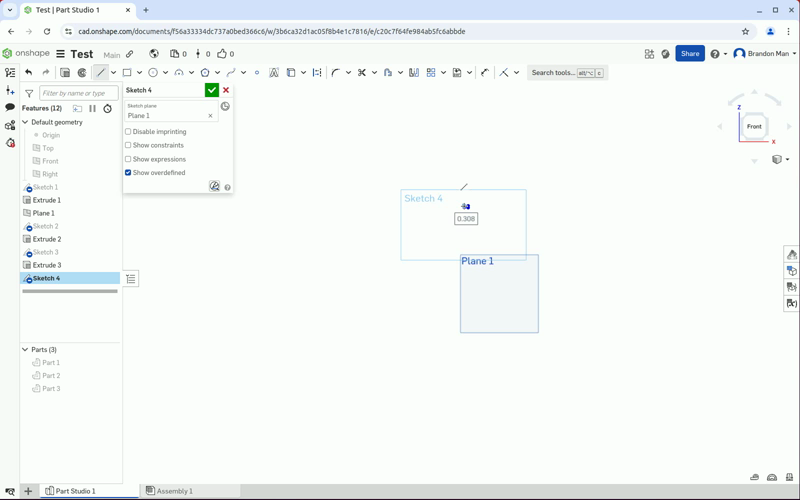
scroll(-6)
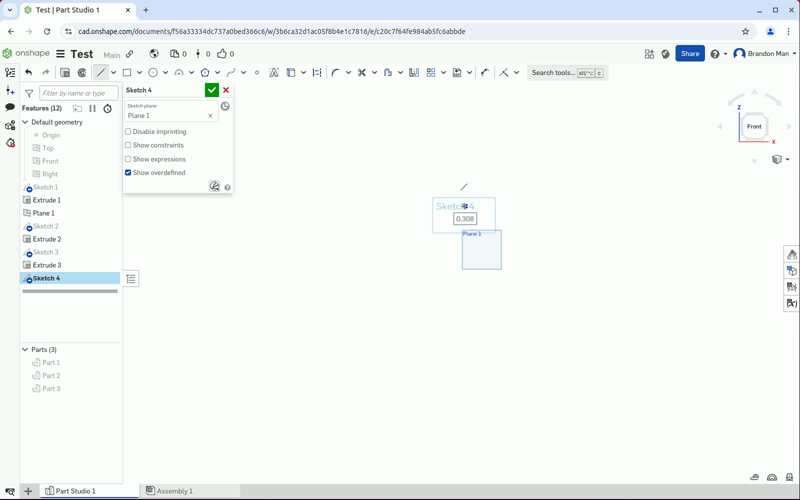
key_up(shift)
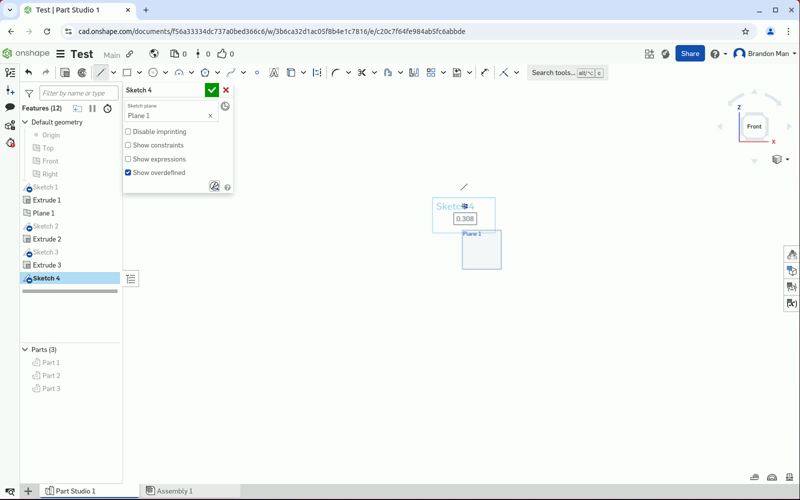
mouse_move(494, 205)
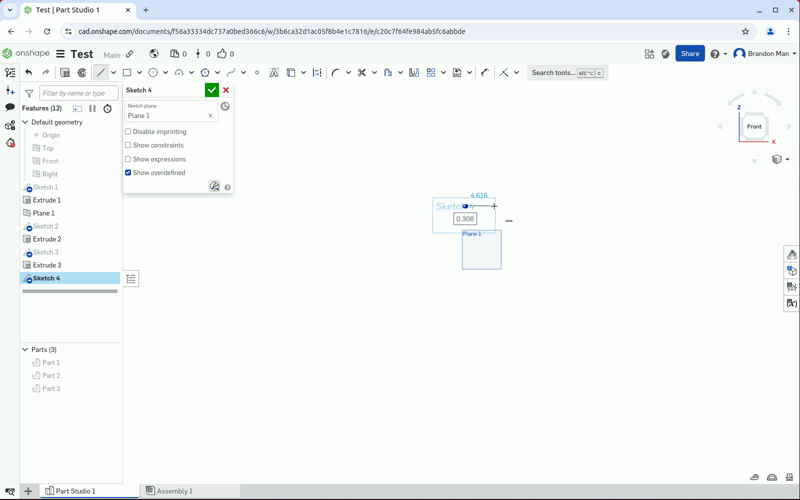
key_down(shift)
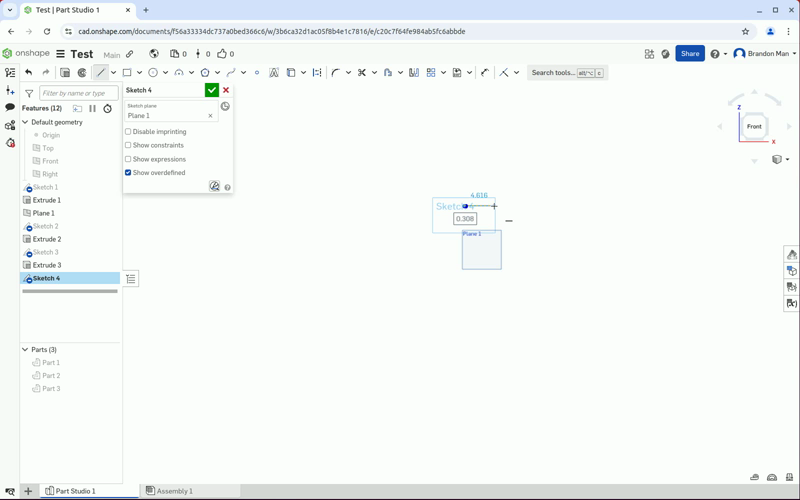
mouse_move(464, 206)
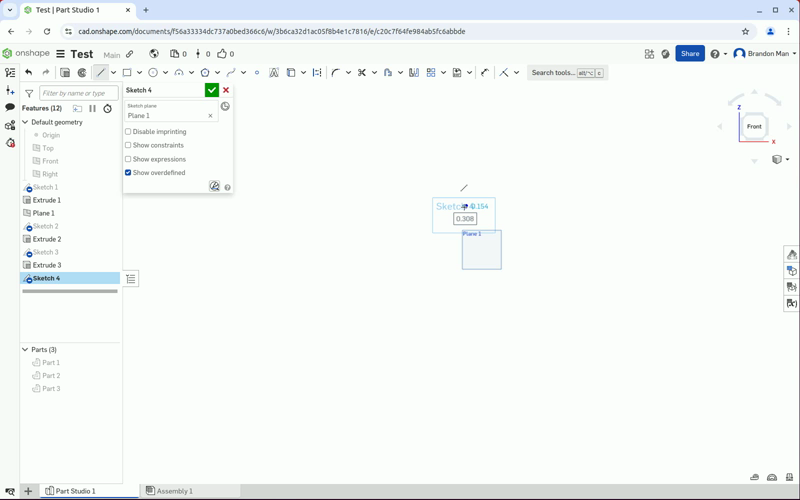
scroll(6)
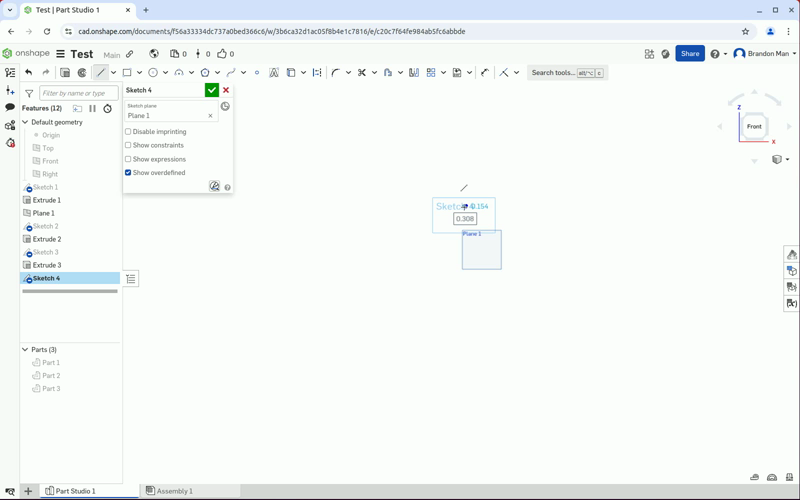
scroll(6)
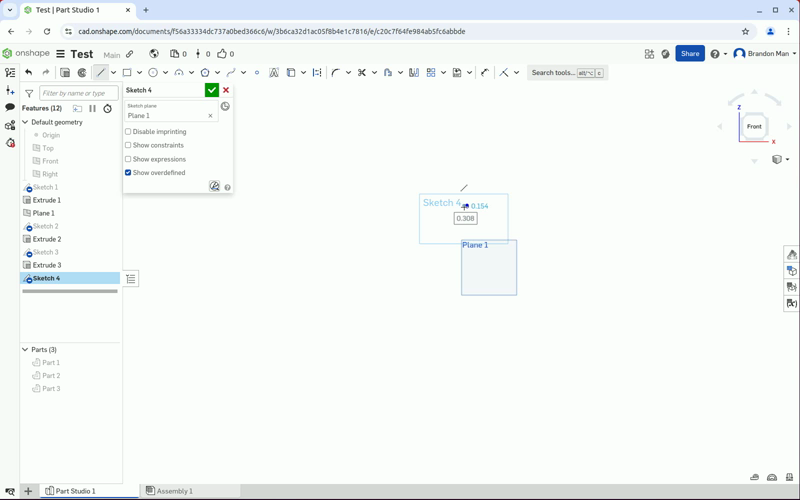
scroll(6)
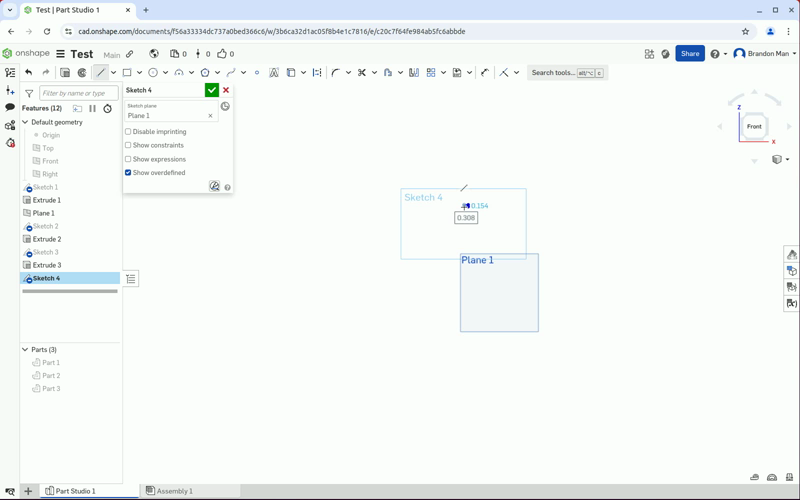
scroll(6)
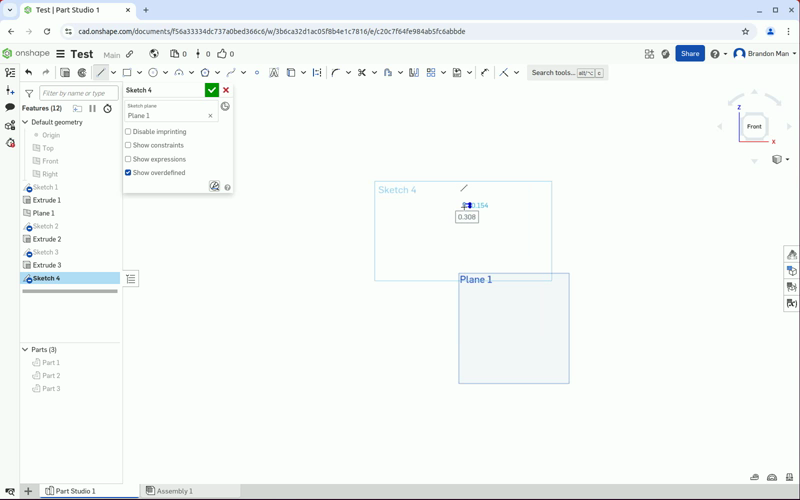
scroll(6)
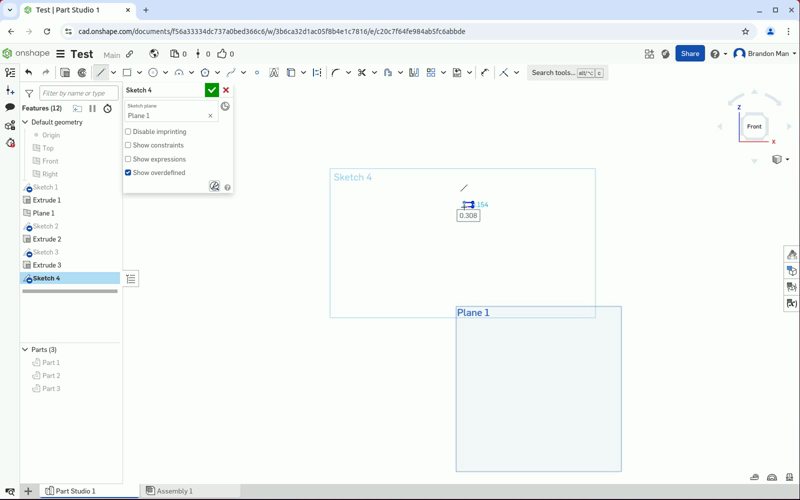
scroll(6)
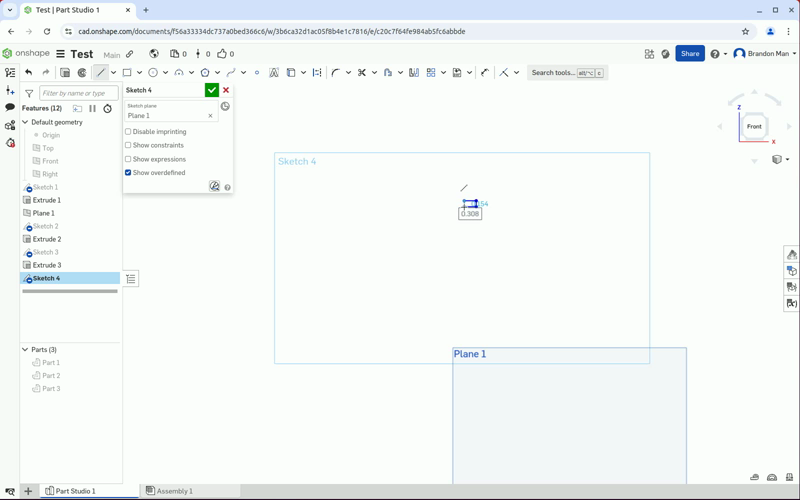
scroll(6)
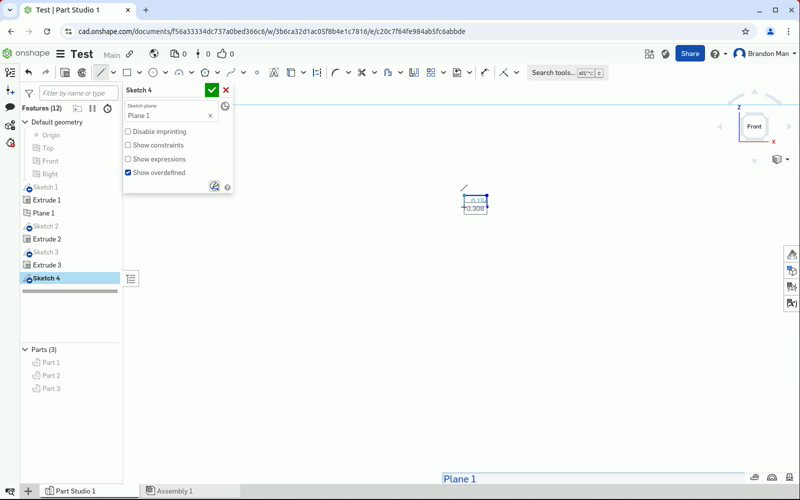
key_up(shift)
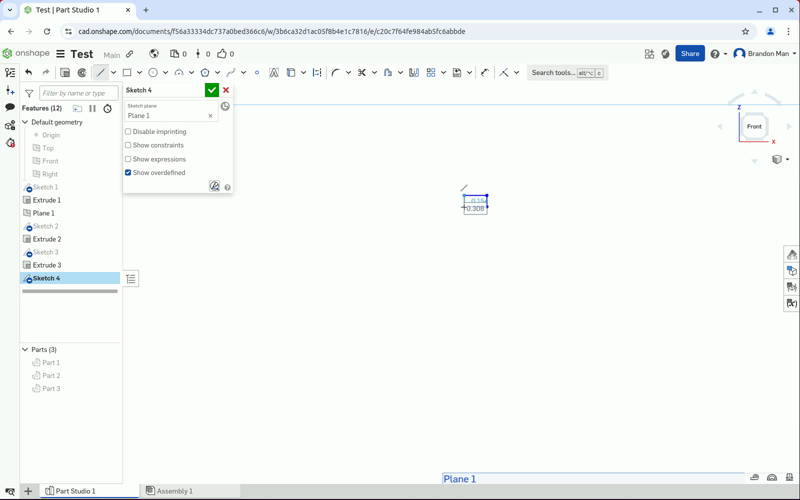
click(464, 206)
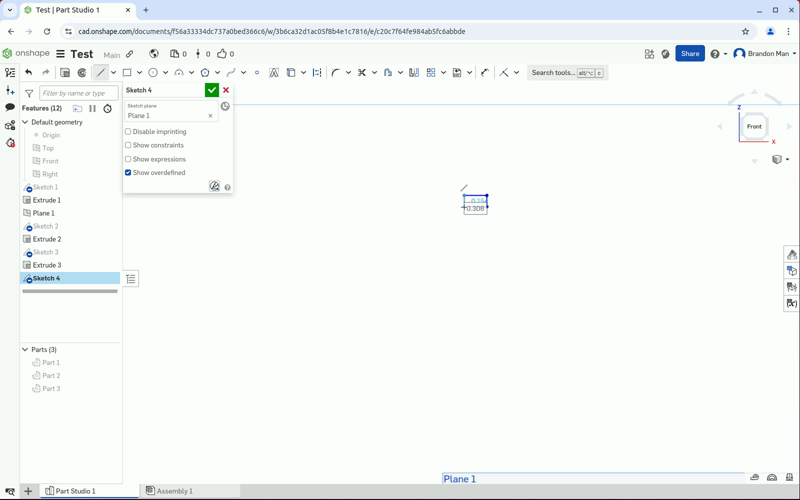
scroll(-6)
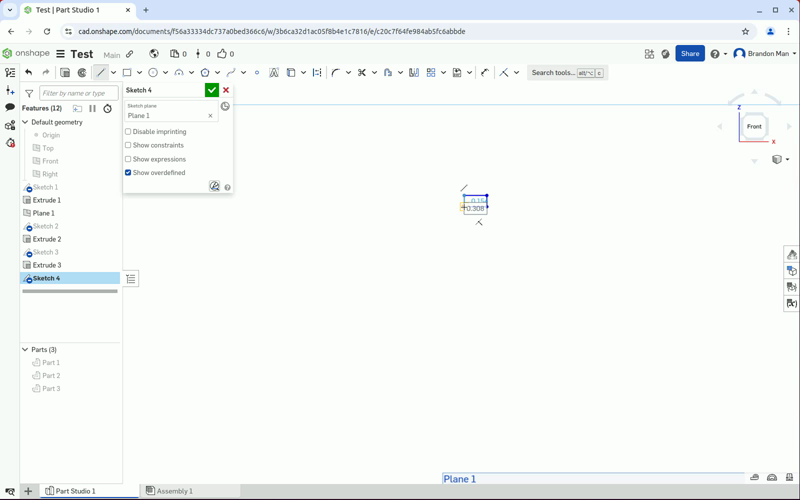
scroll(-6)
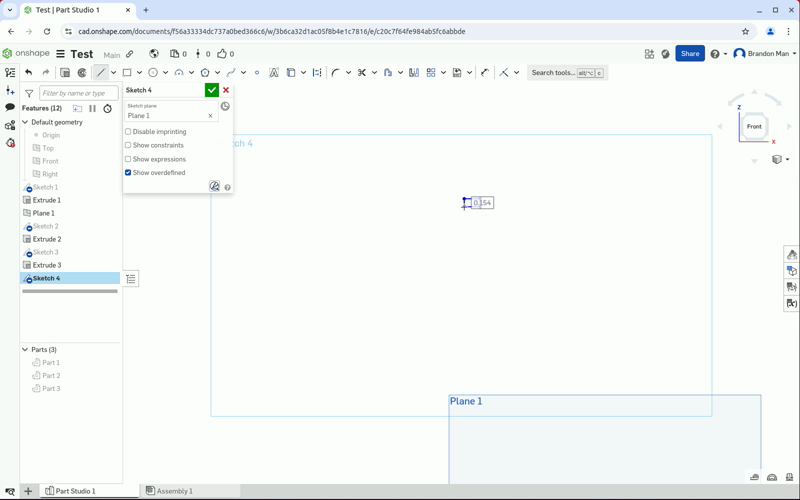
scroll(-6)
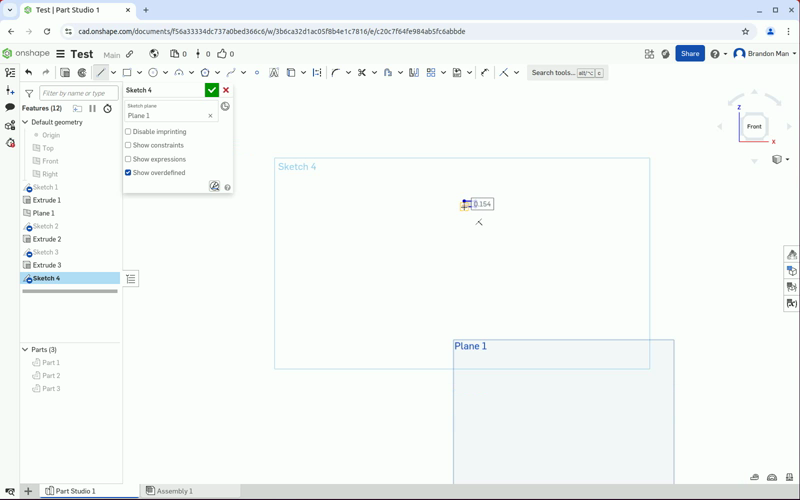
scroll(-6)
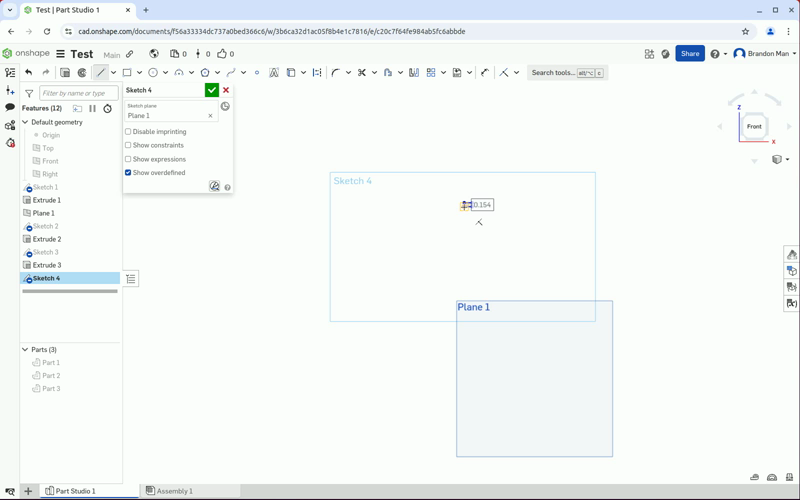
scroll(-6)
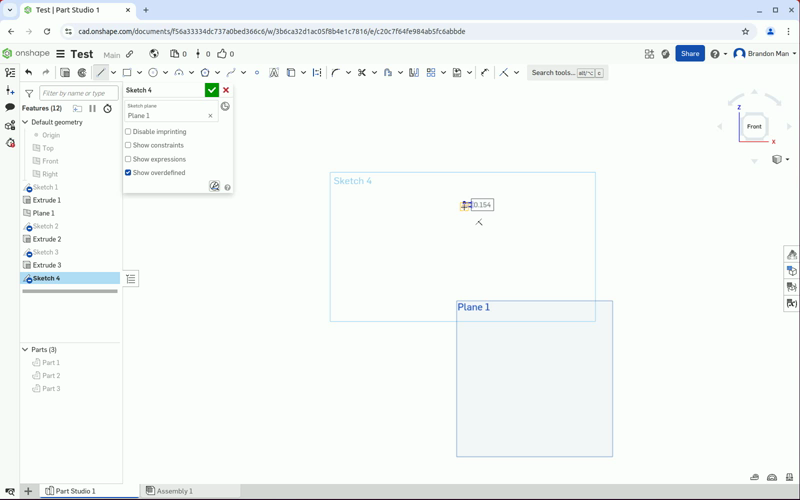
scroll(-6)
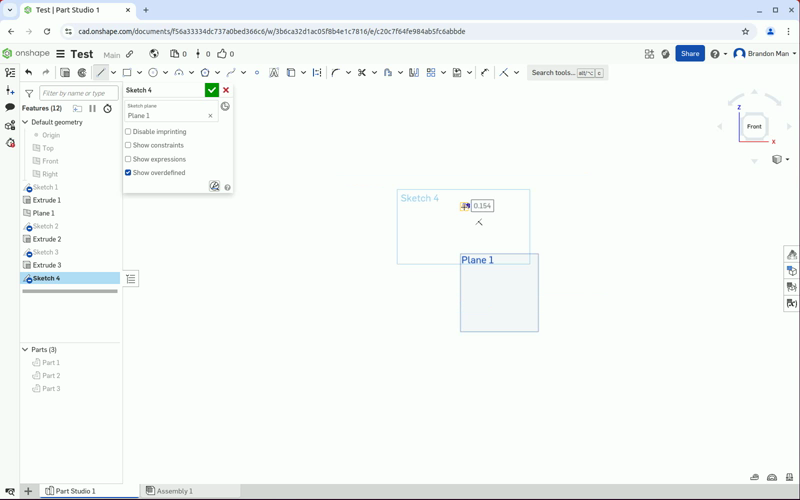
scroll(-6)
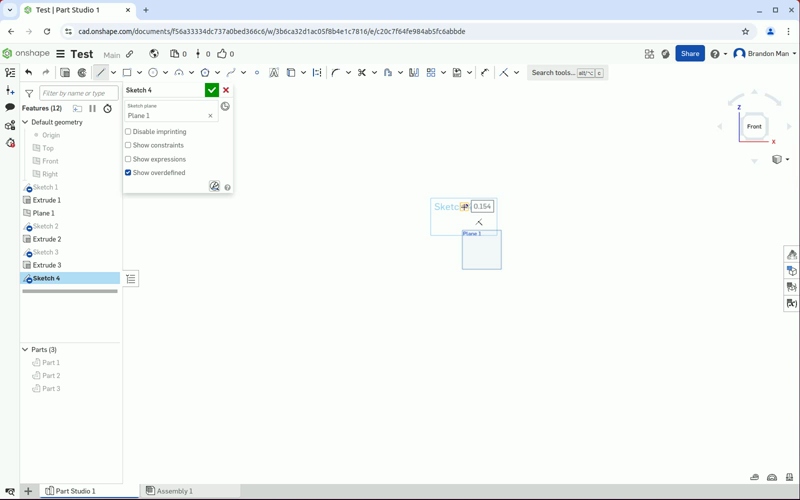
key(esc)
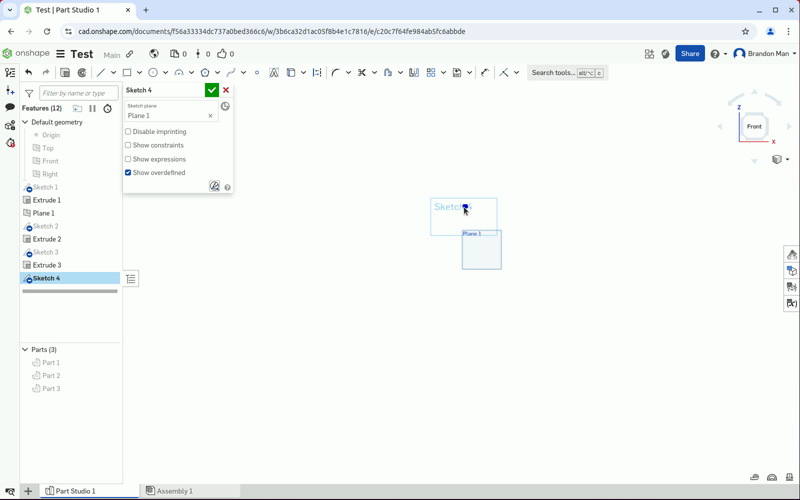
mouse_move(465, 206)
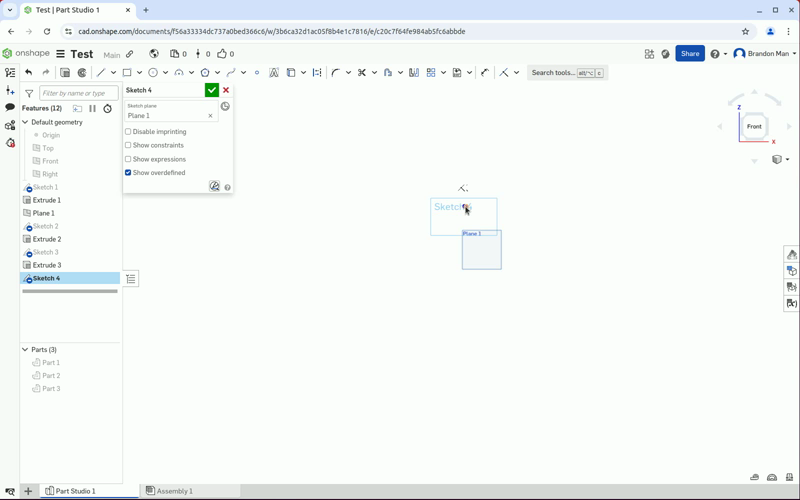
scroll(6)
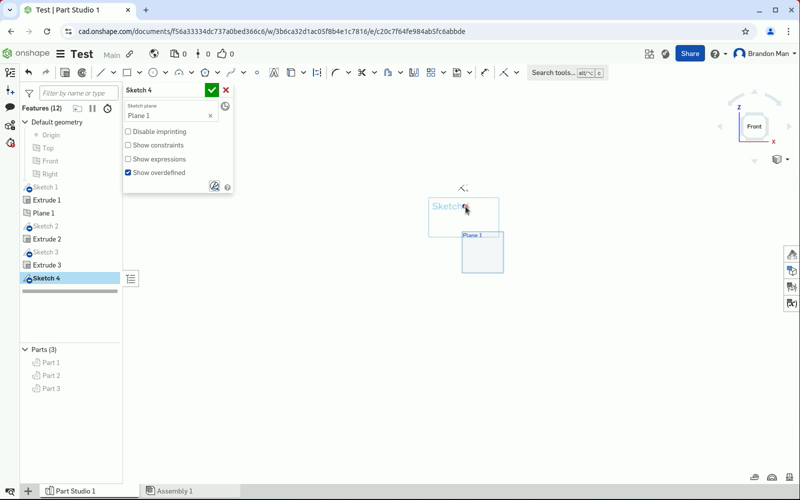
scroll(6)
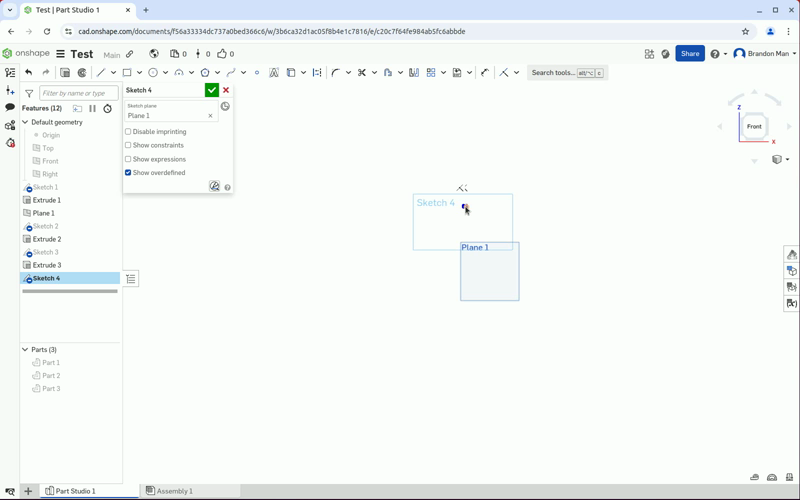
scroll(6)
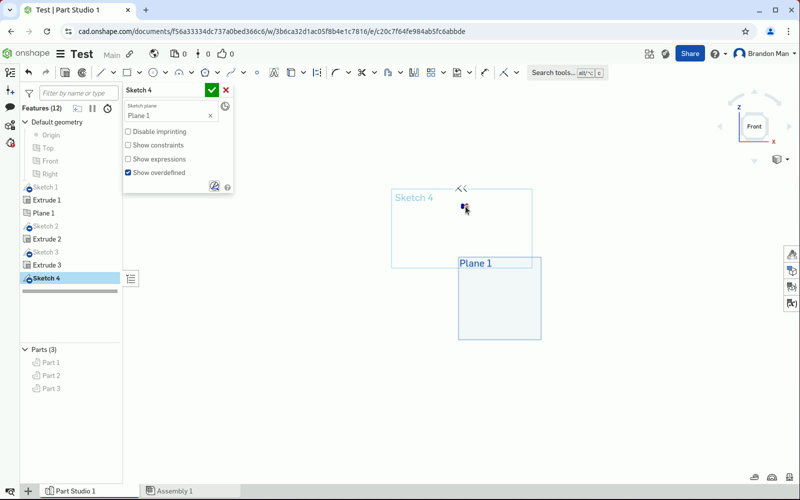
scroll(6)
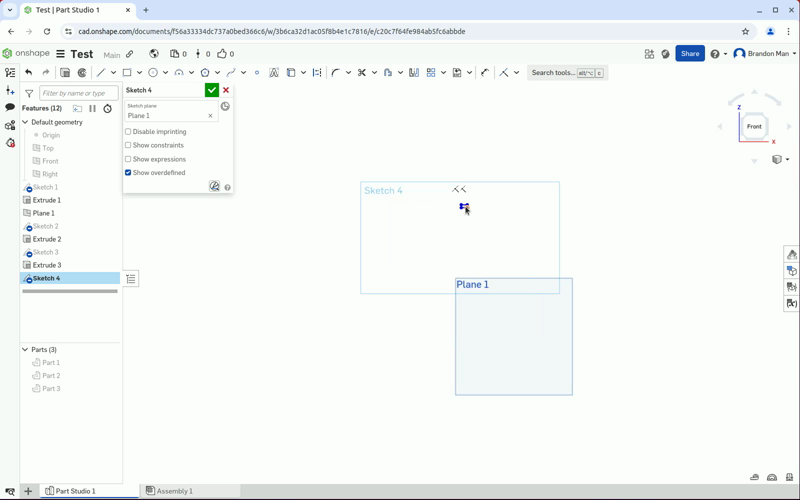
scroll(6)
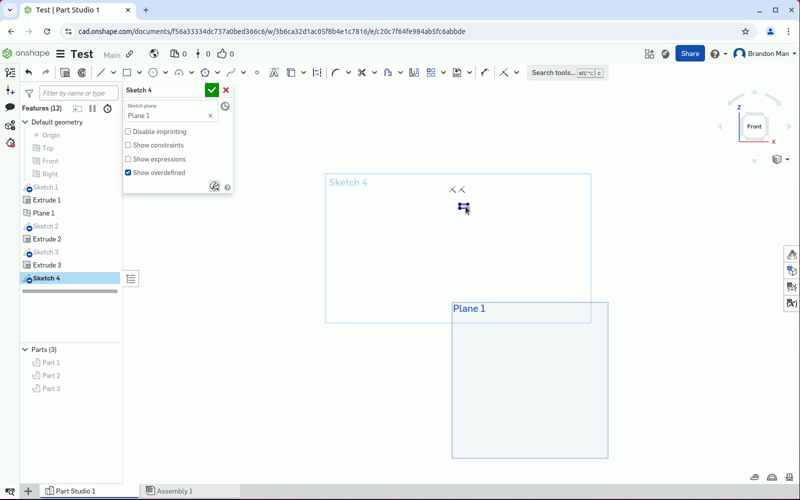
scroll(6)
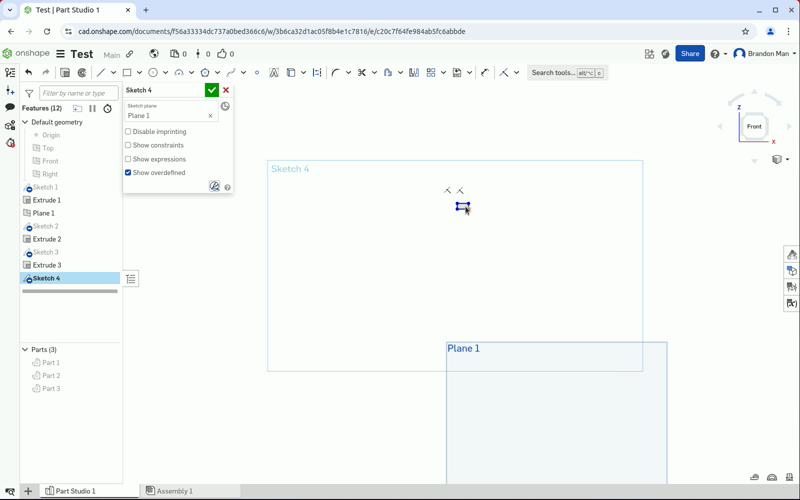
scroll(6)
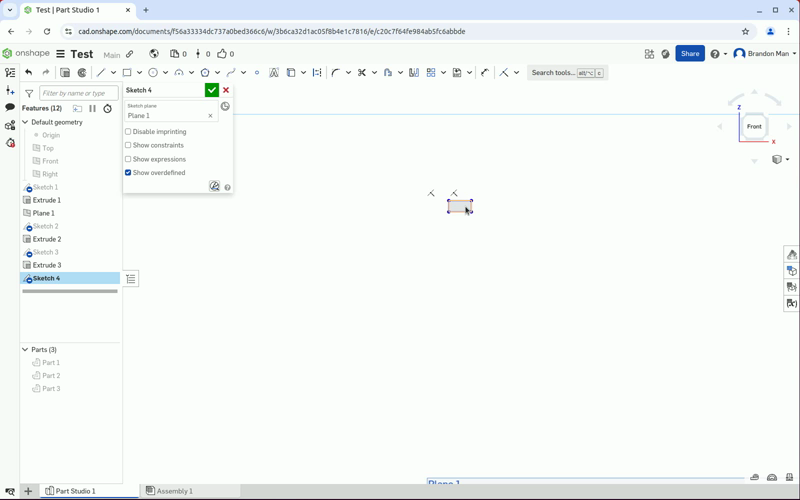
click(465, 206)
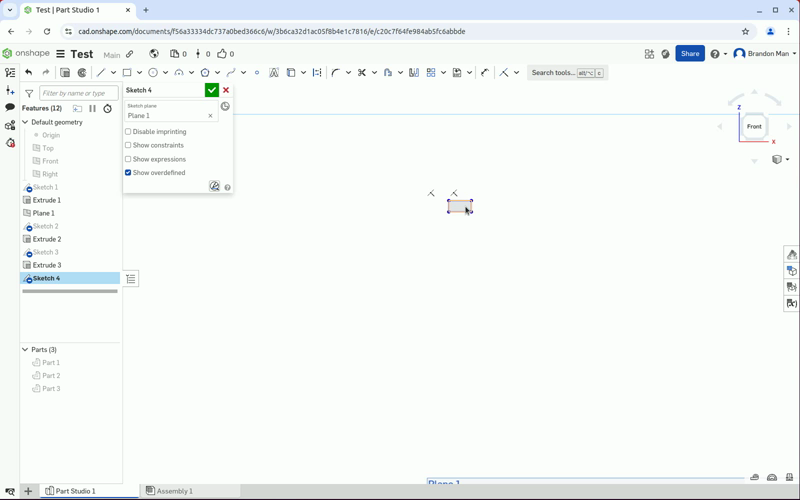
scroll(-6)
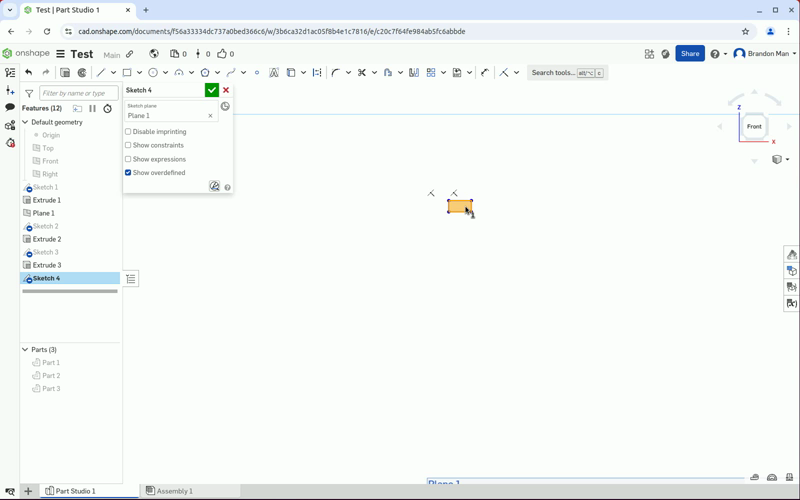
scroll(-6)
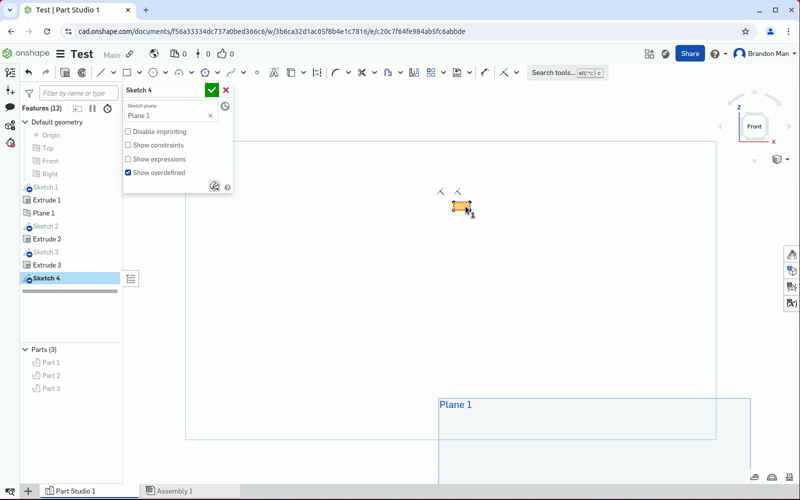
scroll(-6)
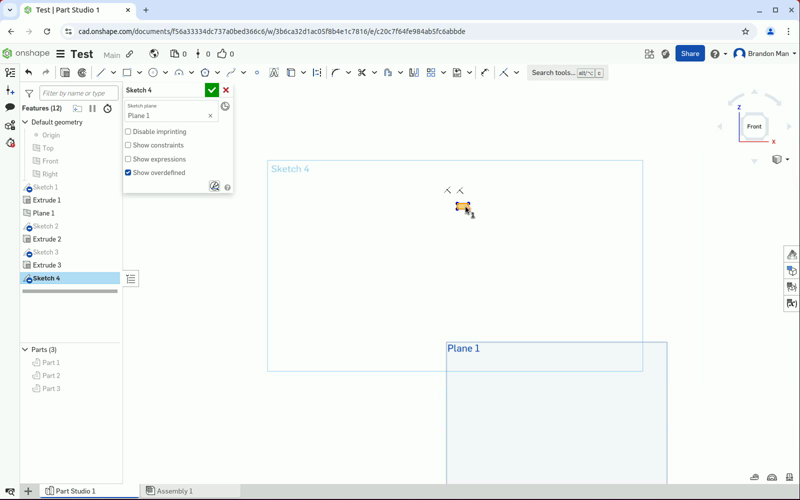
scroll(-6)
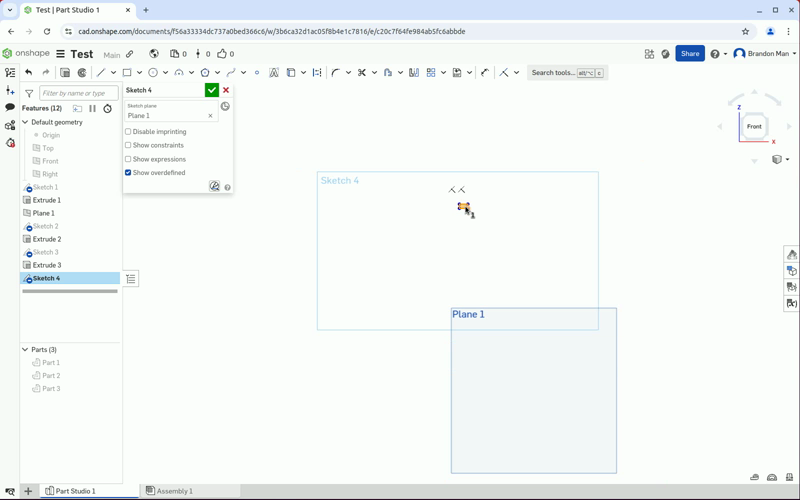
scroll(-6)
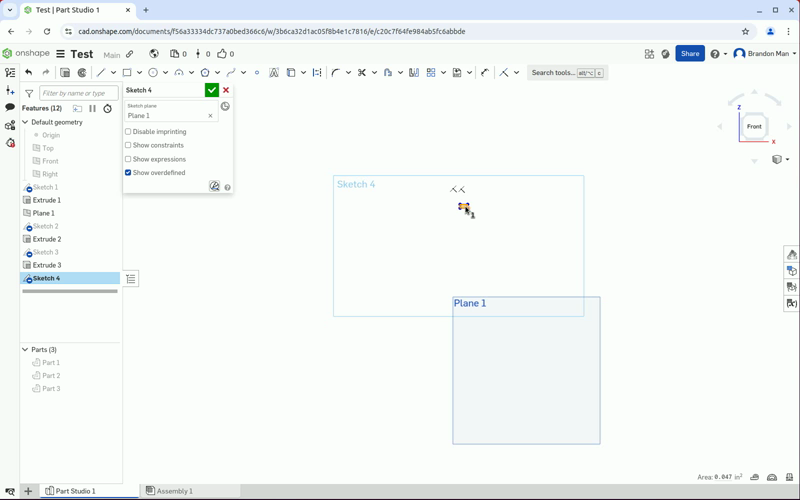
scroll(-6)
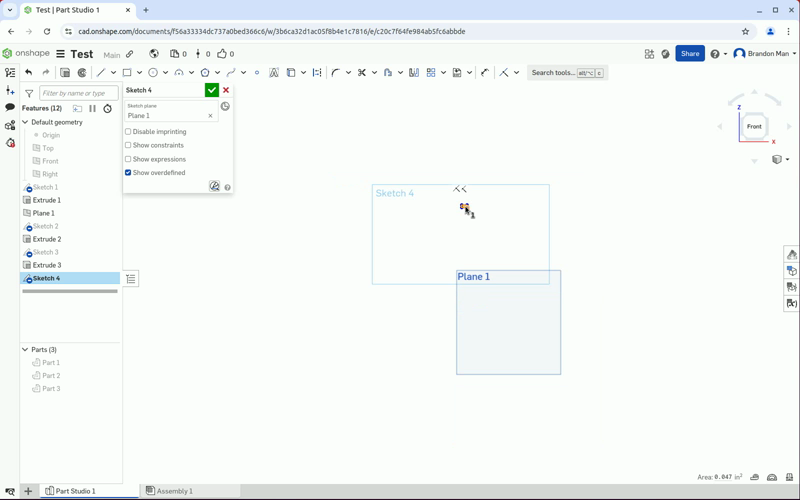
scroll(-6)
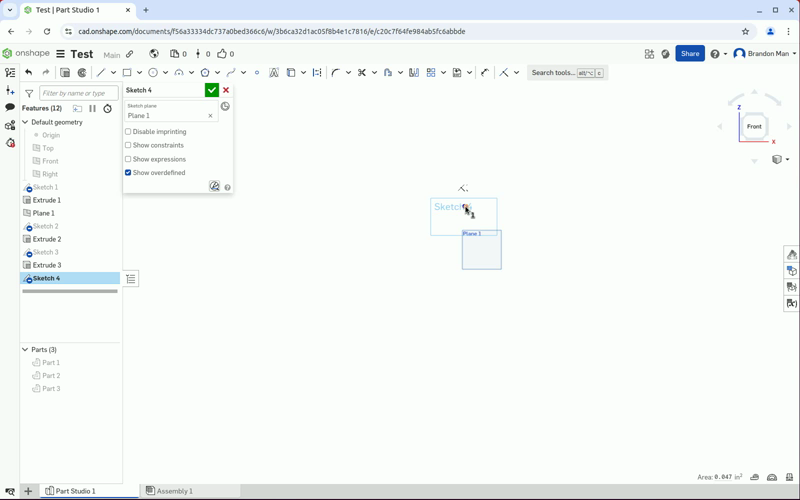
mouse_move(73, 352)
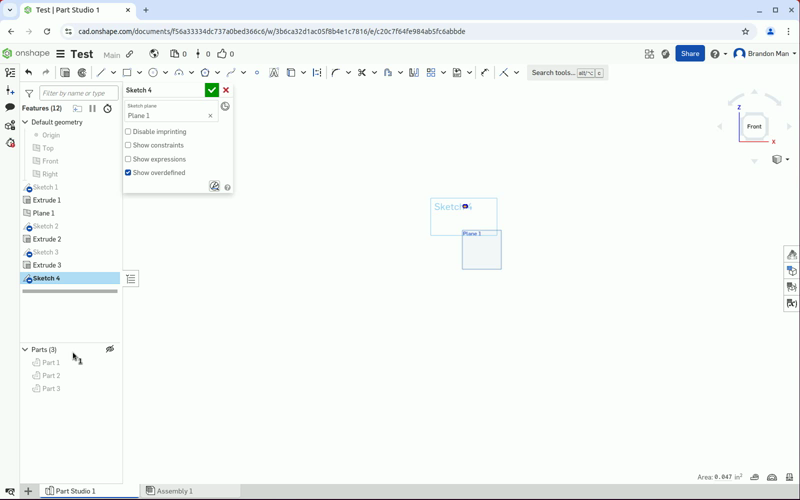
key(shift+y)
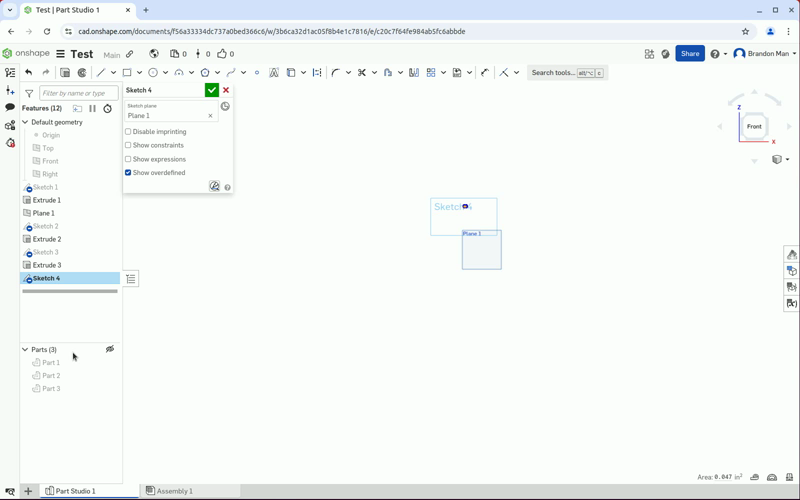
key(shift+e)
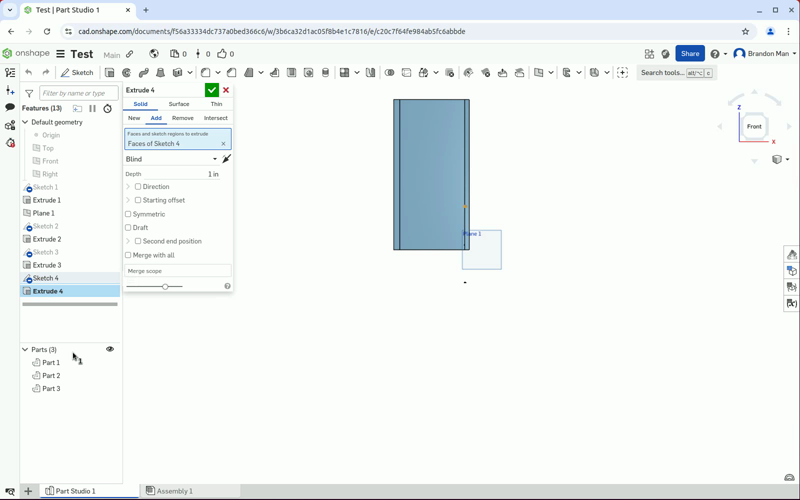
mouse_move(143, 106)
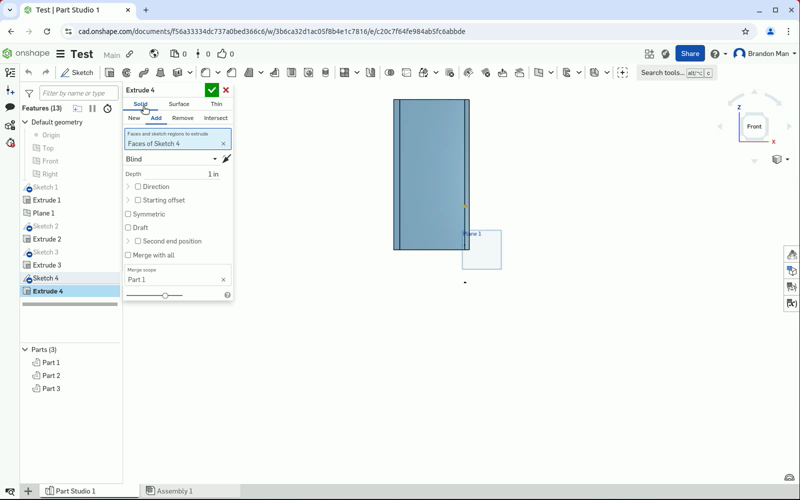
click(143, 106)
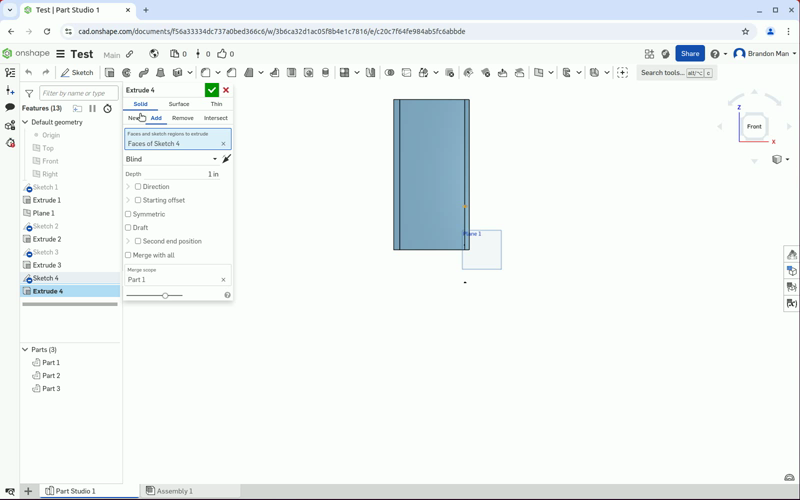
mouse_move(137, 120)
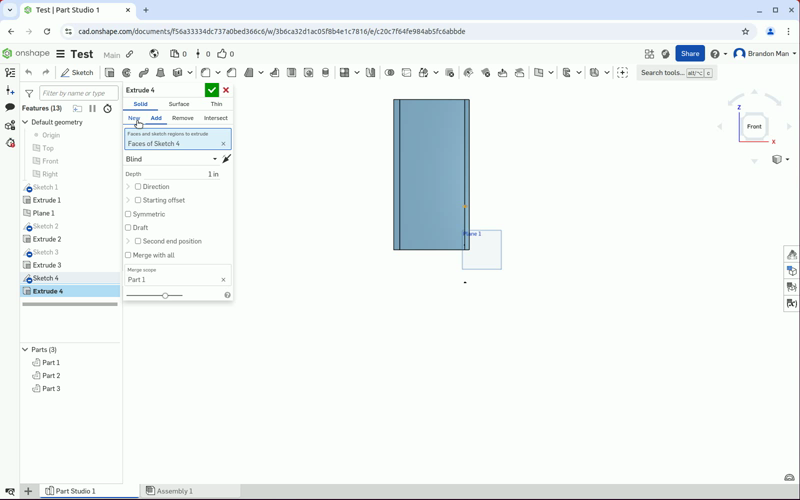
click(137, 120)
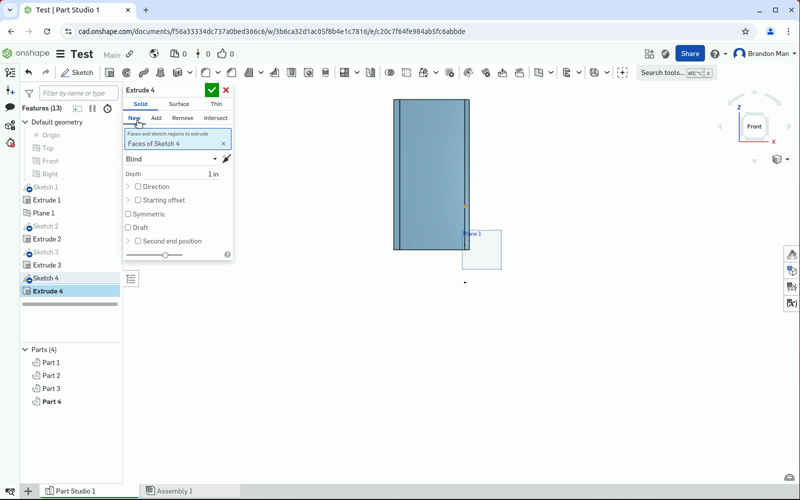
key(tab, 4)
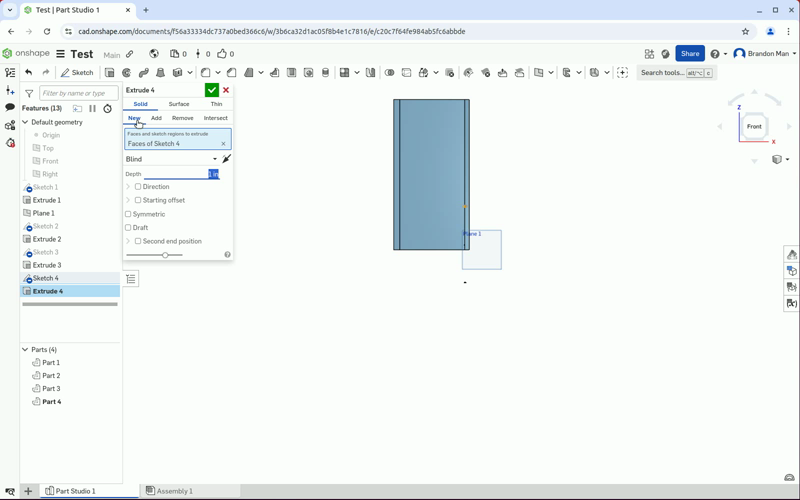
text(-6.018)
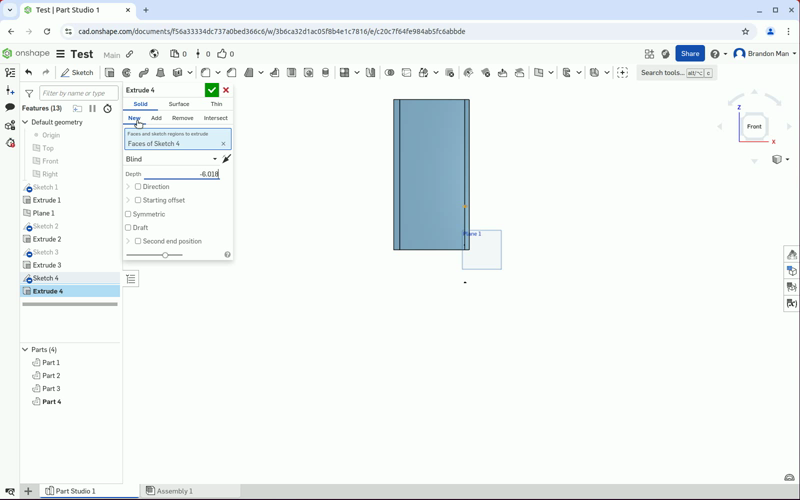
key(enter)
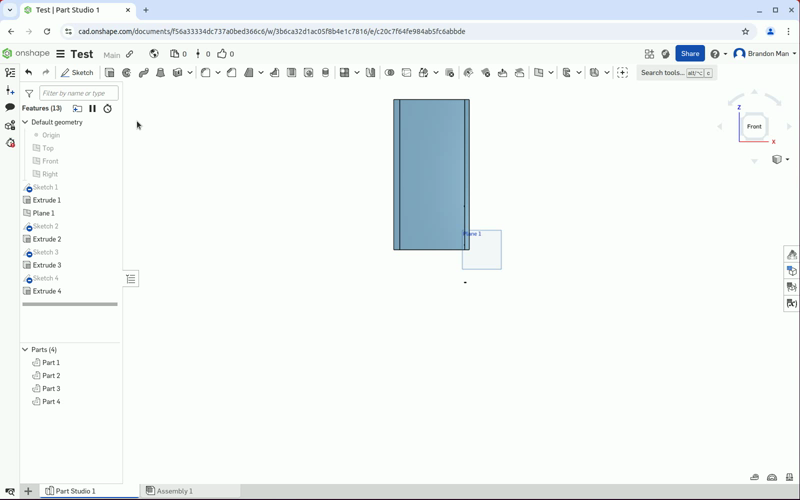
key(shift+h)
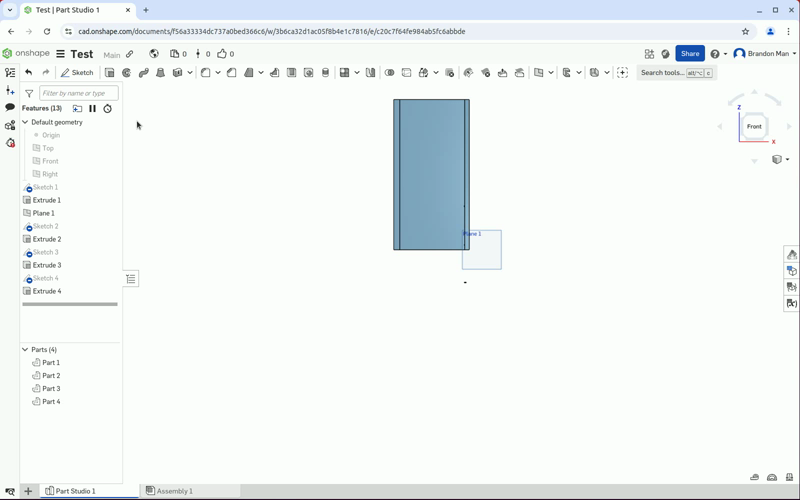
key(shift+h)
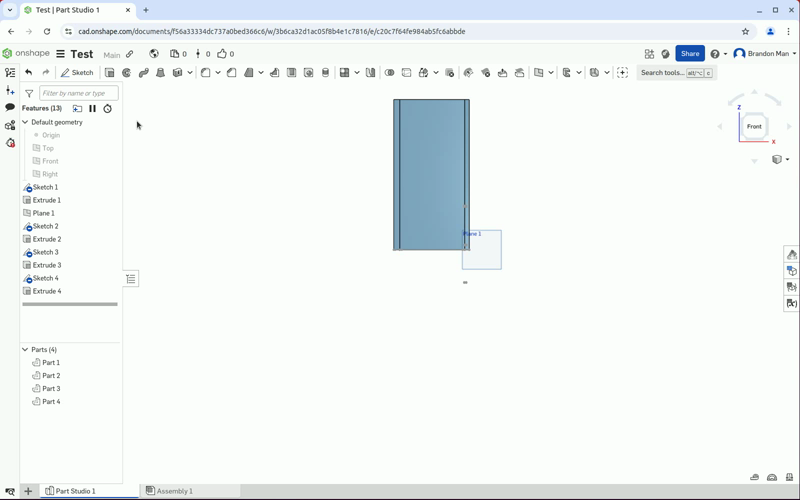
key(shift+7)
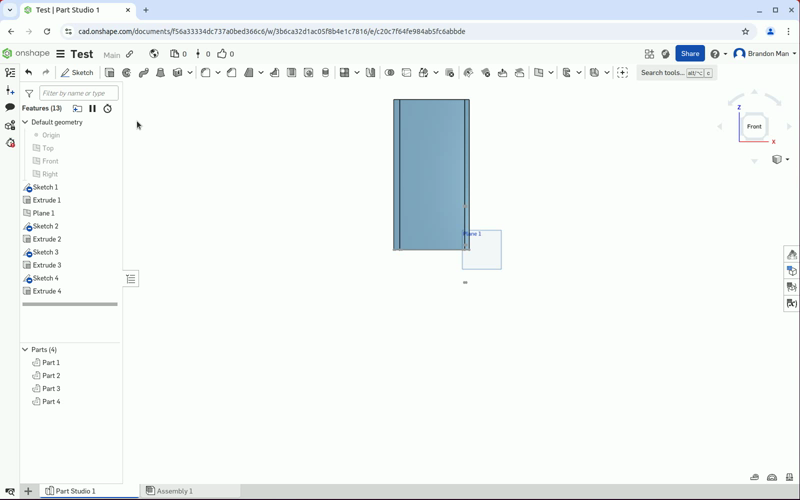
key(left, 2)
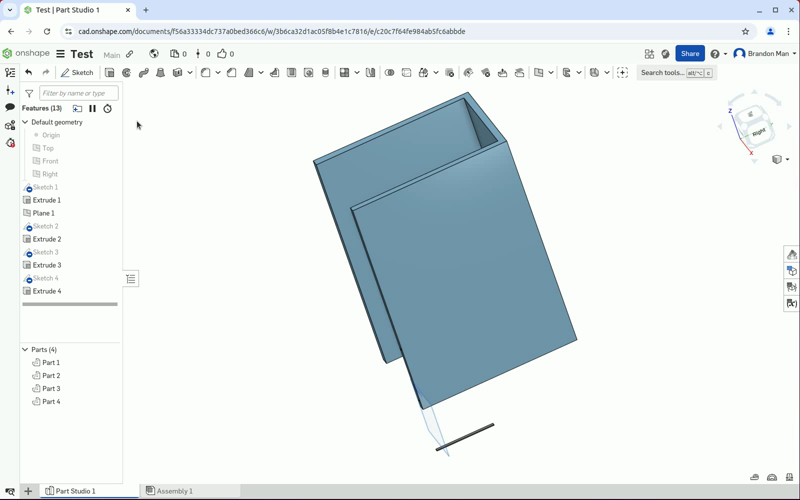
key(down, 2)
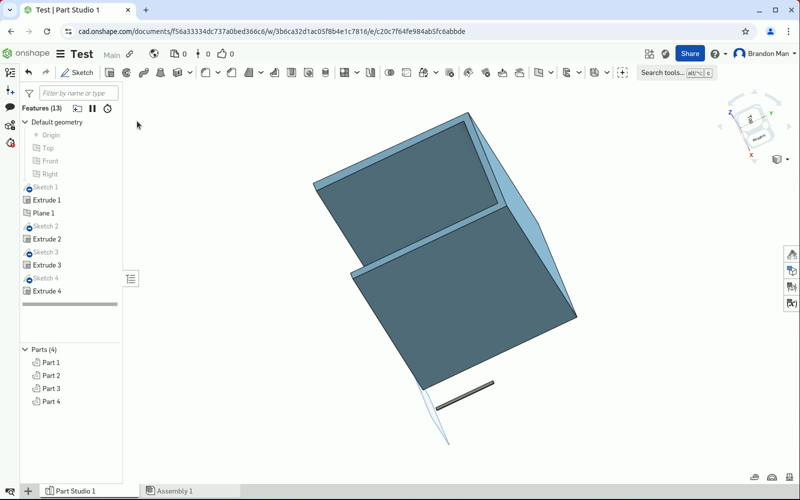
key(up, 2)
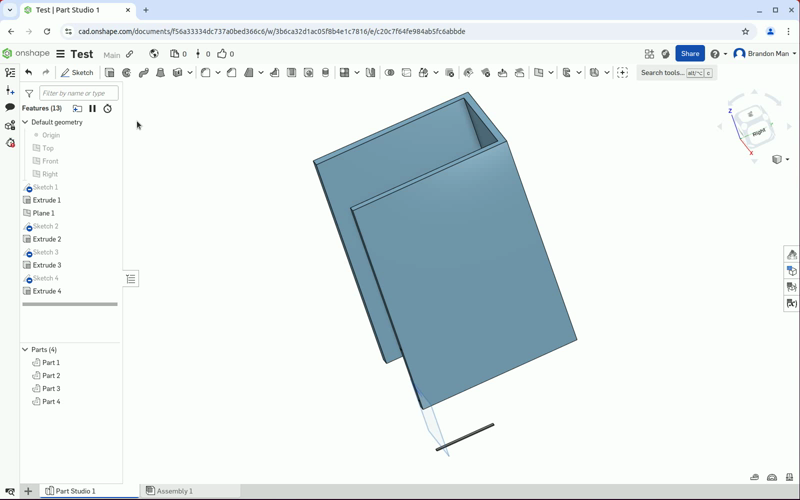
key(right, 2)
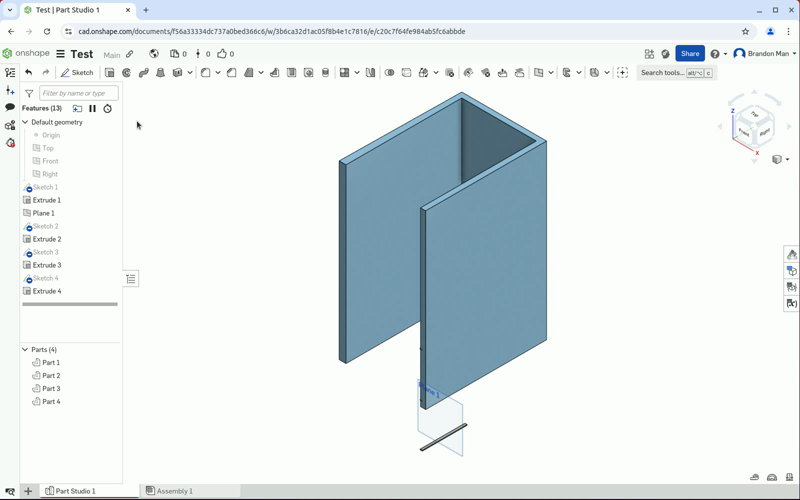
mouse_move(73, 189)
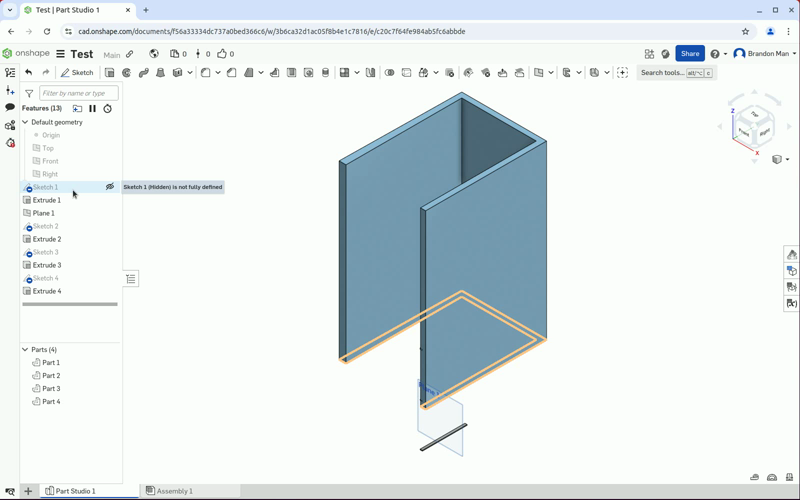
click(73, 189)